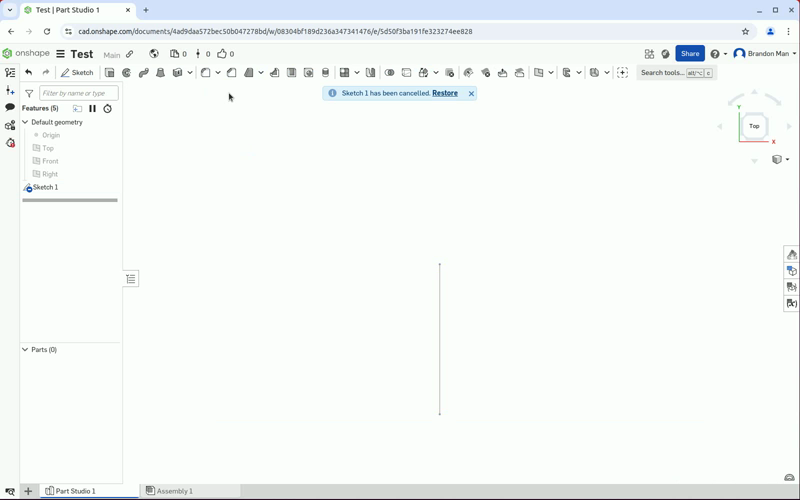
key(shift+h)
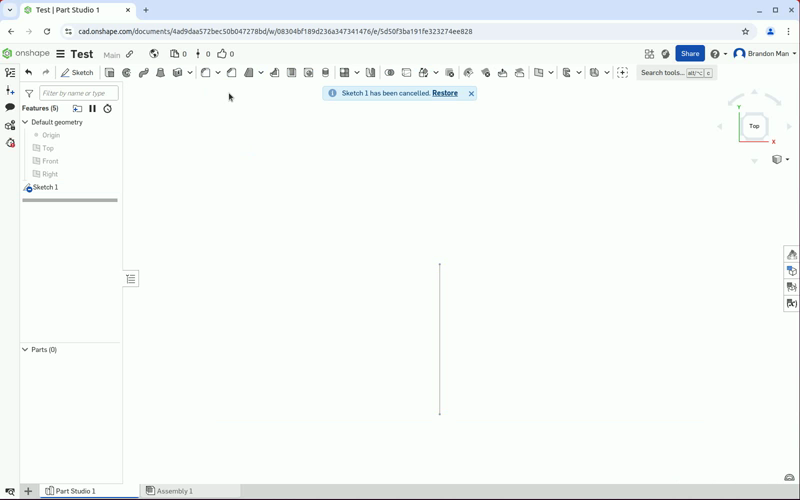
key(shift+s)
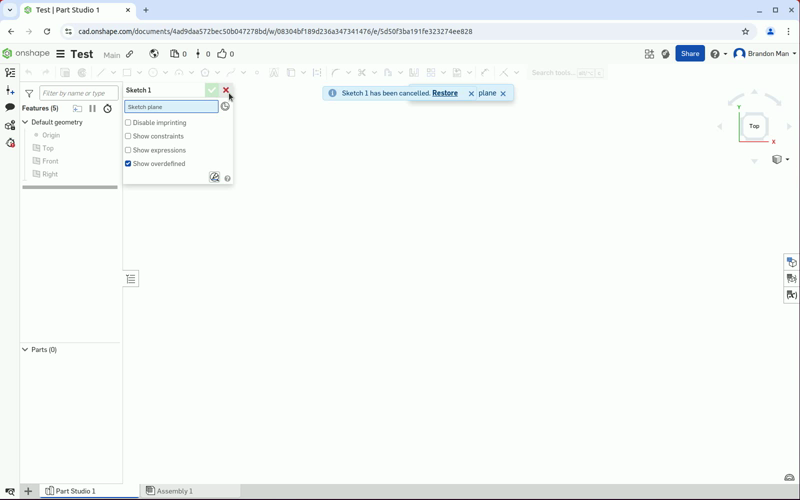
mouse_move(73, 150)
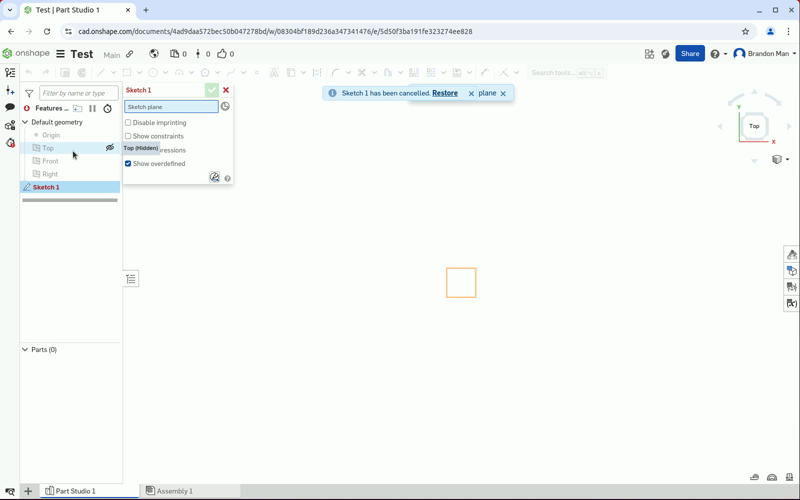
click(73, 150)
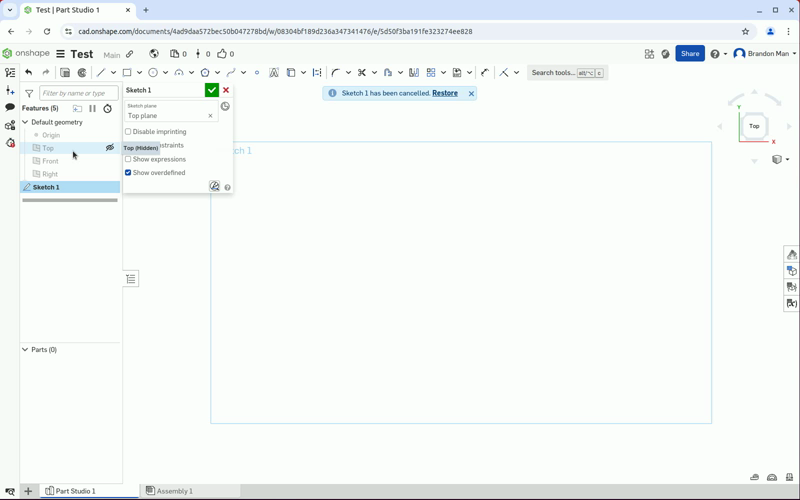
mouse_move(73, 352)
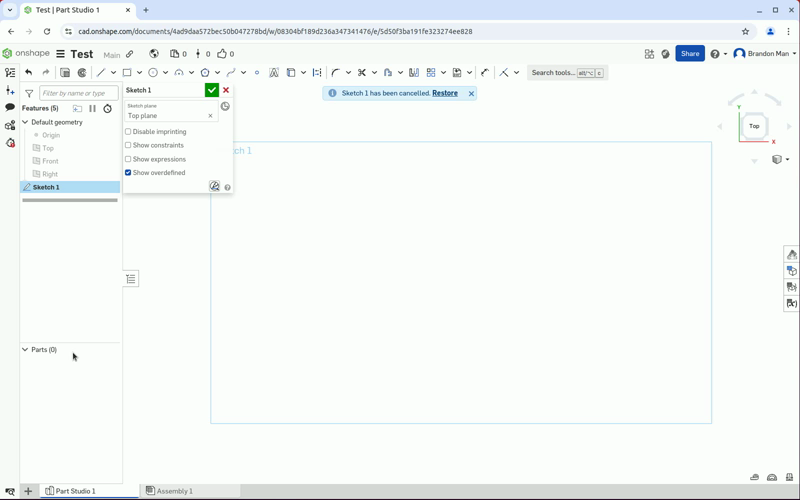
key(y)
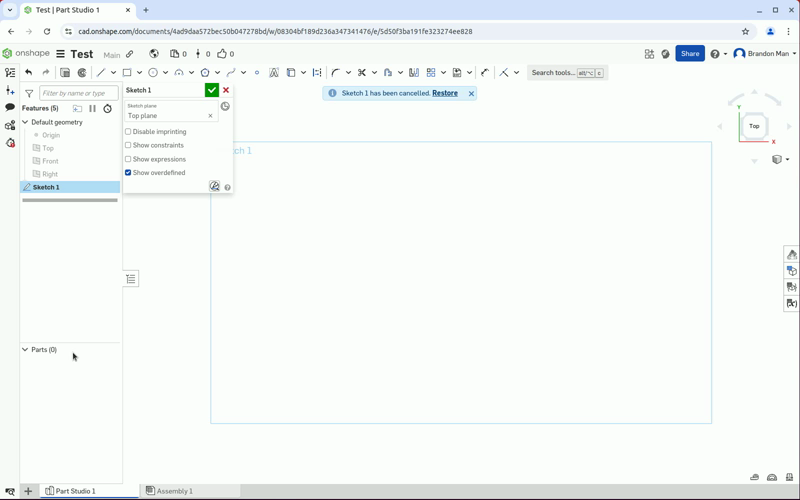
key(l)
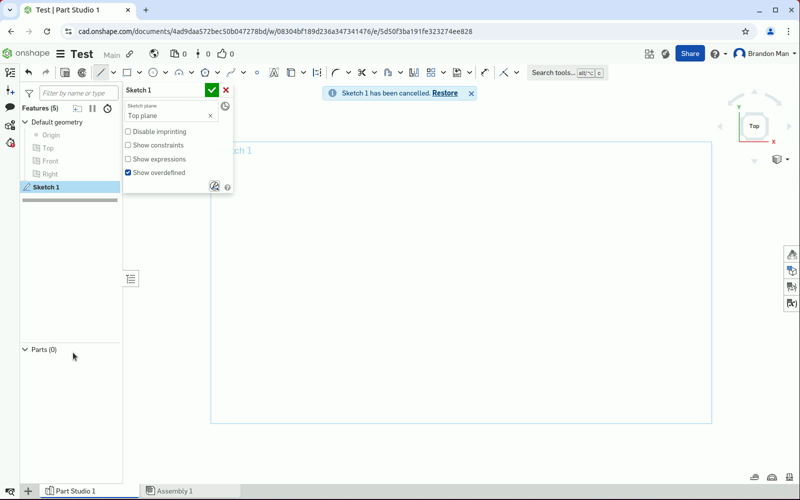
key_down(shift)
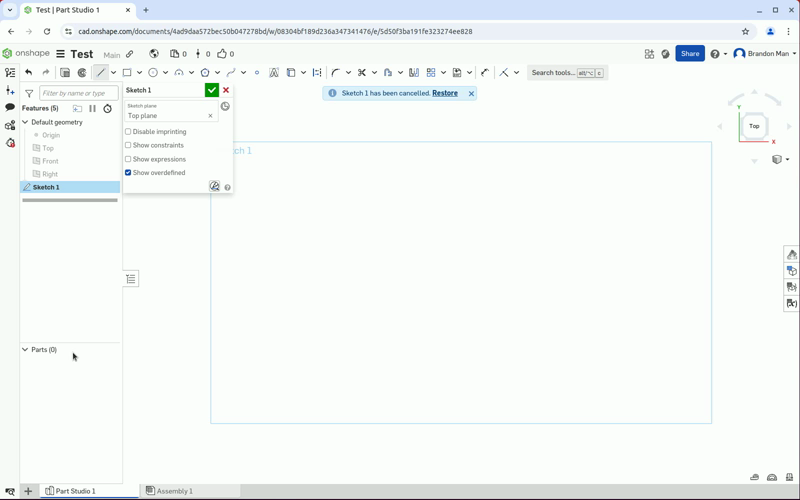
mouse_move(384, 270)
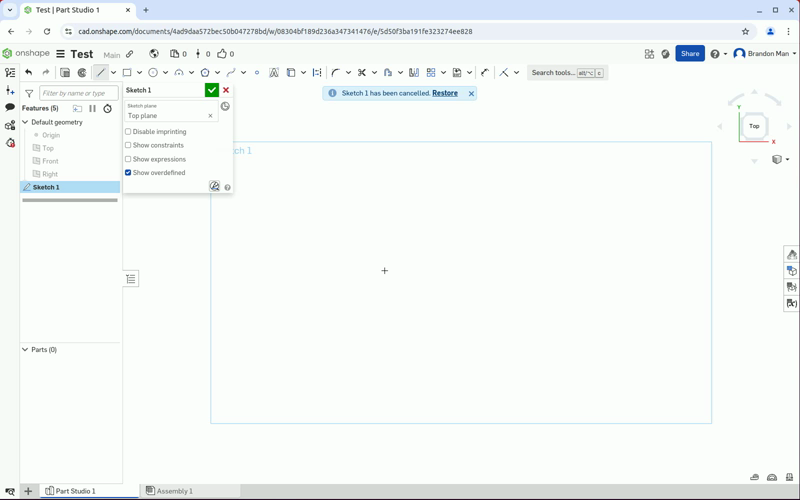
click(384, 270)
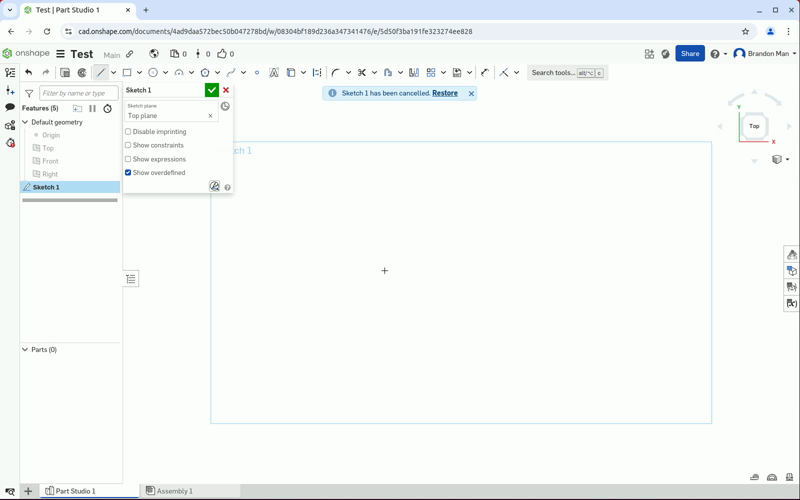
key_up(shift)
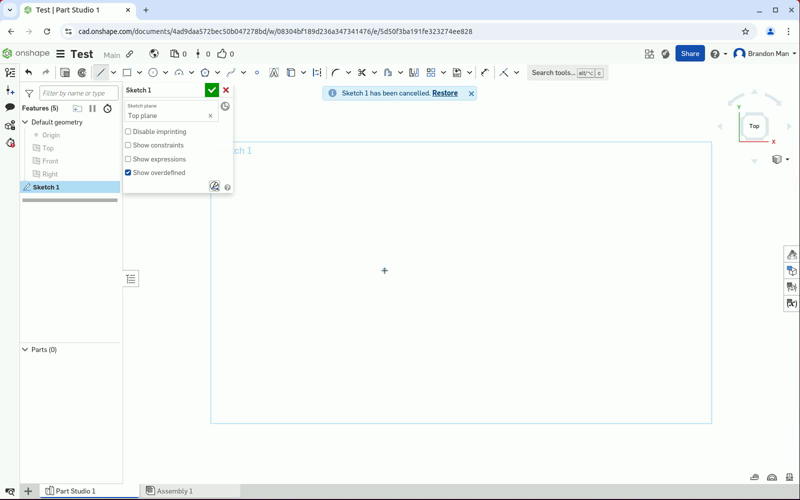
key_down(shift)
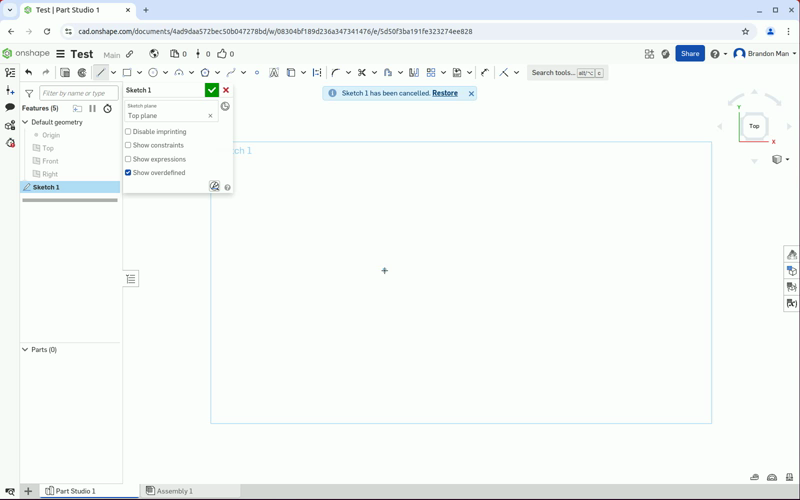
mouse_move(414, 270)
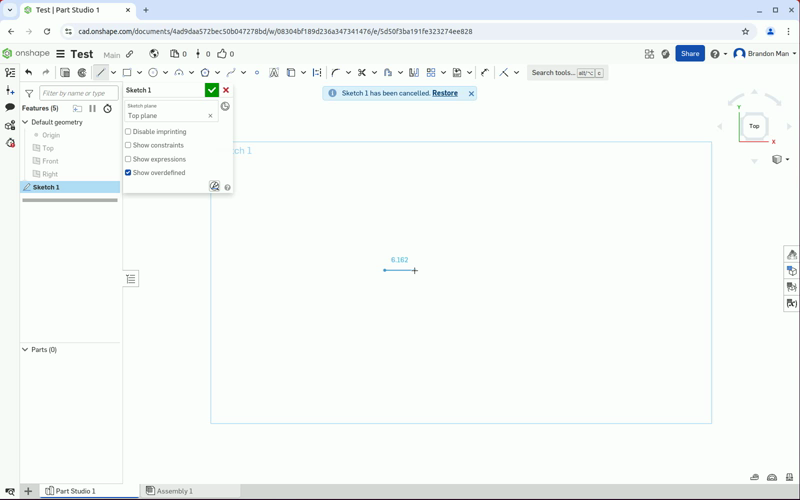
mouse_move(418, 270)
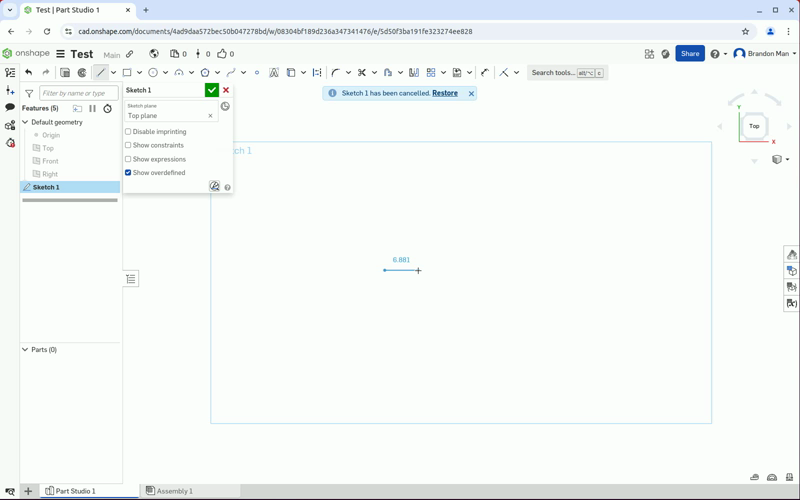
click(418, 270)
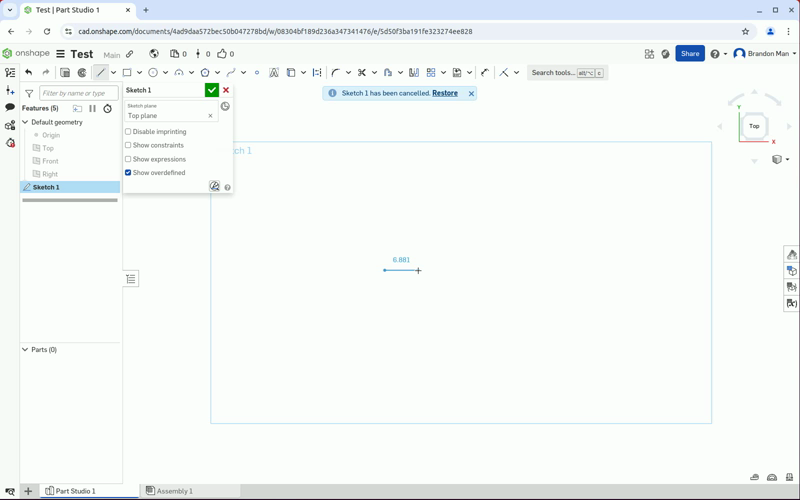
key_up(shift)
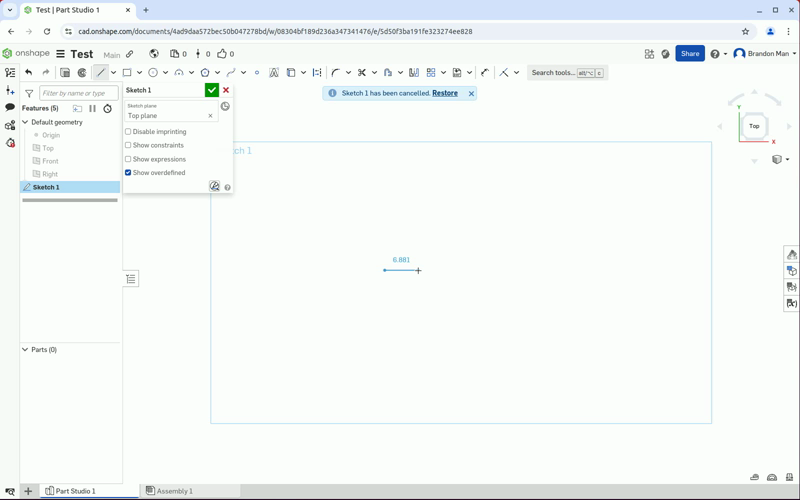
key_down(shift)
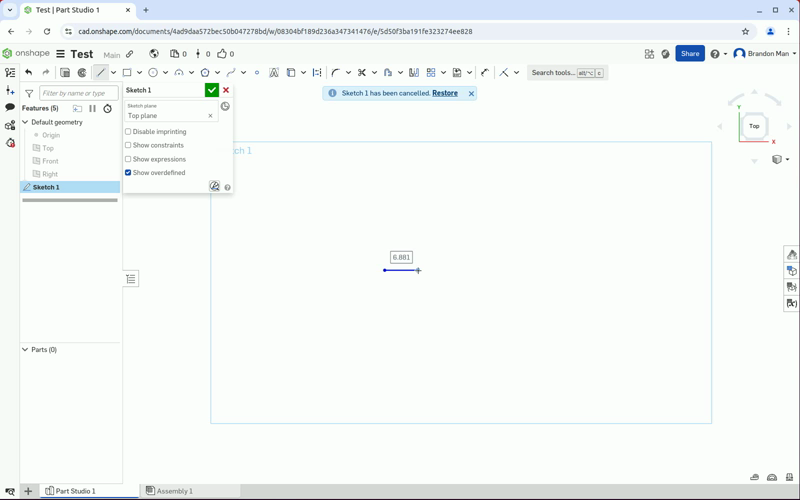
mouse_move(448, 270)
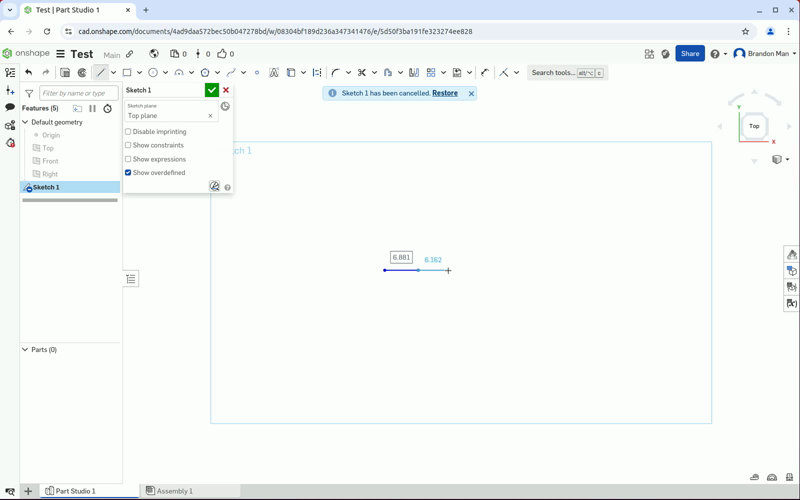
mouse_move(418, 270)
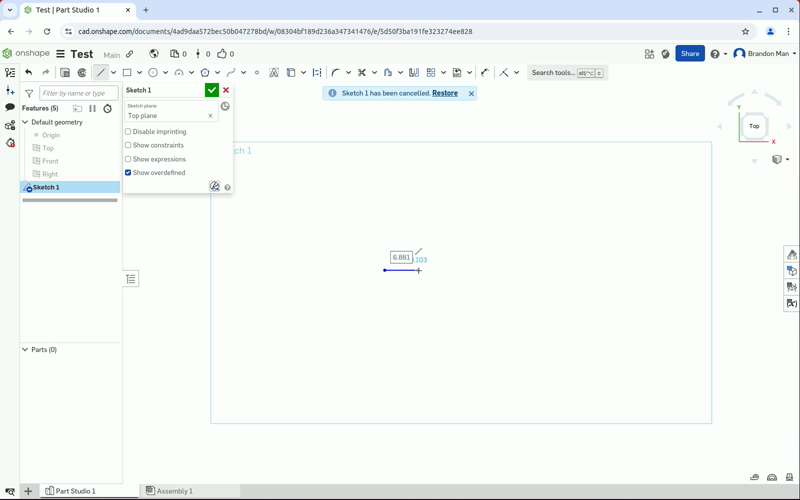
scroll(6)
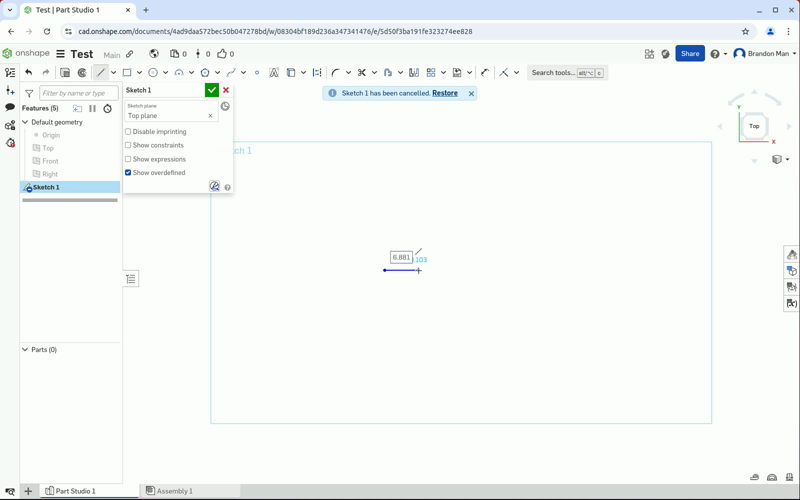
scroll(6)
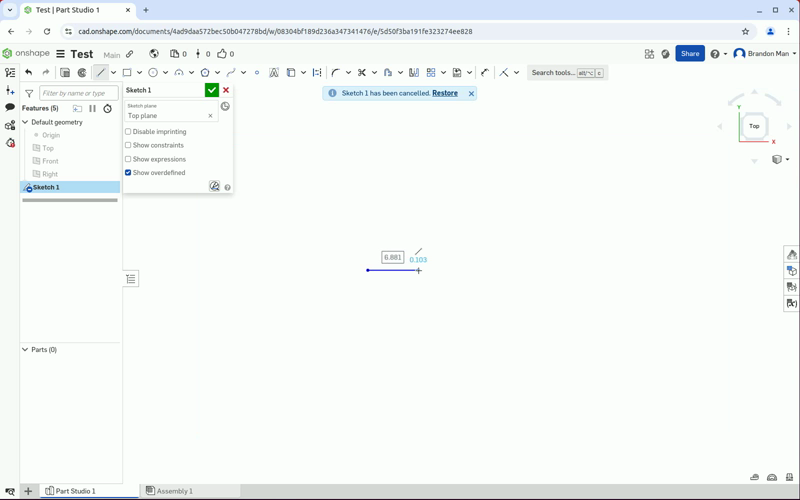
scroll(6)
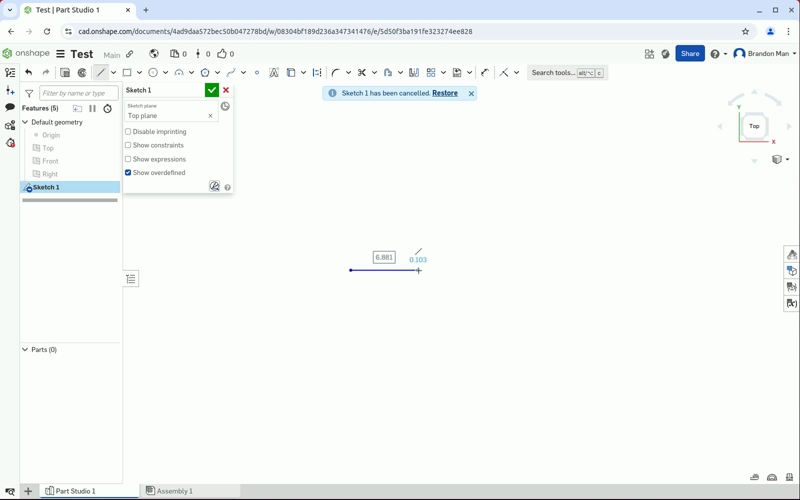
scroll(6)
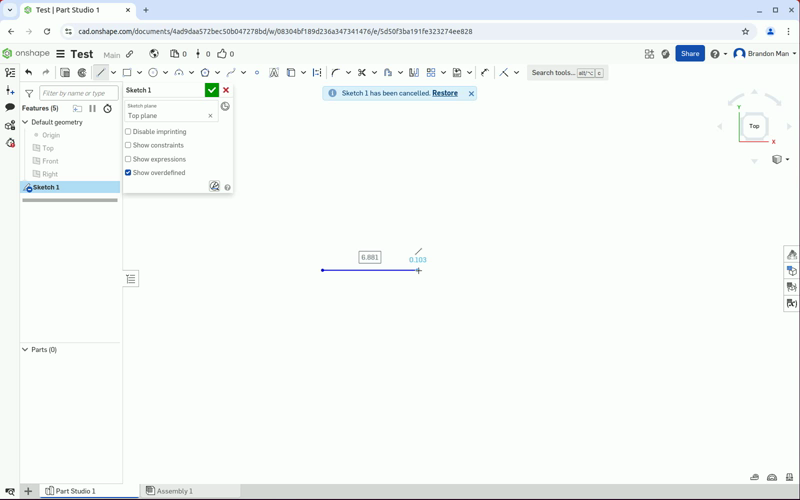
scroll(6)
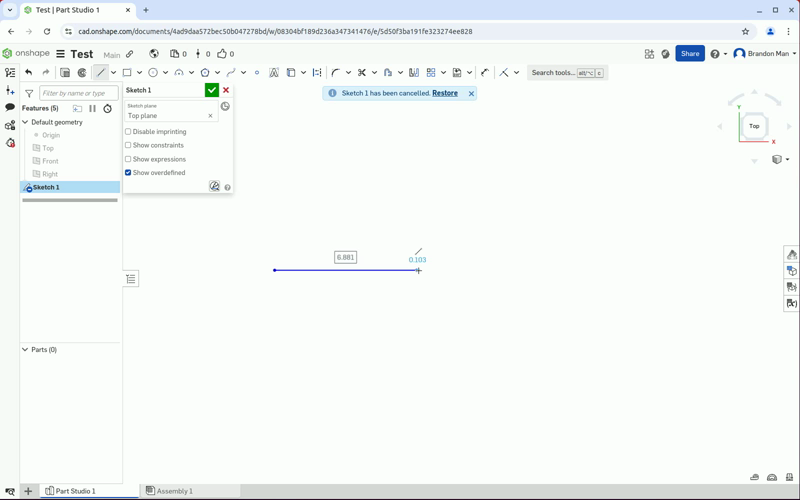
scroll(6)
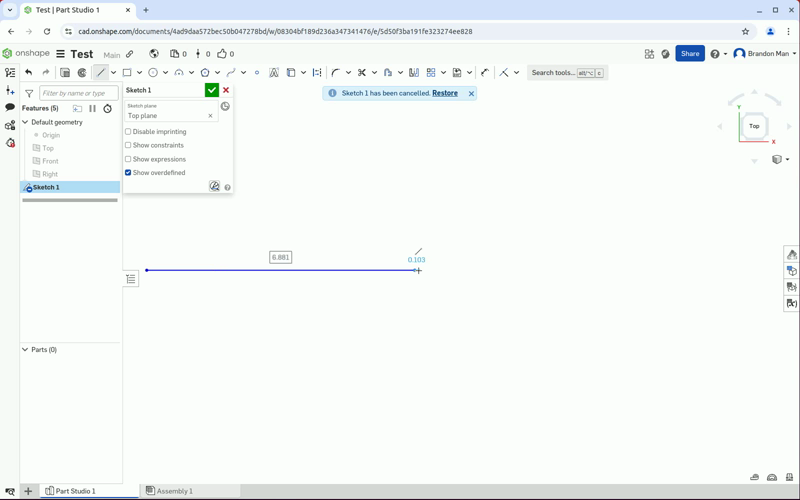
scroll(6)
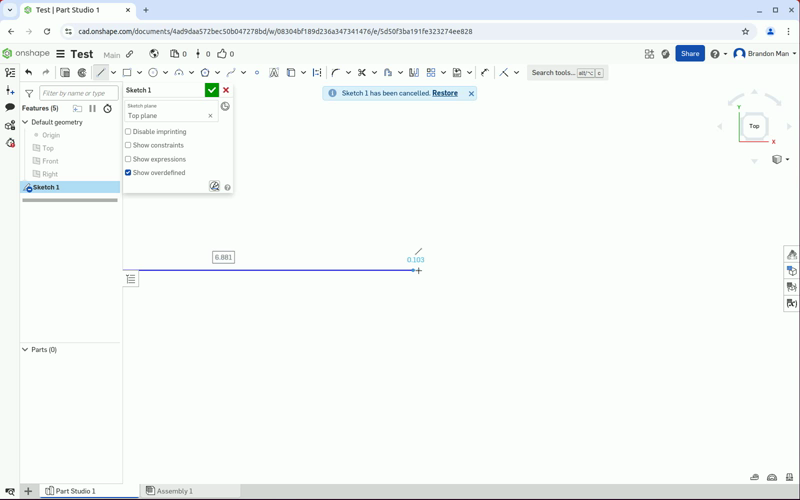
click(418, 270)
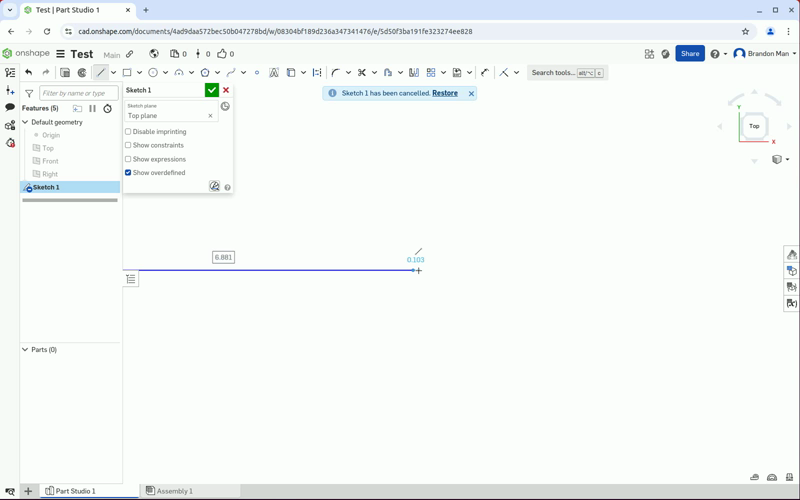
scroll(-6)
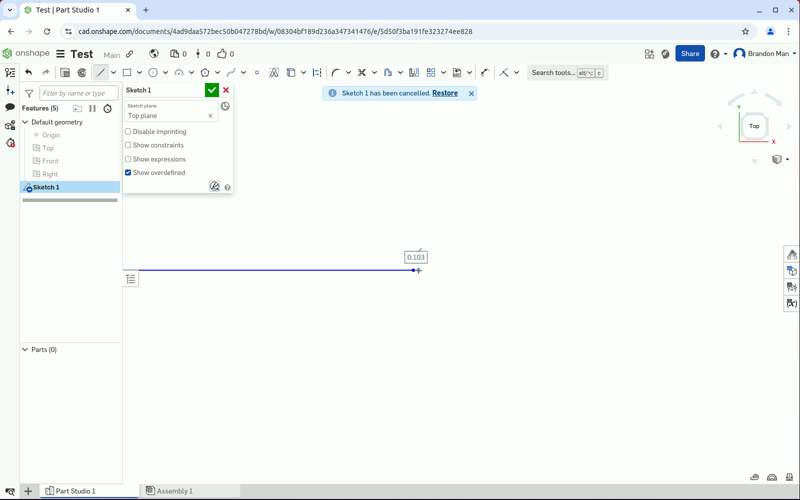
scroll(-6)
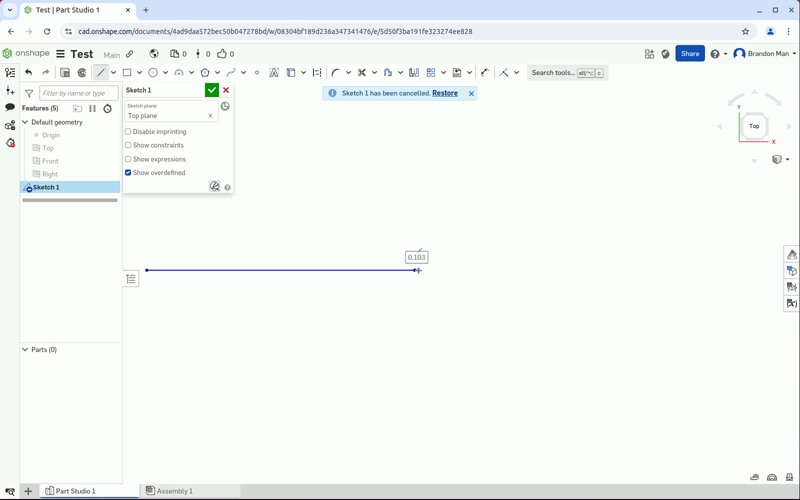
scroll(-6)
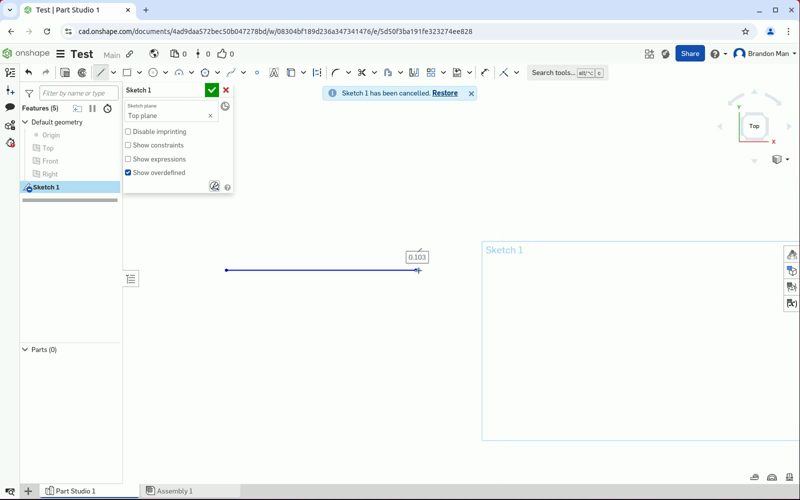
scroll(-6)
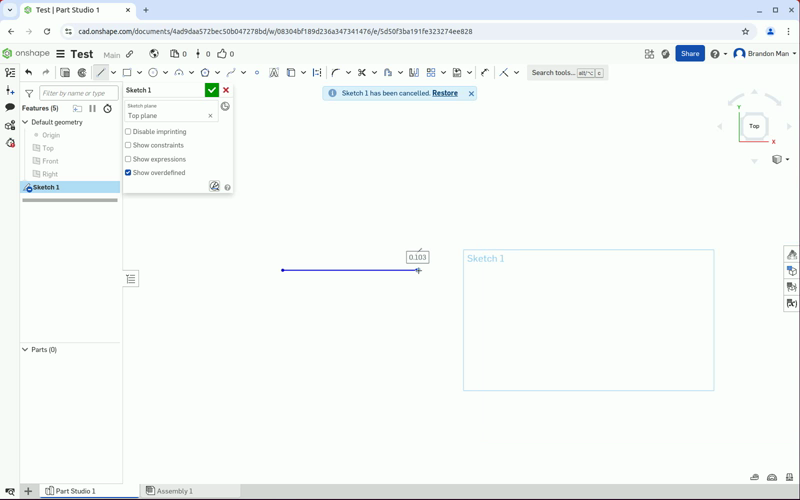
scroll(-6)
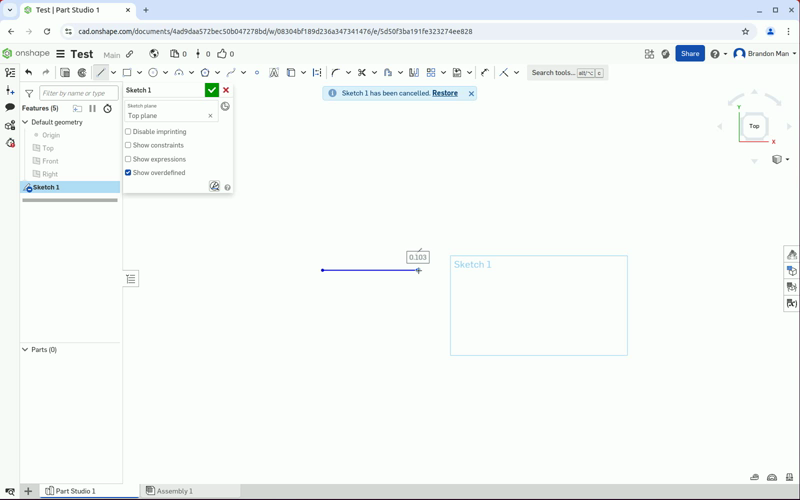
scroll(-6)
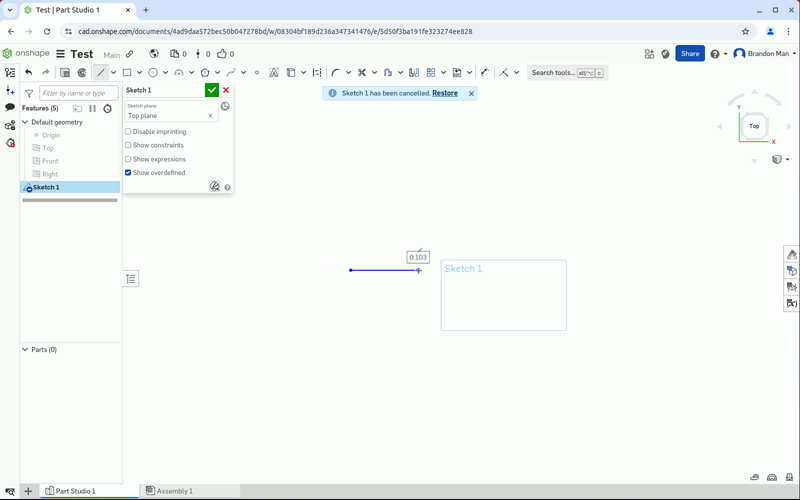
scroll(-6)
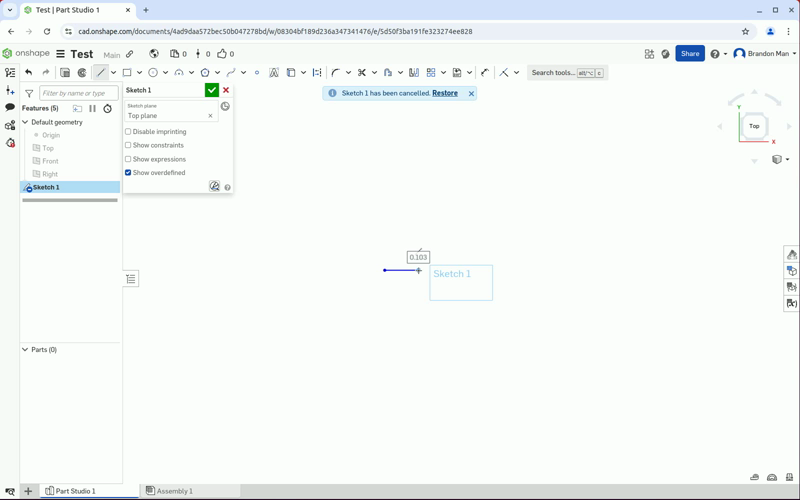
key_up(shift)
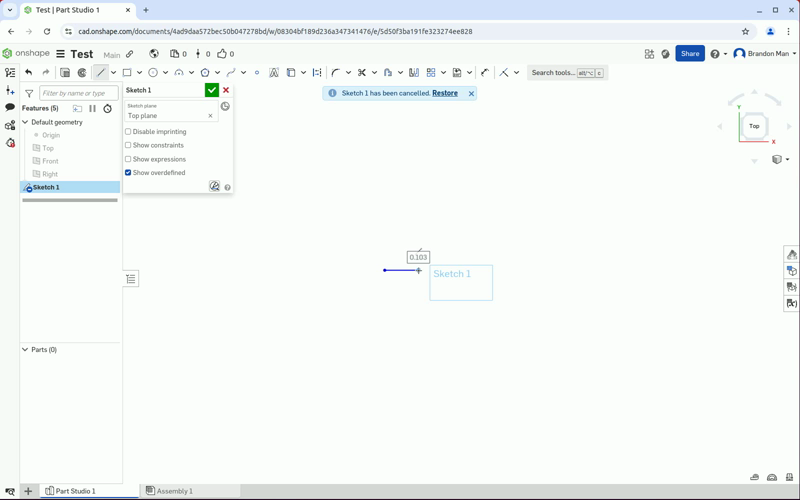
key_down(shift)
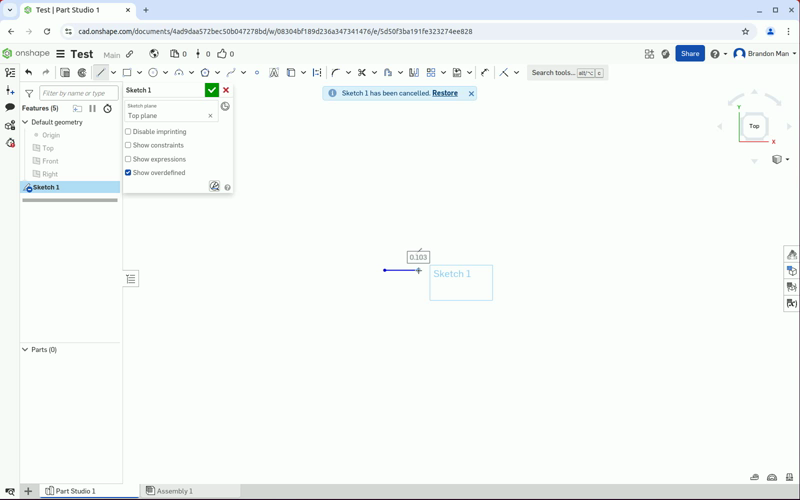
mouse_move(448, 270)
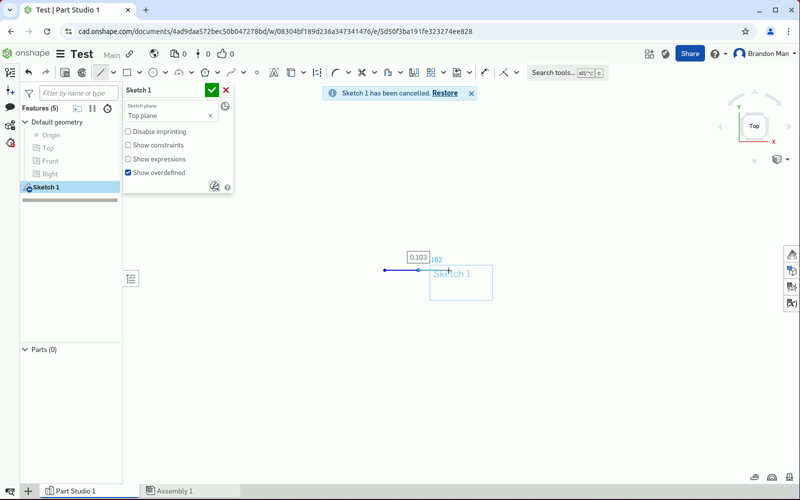
mouse_move(418, 247)
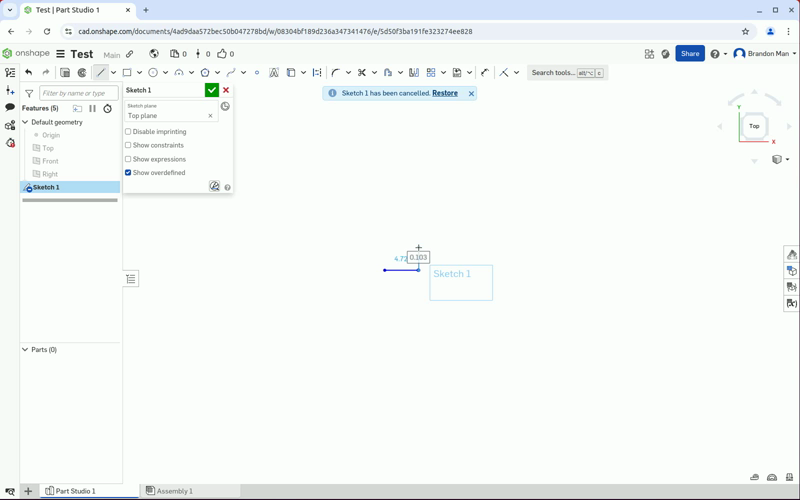
click(418, 247)
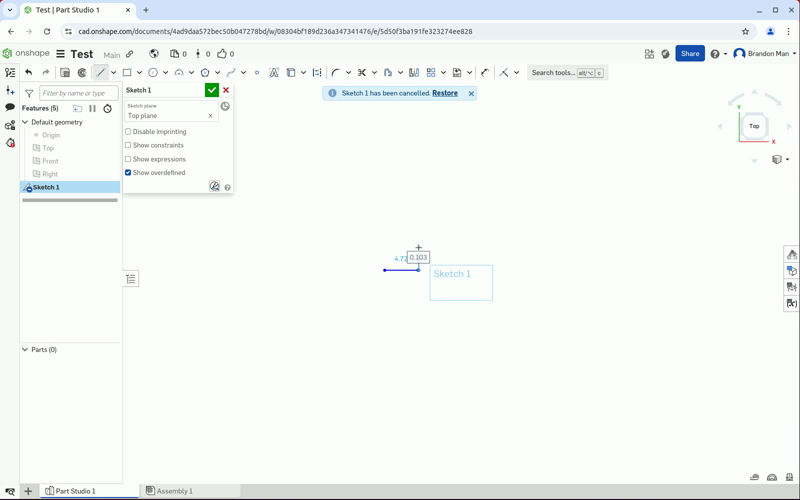
key_up(shift)
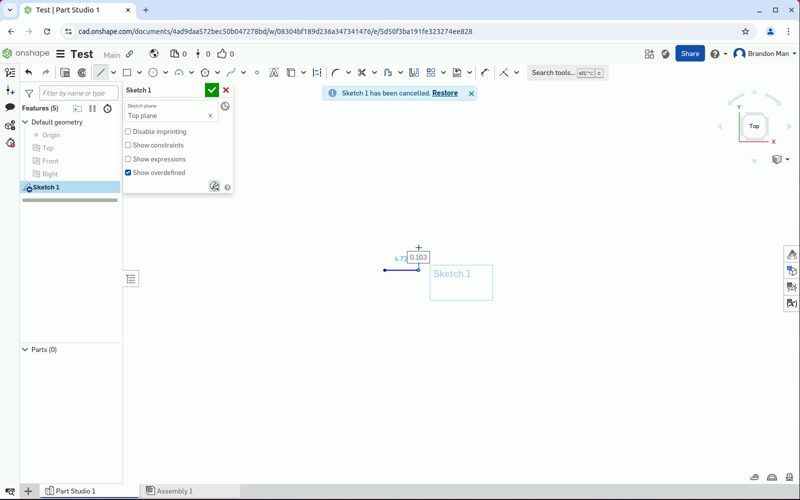
key_down(shift)
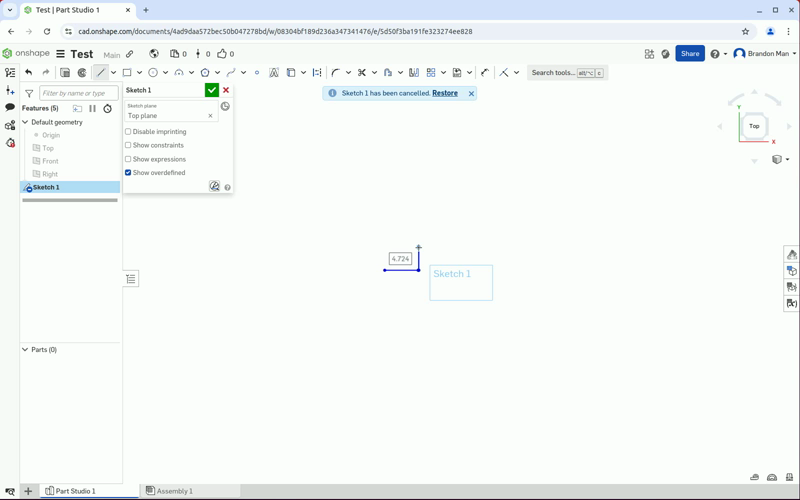
mouse_move(448, 247)
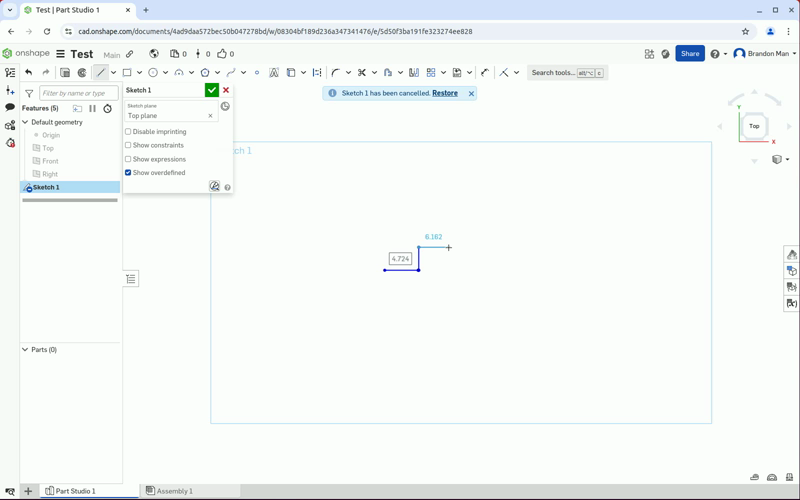
mouse_move(441, 247)
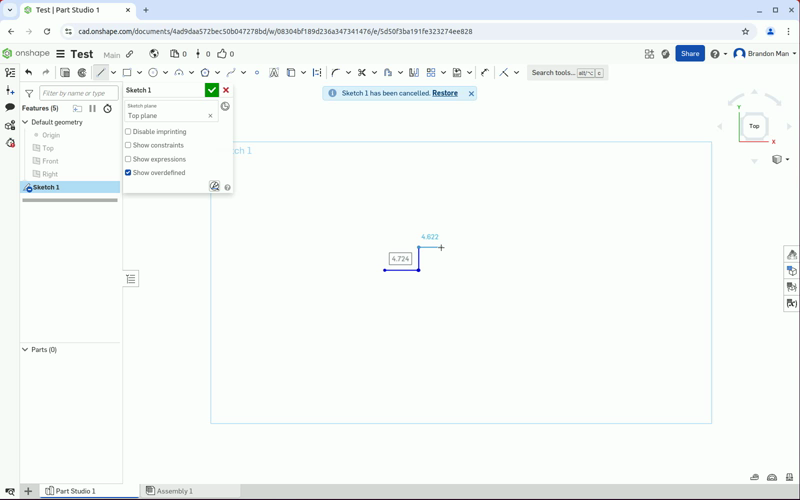
click(441, 247)
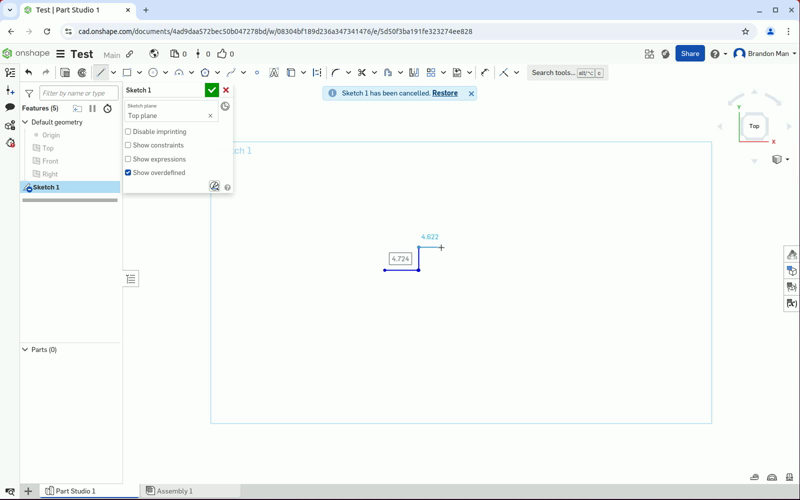
key_up(shift)
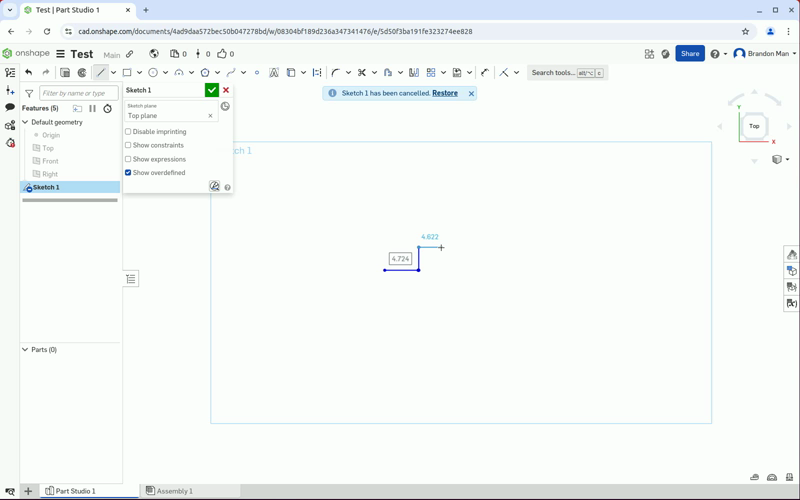
key_down(shift)
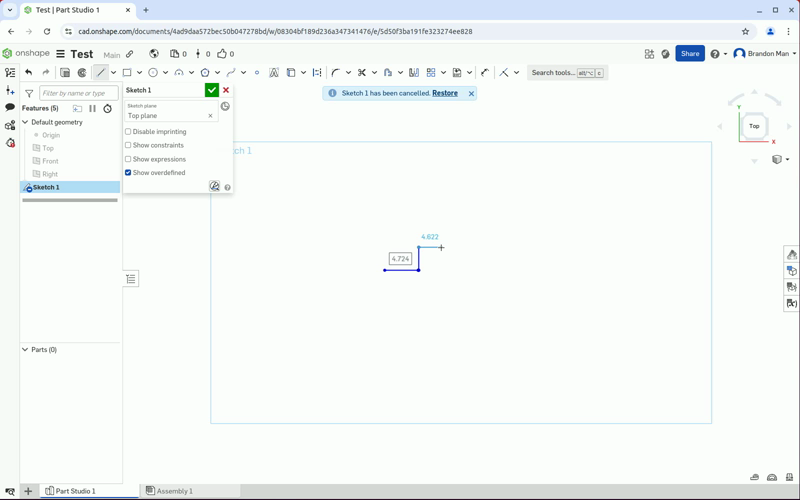
mouse_move(471, 247)
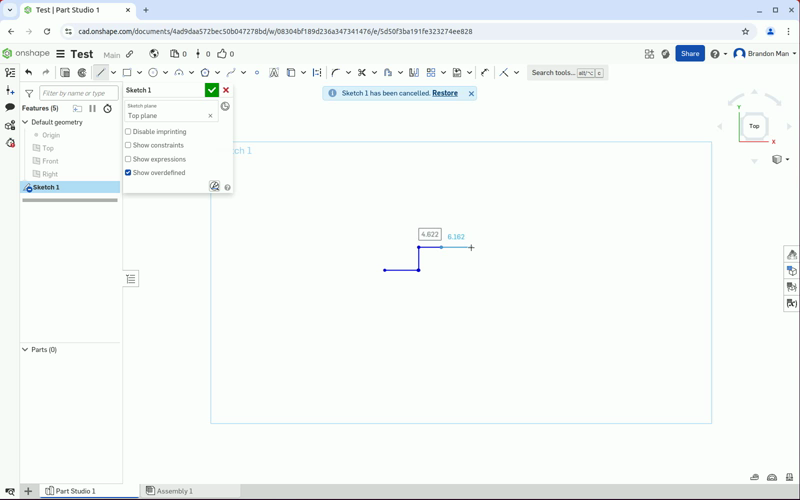
mouse_move(441, 213)
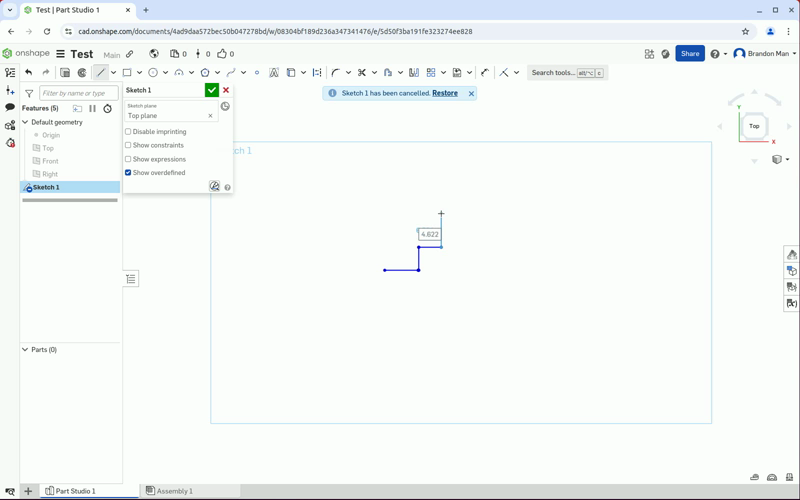
click(441, 213)
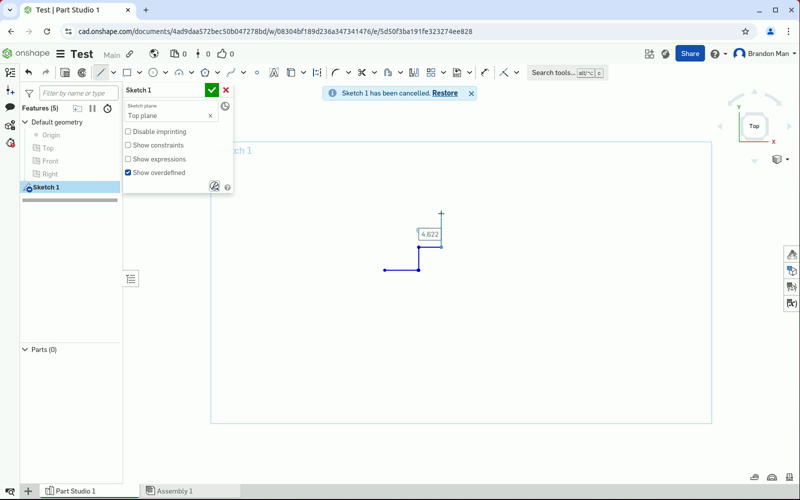
key_up(shift)
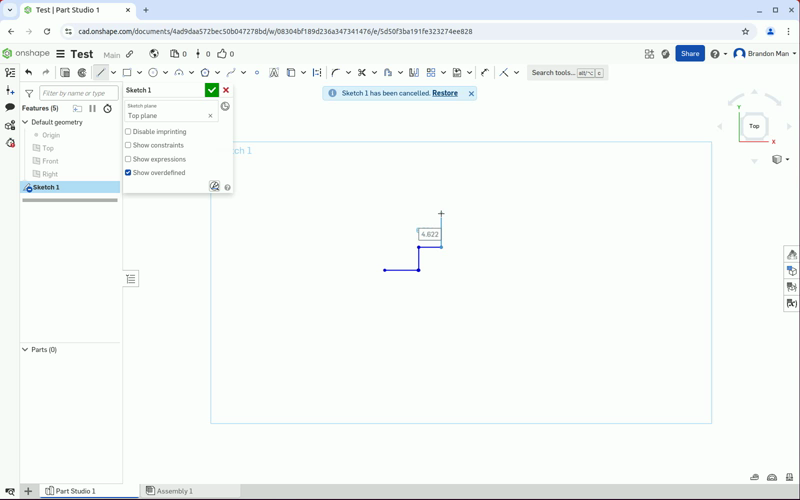
key_down(shift)
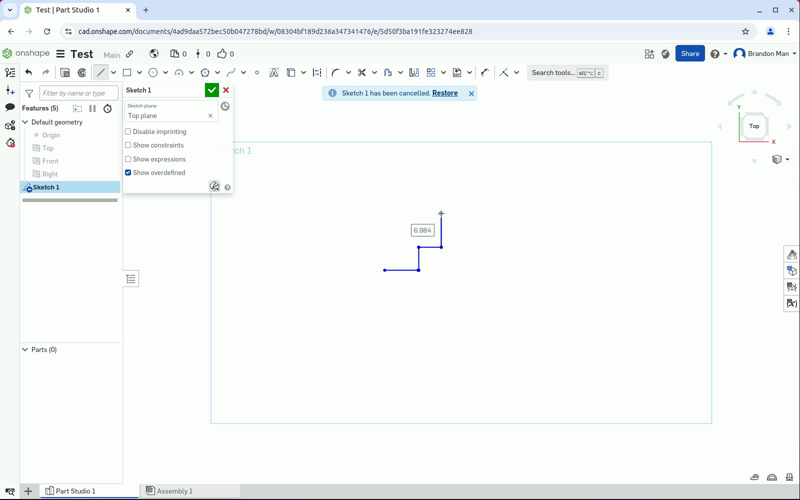
mouse_move(471, 213)
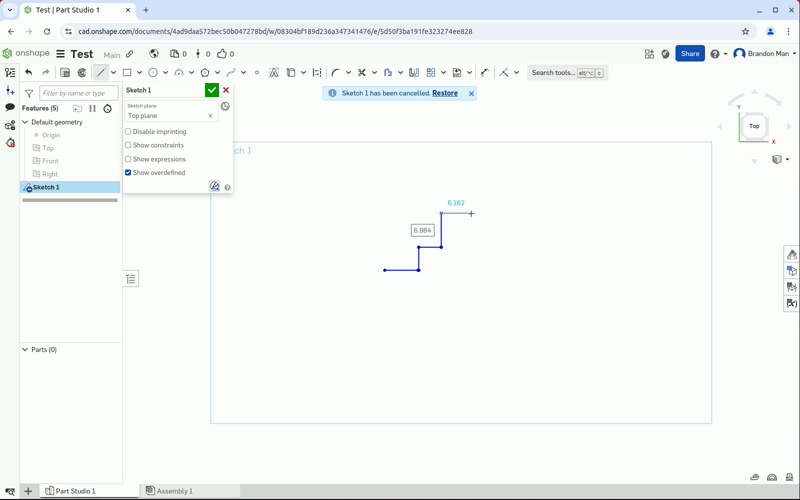
mouse_move(384, 213)
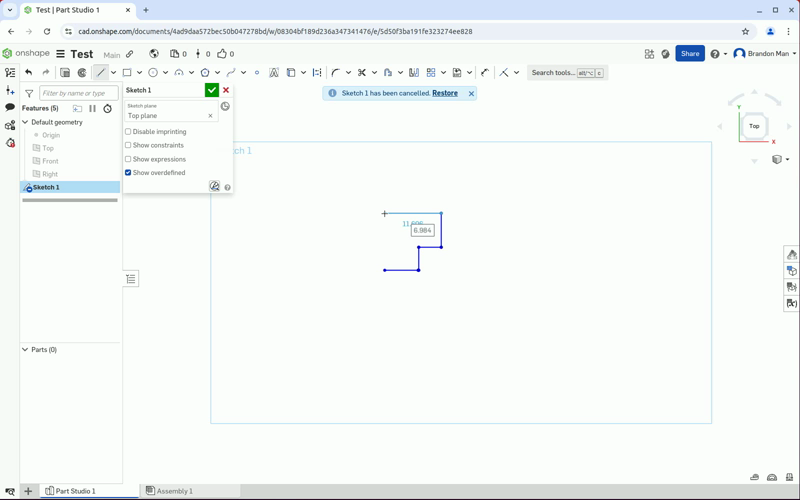
click(384, 213)
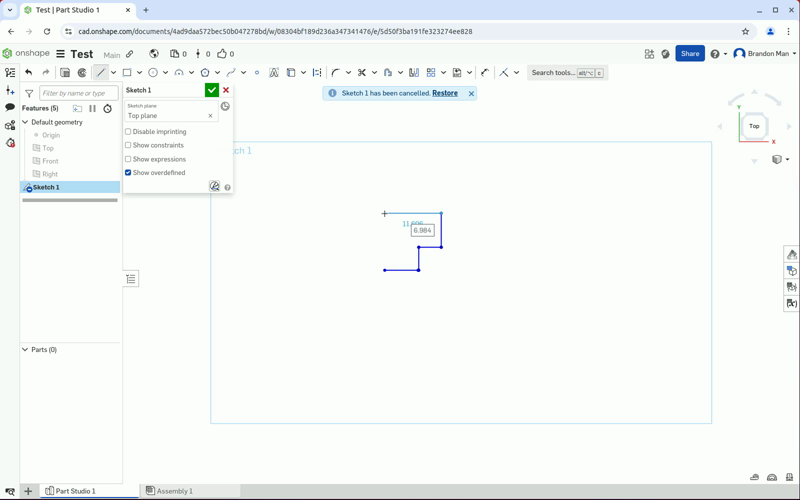
key_up(shift)
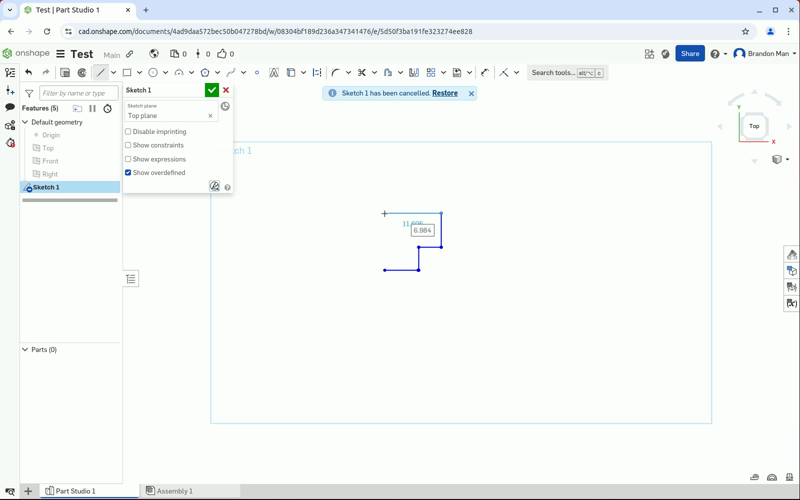
mouse_move(414, 213)
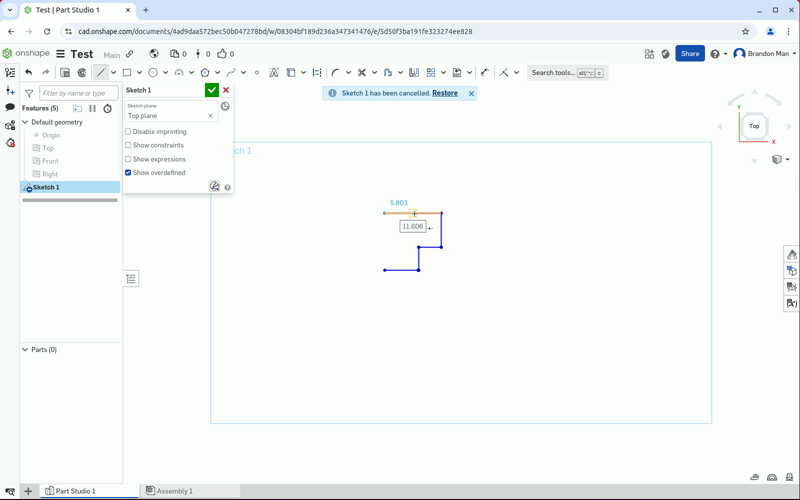
key_down(shift)
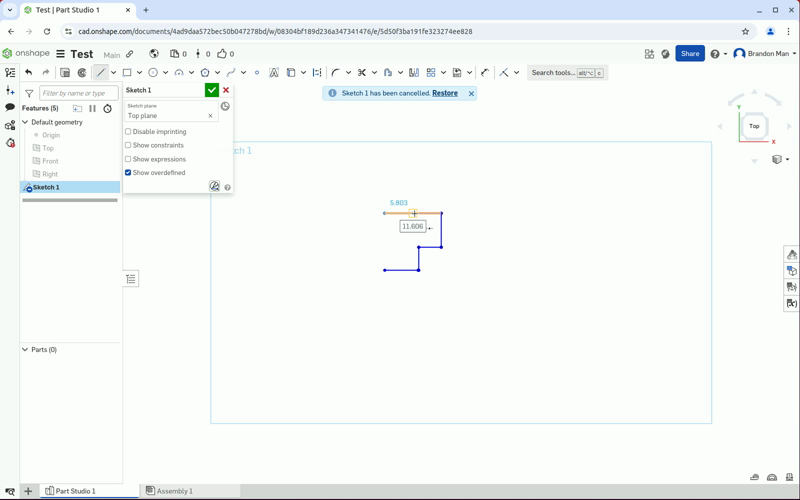
mouse_move(384, 270)
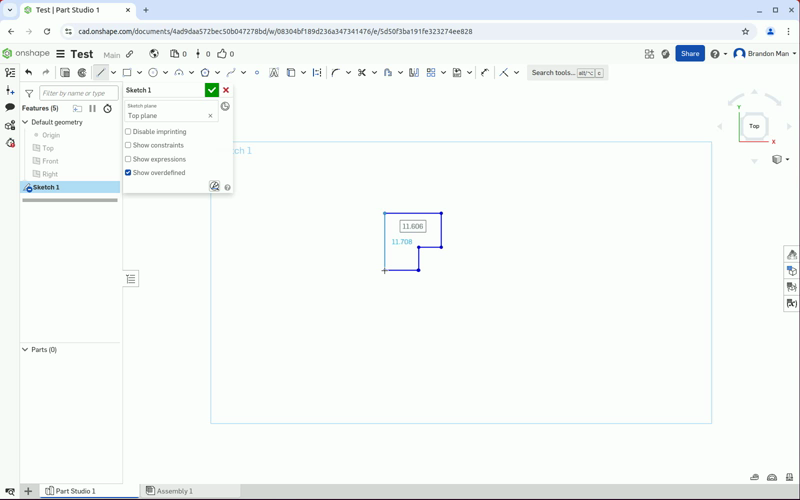
key_up(shift)
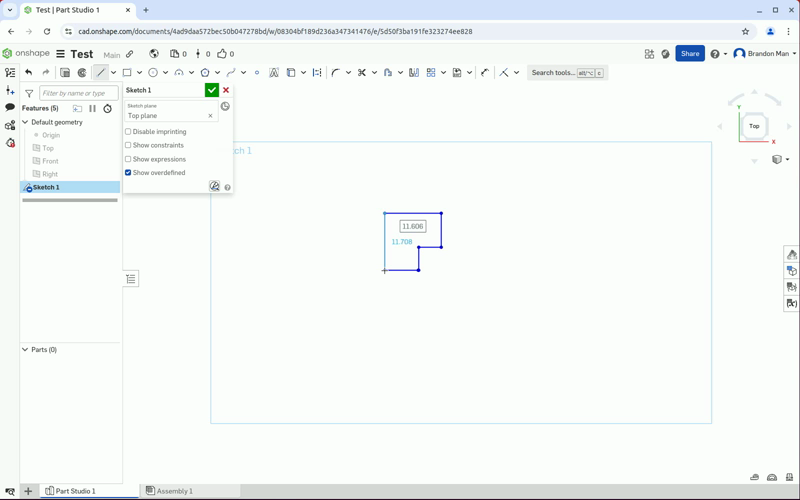
click(384, 270)
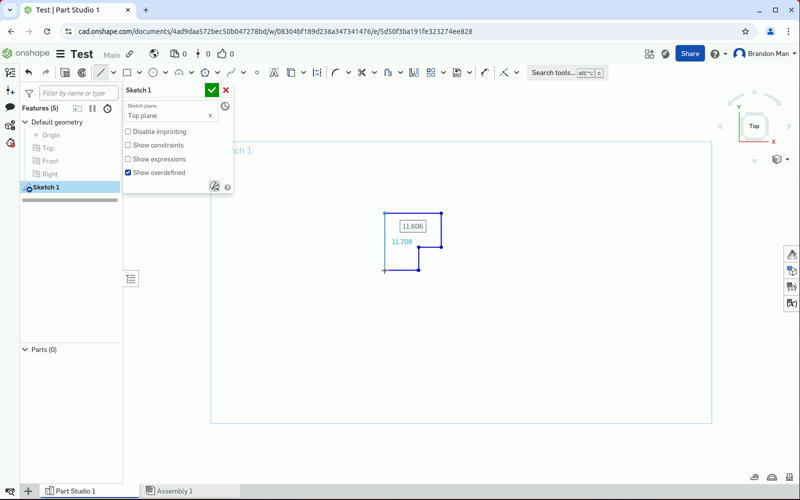
key(esc)
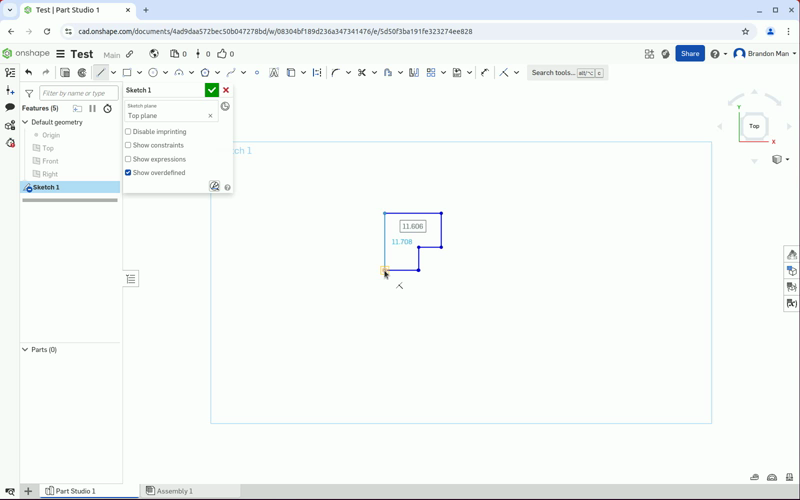
mouse_move(434, 217)
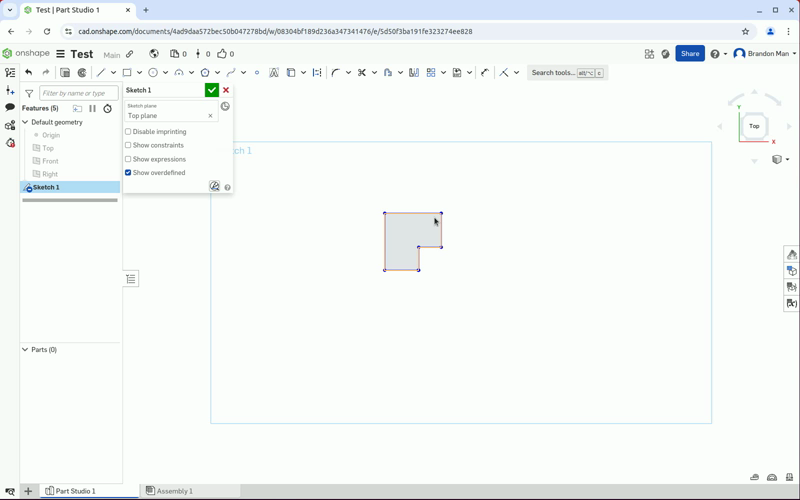
click(434, 217)
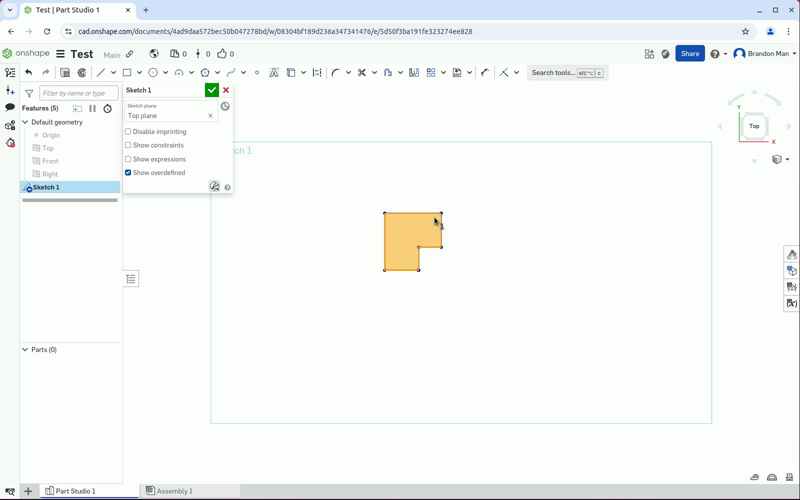
mouse_move(73, 352)
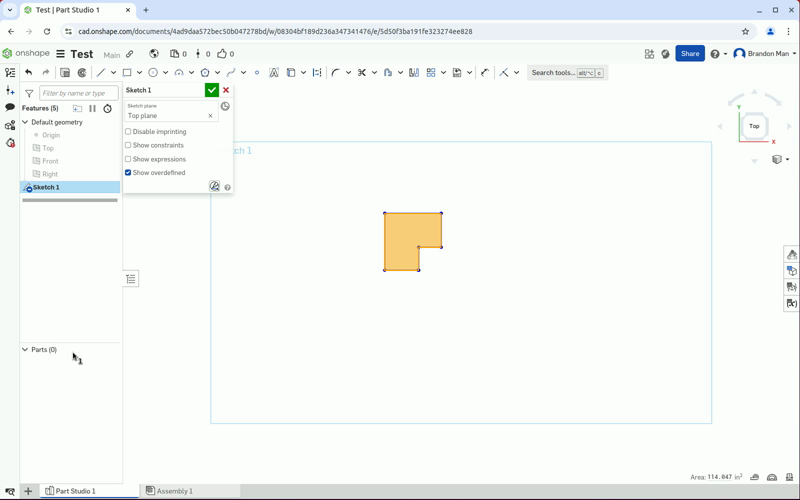
key(shift+y)
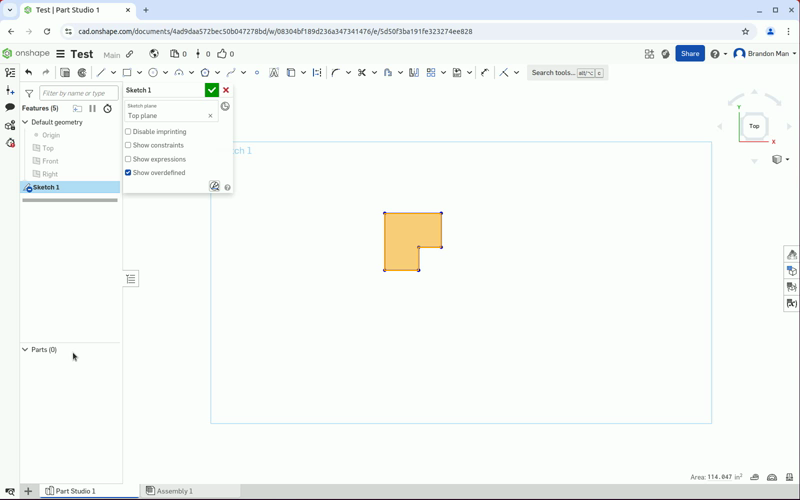
key(shift+e)
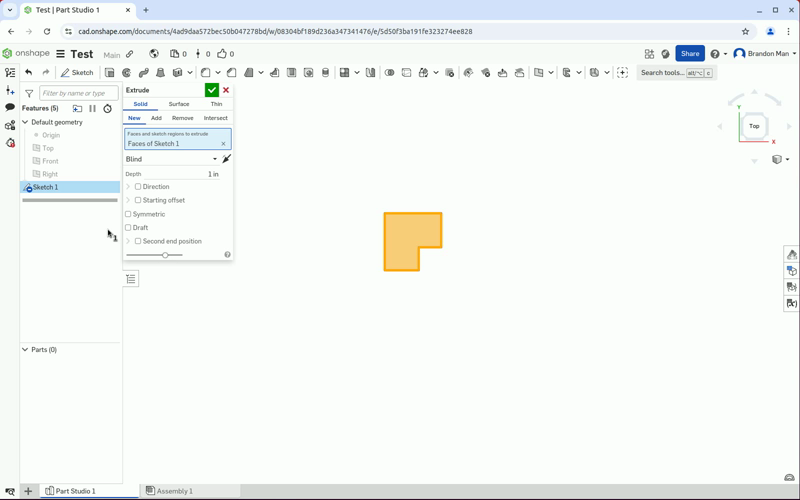
mouse_move(143, 106)
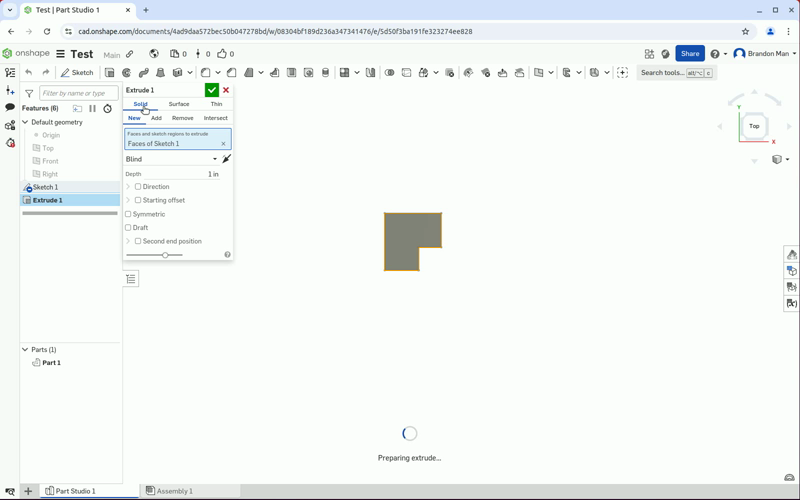
click(143, 106)
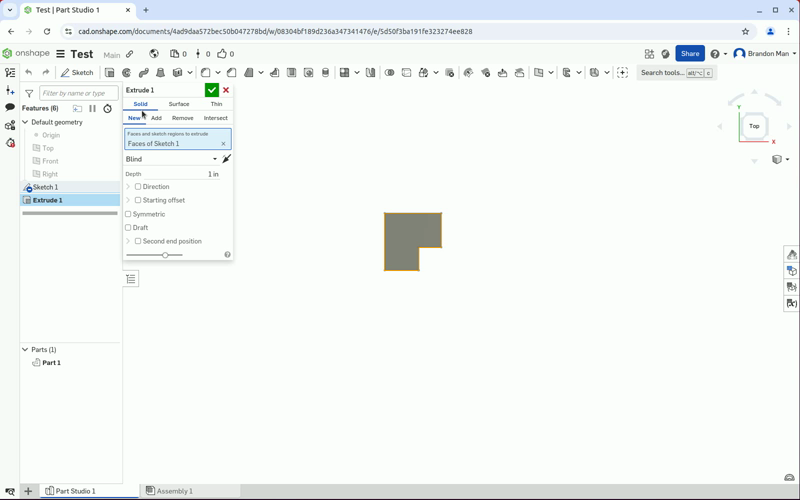
mouse_move(137, 120)
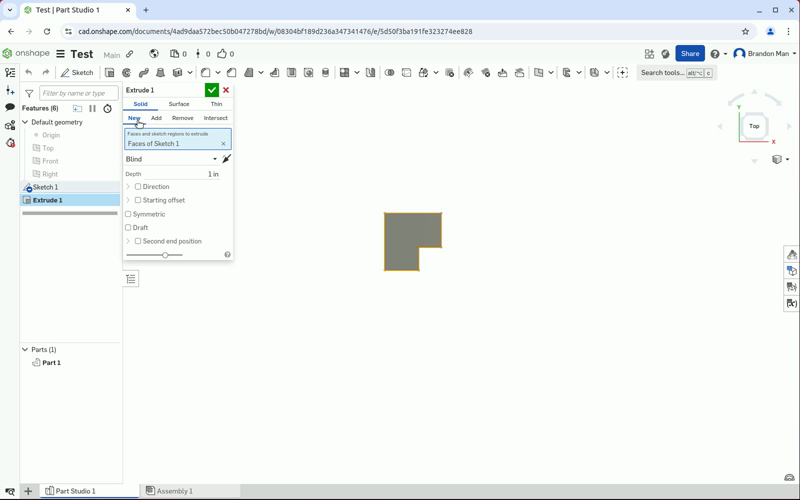
click(137, 120)
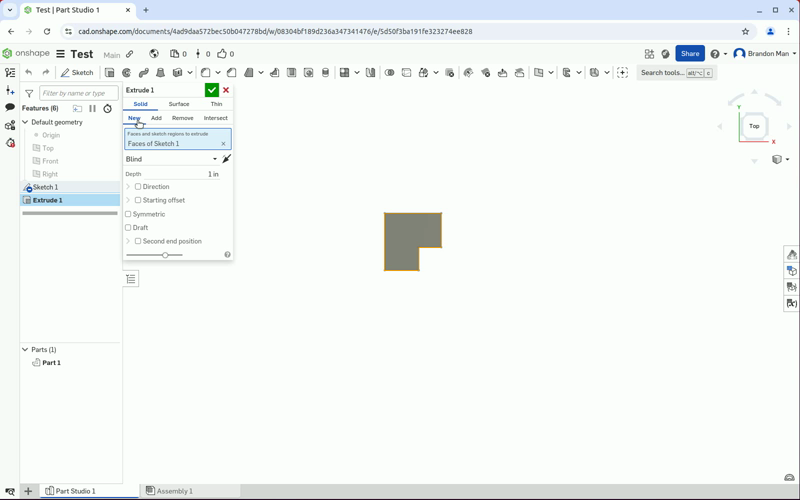
key(tab, 4)
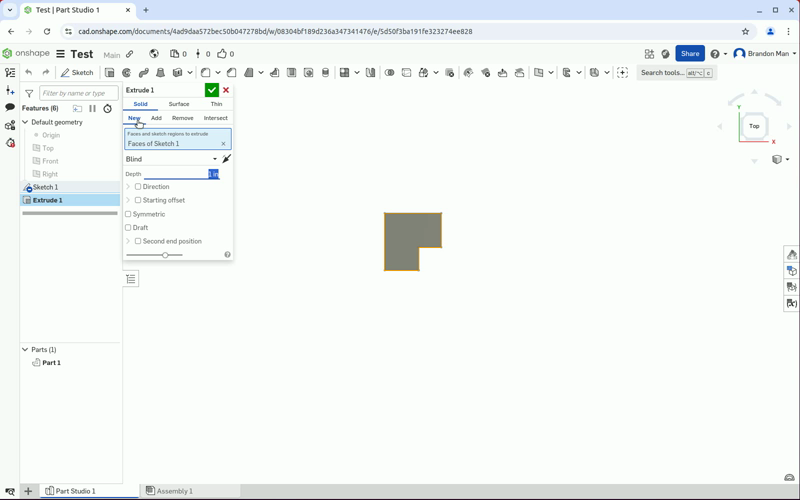
text(20.22)
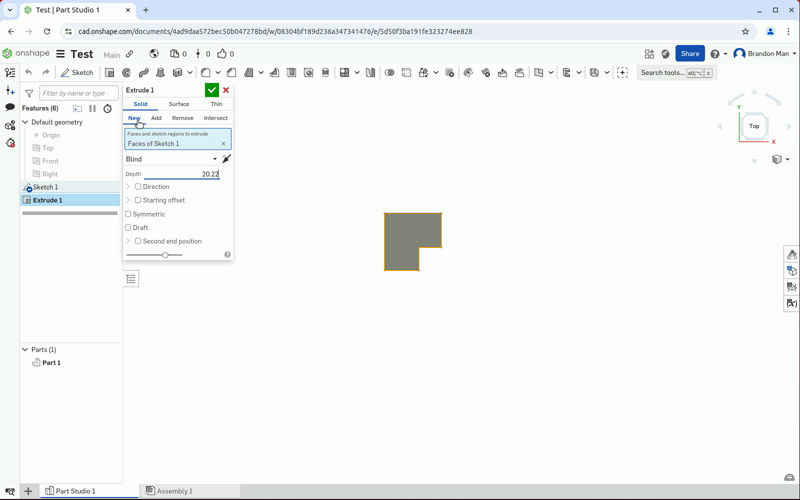
key(enter)
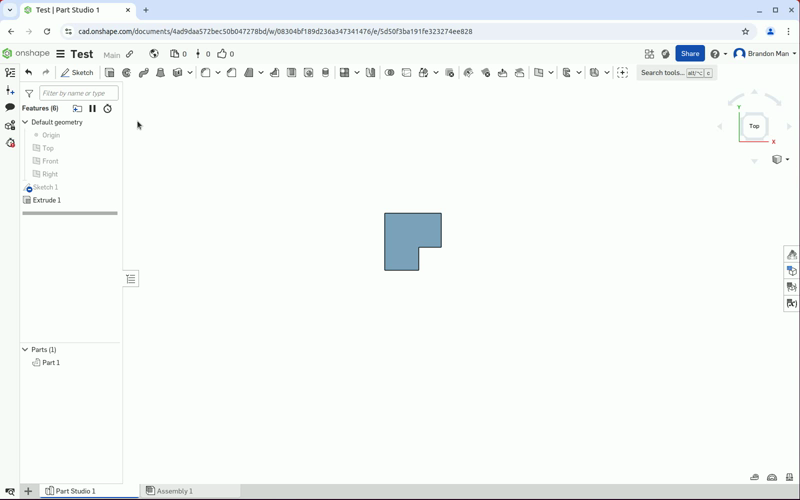
key(shift+h)
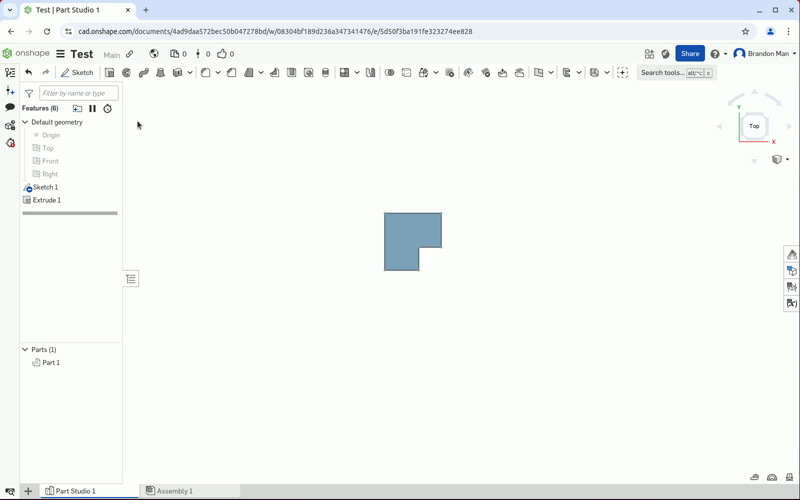
key(shift+h)
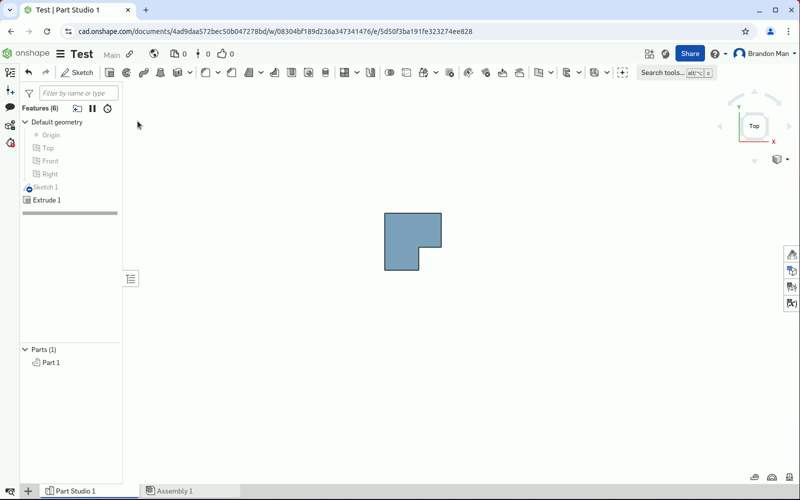
mouse_move(73, 189)
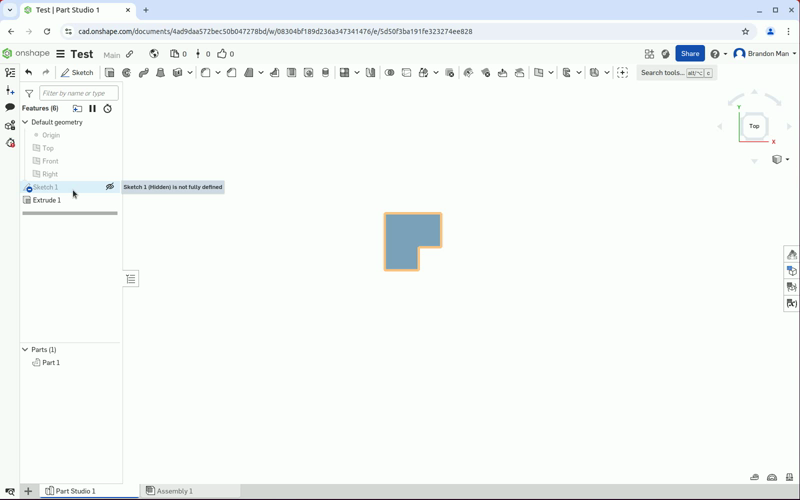
click(73, 189)
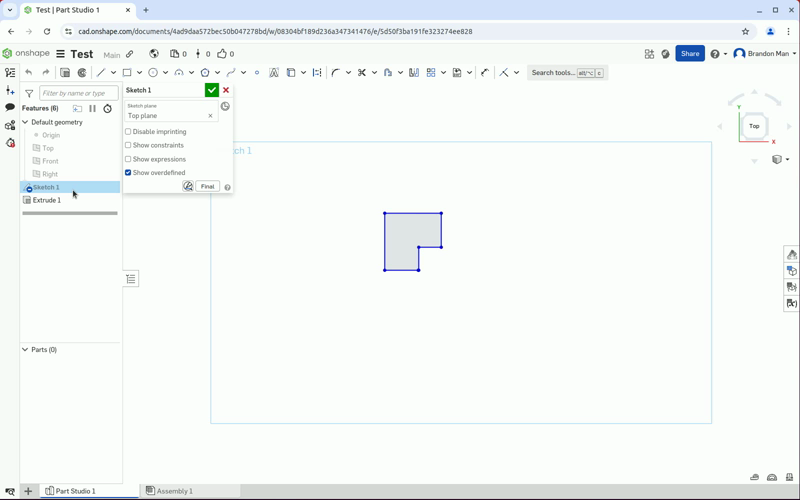
mouse_move(229, 92)
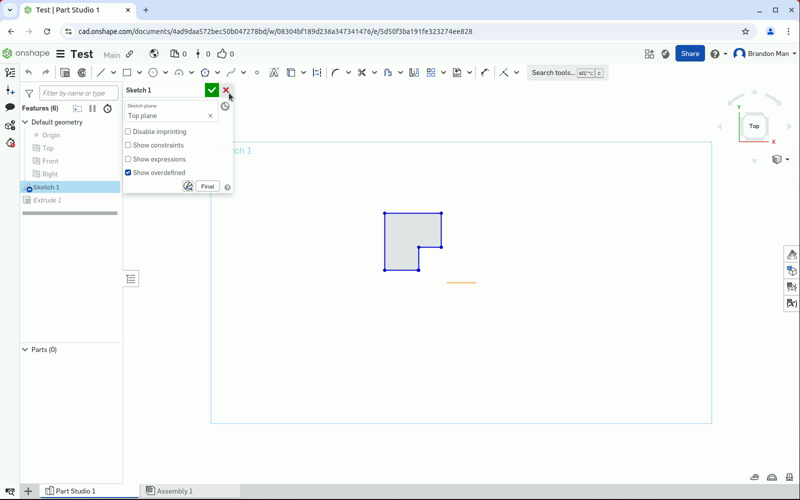
click(229, 92)
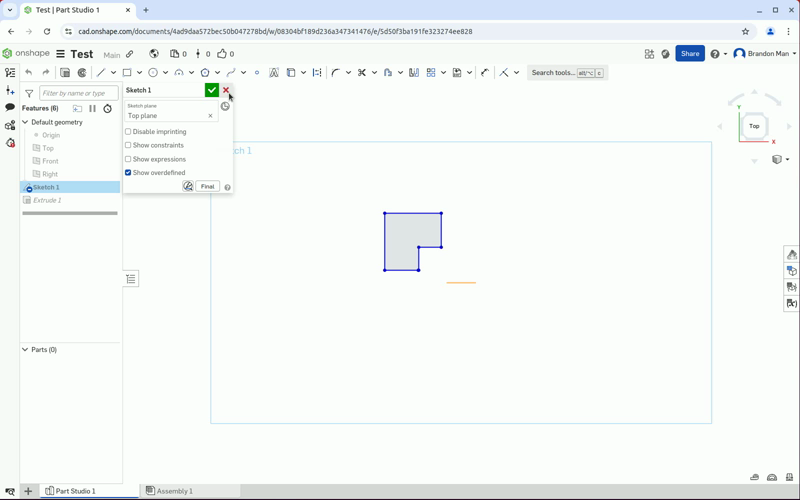
key(shift+s)
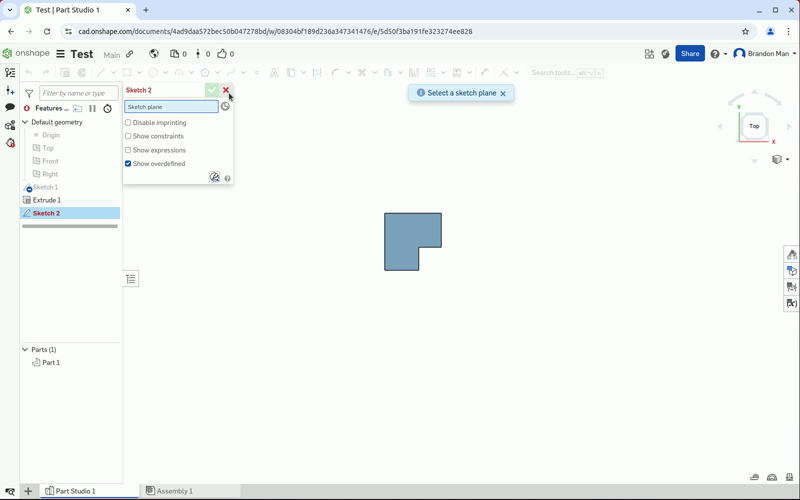
mouse_move(73, 150)
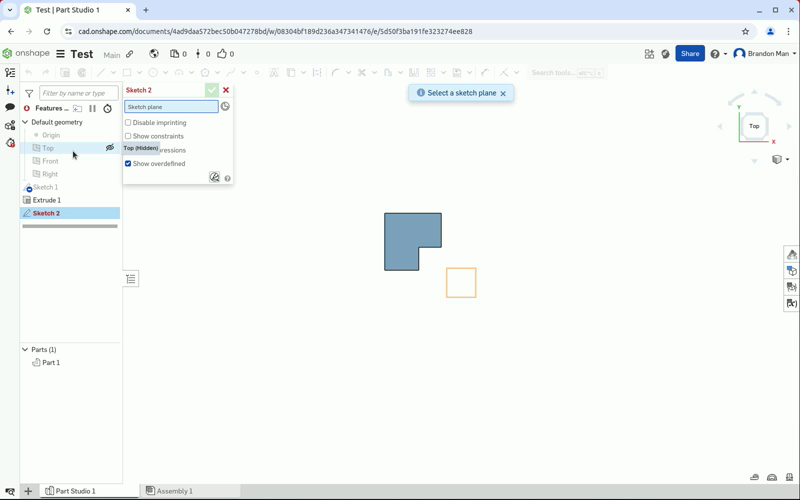
click(73, 150)
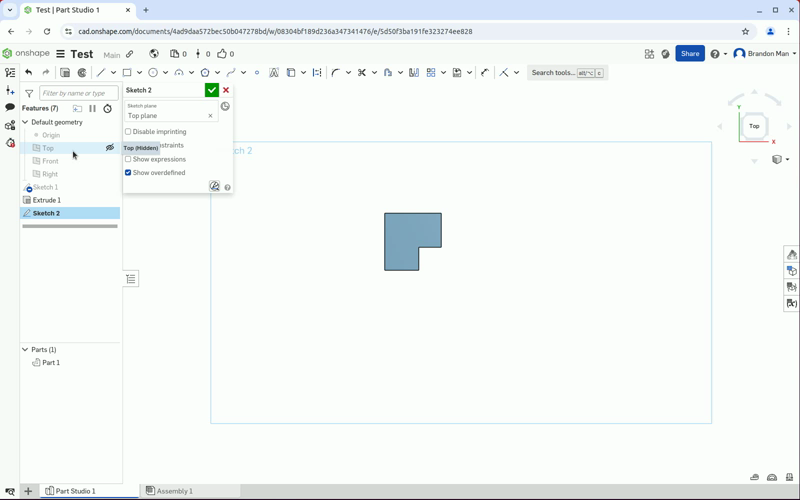
mouse_move(73, 352)
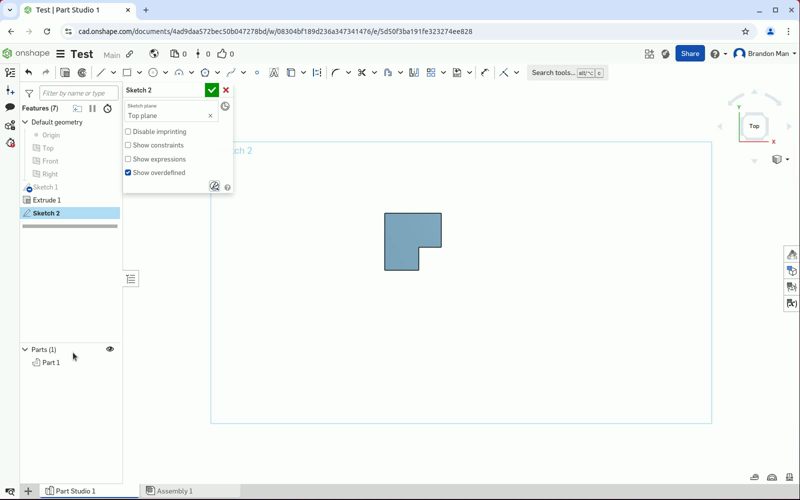
key(y)
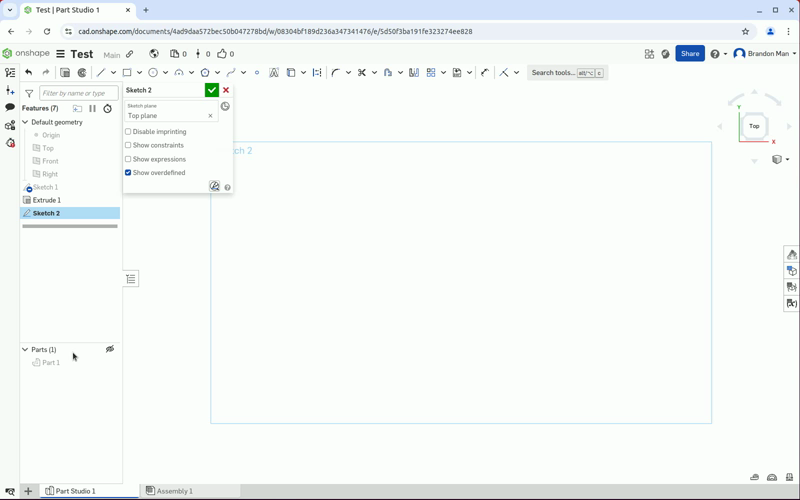
key(l)
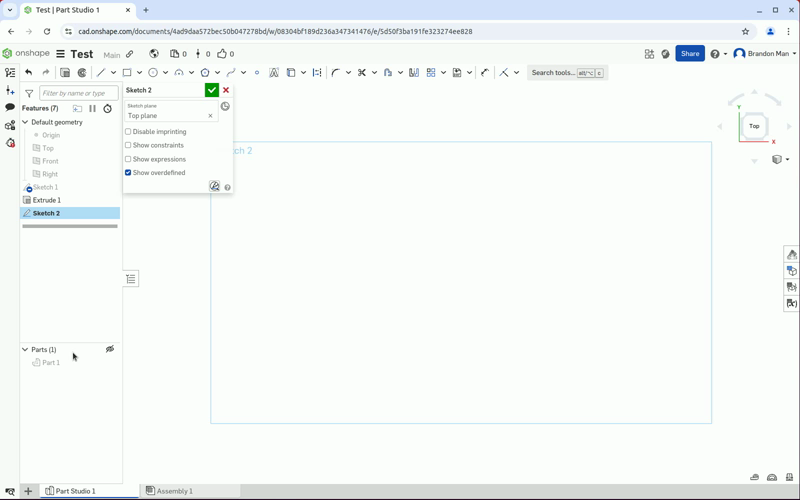
key_down(shift)
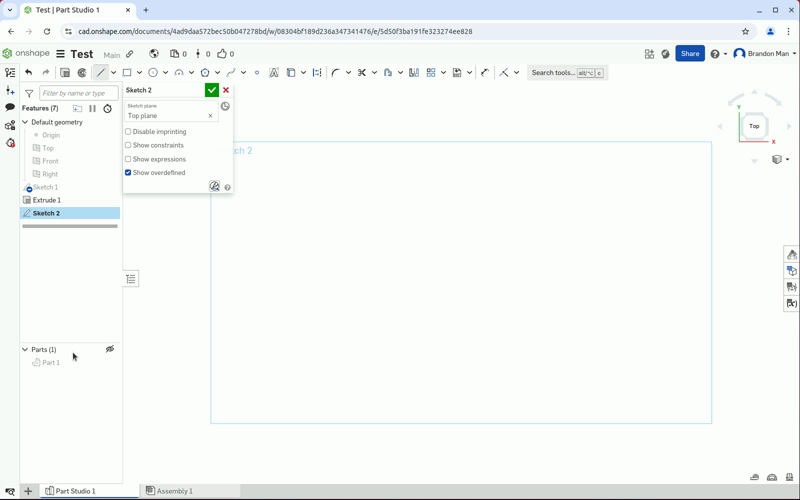
mouse_move(440, 246)
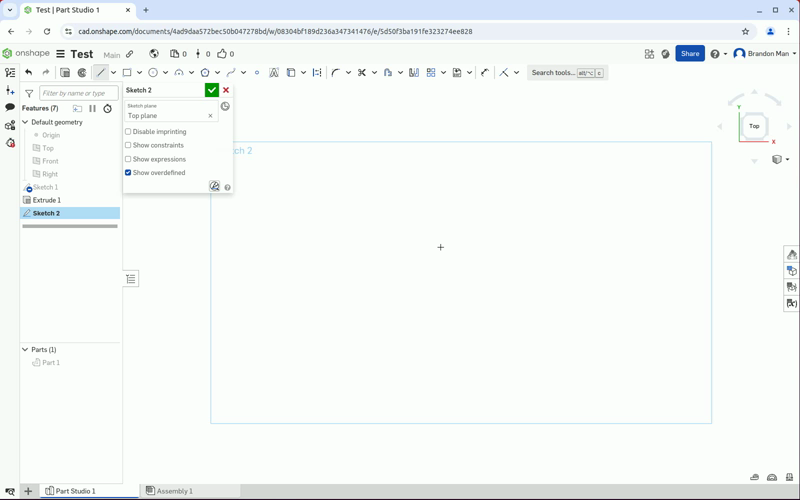
click(440, 246)
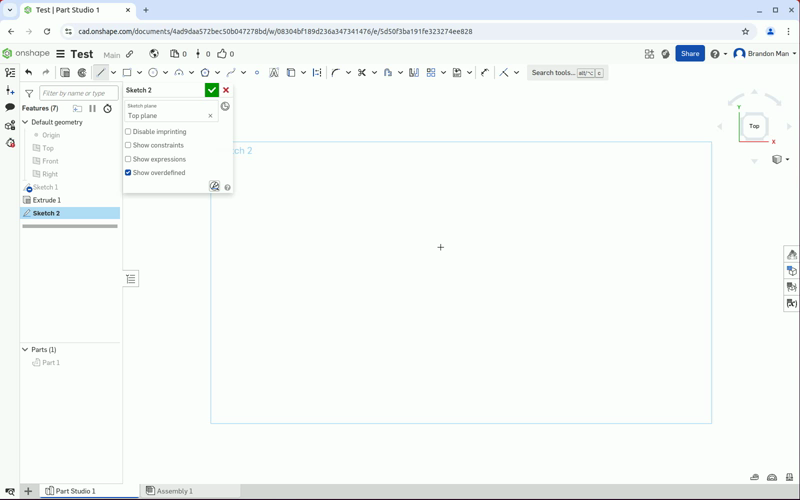
key_up(shift)
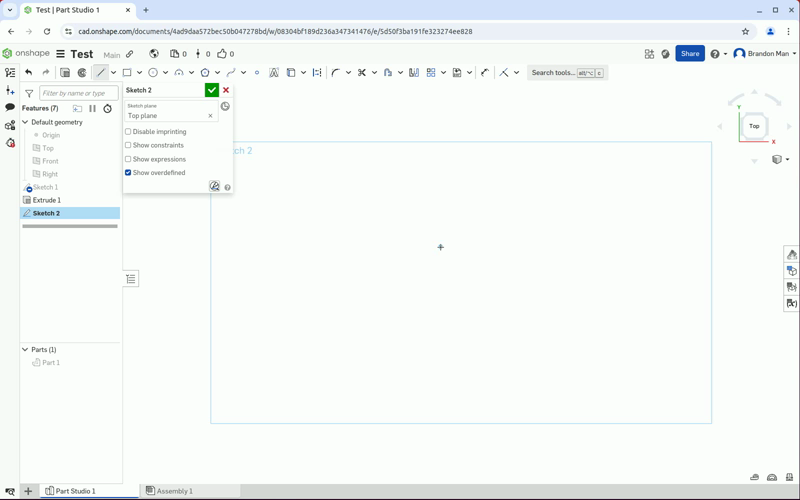
key_down(shift)
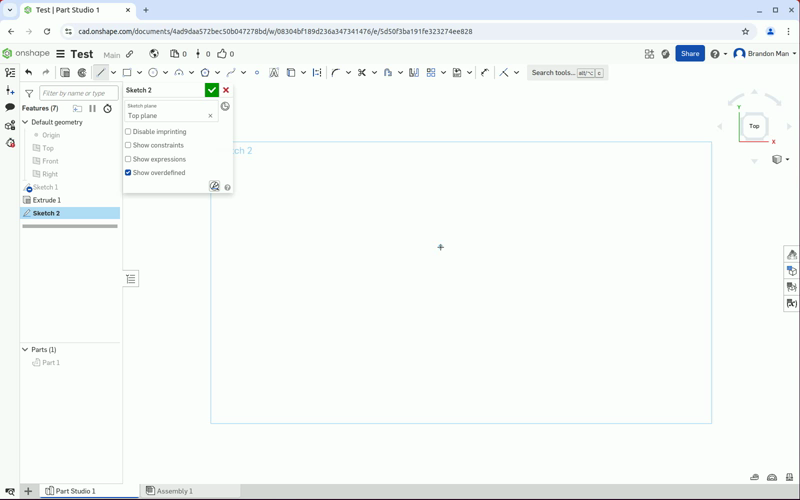
mouse_move(470, 246)
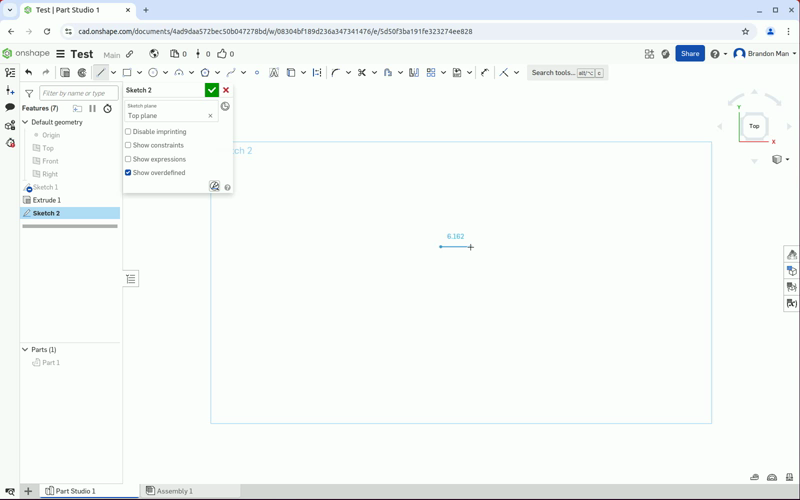
mouse_move(463, 246)
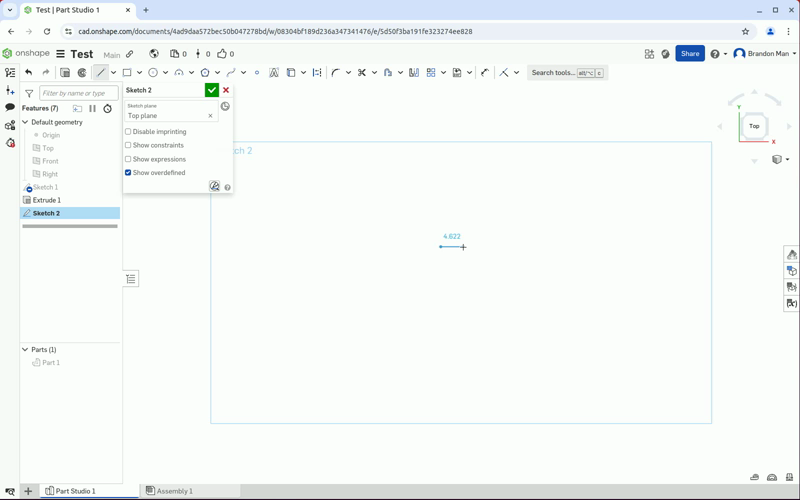
click(463, 246)
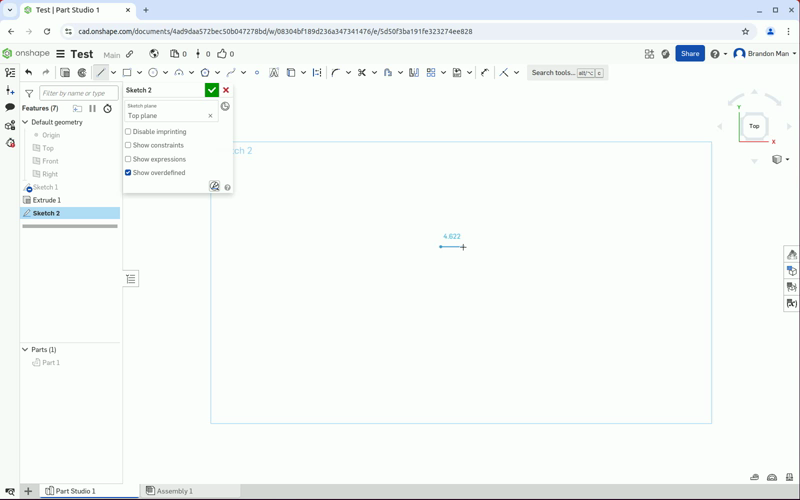
key_up(shift)
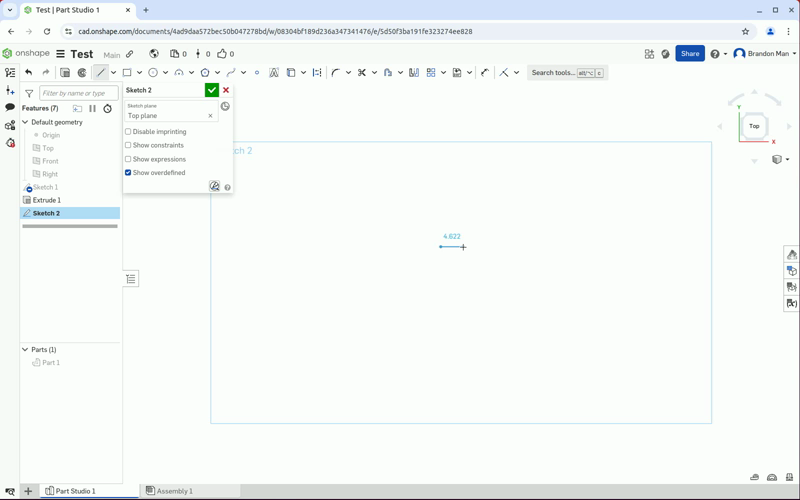
key_down(shift)
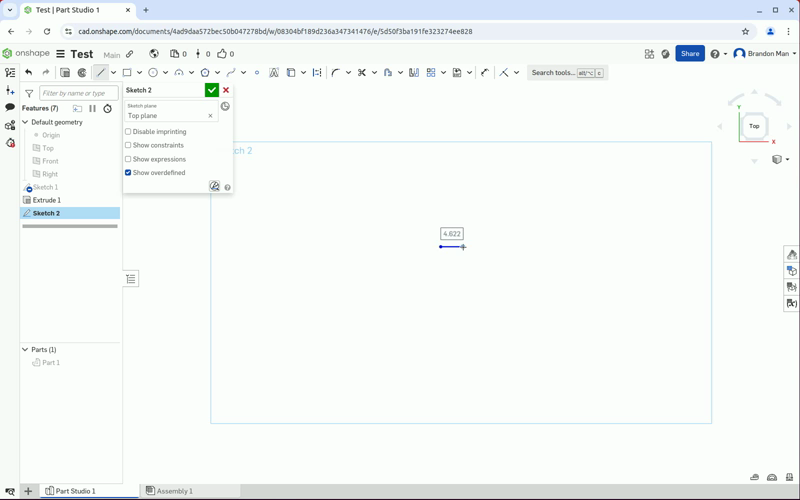
mouse_move(493, 246)
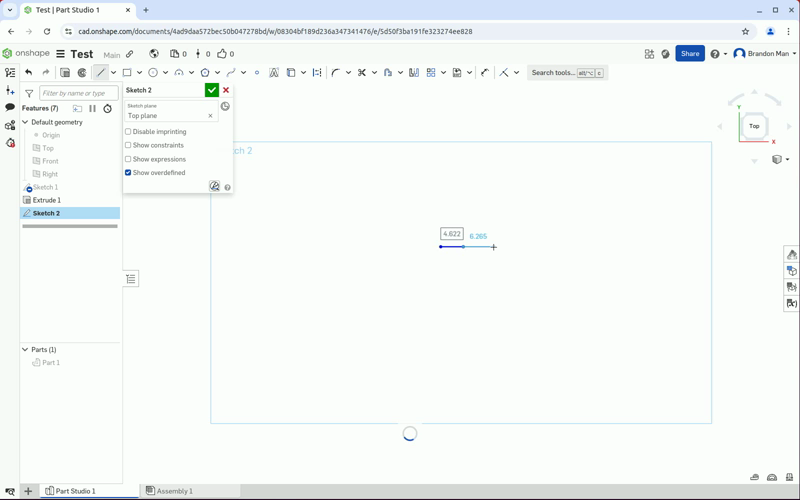
mouse_move(463, 269)
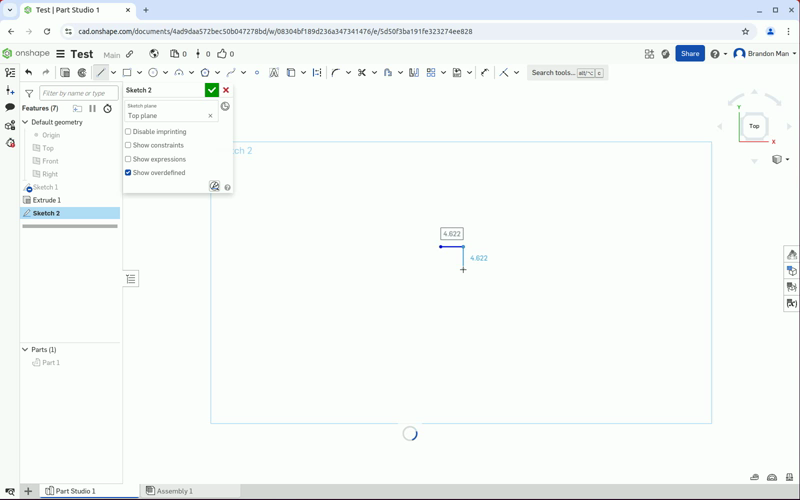
click(463, 269)
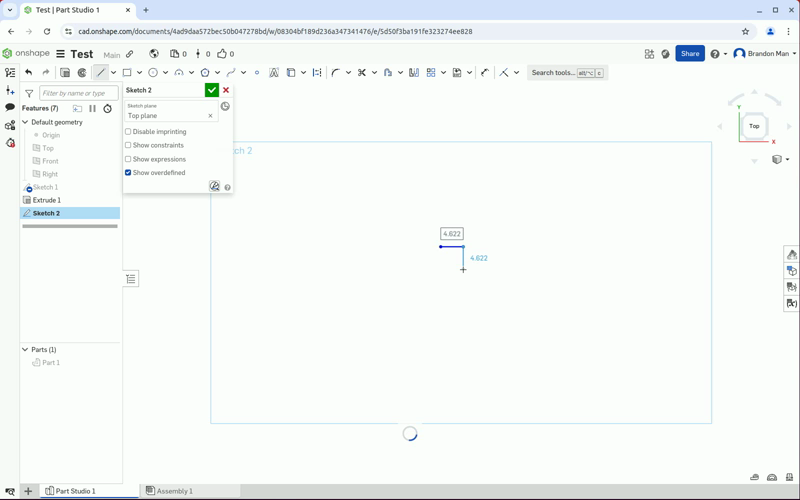
key_up(shift)
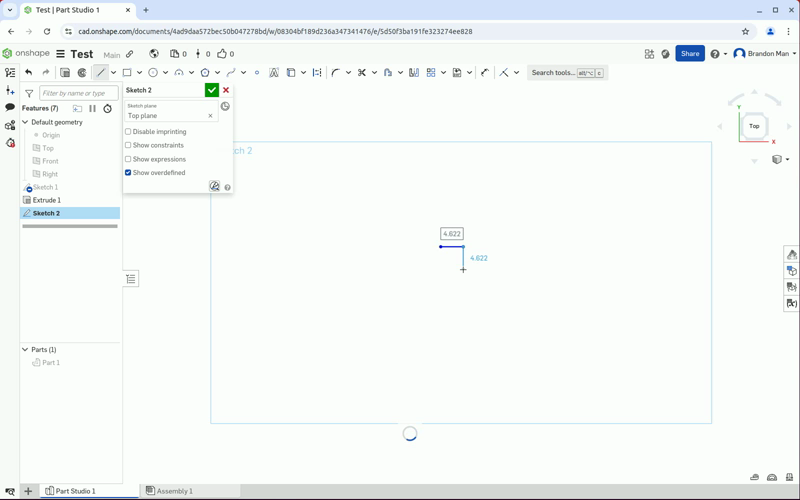
key_down(shift)
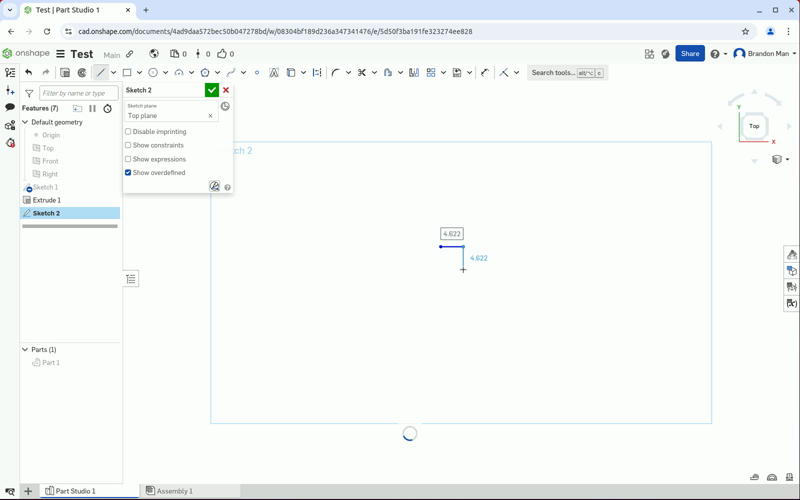
mouse_move(493, 269)
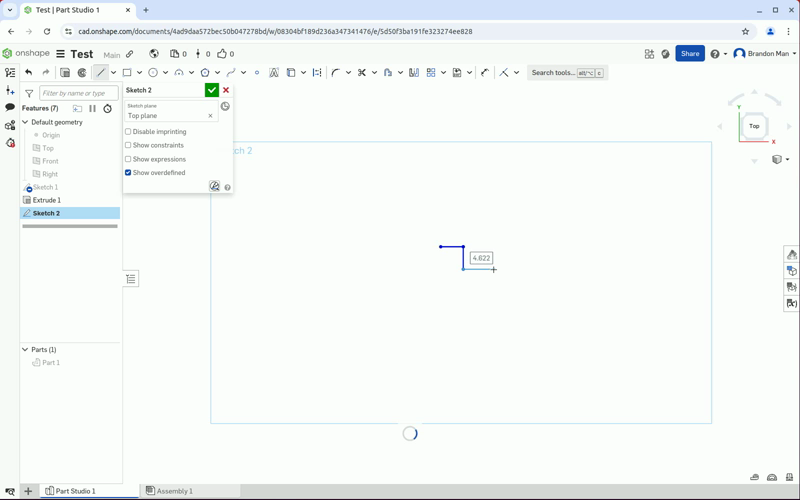
mouse_move(497, 269)
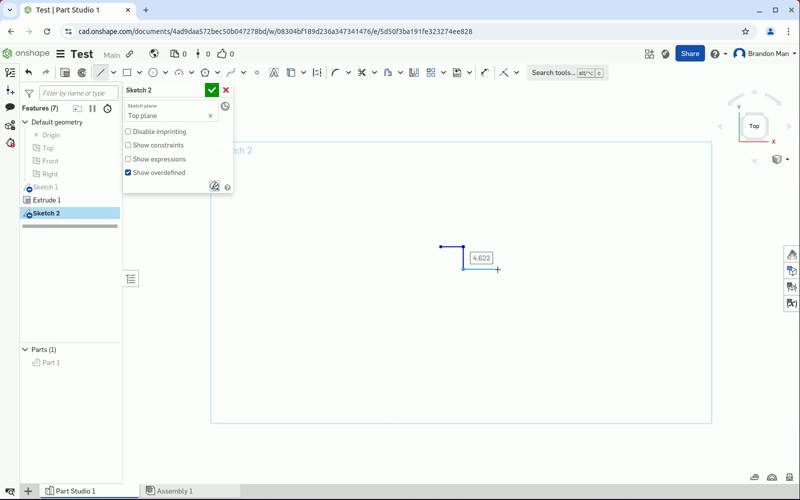
click(497, 269)
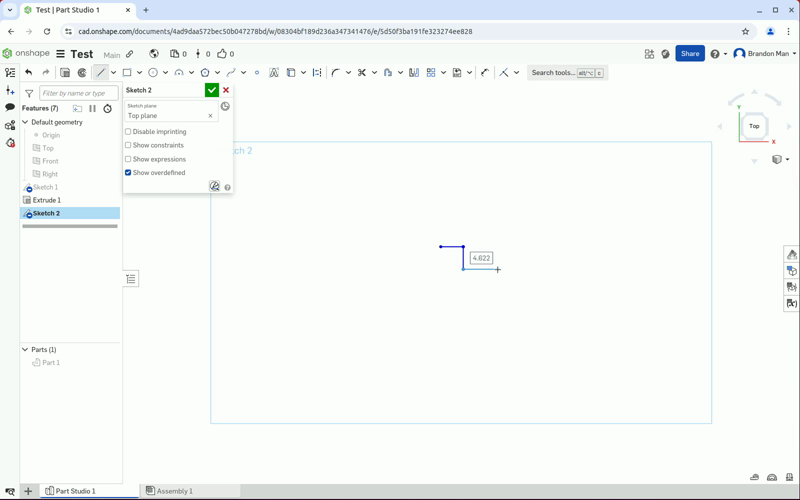
key_up(shift)
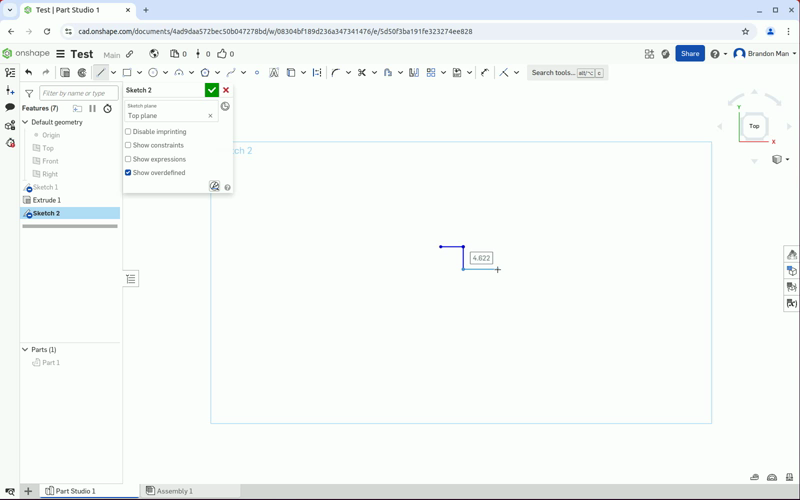
key_down(shift)
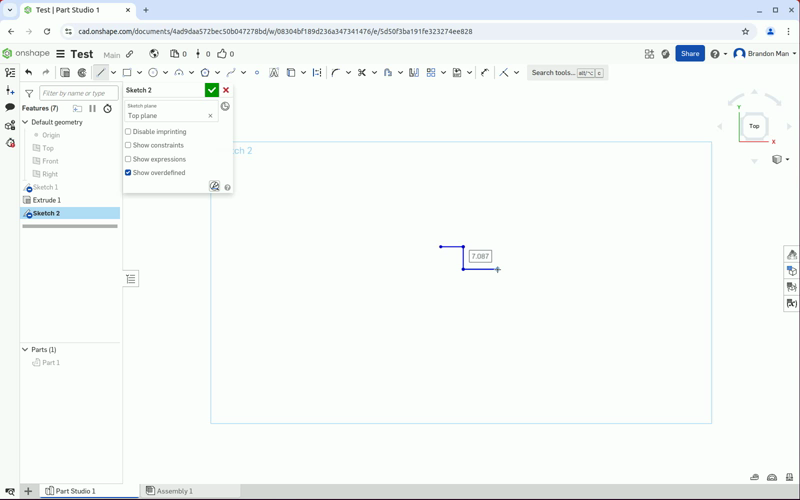
mouse_move(527, 269)
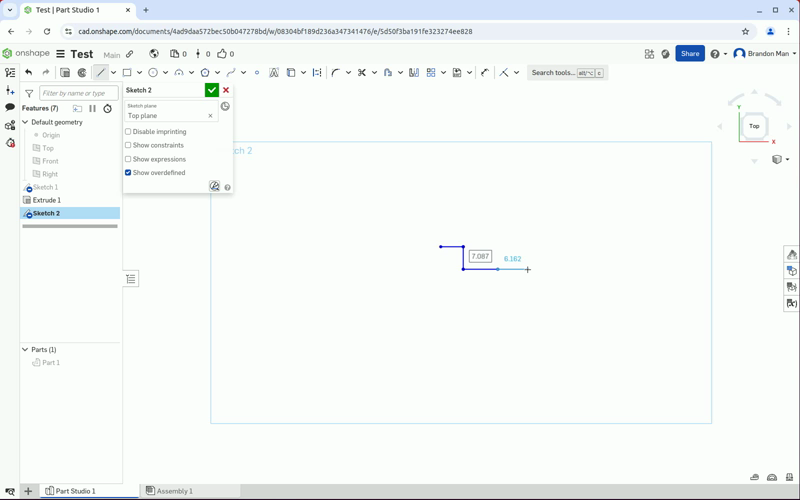
mouse_move(497, 212)
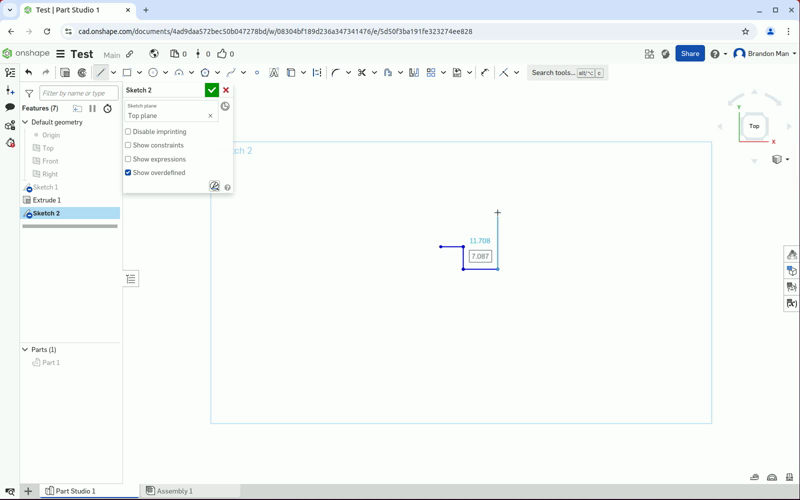
click(497, 212)
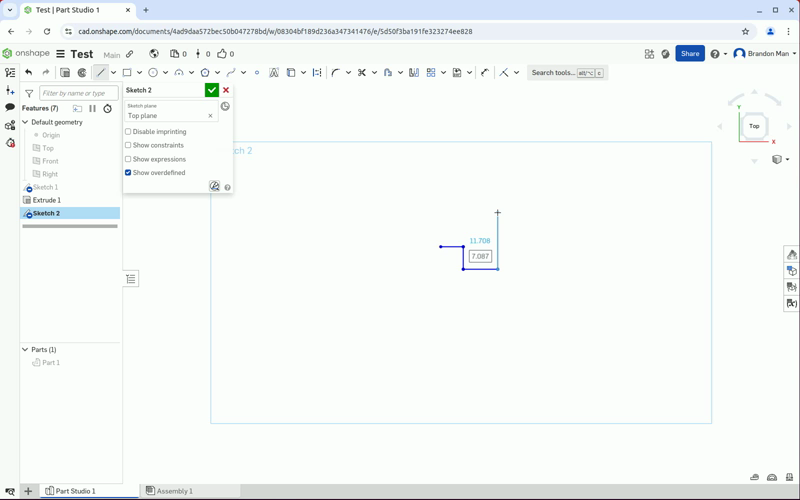
key_up(shift)
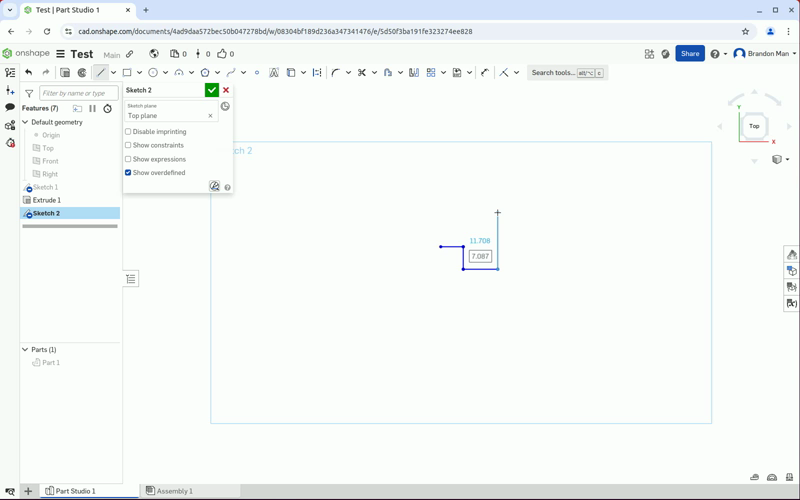
key_down(shift)
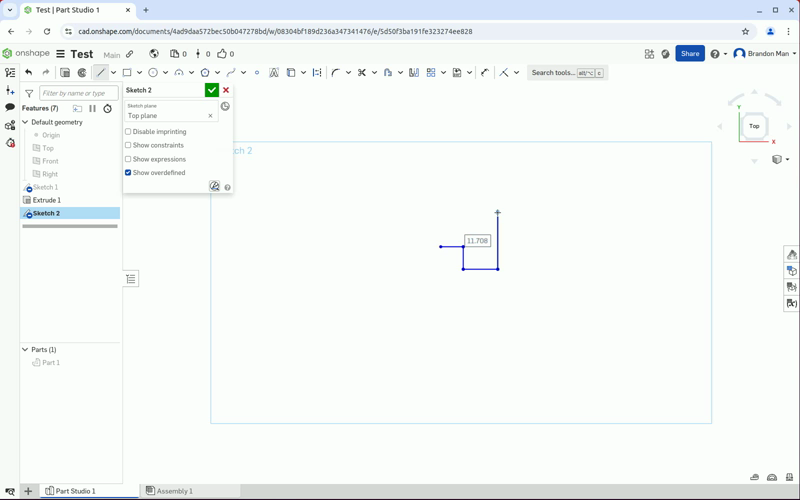
mouse_move(527, 212)
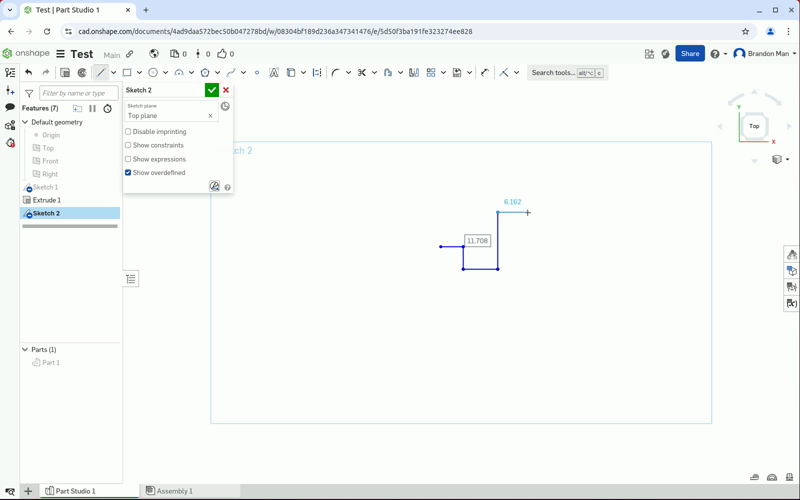
mouse_move(440, 212)
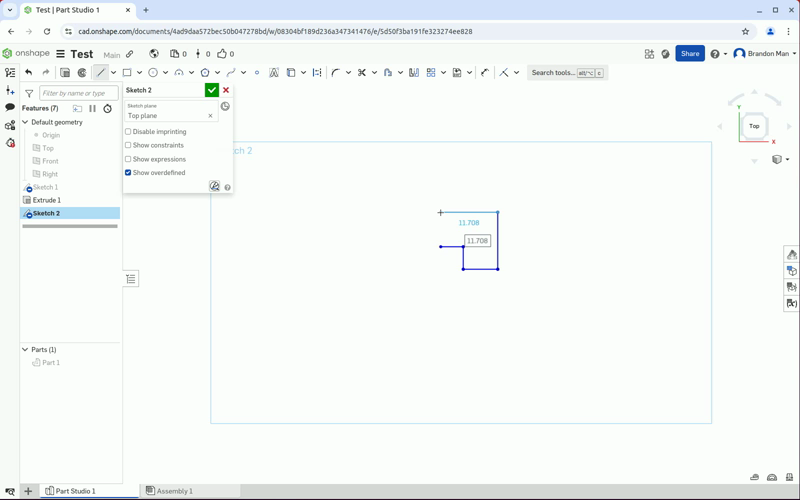
click(440, 212)
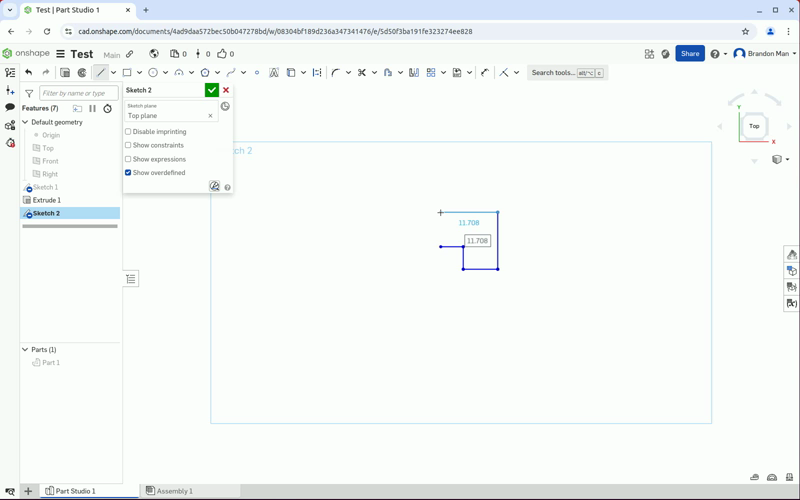
key_up(shift)
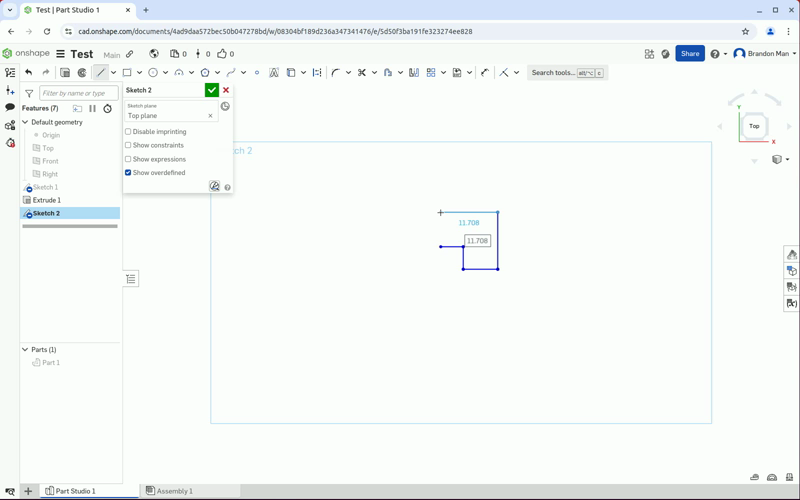
mouse_move(470, 212)
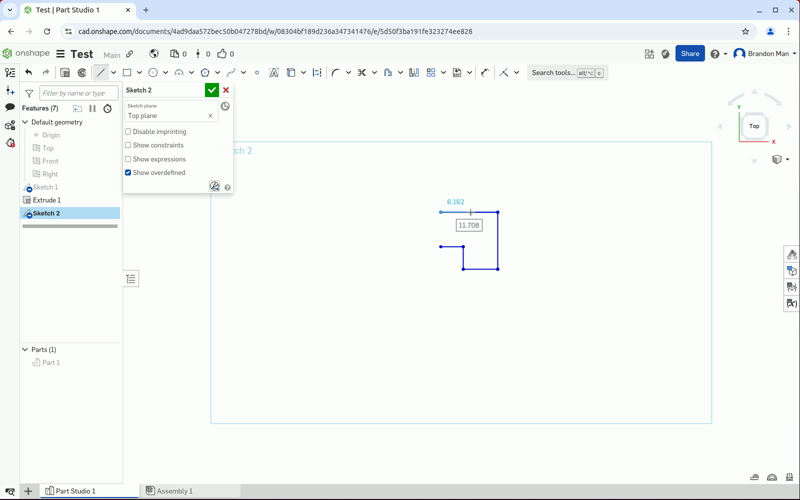
key_down(shift)
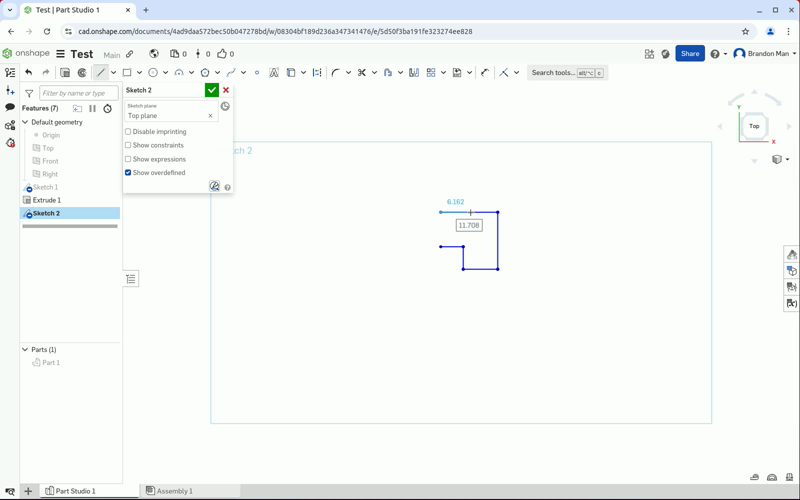
mouse_move(440, 246)
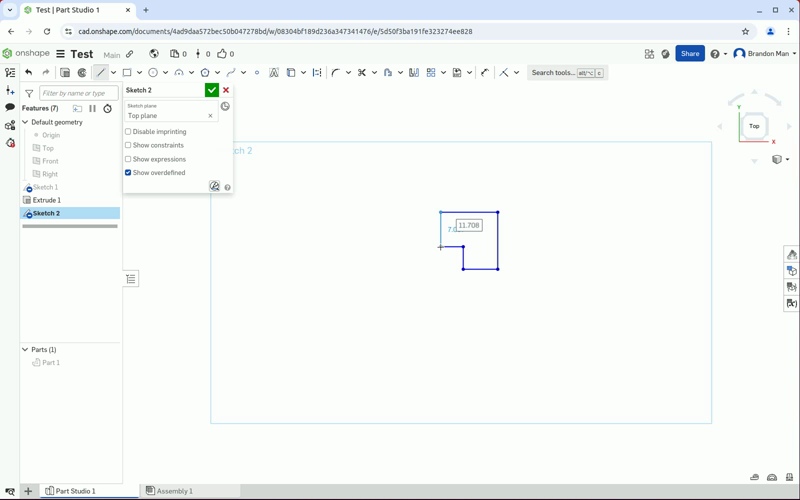
key_up(shift)
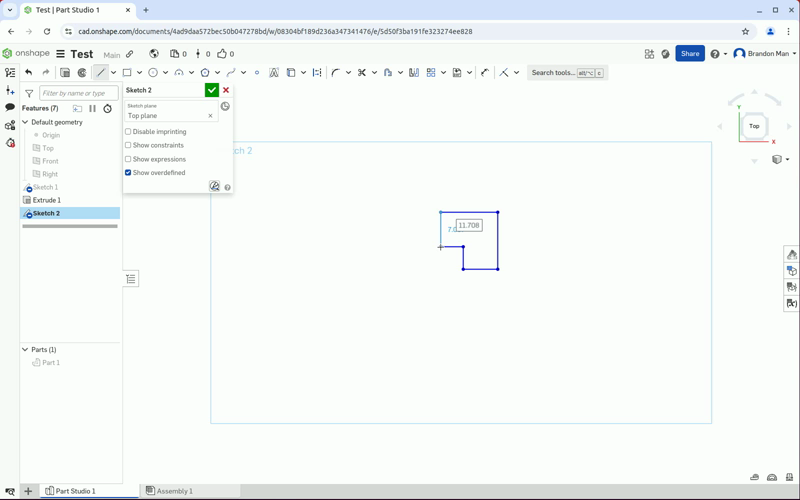
click(440, 246)
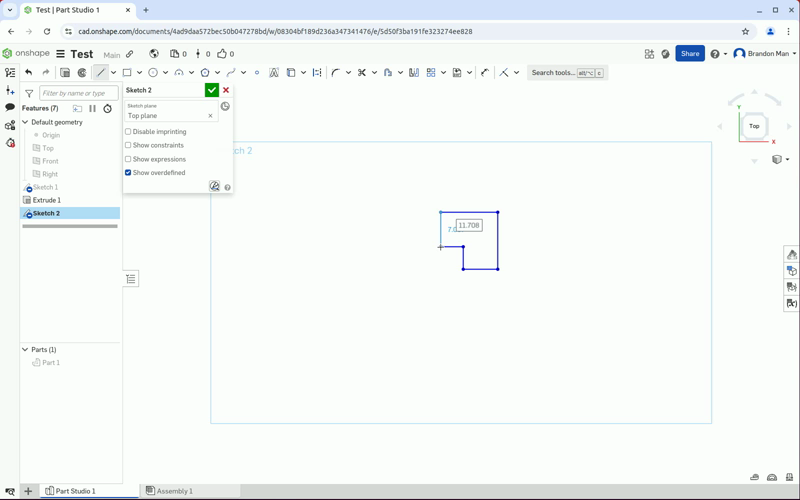
key(esc)
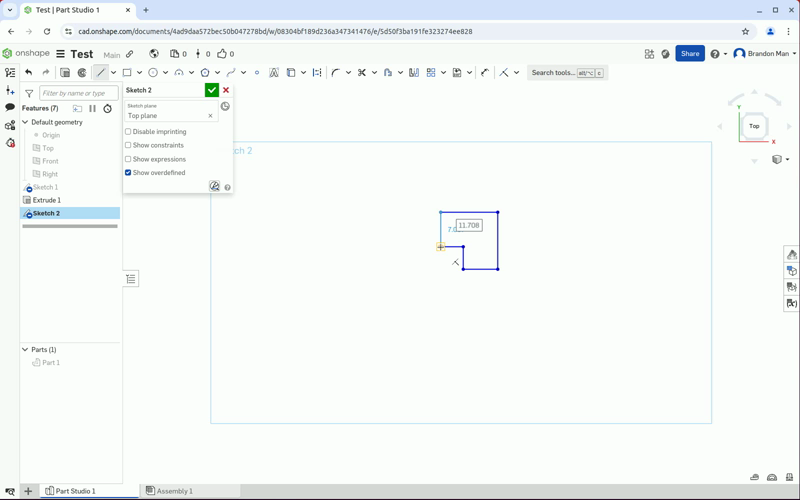
mouse_move(463, 223)
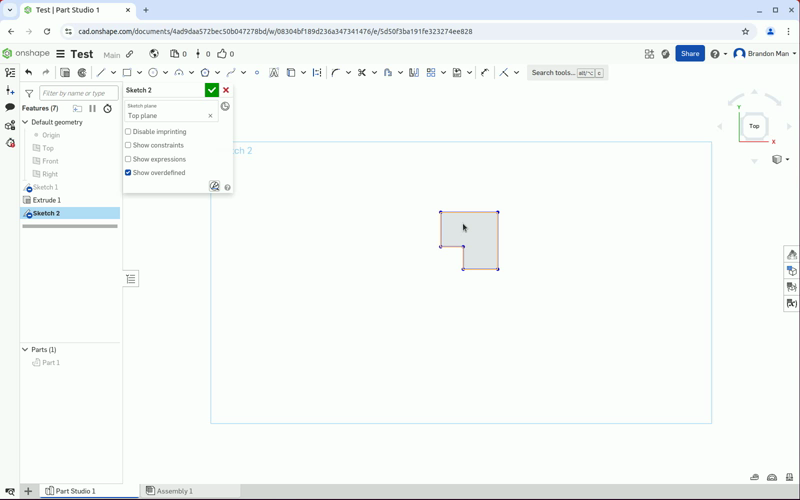
click(463, 223)
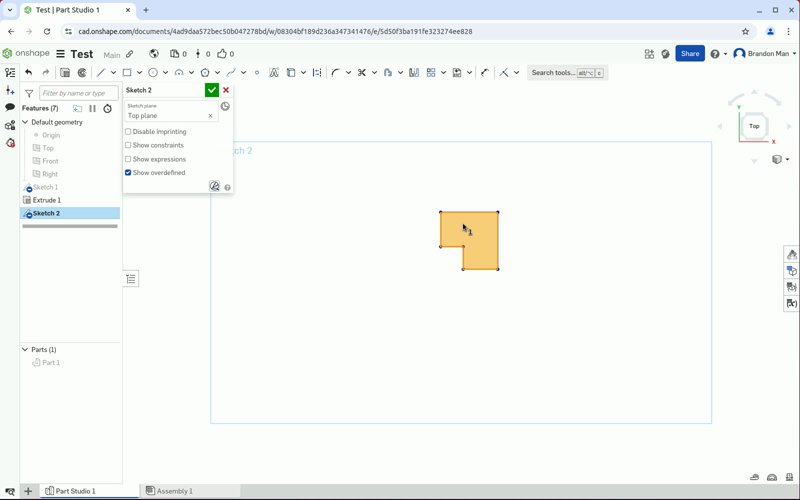
mouse_move(73, 352)
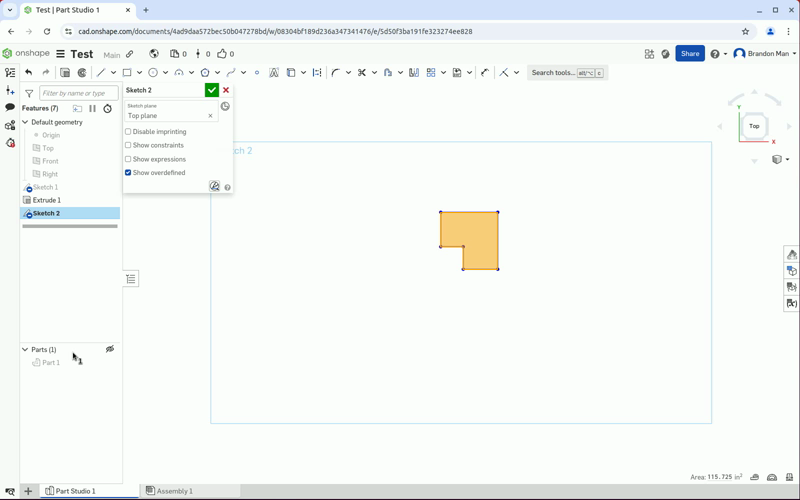
key(shift+y)
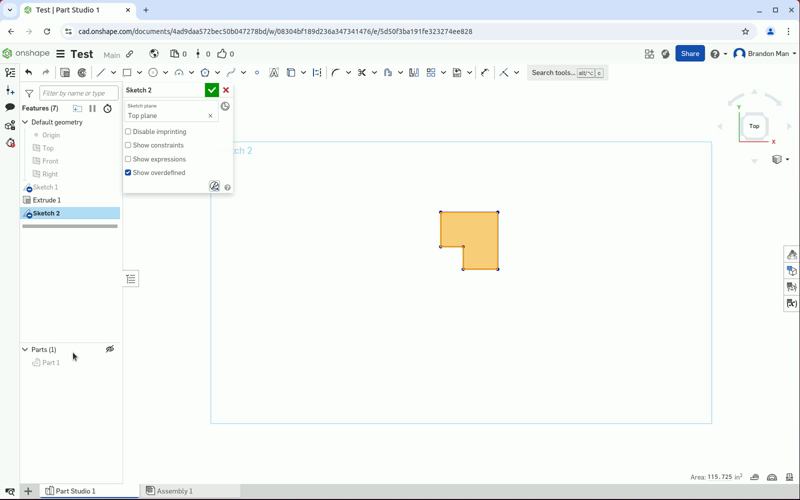
key(shift+e)
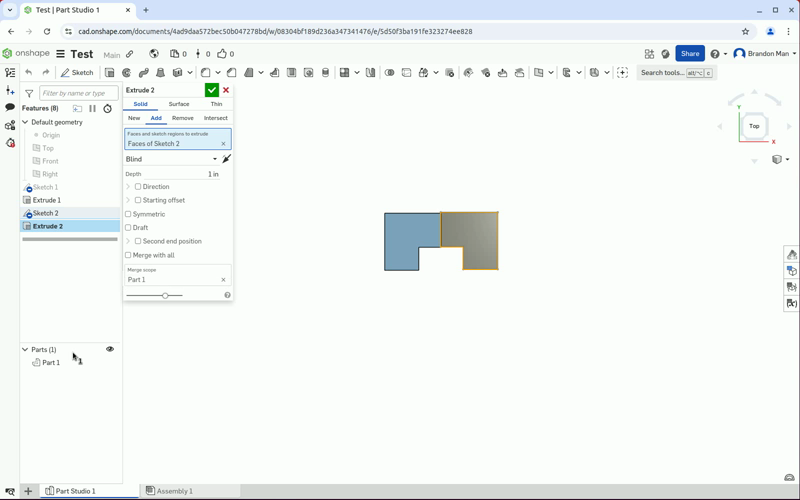
mouse_move(143, 106)
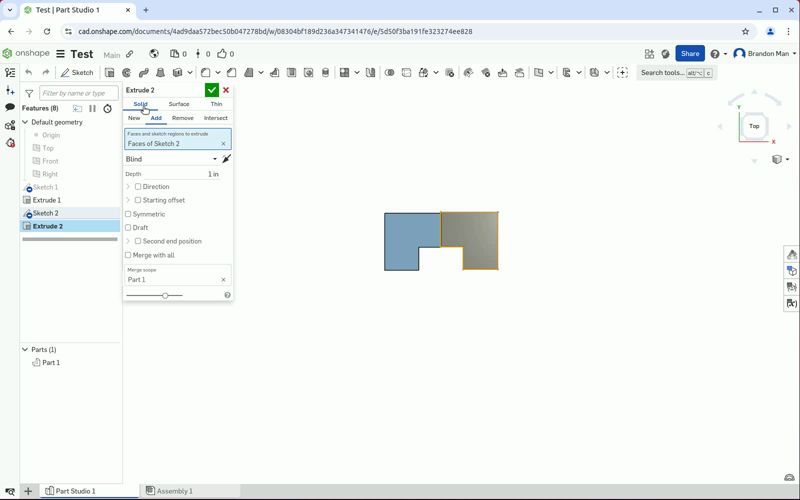
click(143, 106)
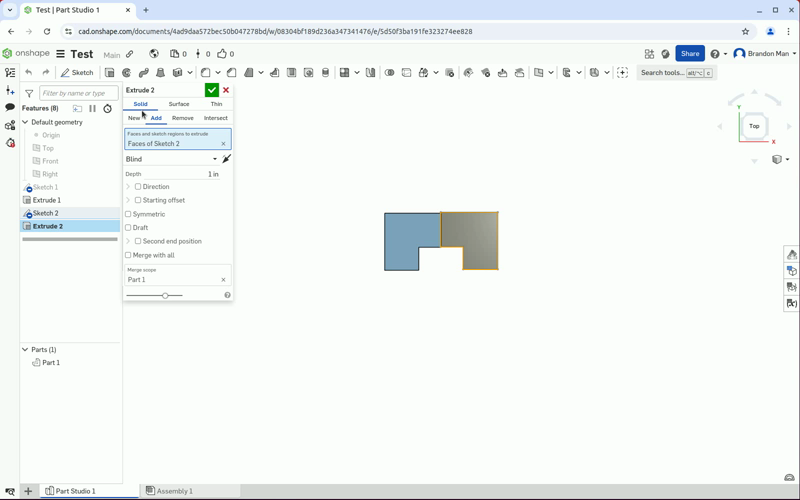
mouse_move(137, 120)
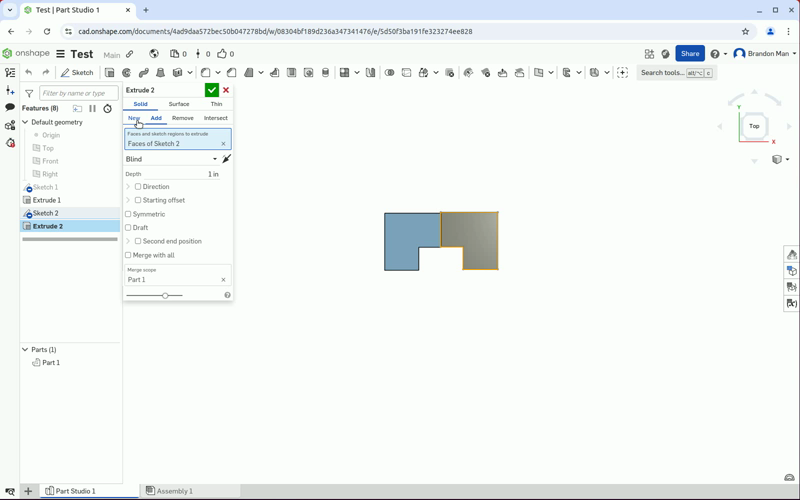
click(137, 120)
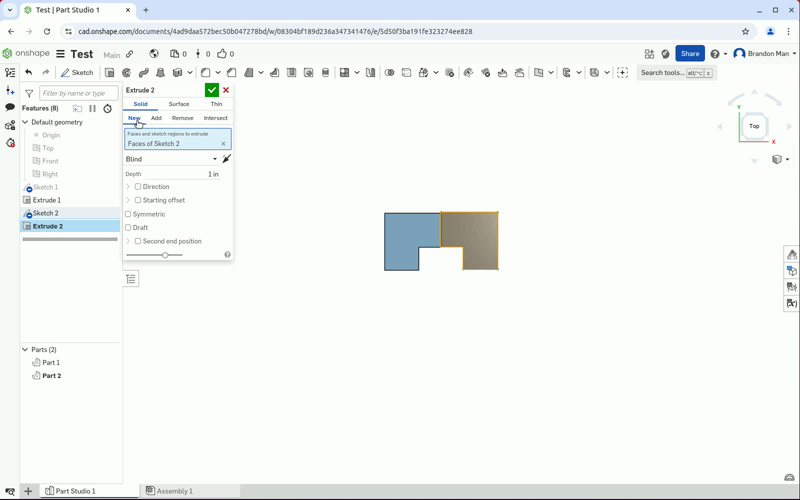
key(tab, 4)
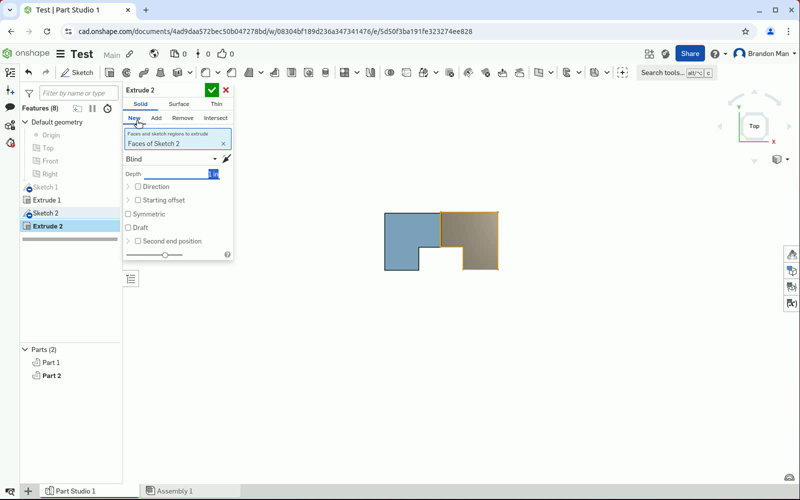
text(11.554)
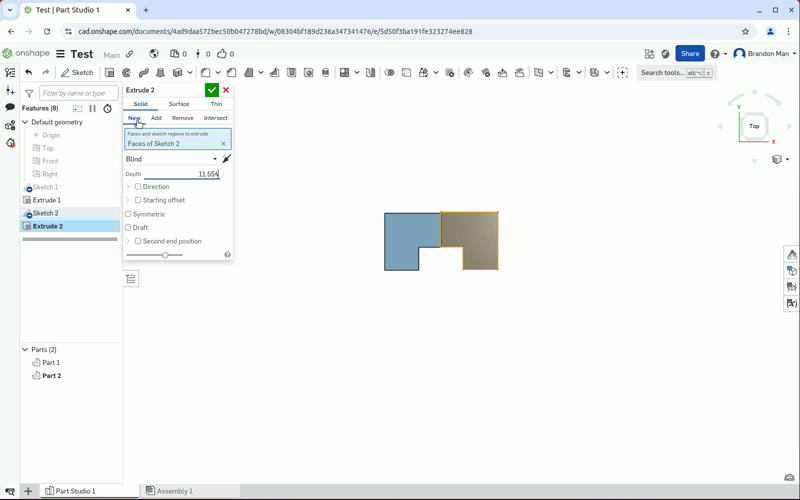
key(enter)
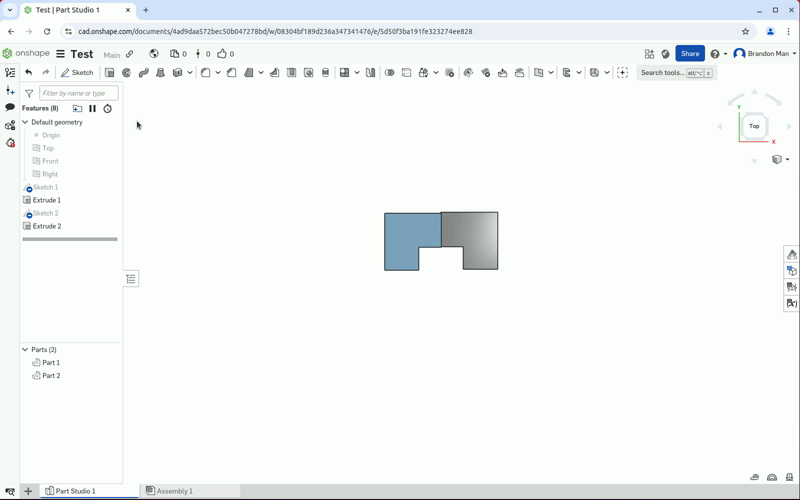
key(shift+h)
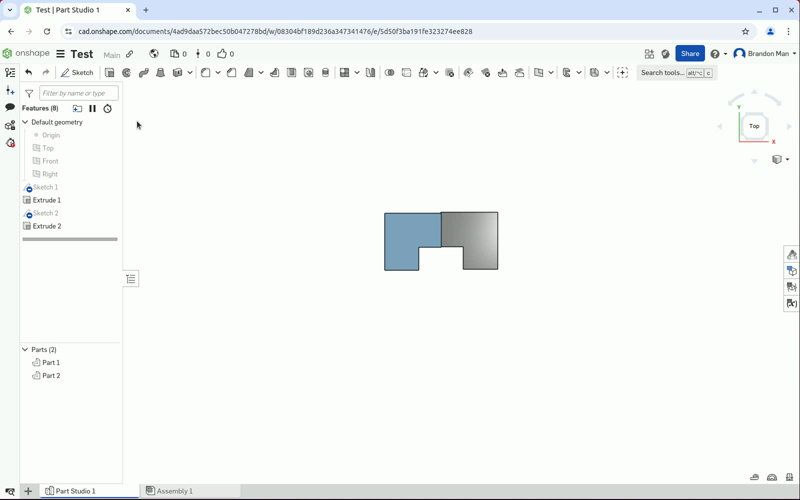
key(shift+h)
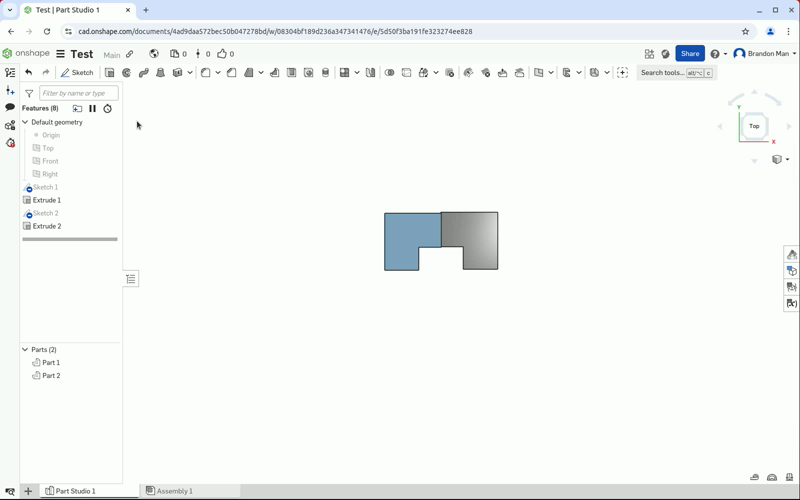
mouse_move(73, 189)
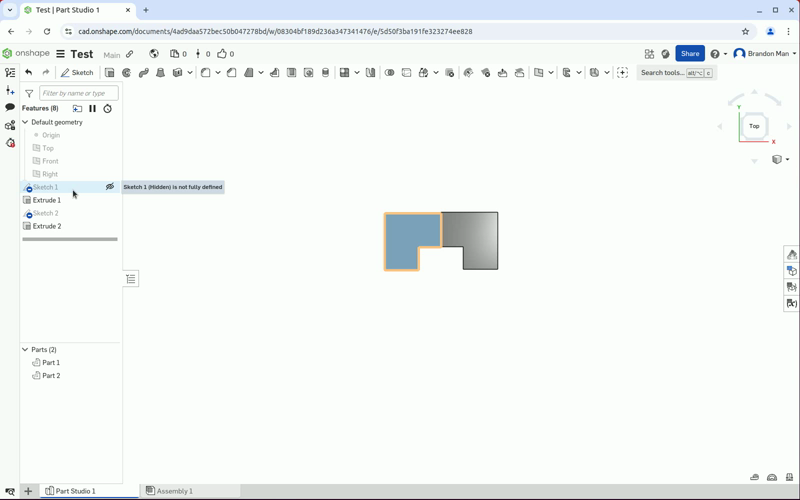
click(73, 189)
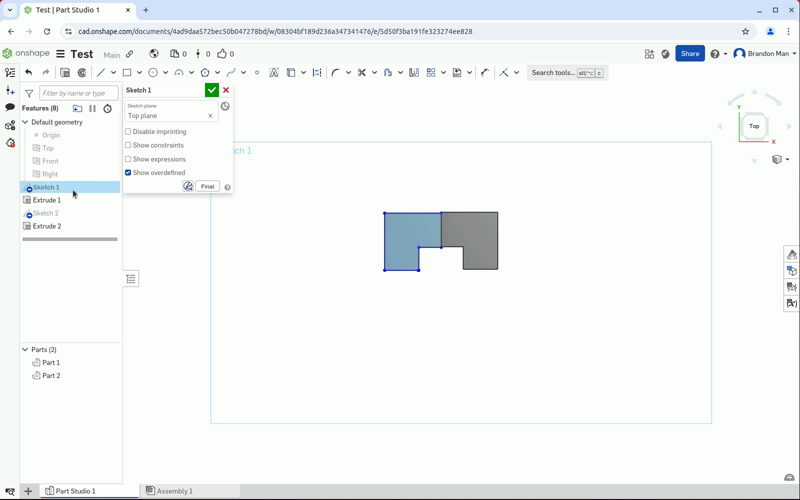
mouse_move(229, 92)
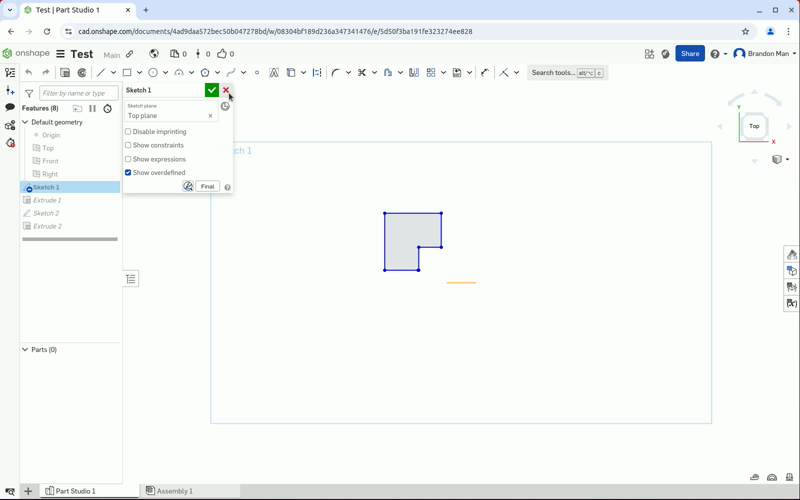
click(229, 92)
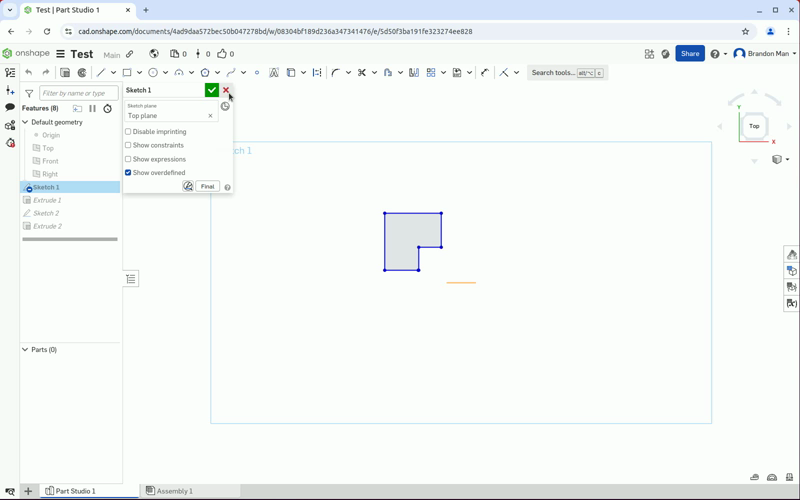
key(shift+s)
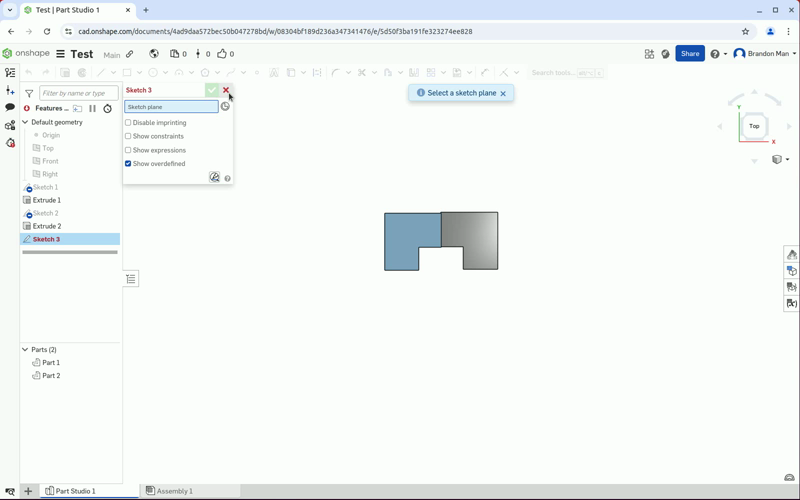
mouse_move(73, 150)
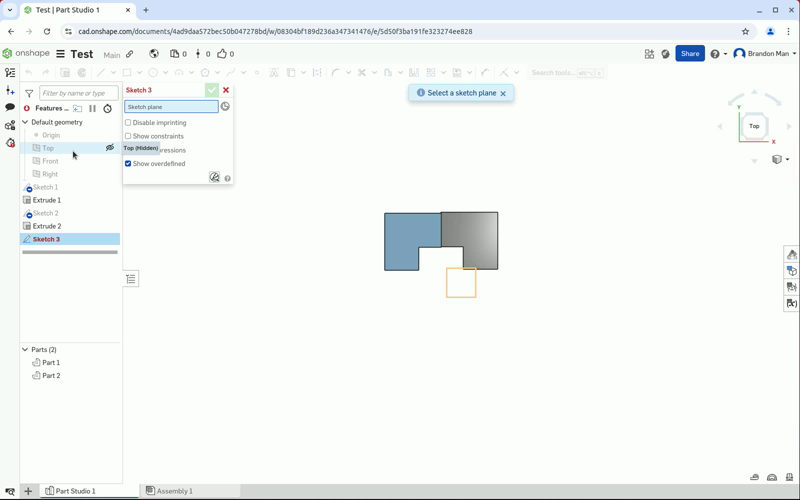
click(73, 150)
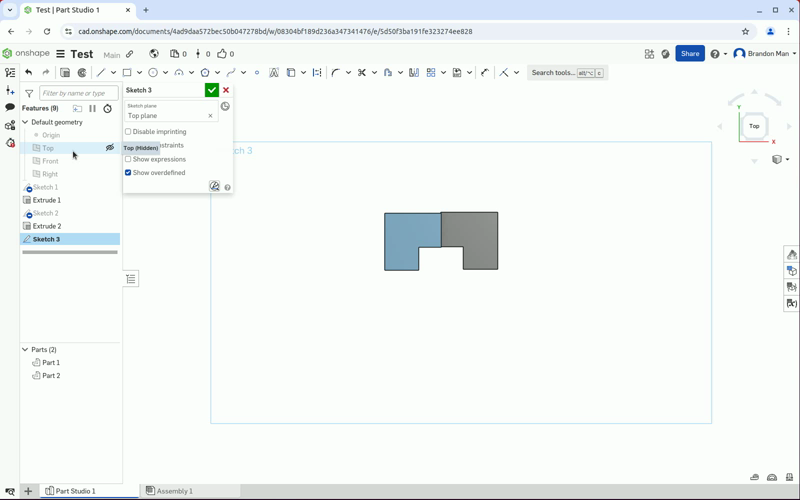
mouse_move(73, 352)
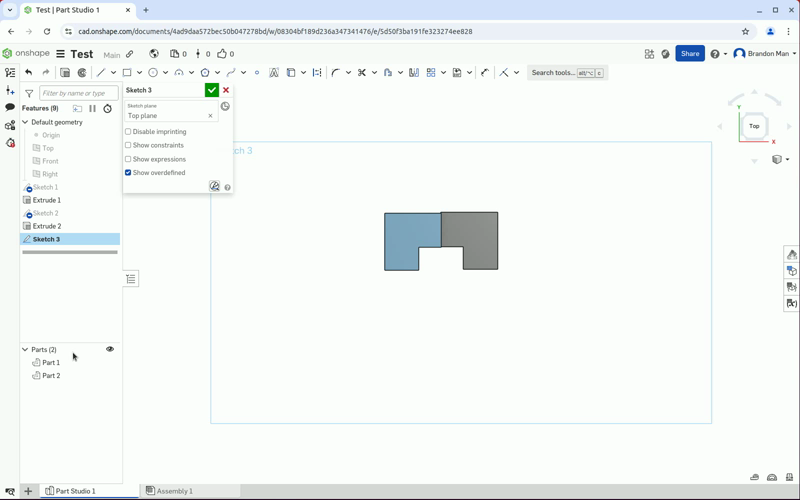
key(y)
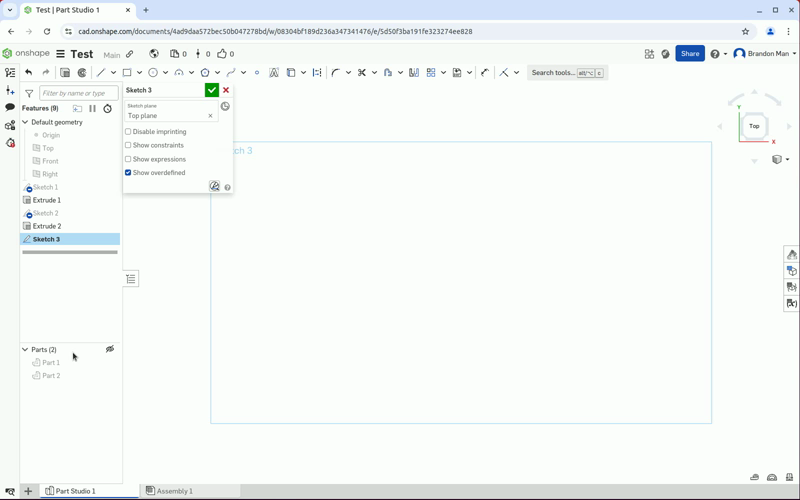
key(l)
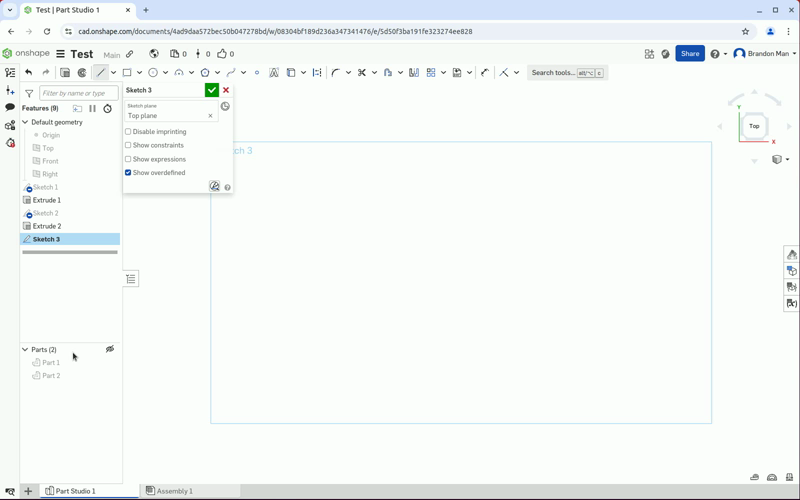
key_down(shift)
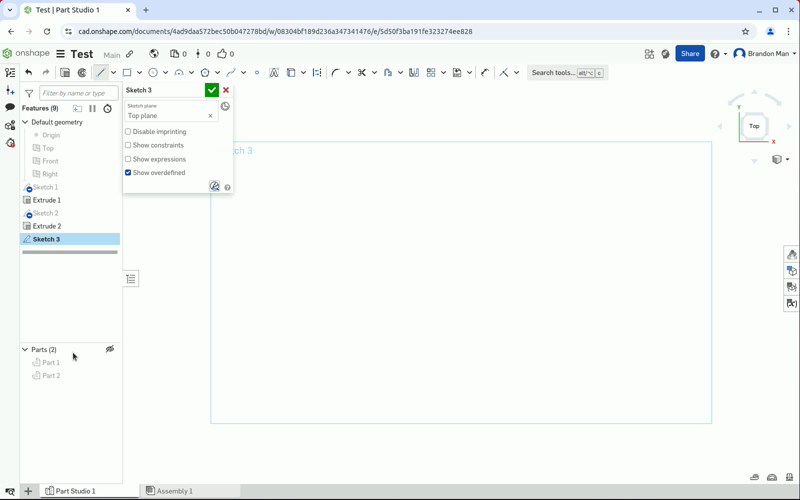
mouse_move(384, 326)
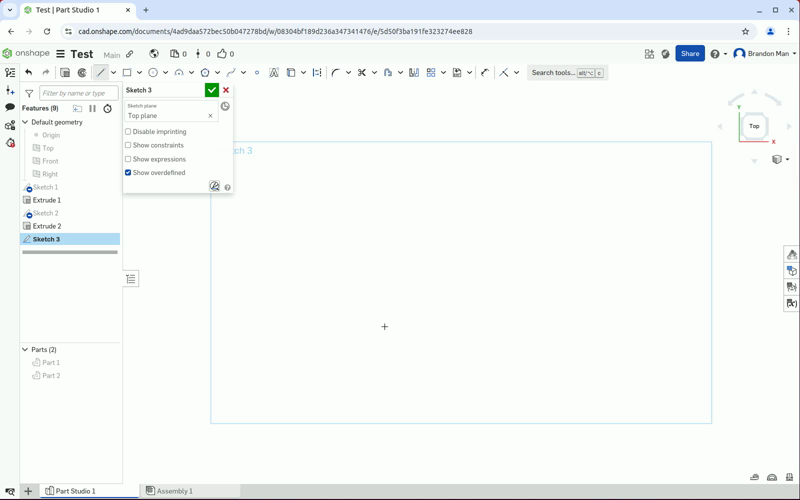
click(384, 326)
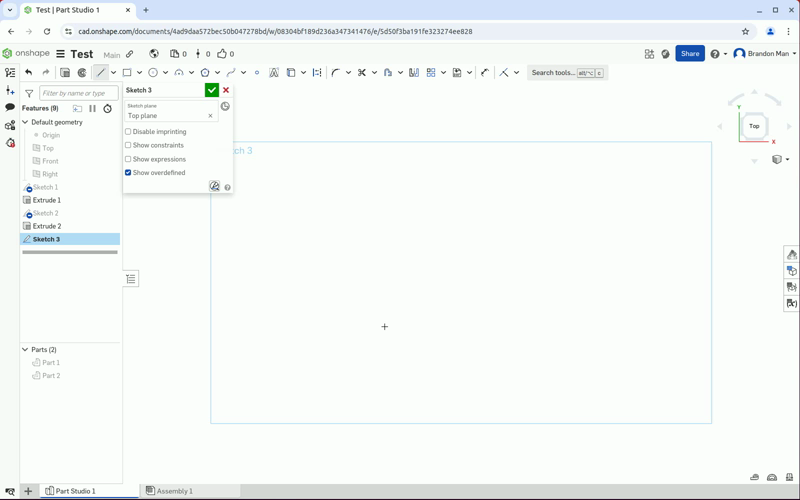
key_up(shift)
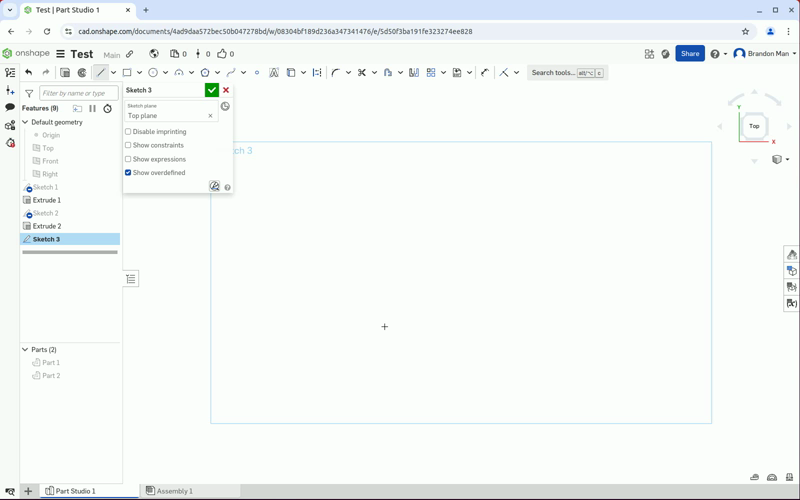
key_down(shift)
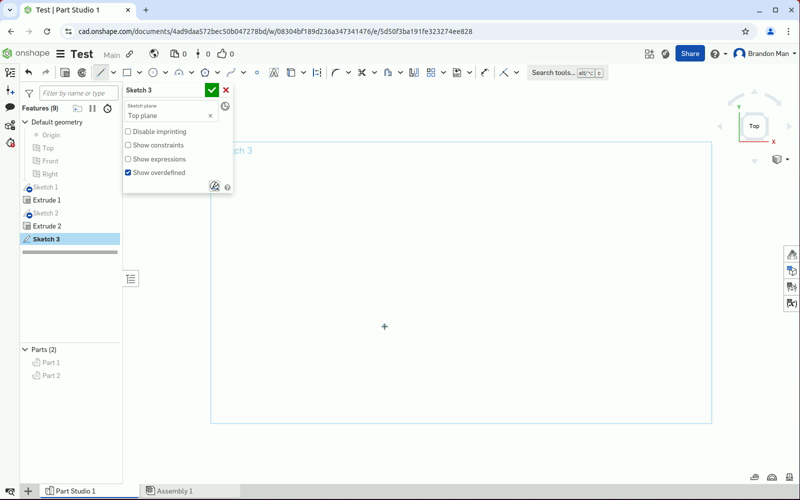
mouse_move(414, 326)
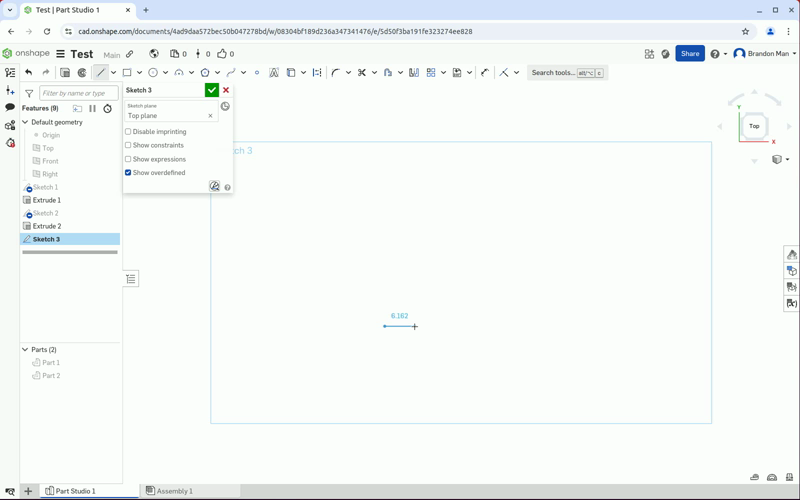
mouse_move(441, 326)
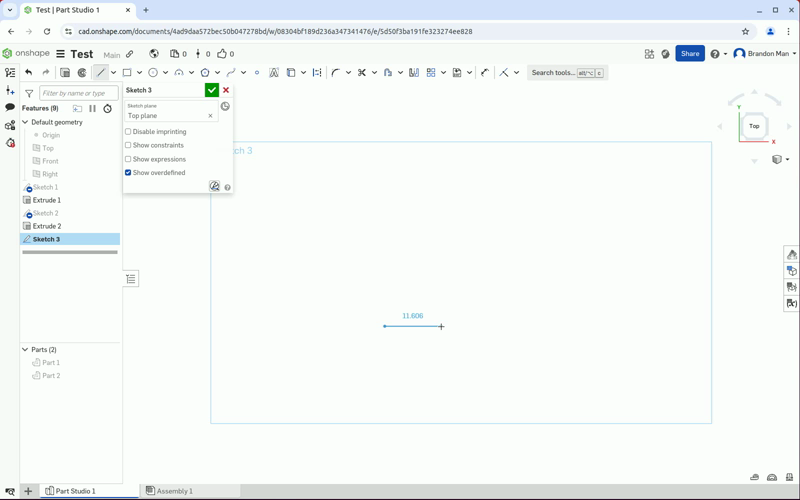
click(441, 326)
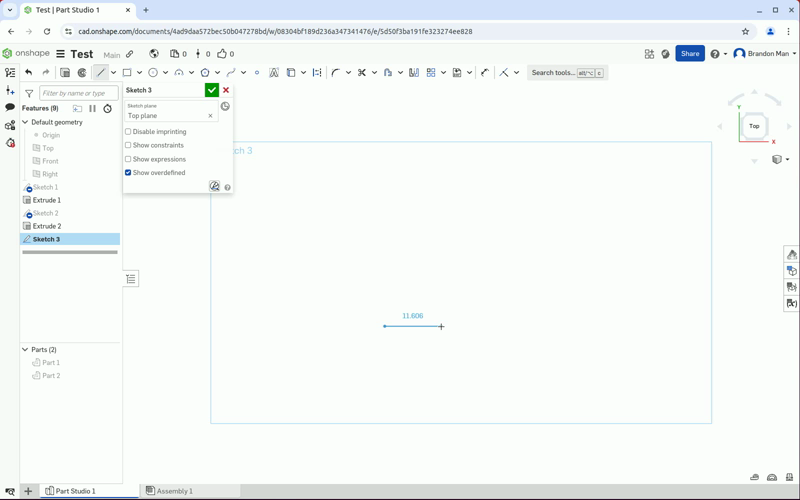
key_up(shift)
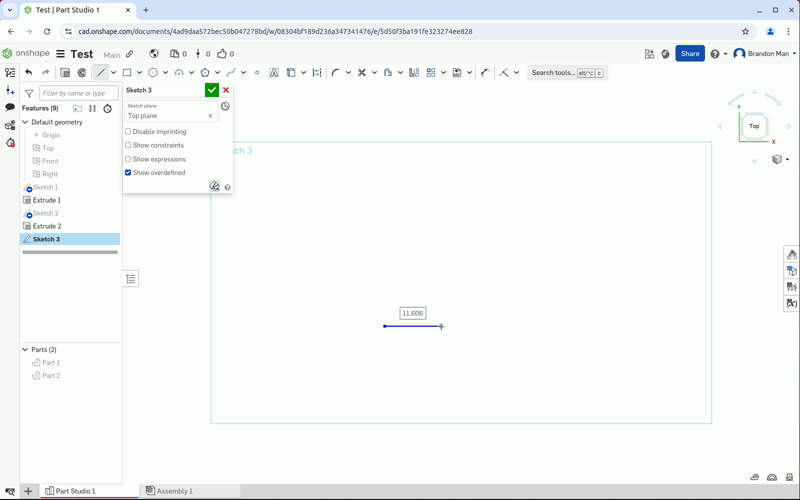
key_down(shift)
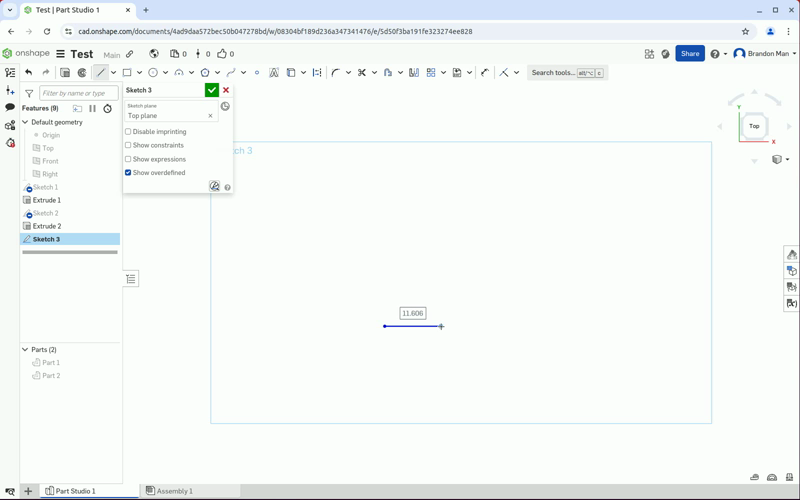
mouse_move(471, 326)
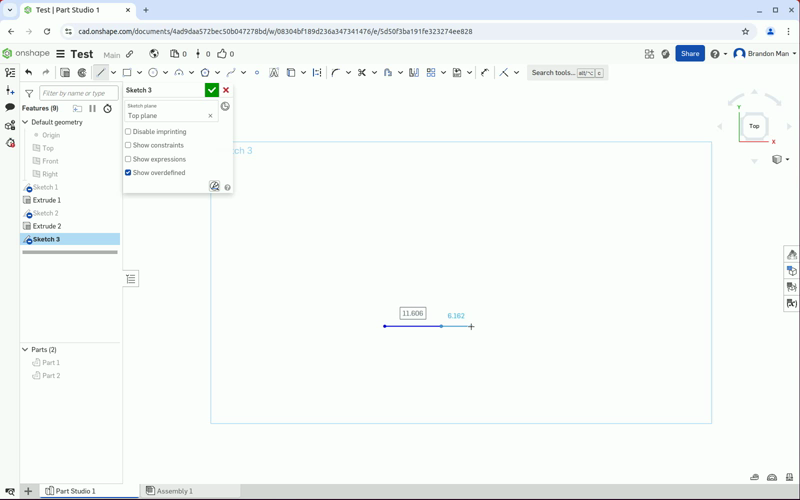
mouse_move(441, 292)
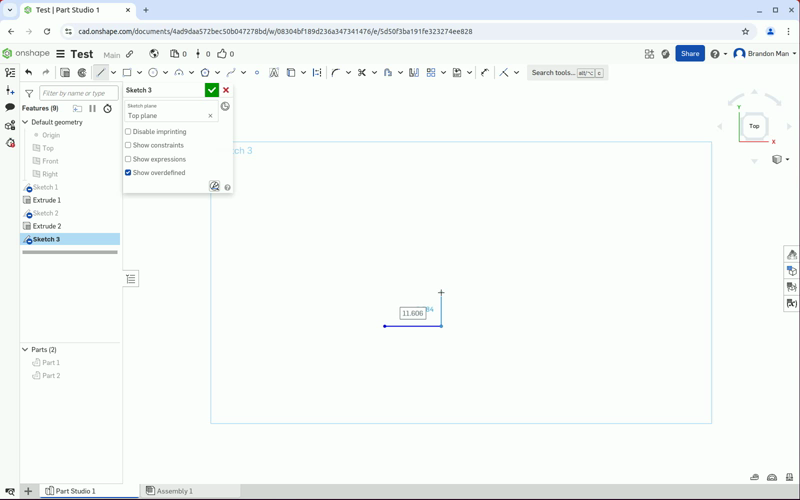
click(441, 292)
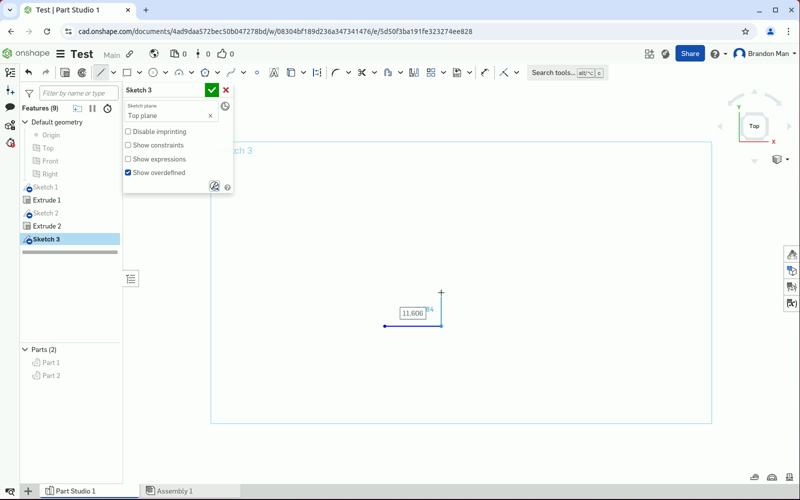
key_up(shift)
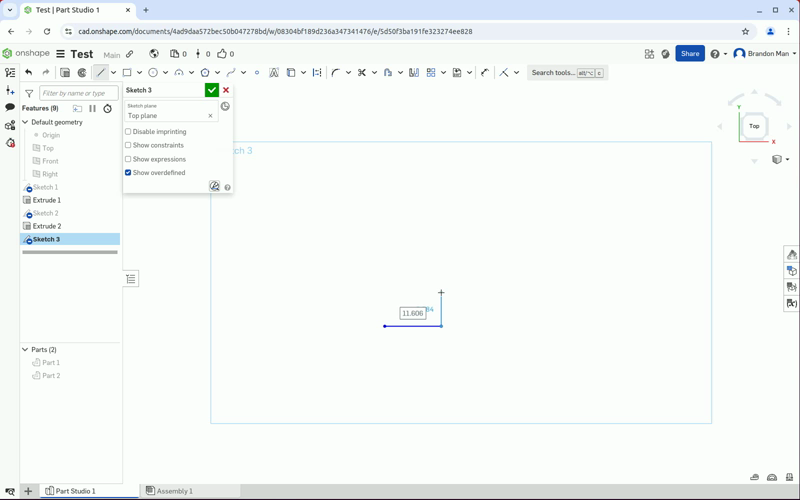
key_down(shift)
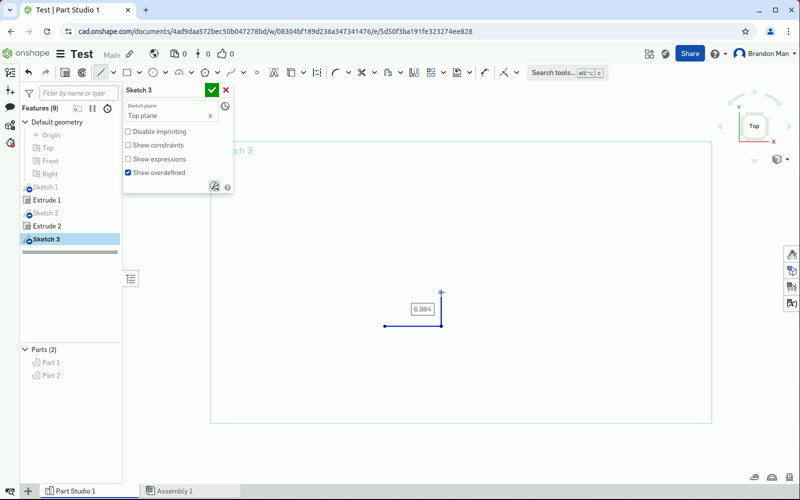
mouse_move(471, 292)
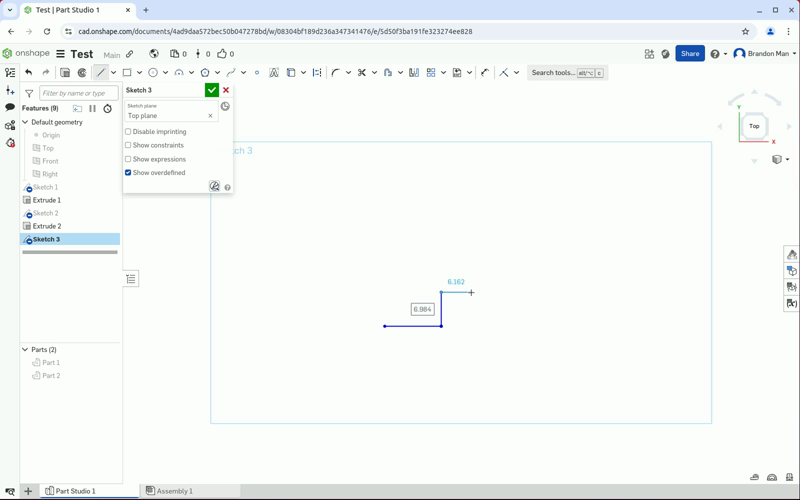
mouse_move(418, 292)
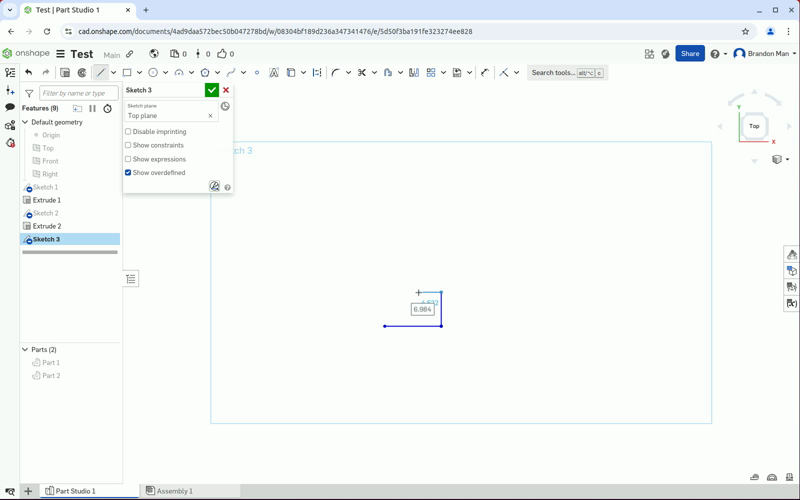
click(418, 292)
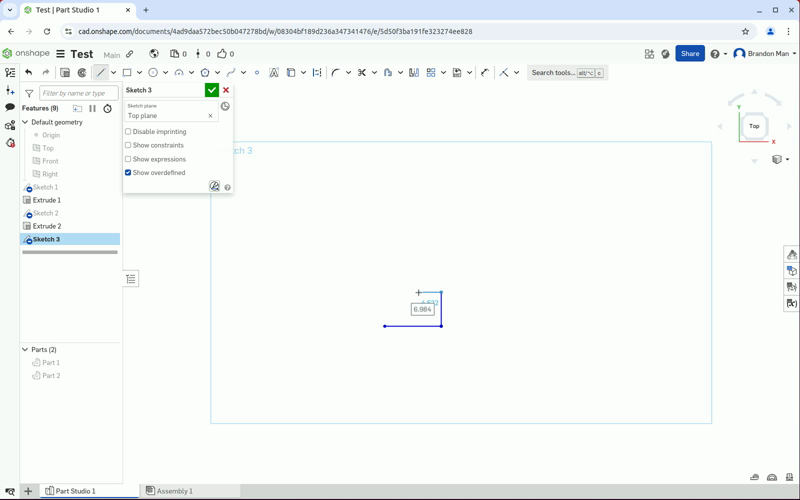
key_up(shift)
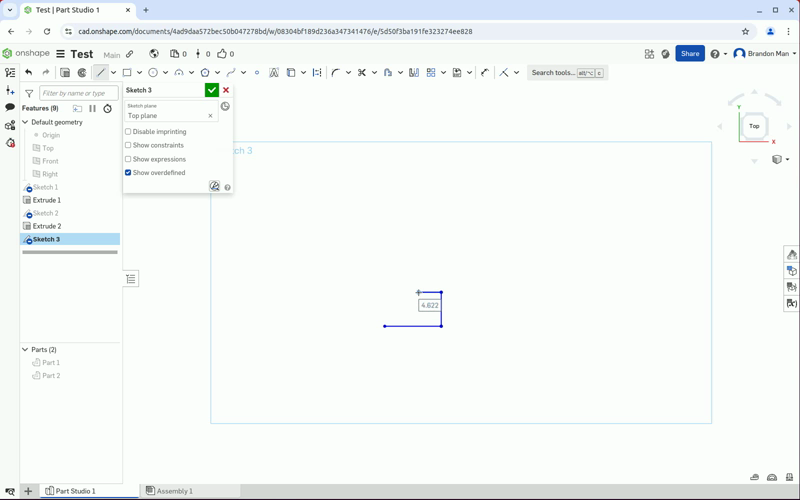
key_down(shift)
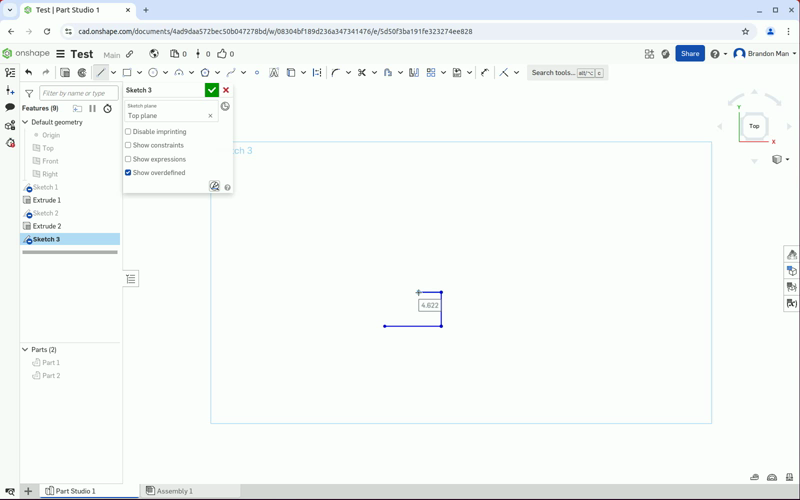
mouse_move(448, 292)
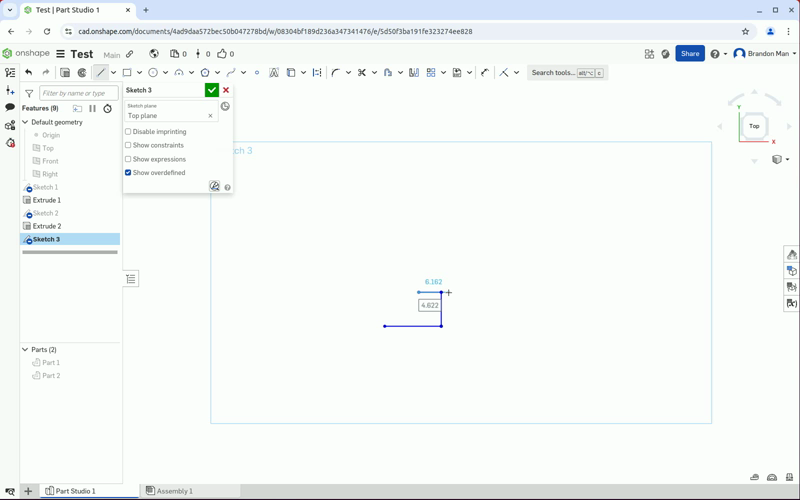
mouse_move(418, 269)
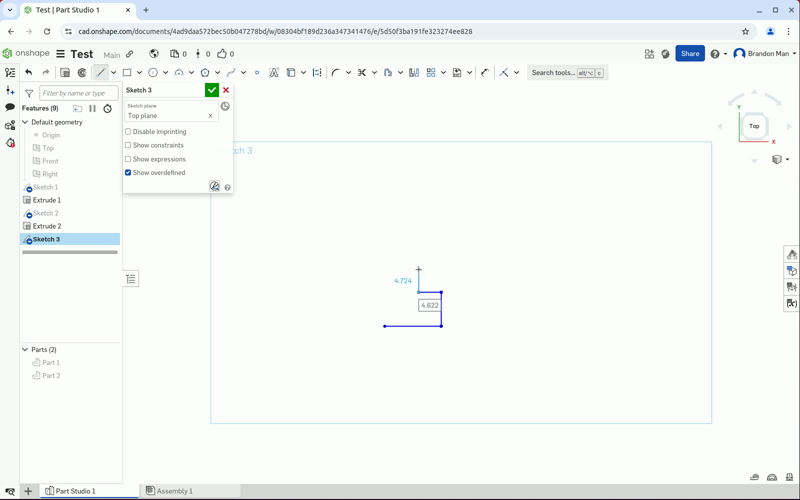
click(418, 269)
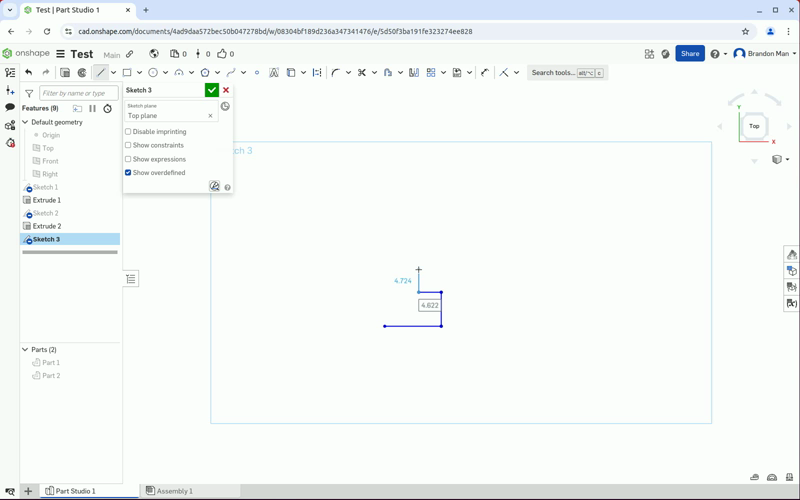
key_up(shift)
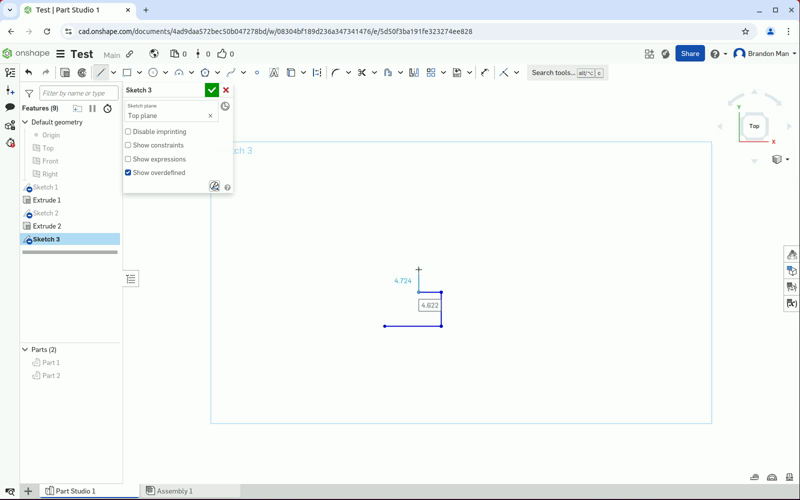
key_down(shift)
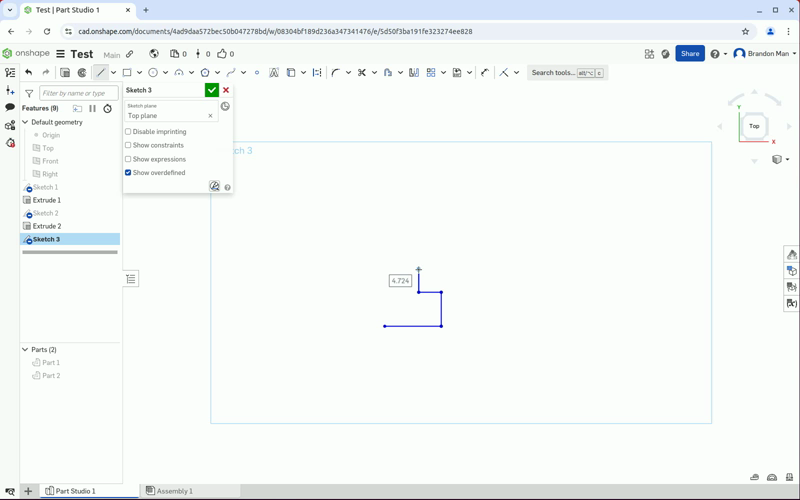
mouse_move(448, 269)
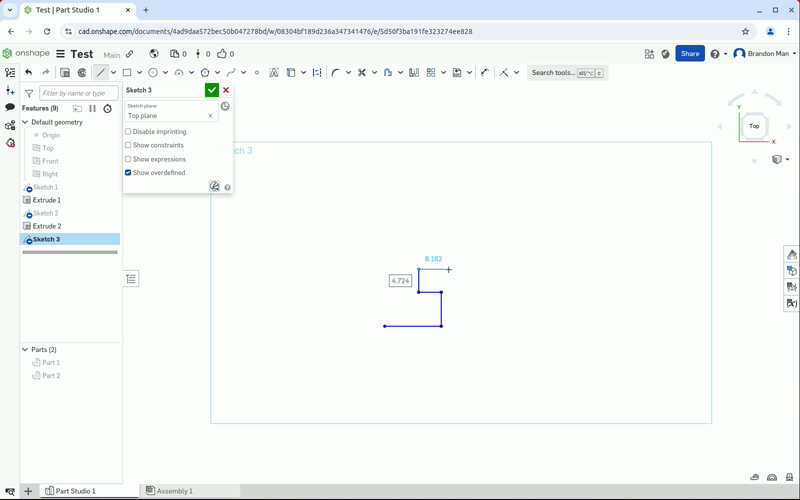
mouse_move(418, 269)
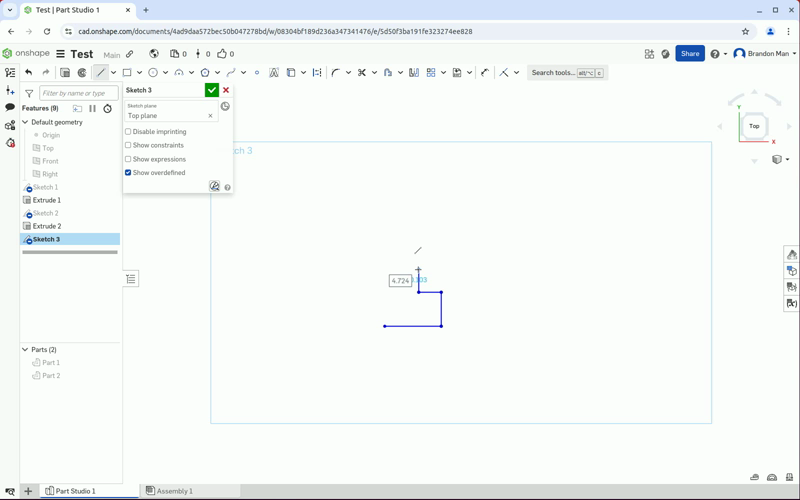
scroll(6)
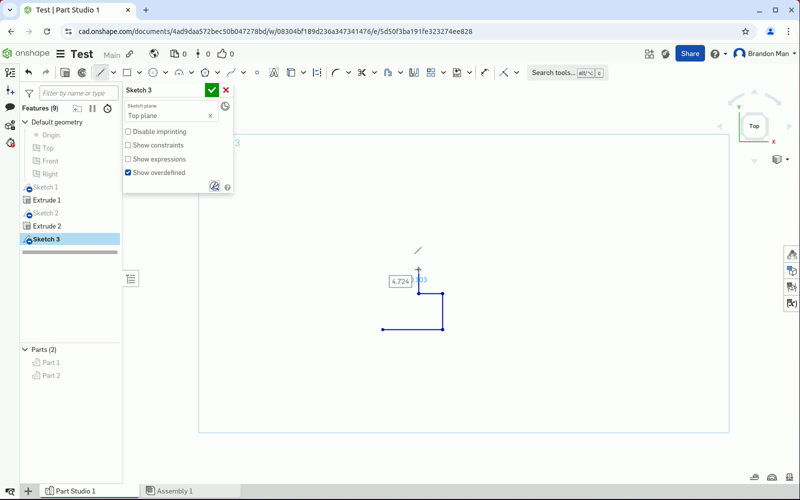
scroll(6)
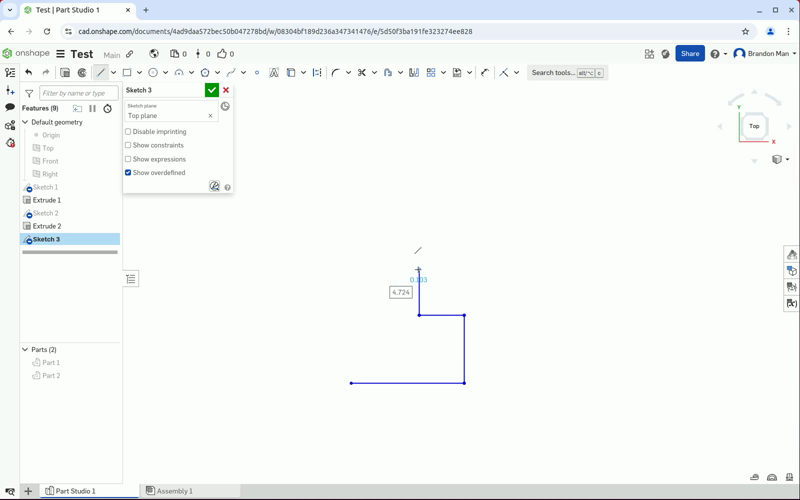
scroll(6)
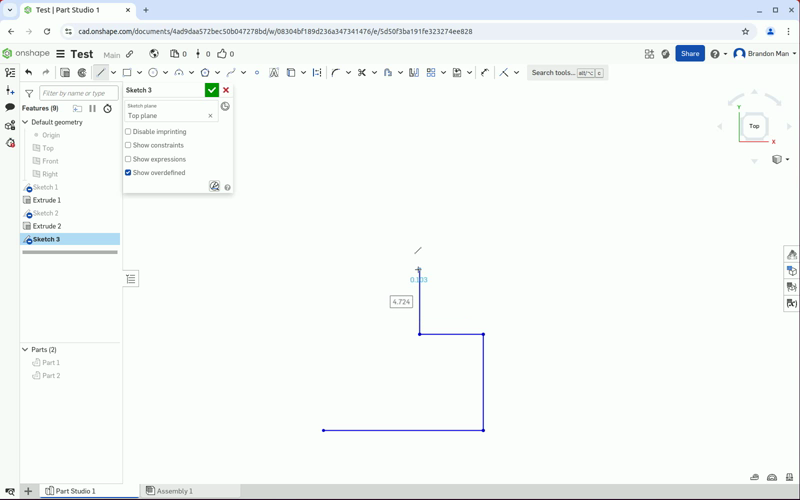
scroll(6)
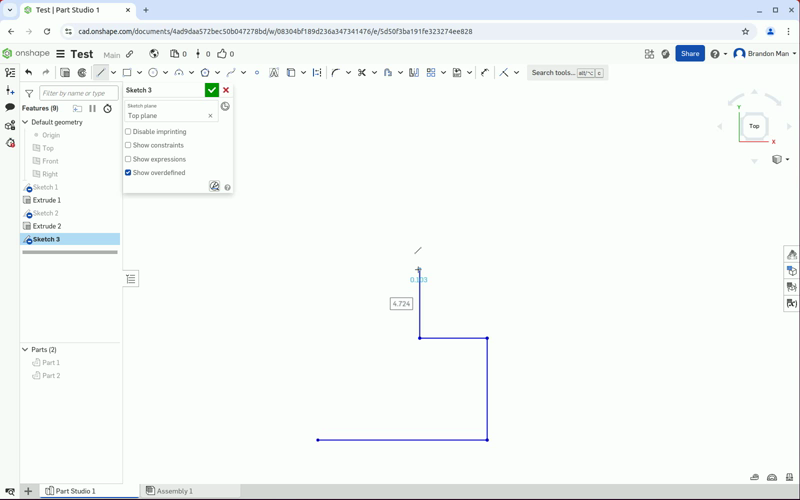
scroll(6)
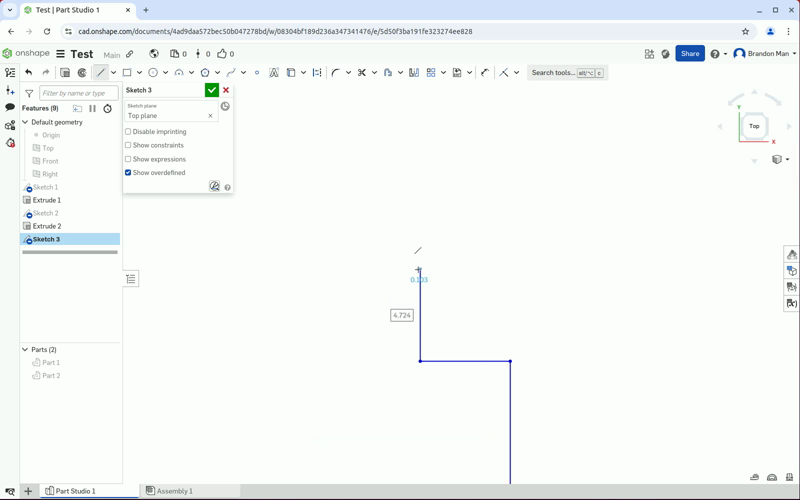
scroll(6)
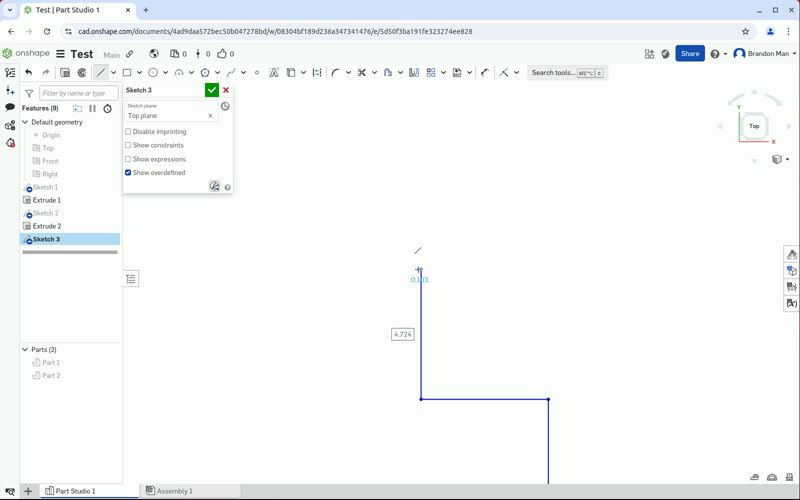
scroll(6)
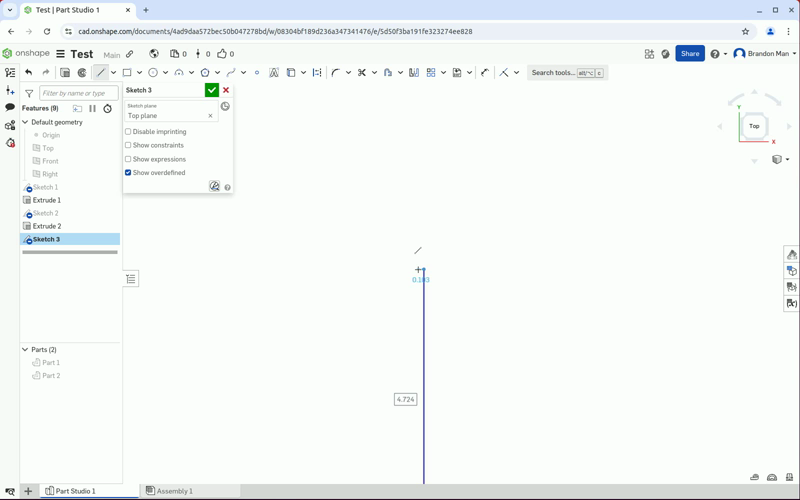
click(418, 269)
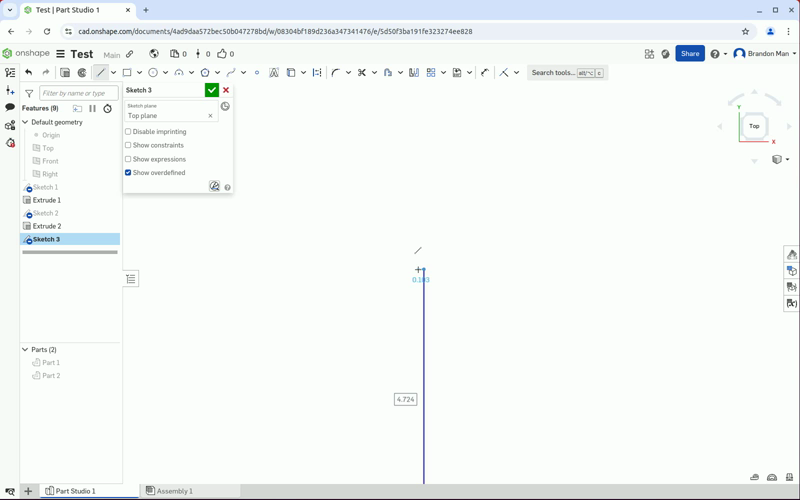
scroll(-6)
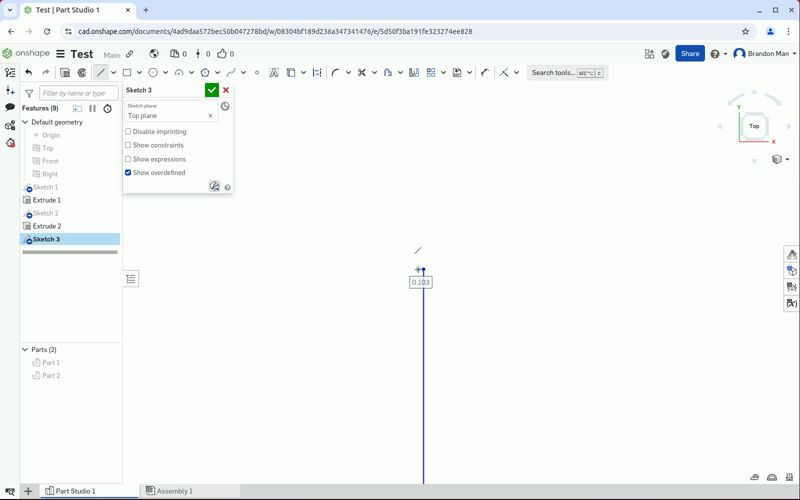
scroll(-6)
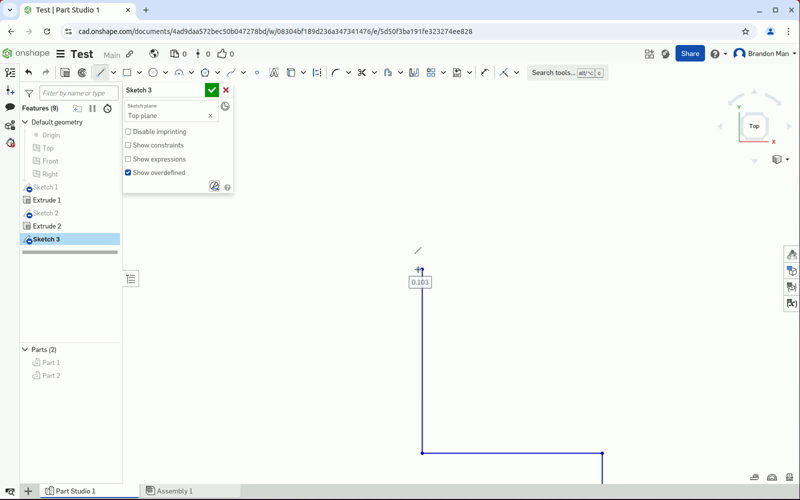
scroll(-6)
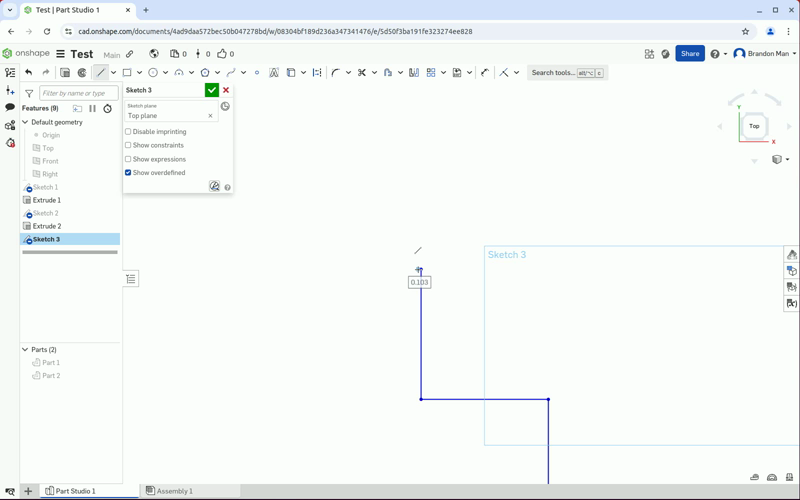
scroll(-6)
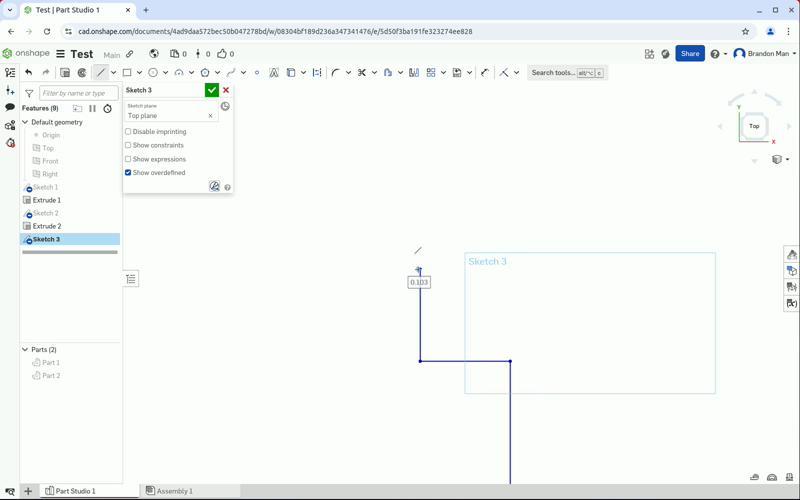
scroll(-6)
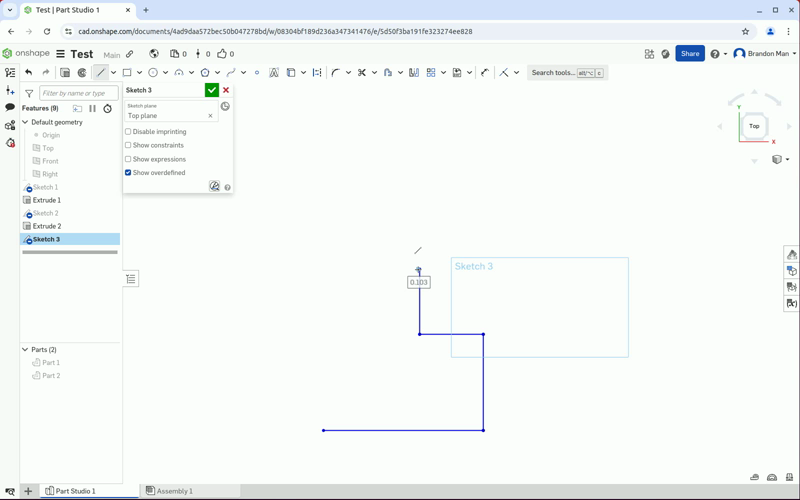
scroll(-6)
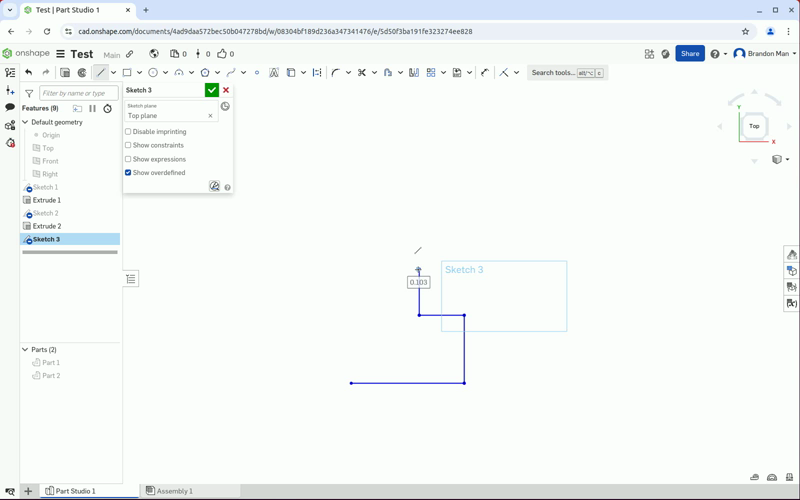
scroll(-6)
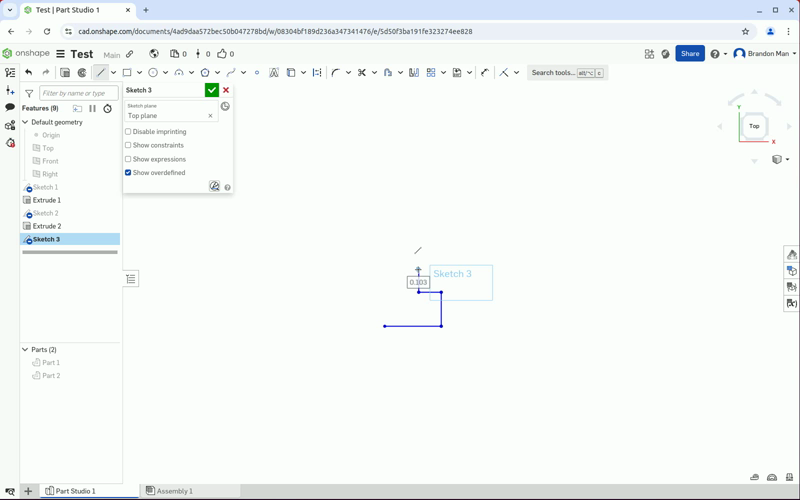
key_up(shift)
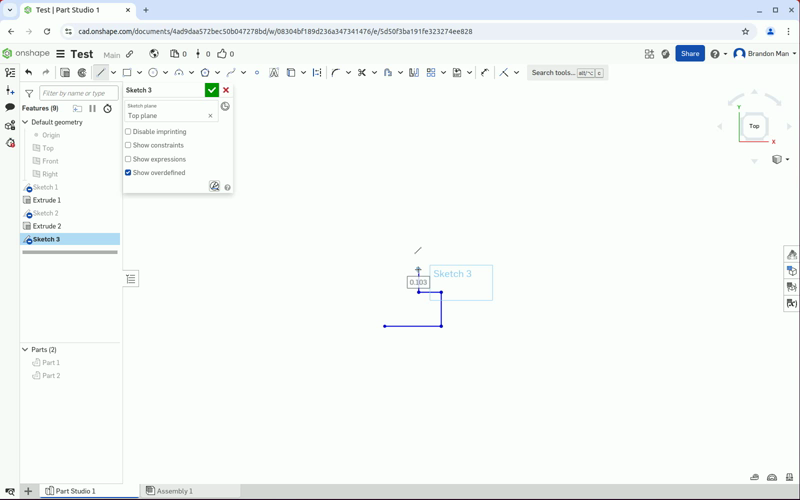
key_down(shift)
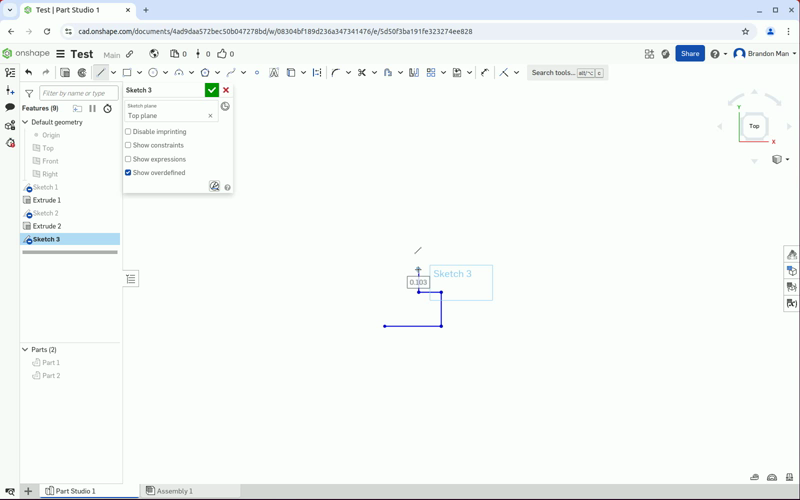
mouse_move(448, 269)
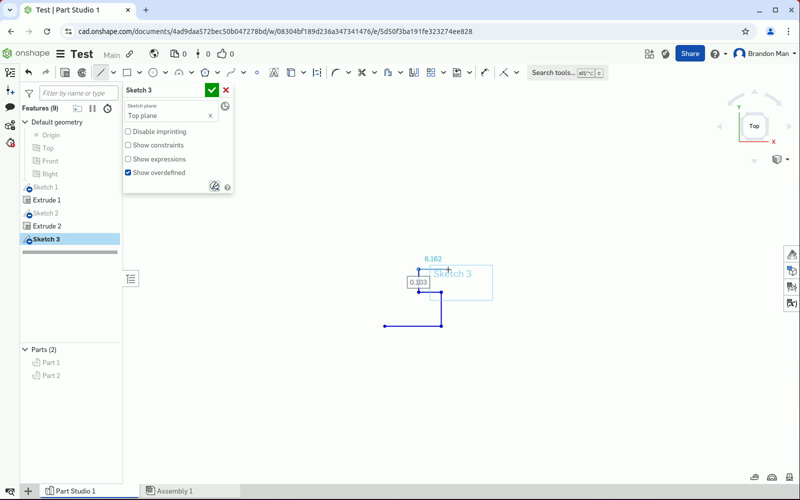
mouse_move(384, 269)
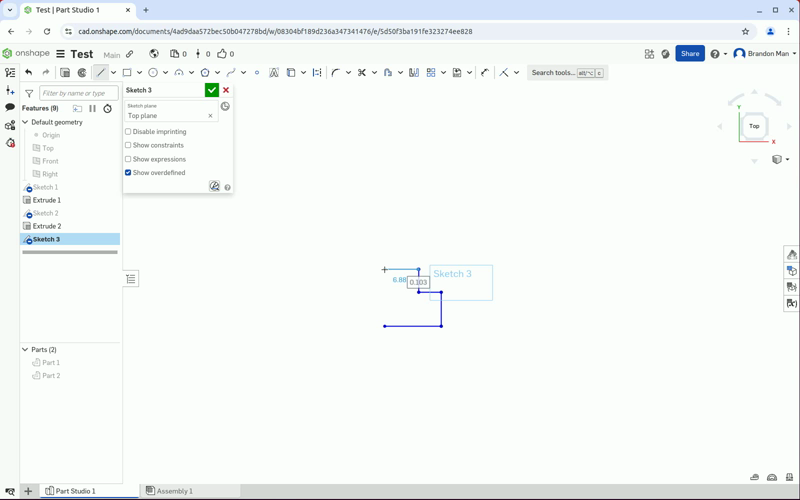
click(384, 269)
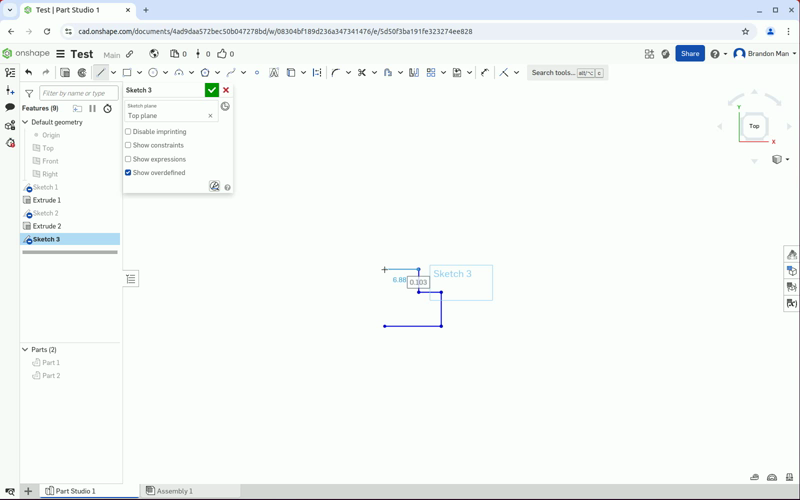
key_up(shift)
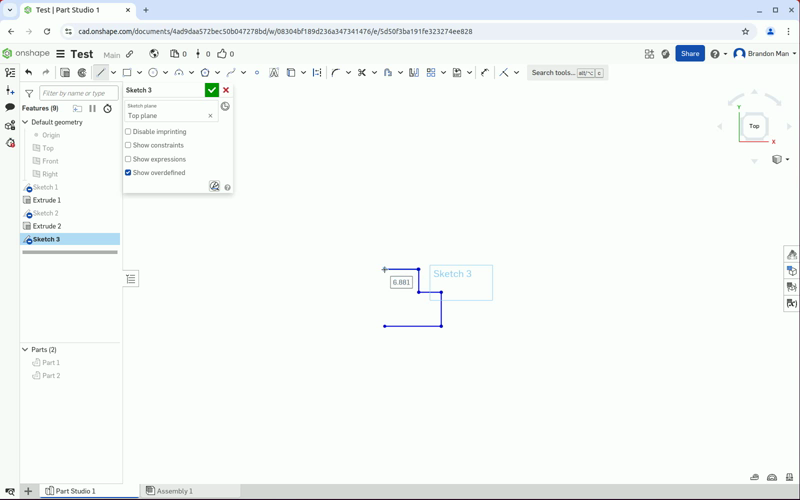
key_down(shift)
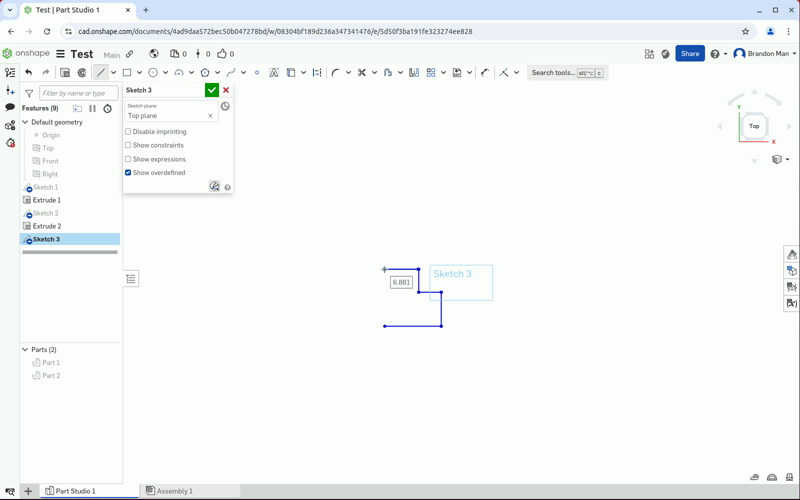
mouse_move(414, 269)
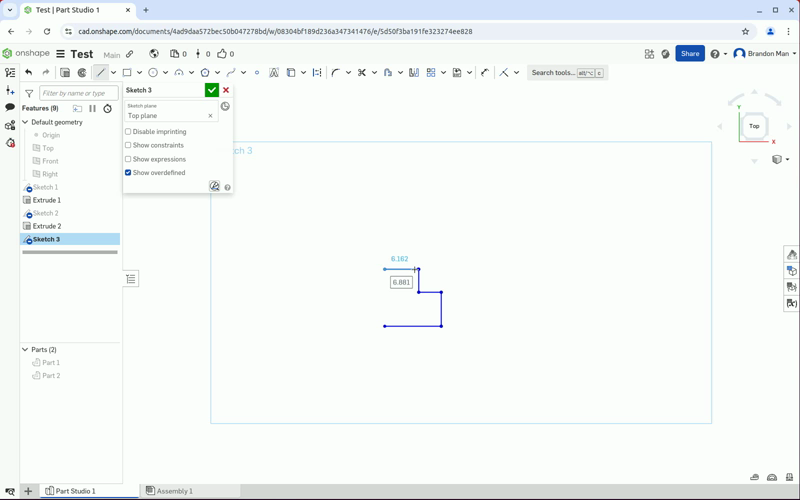
mouse_move(384, 298)
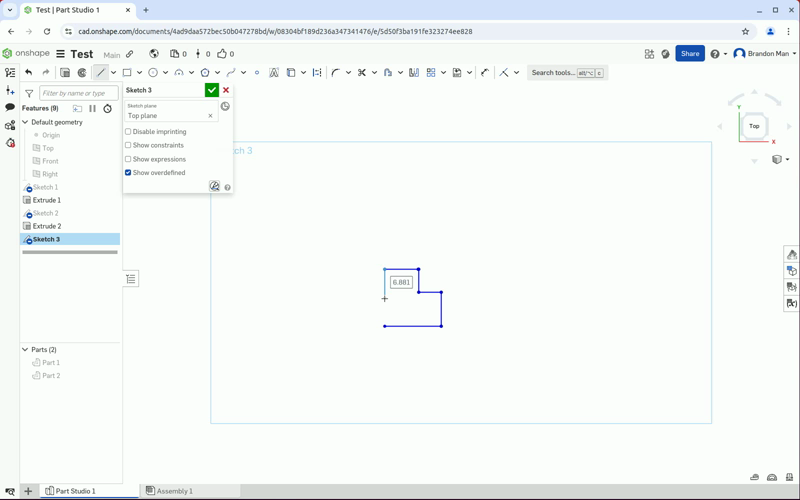
click(384, 298)
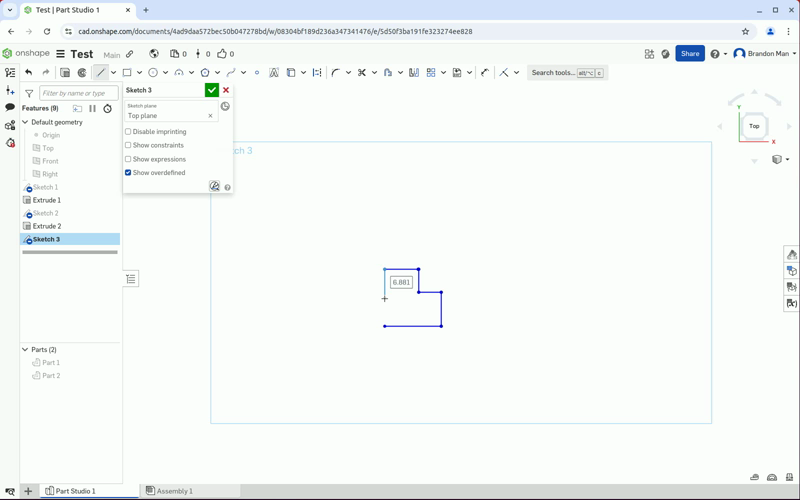
key_up(shift)
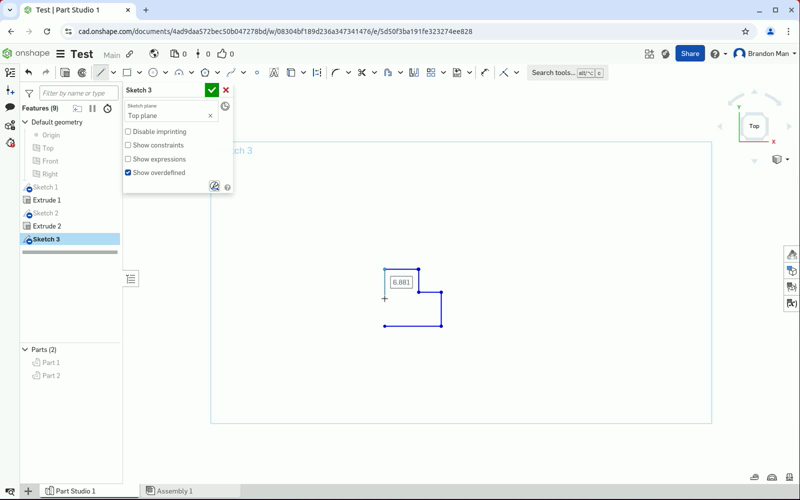
mouse_move(414, 298)
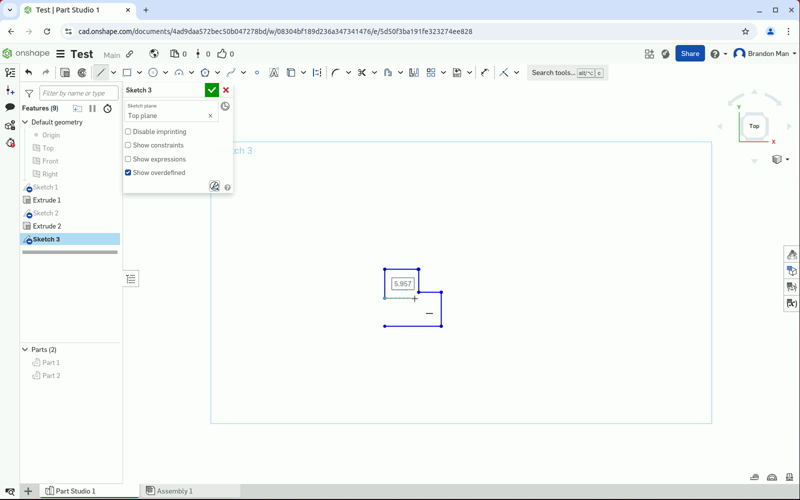
key_down(shift)
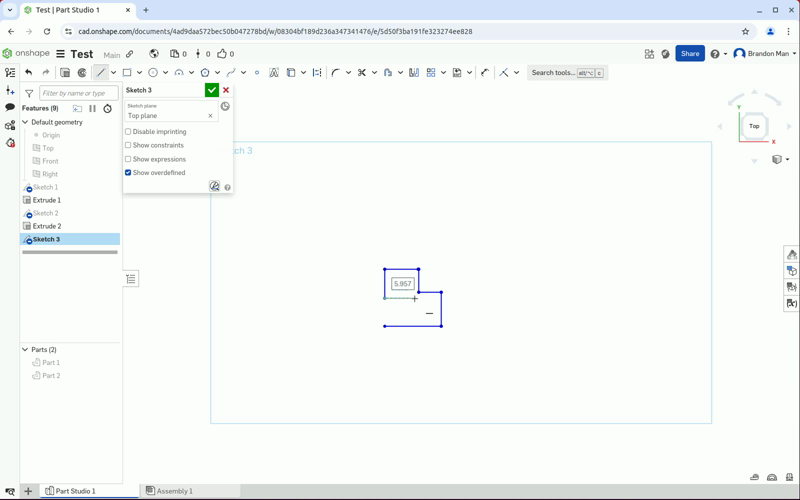
mouse_move(384, 326)
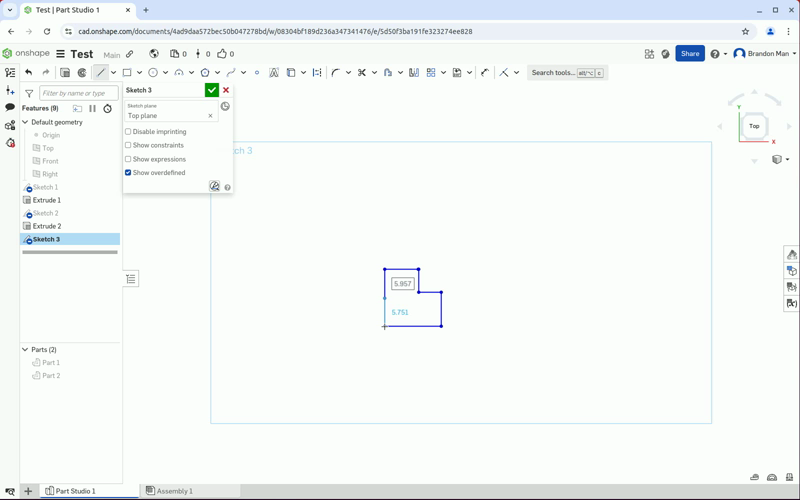
key_up(shift)
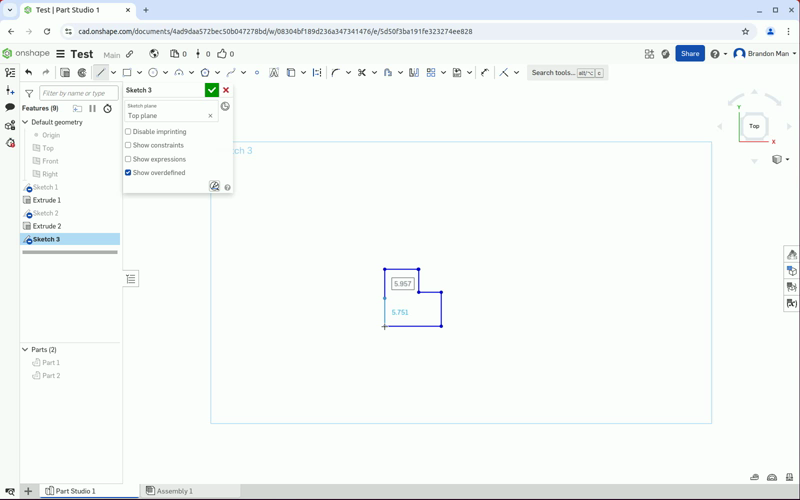
click(384, 326)
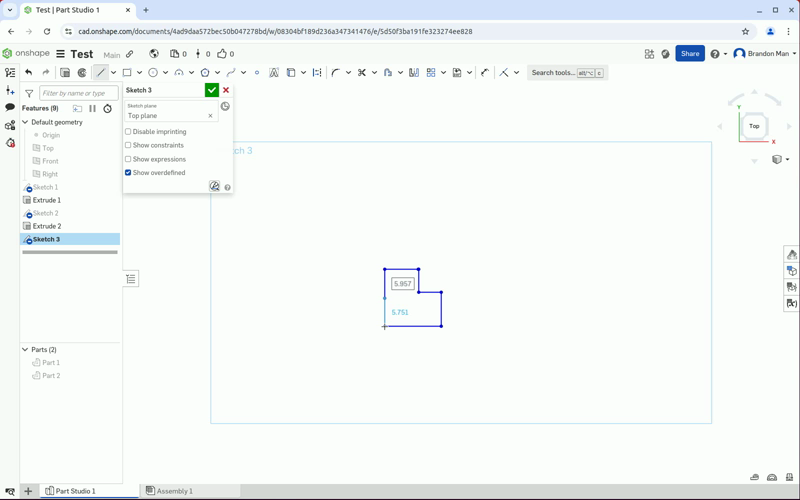
key(esc)
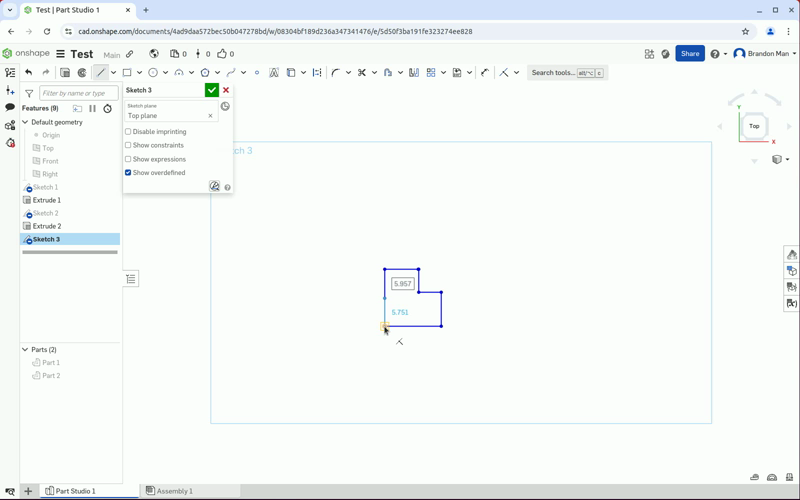
mouse_move(415, 320)
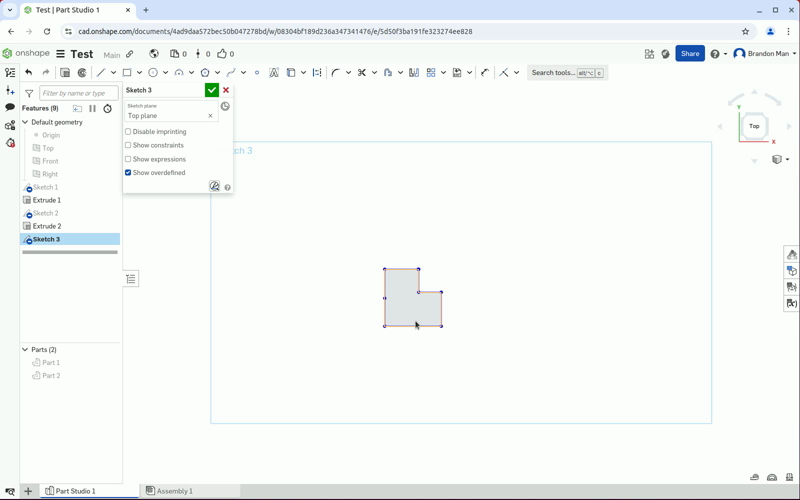
click(415, 320)
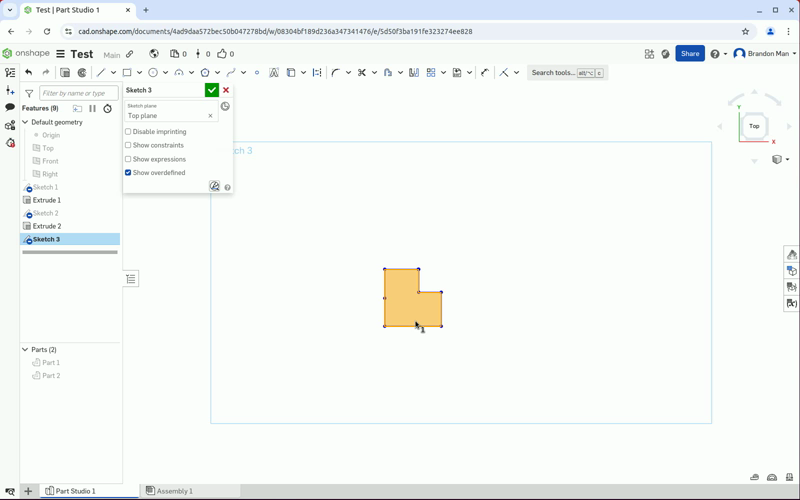
mouse_move(73, 352)
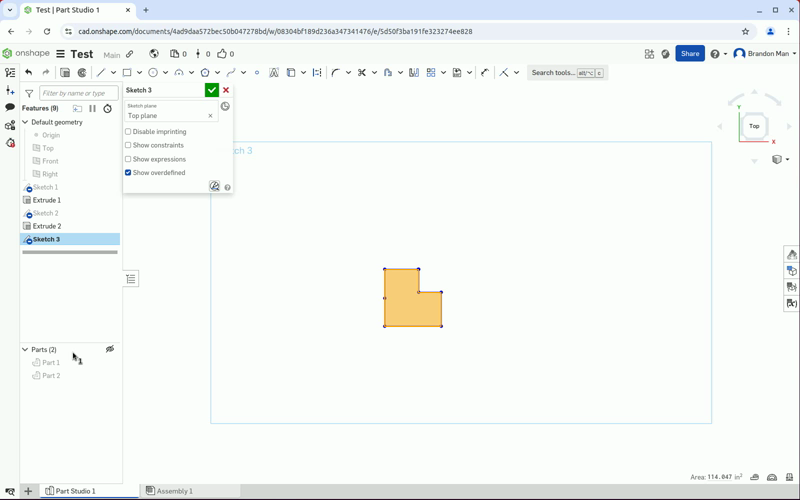
key(shift+y)
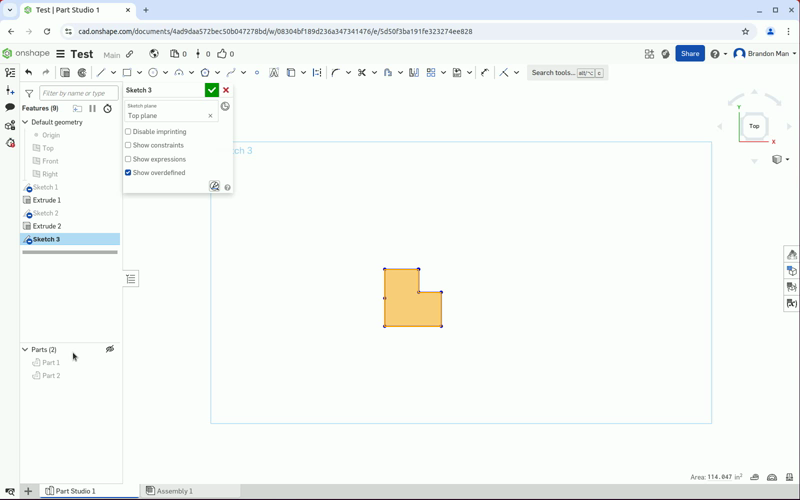
key(shift+e)
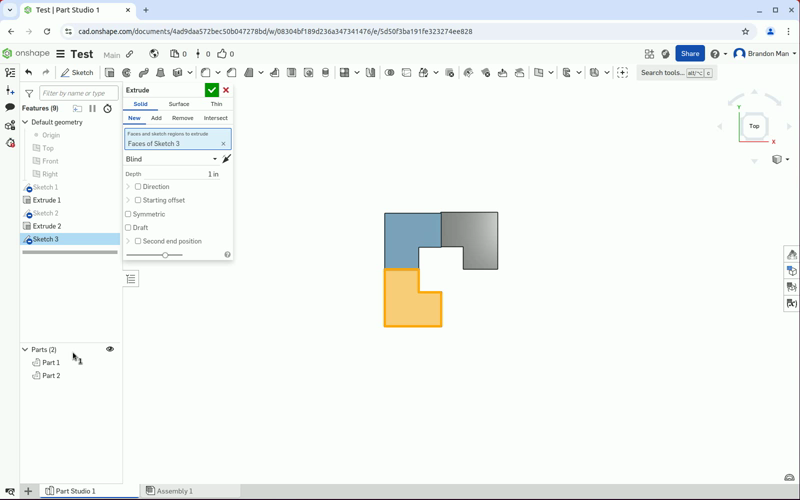
mouse_move(143, 106)
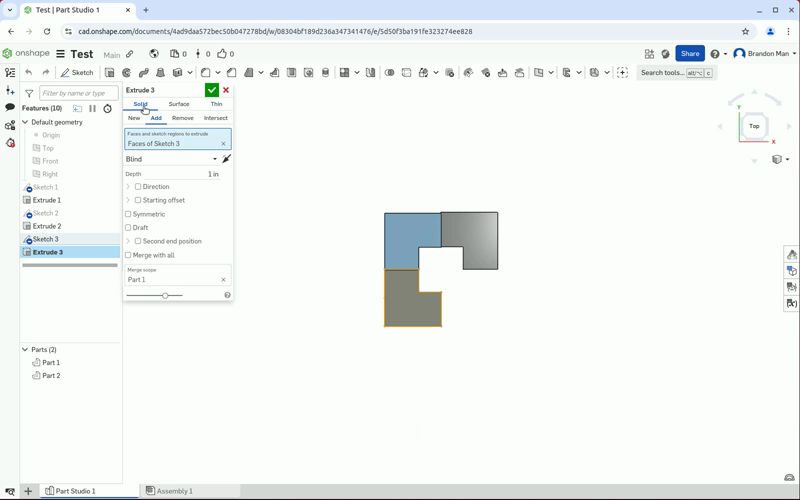
click(143, 106)
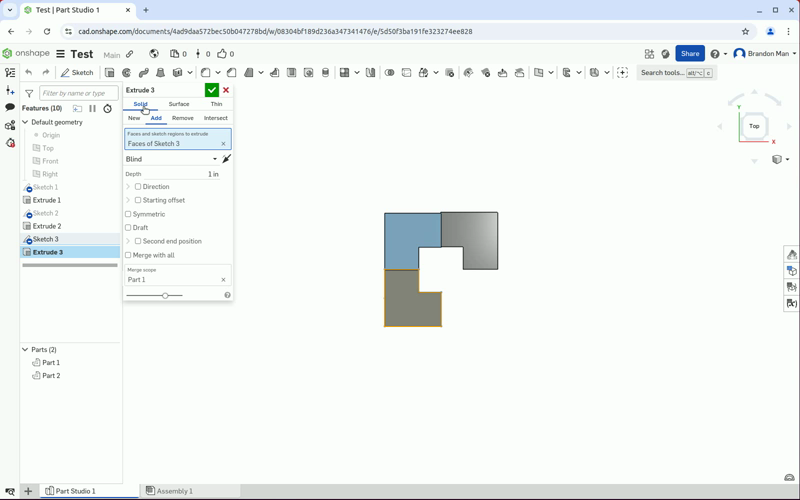
mouse_move(137, 120)
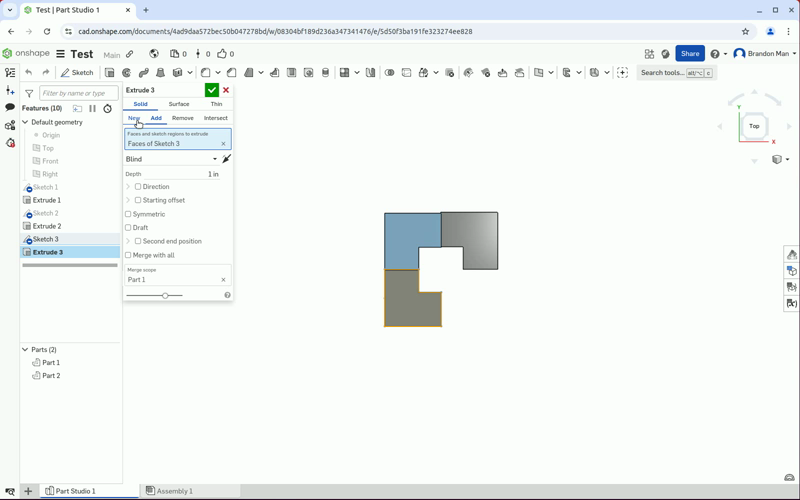
click(137, 120)
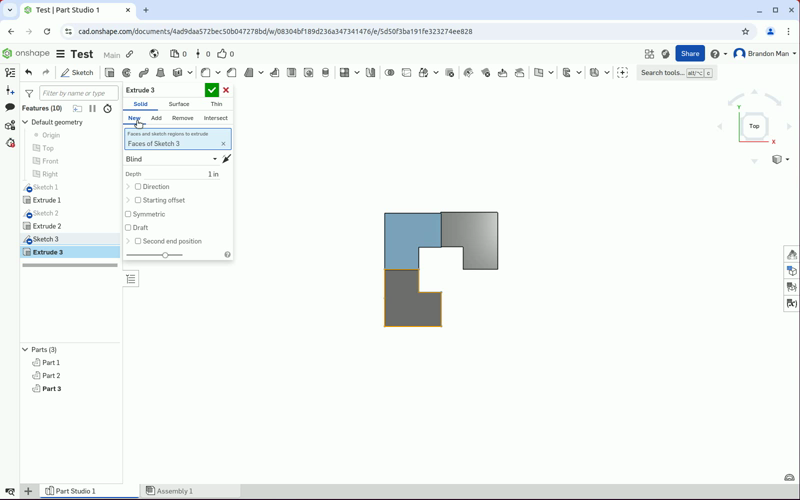
key(tab, 4)
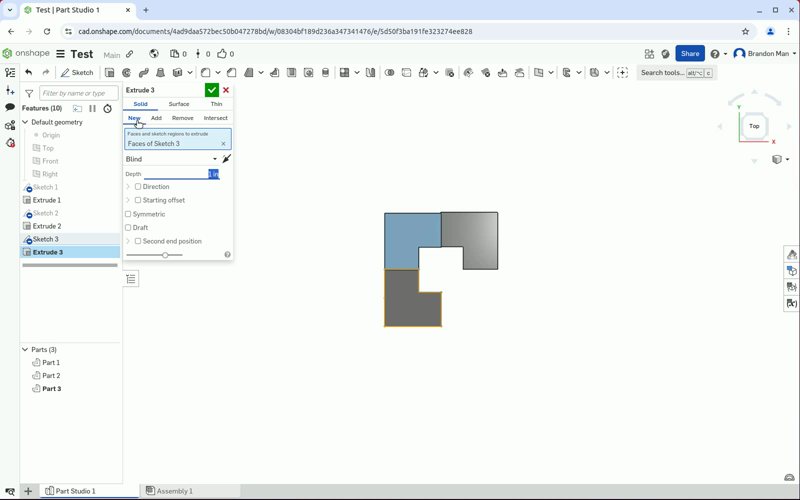
text(9.147)
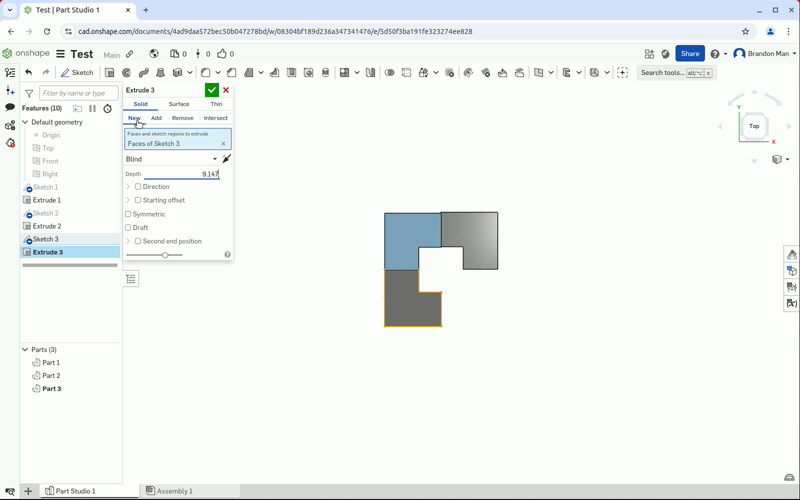
key(enter)
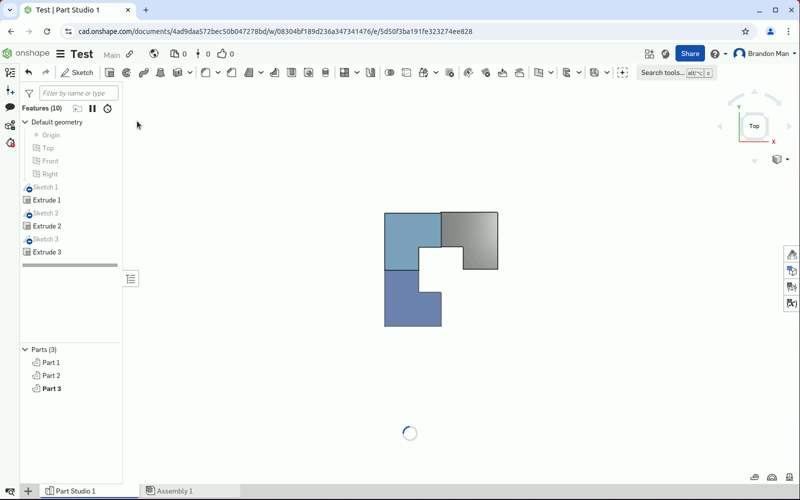
key(shift+h)
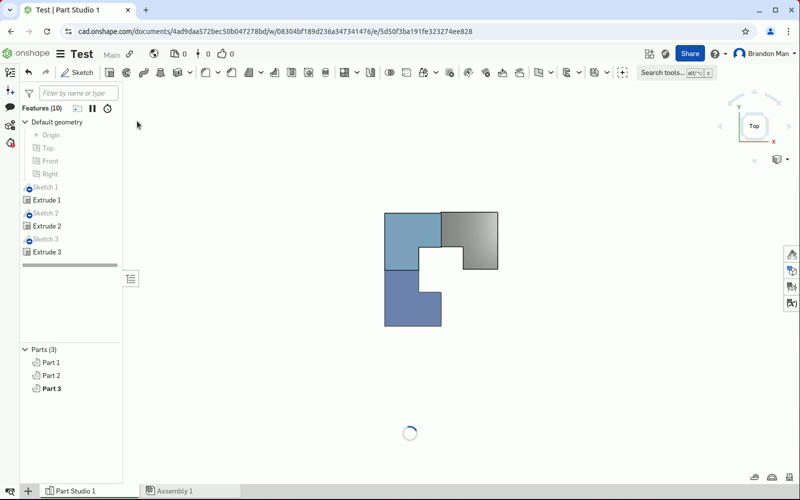
key(shift+h)
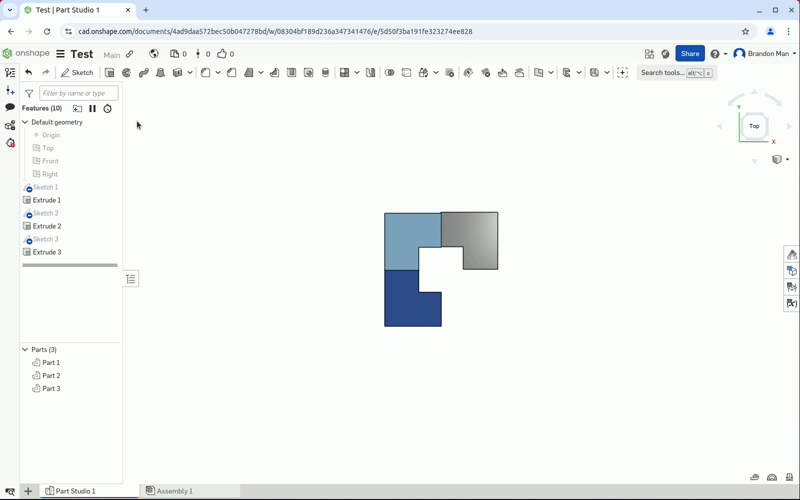
mouse_move(73, 189)
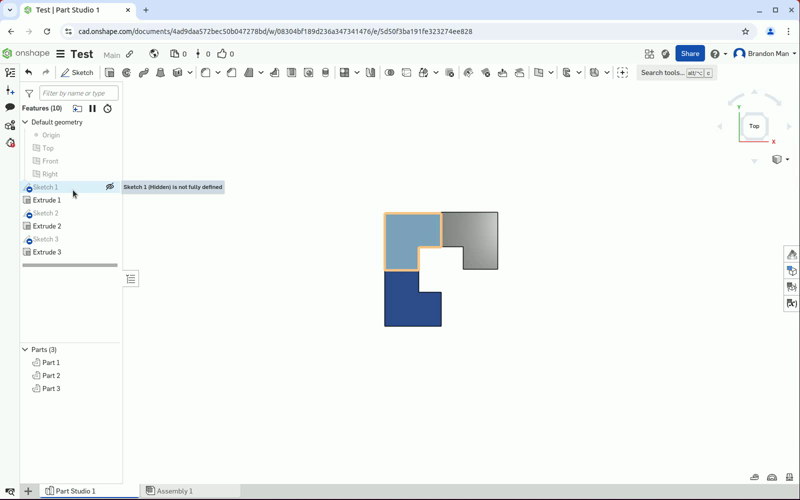
click(73, 189)
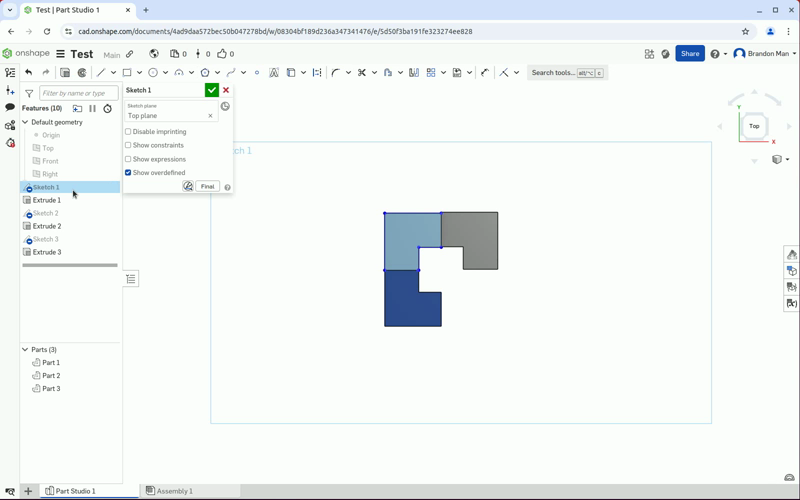
mouse_move(229, 92)
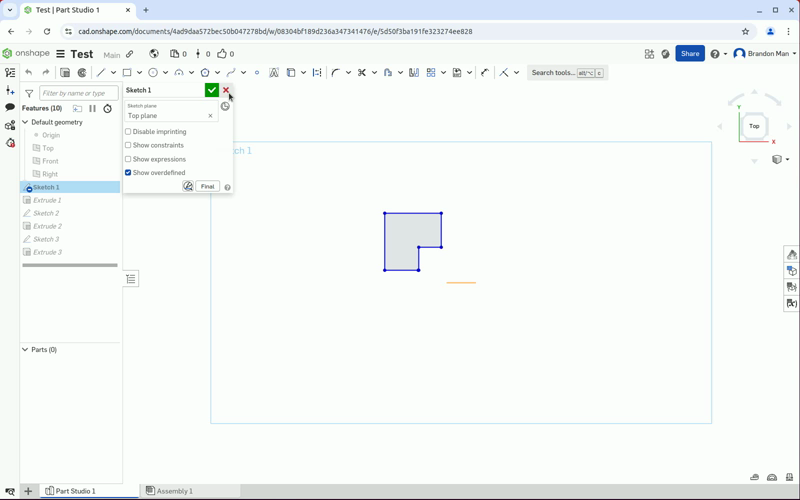
click(229, 92)
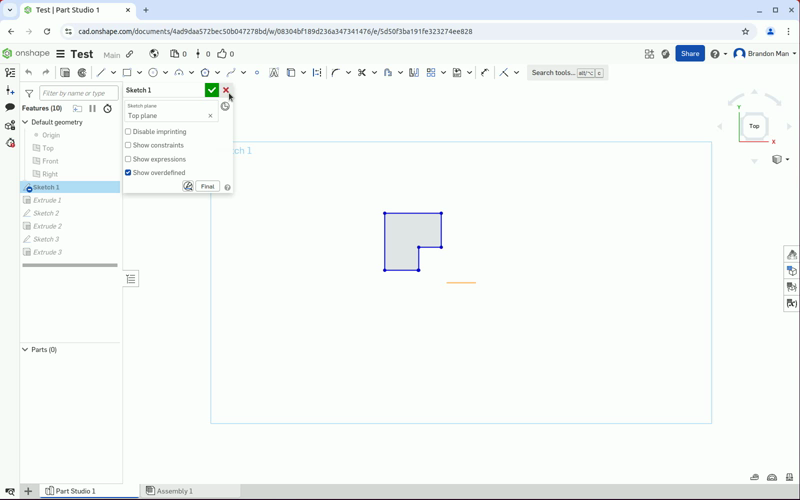
key(shift+s)
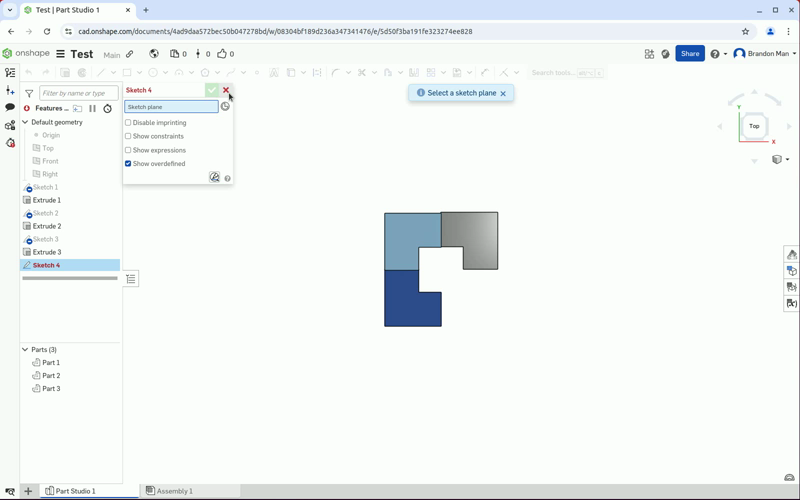
mouse_move(73, 150)
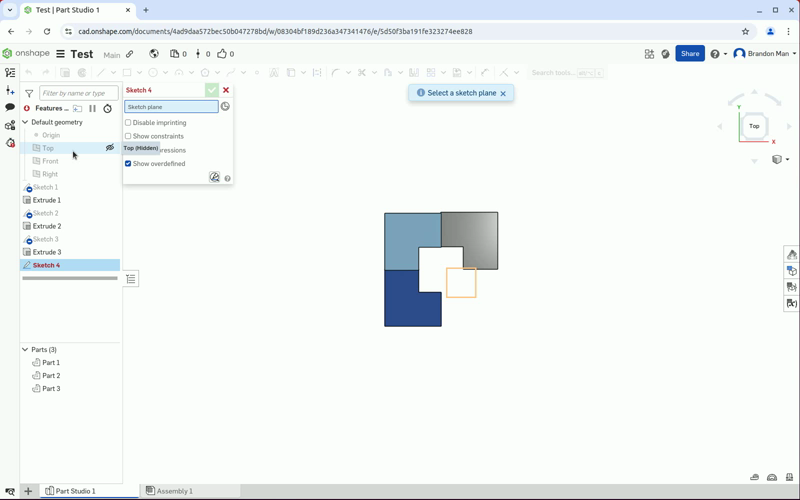
click(73, 150)
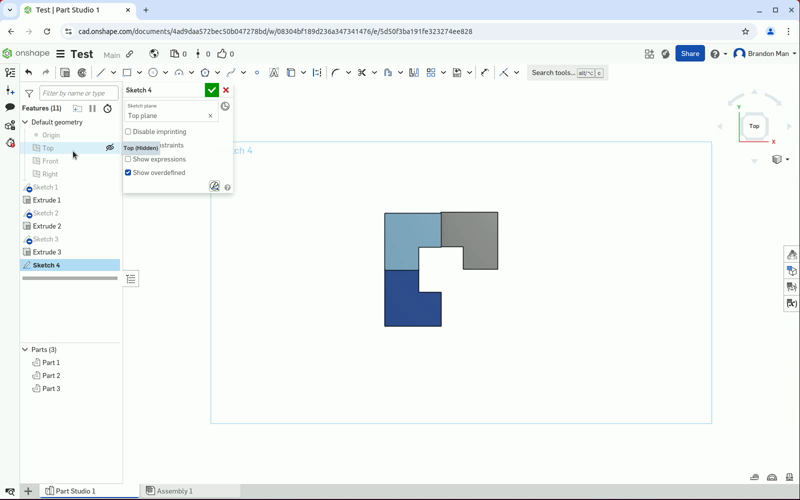
mouse_move(73, 352)
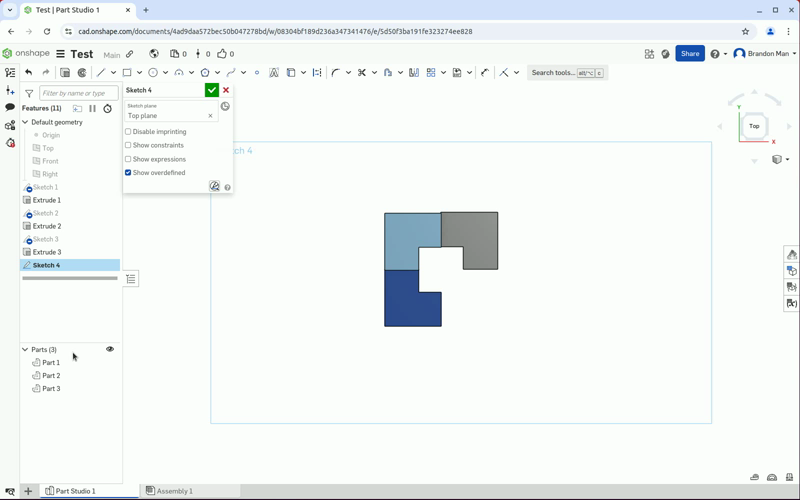
key(y)
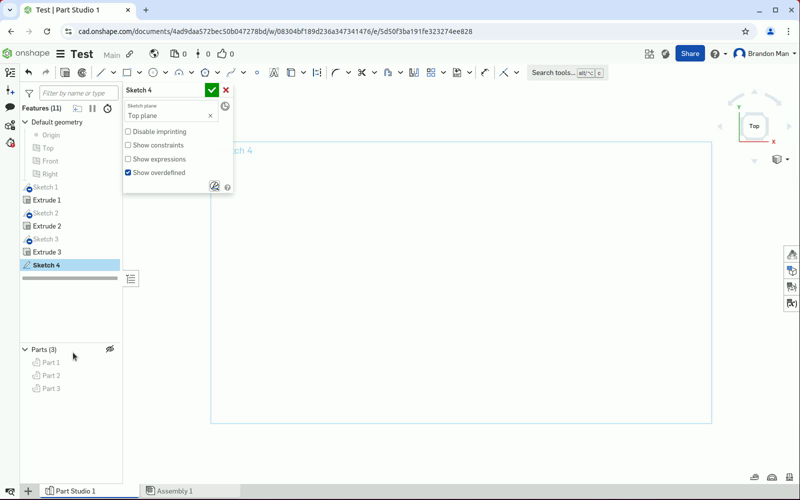
key(l)
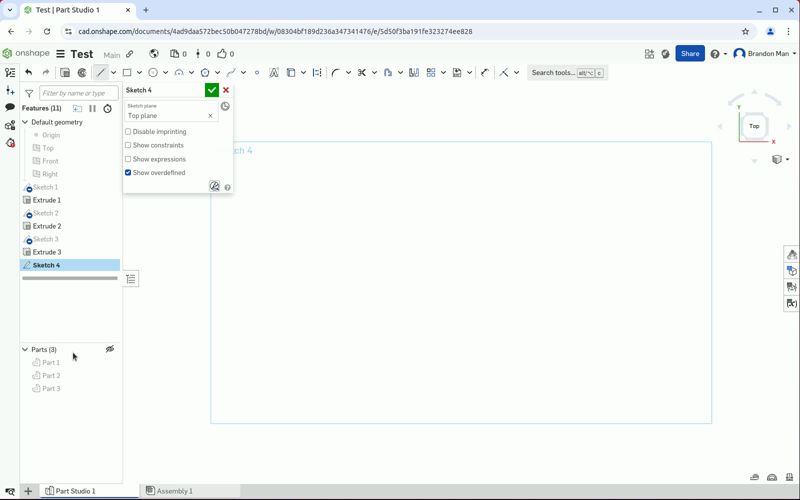
key_down(shift)
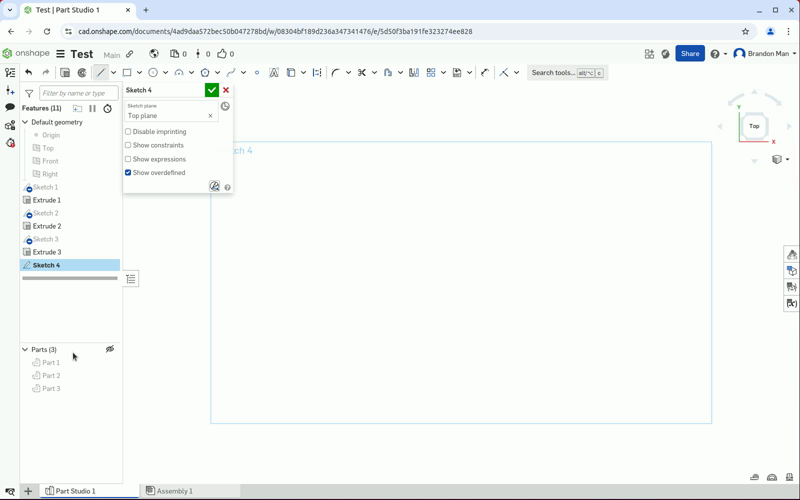
mouse_move(440, 326)
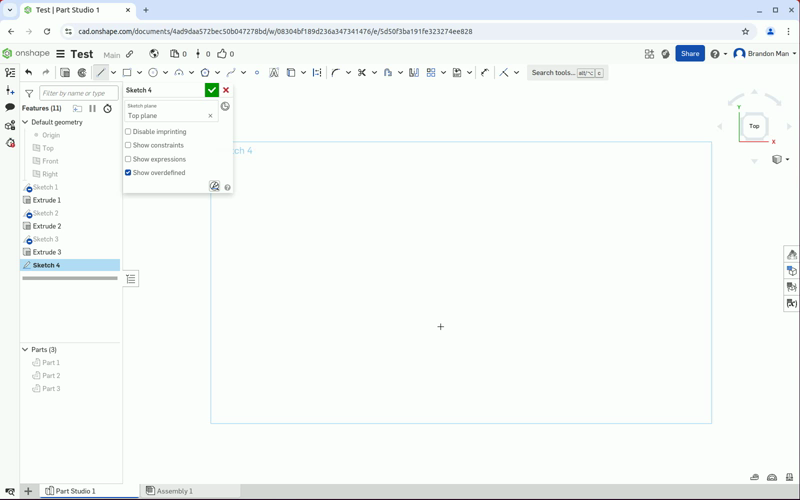
click(440, 326)
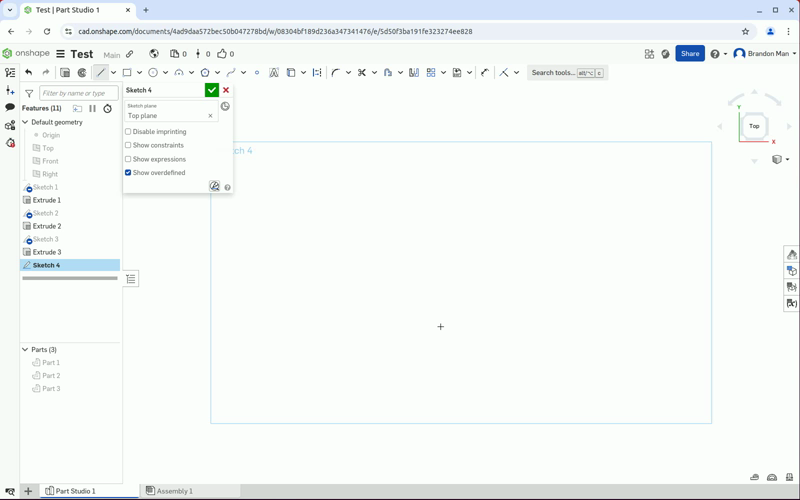
key_up(shift)
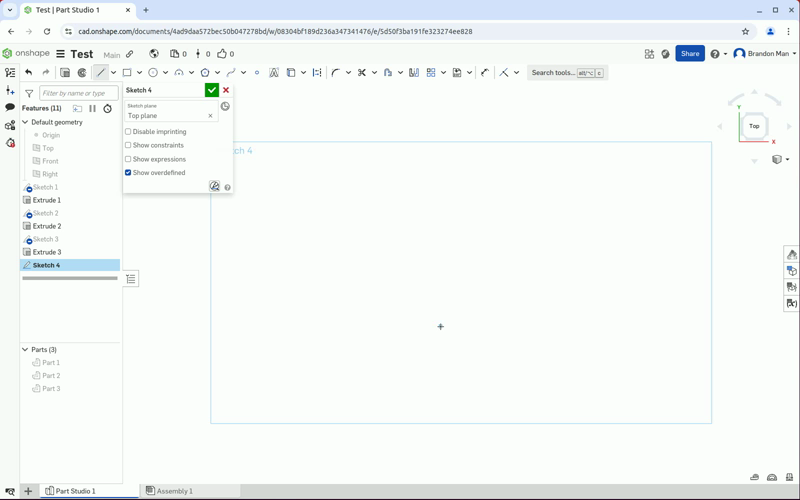
key_down(shift)
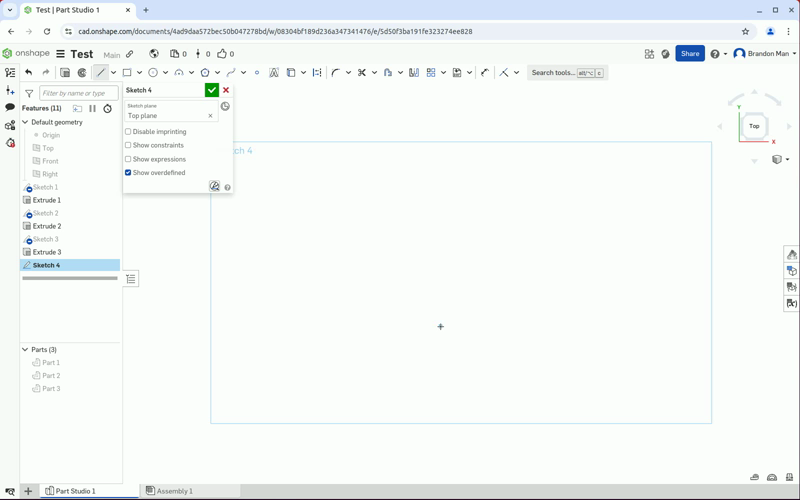
mouse_move(470, 326)
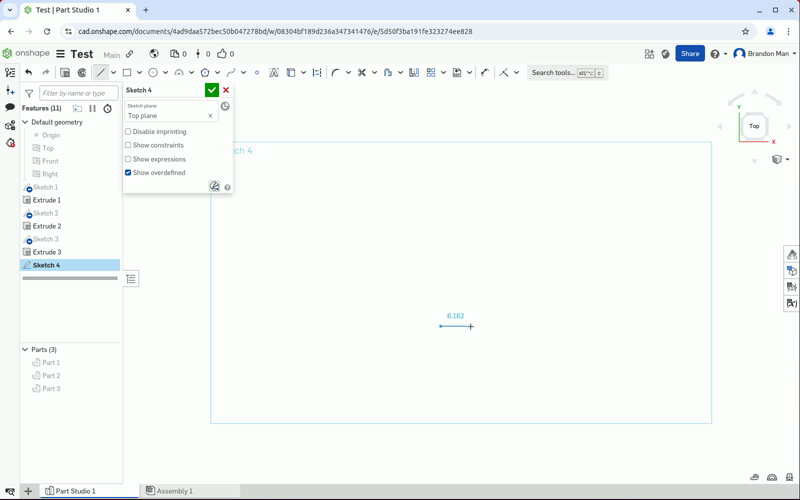
mouse_move(497, 326)
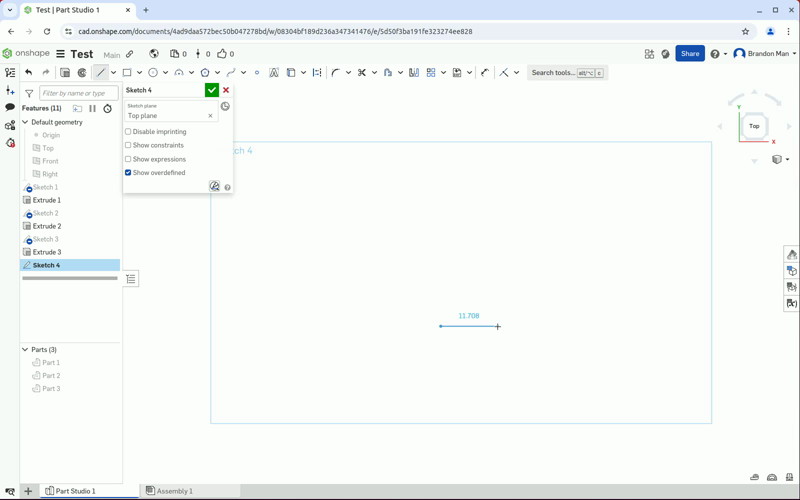
click(497, 326)
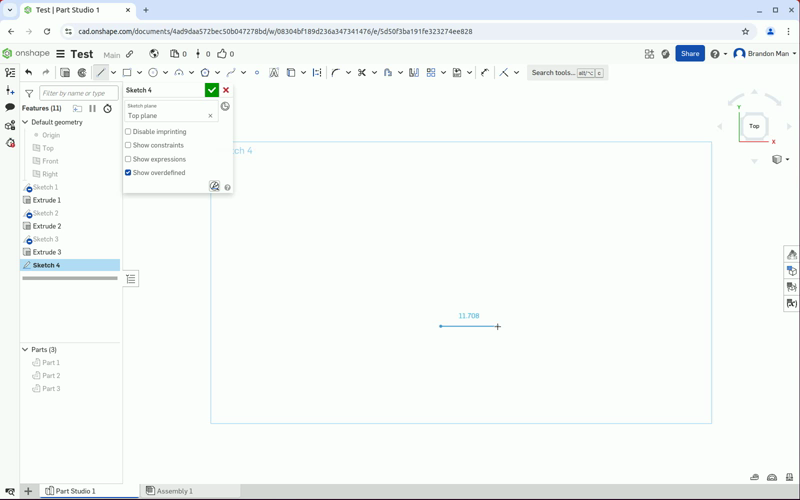
key_up(shift)
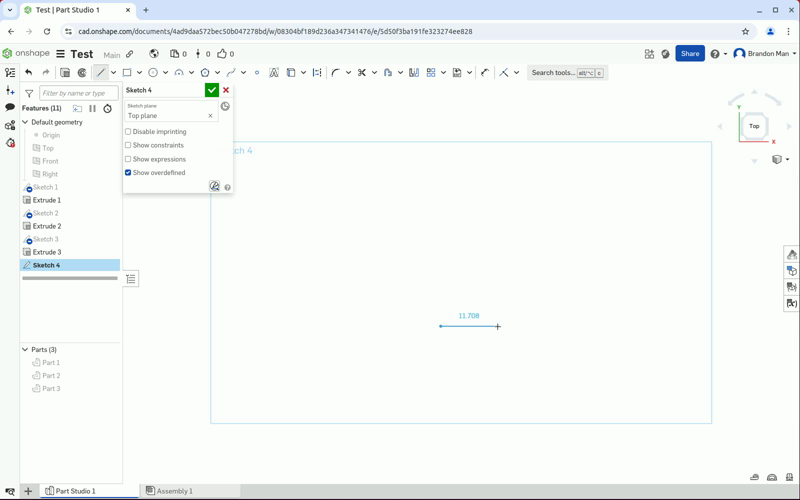
key_down(shift)
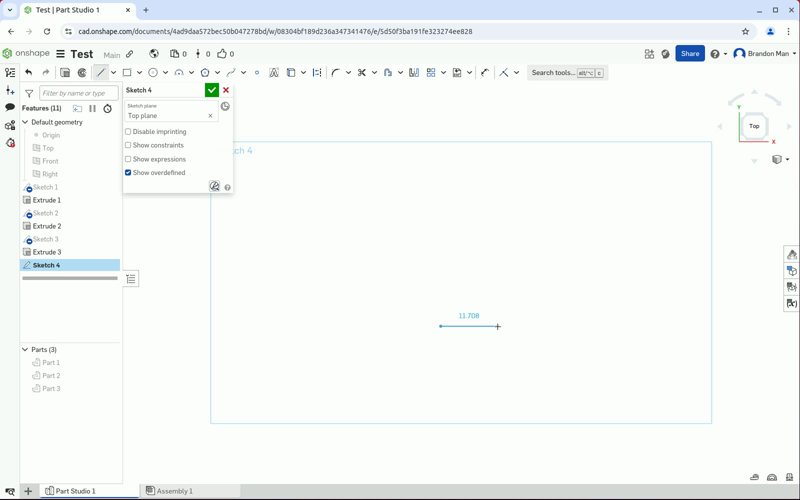
mouse_move(527, 326)
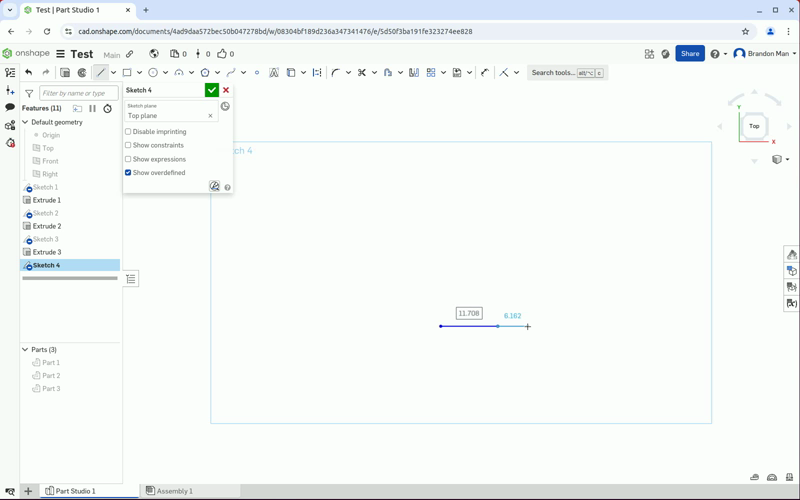
mouse_move(497, 269)
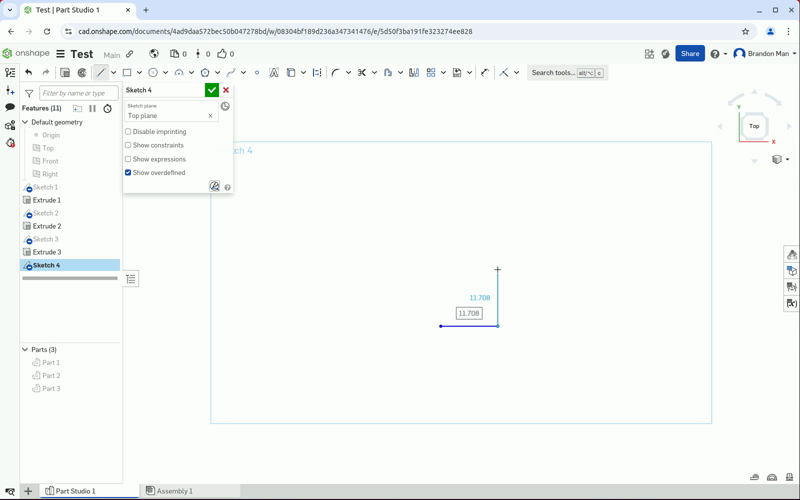
click(497, 269)
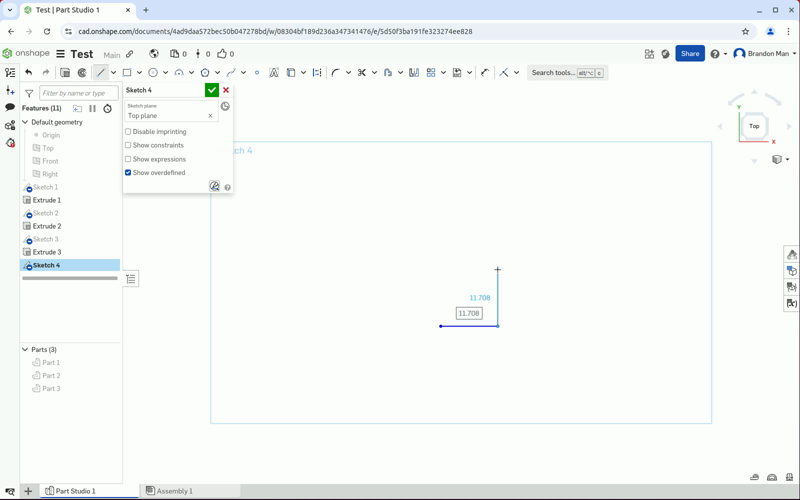
key_up(shift)
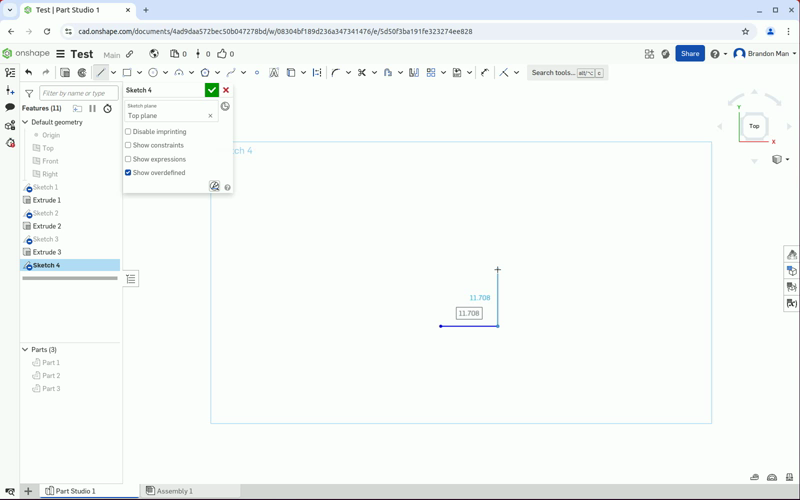
key_down(shift)
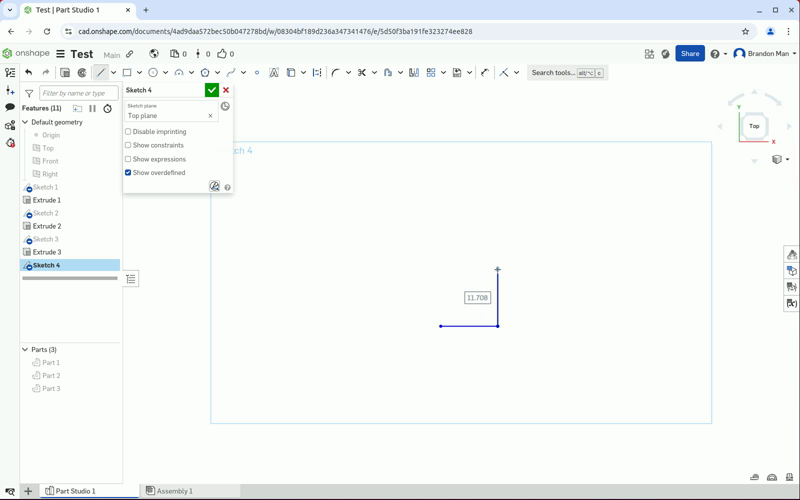
mouse_move(527, 269)
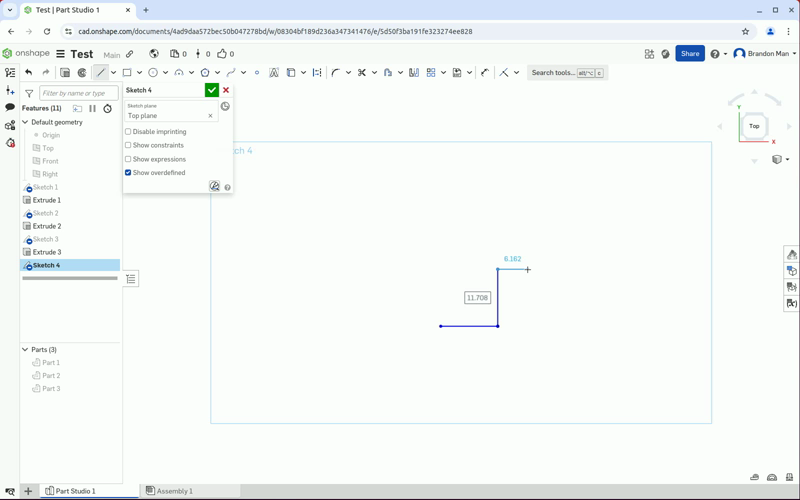
mouse_move(463, 269)
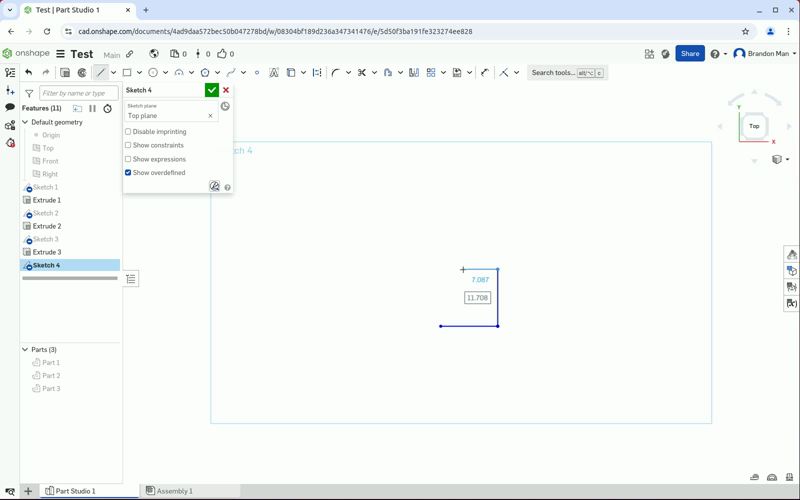
click(463, 269)
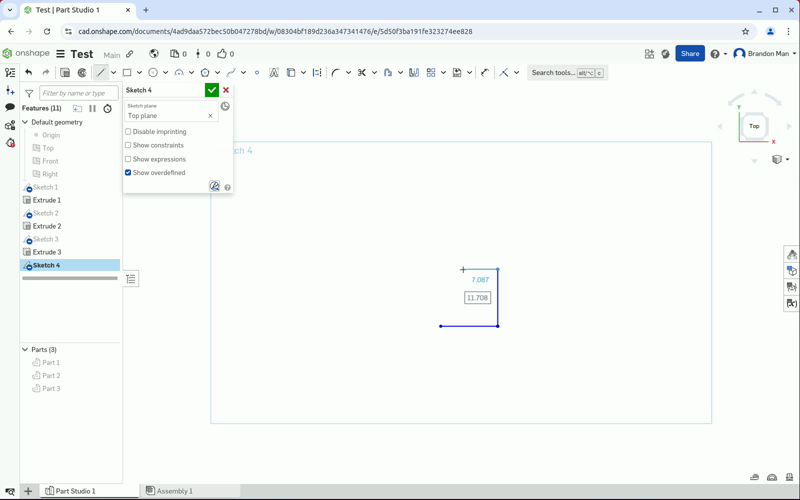
key_up(shift)
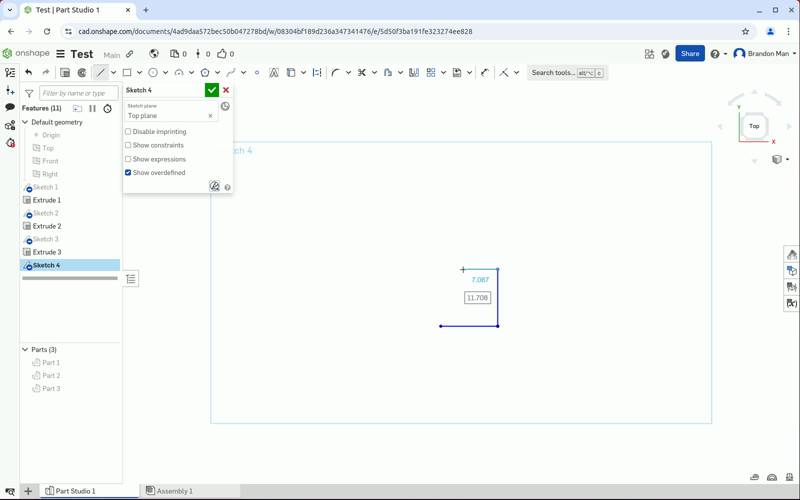
key_down(shift)
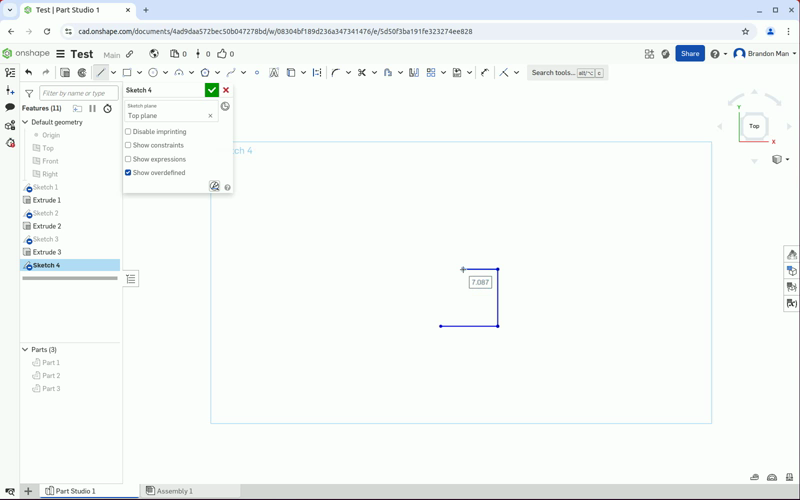
mouse_move(493, 269)
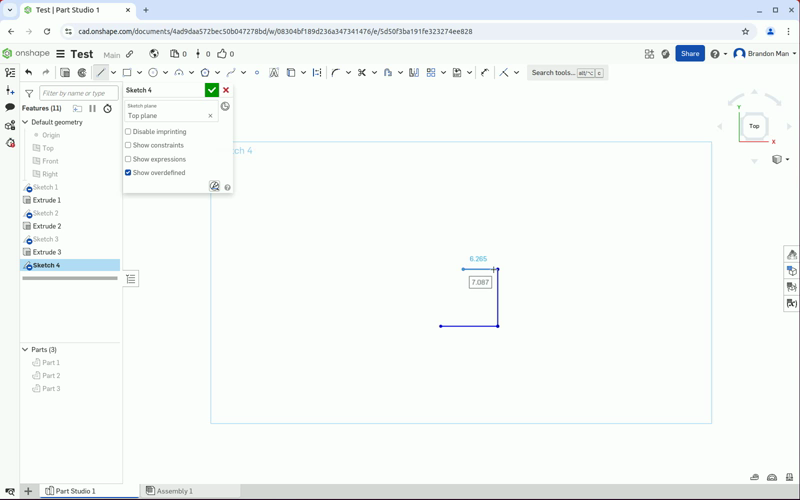
mouse_move(463, 292)
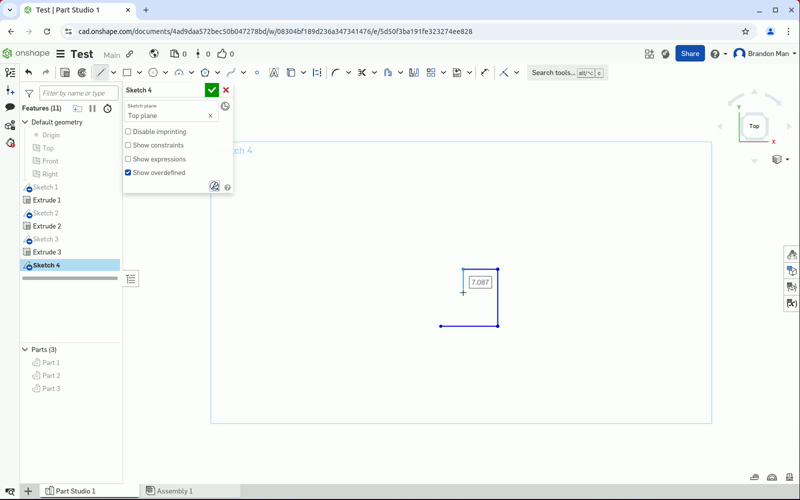
click(463, 292)
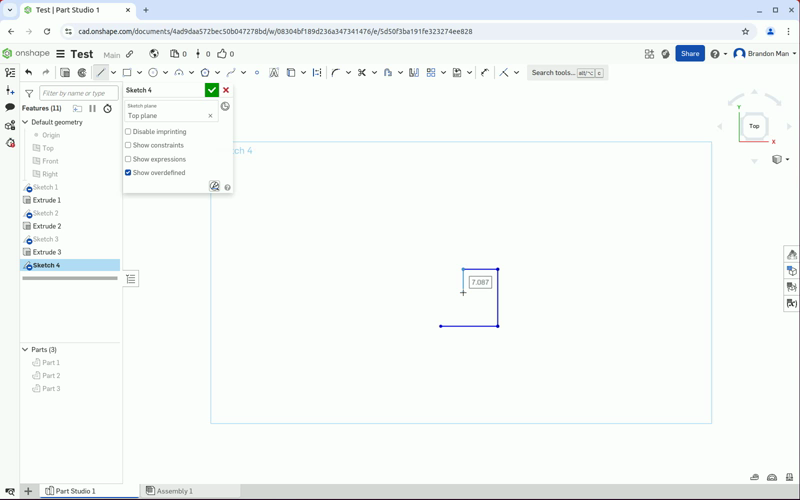
key_up(shift)
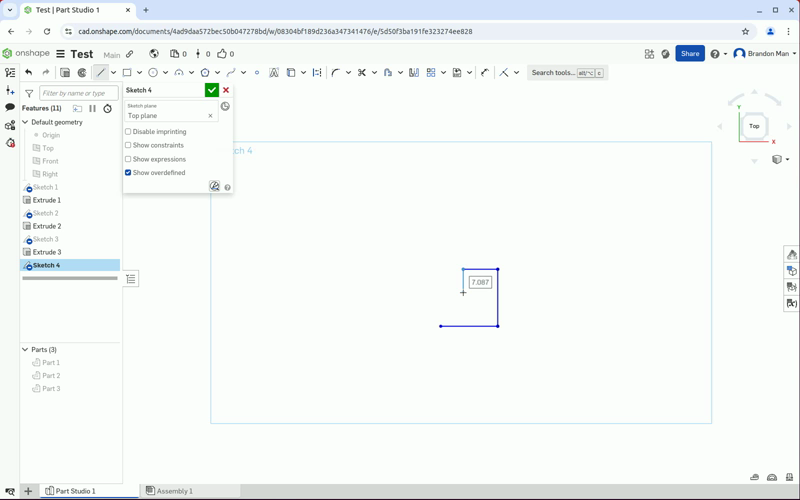
key_down(shift)
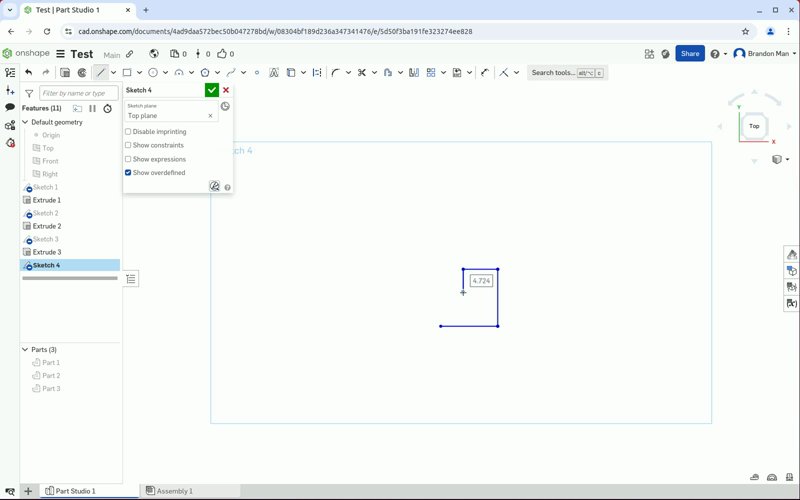
mouse_move(493, 292)
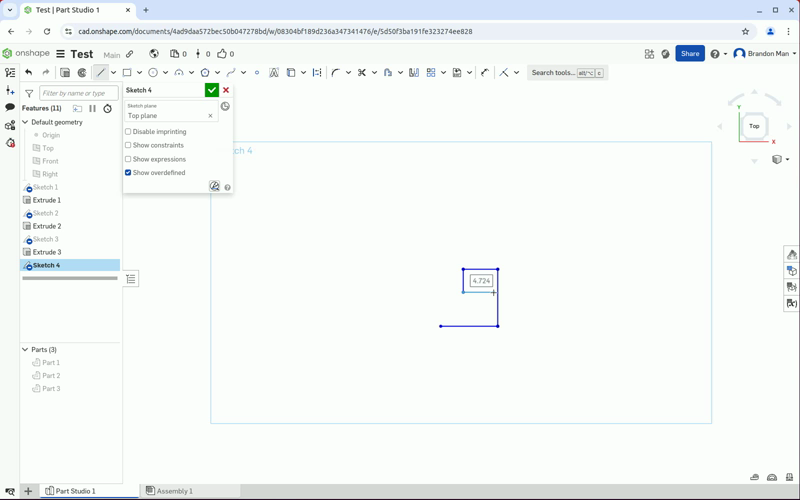
mouse_move(440, 292)
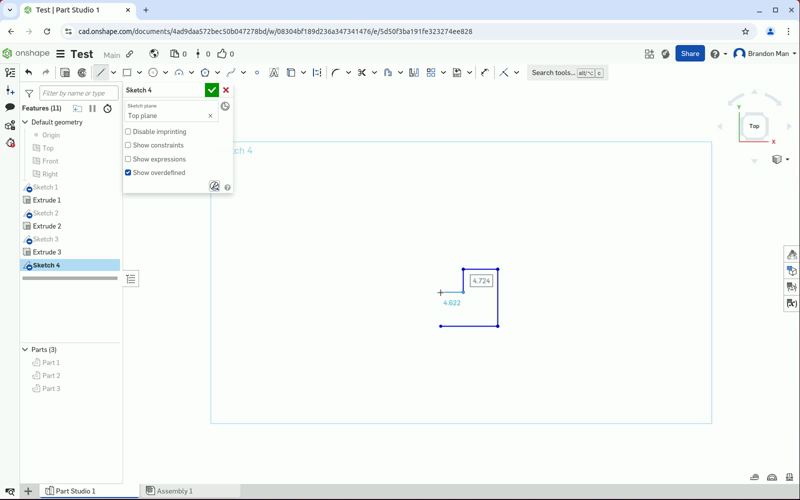
click(440, 292)
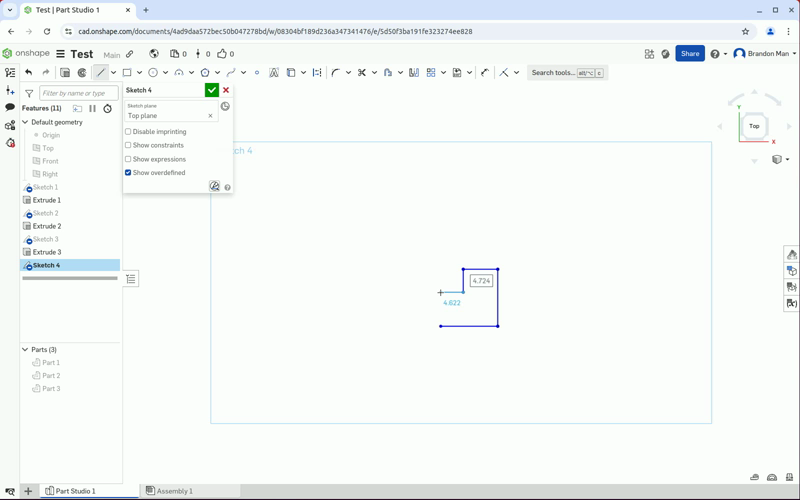
key_up(shift)
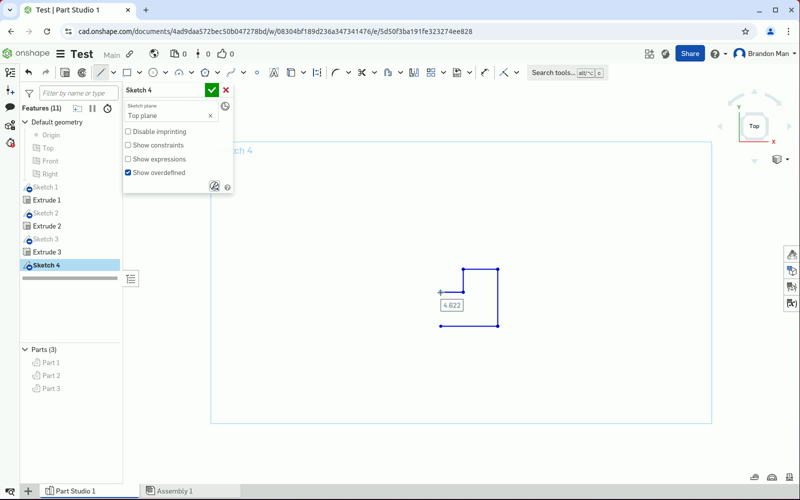
mouse_move(470, 292)
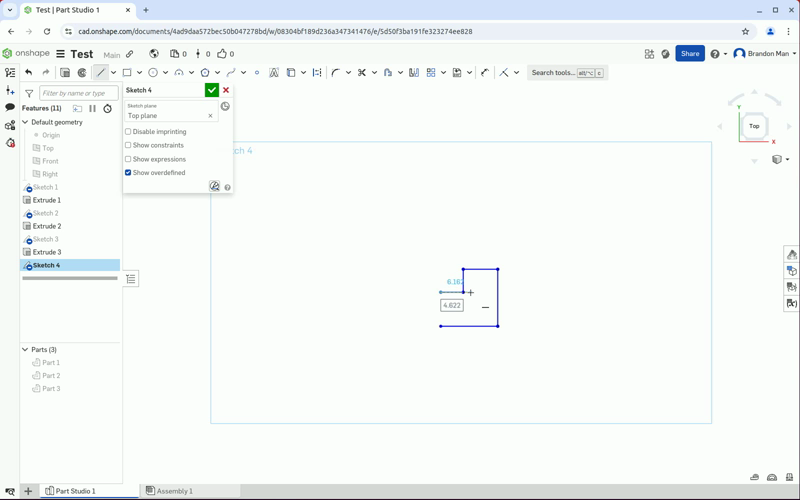
key_down(shift)
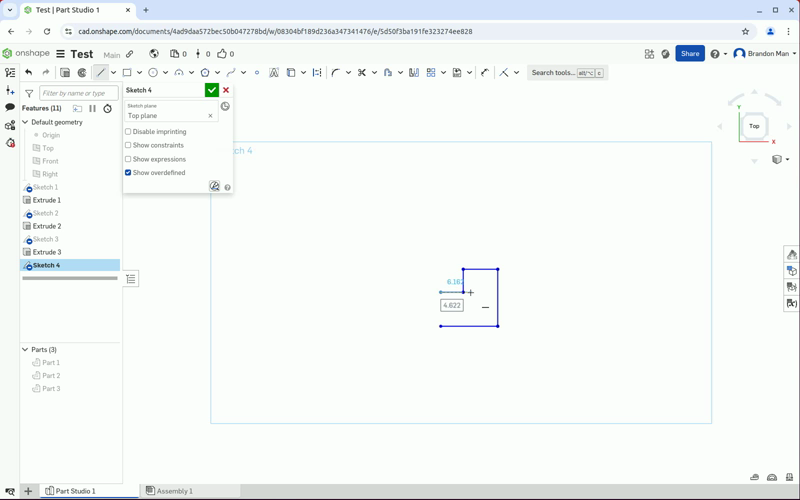
mouse_move(440, 326)
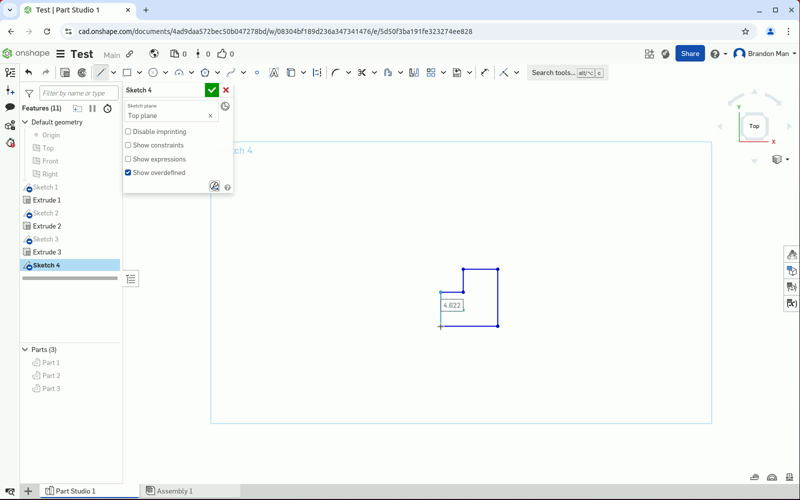
key_up(shift)
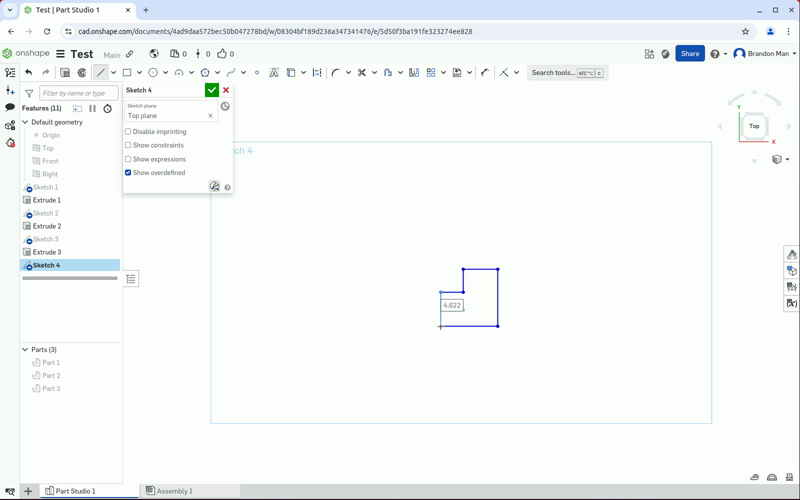
click(440, 326)
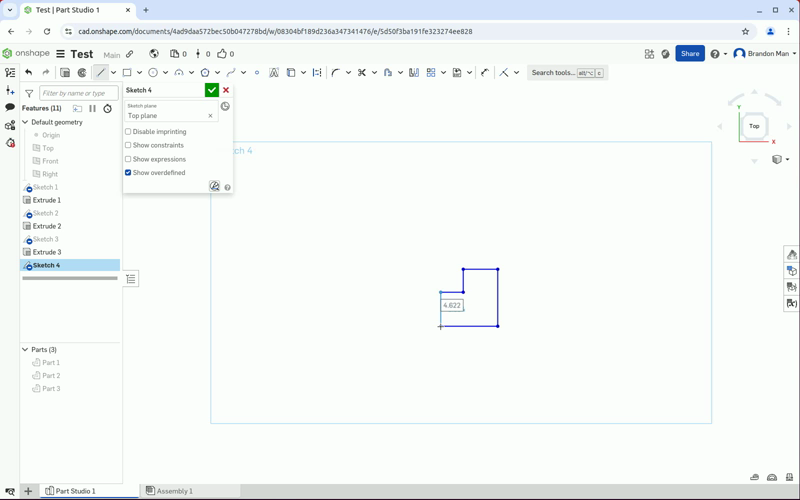
key(esc)
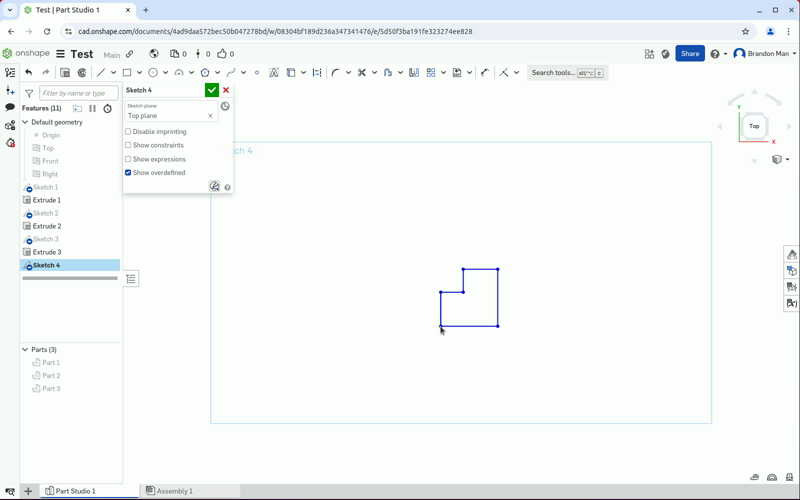
mouse_move(472, 303)
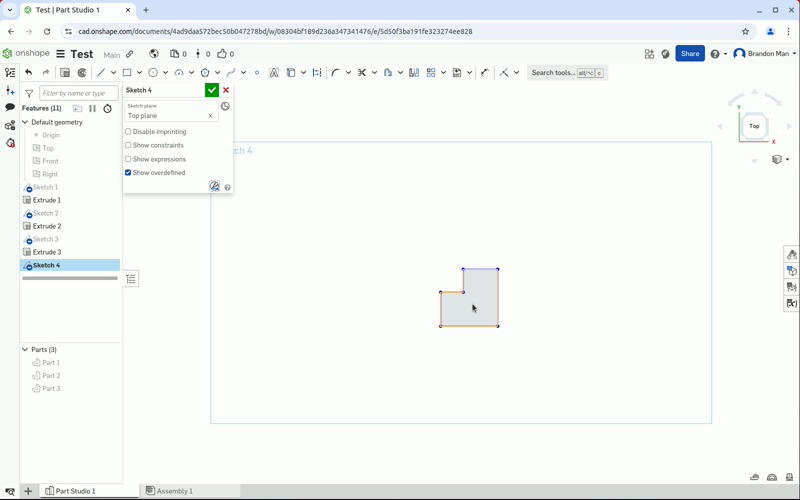
click(472, 303)
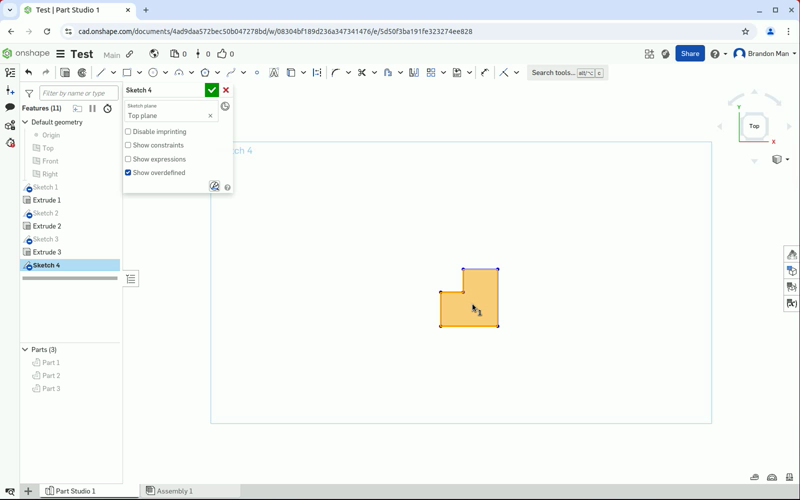
mouse_move(73, 352)
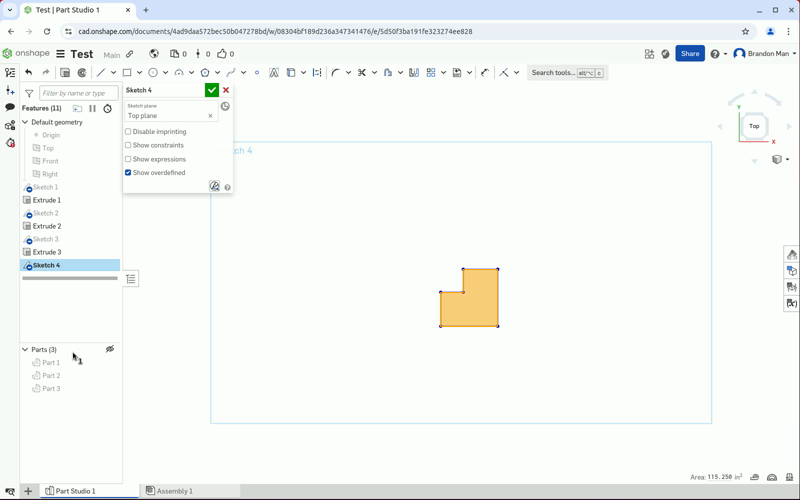
key(shift+y)
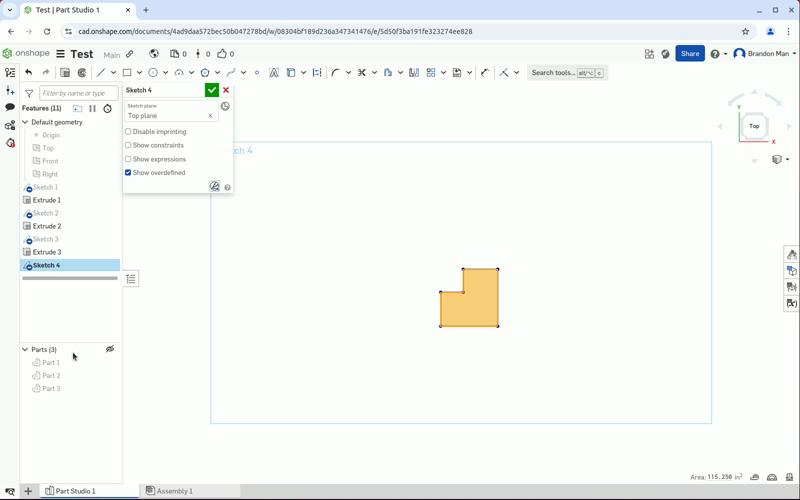
key(shift+e)
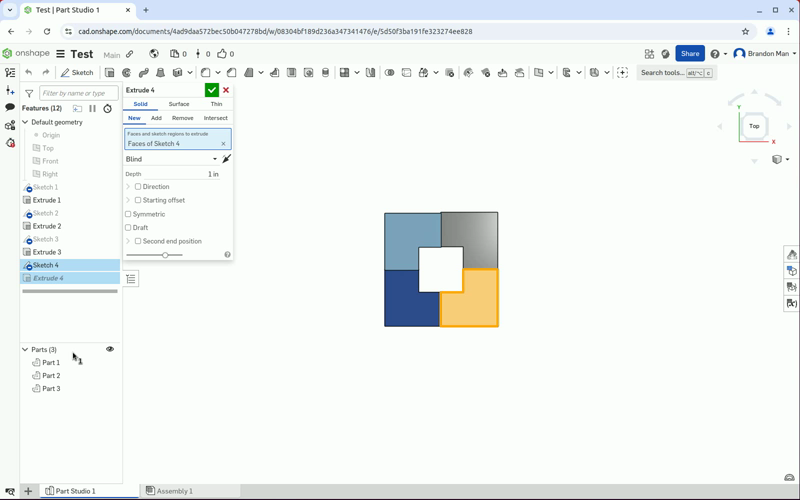
mouse_move(143, 106)
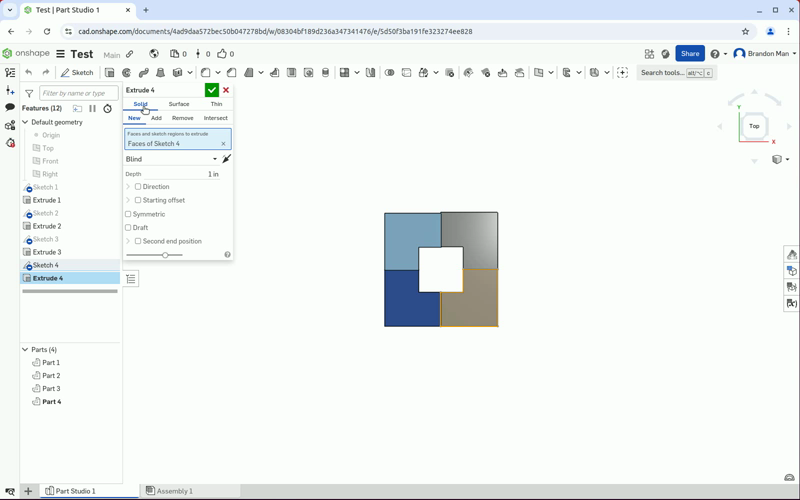
click(143, 106)
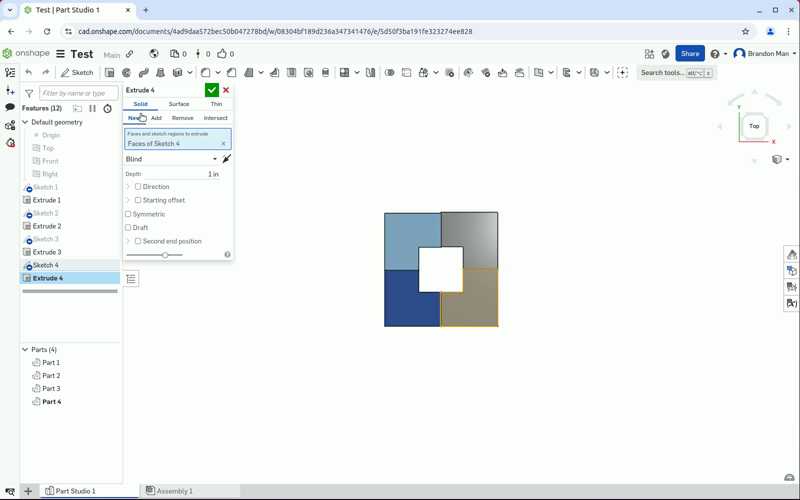
mouse_move(137, 120)
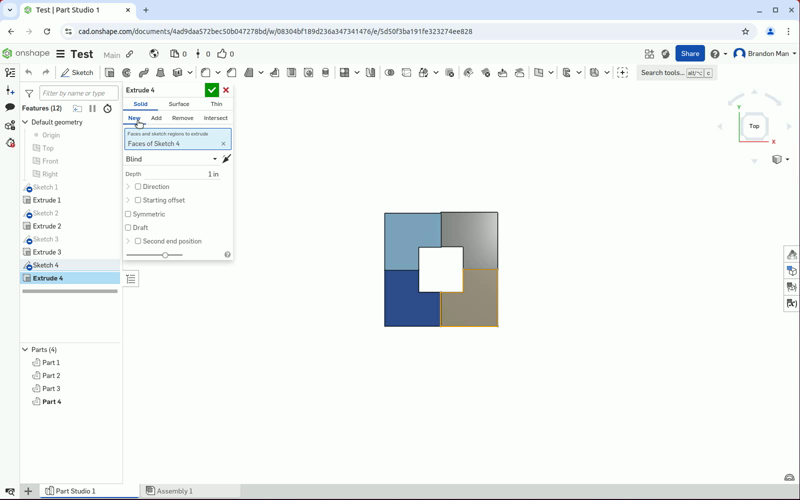
click(137, 120)
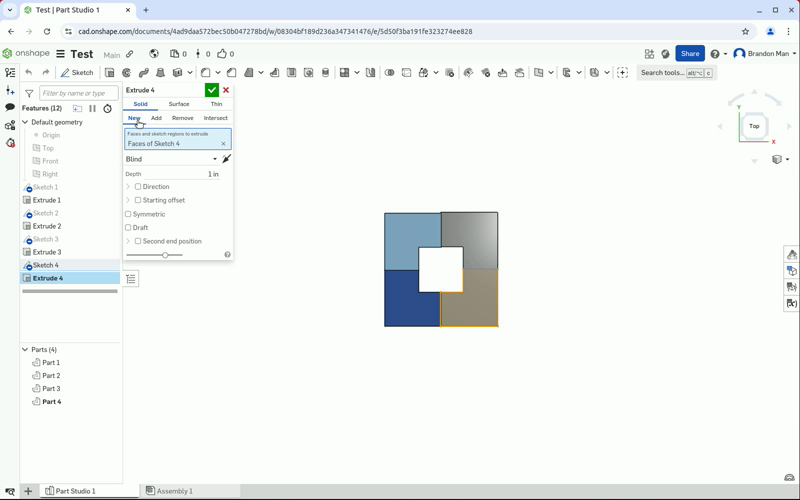
key(tab, 4)
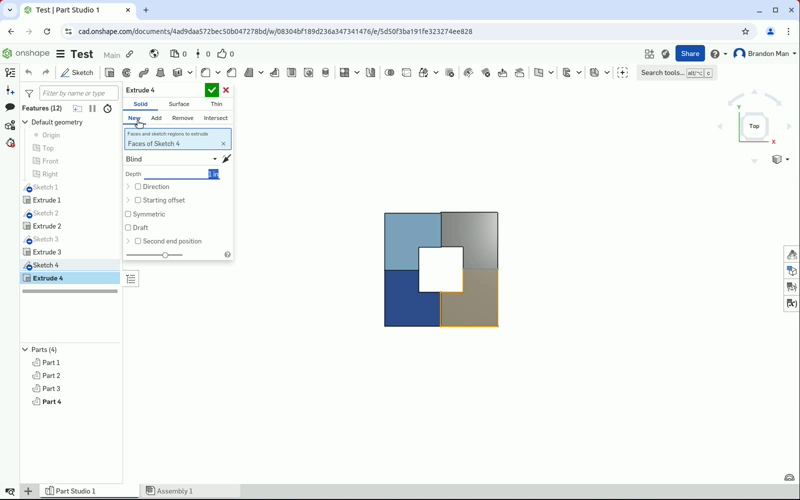
text(16.128)
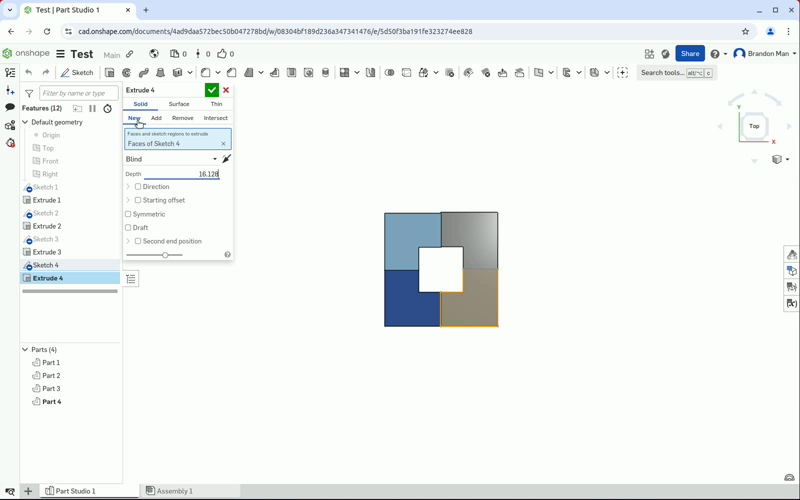
key(enter)
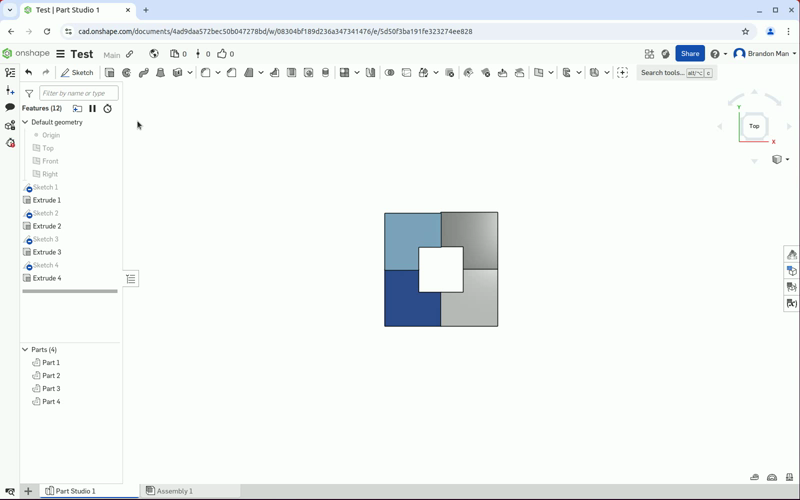
key(shift+h)
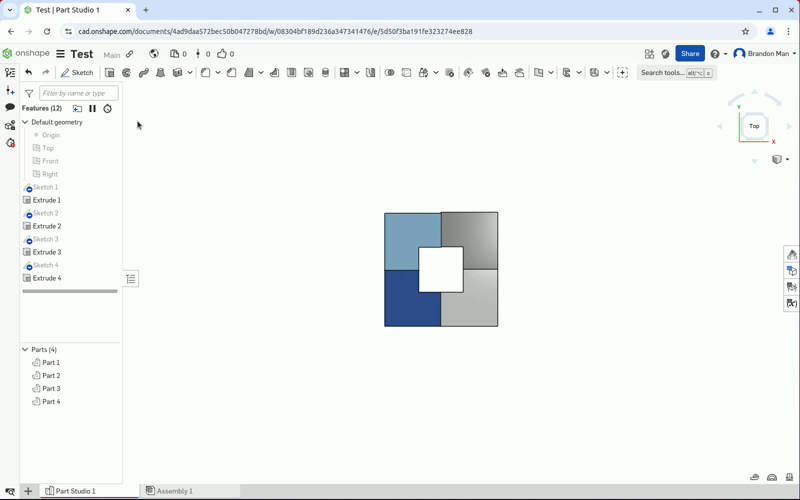
key(shift+h)
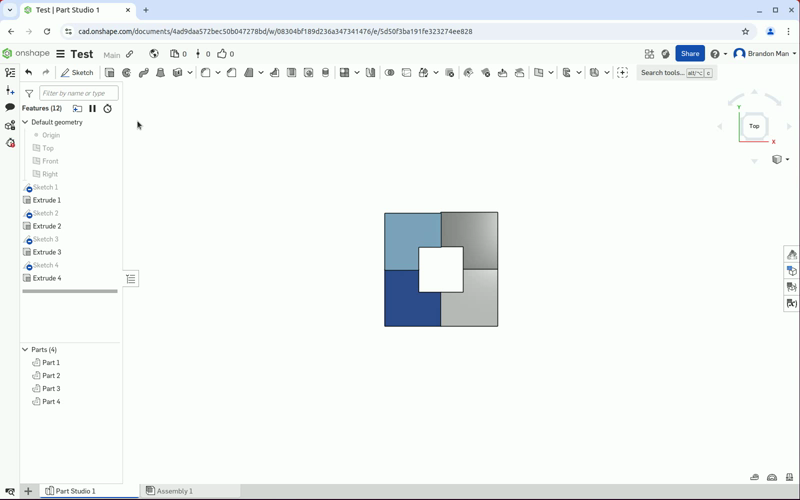
mouse_move(73, 189)
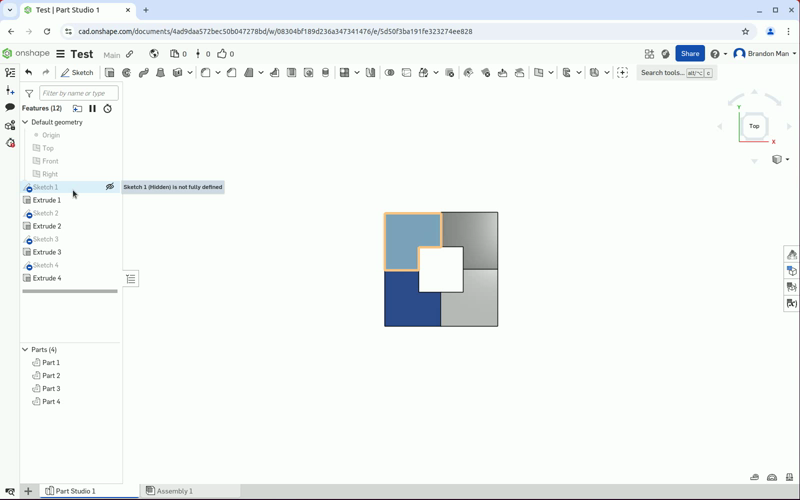
click(73, 189)
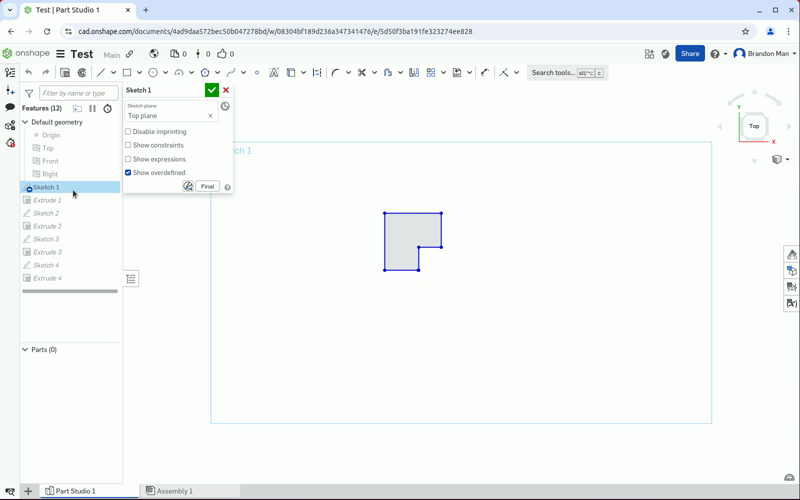
mouse_move(229, 92)
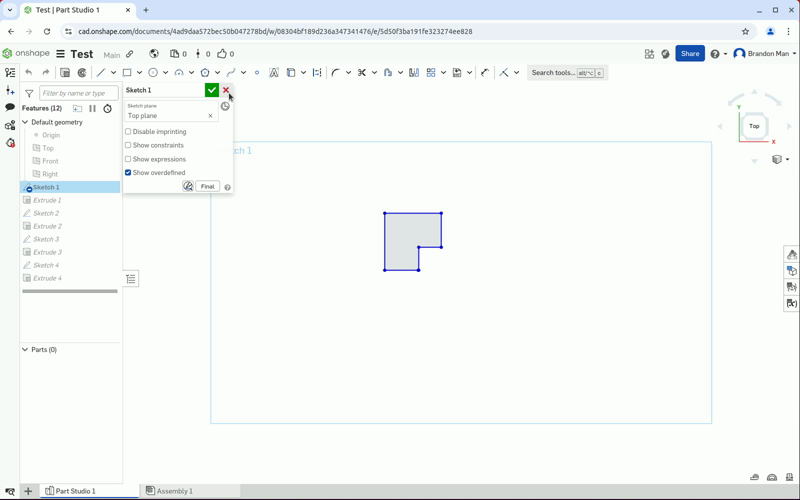
click(229, 92)
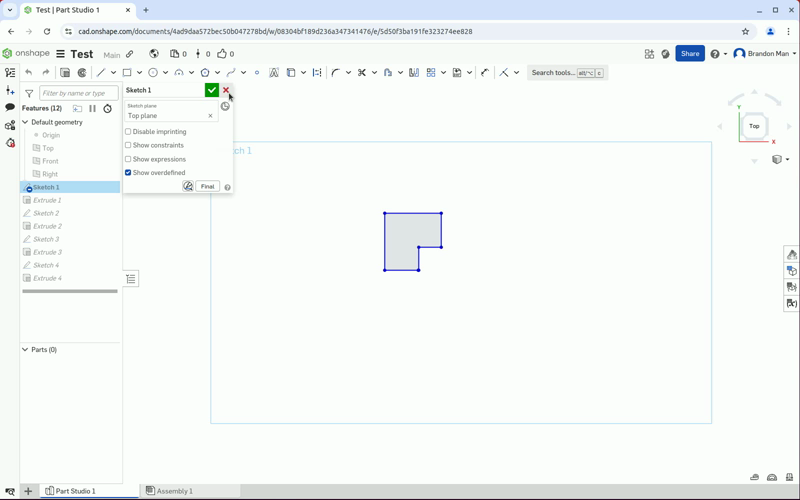
key(shift+s)
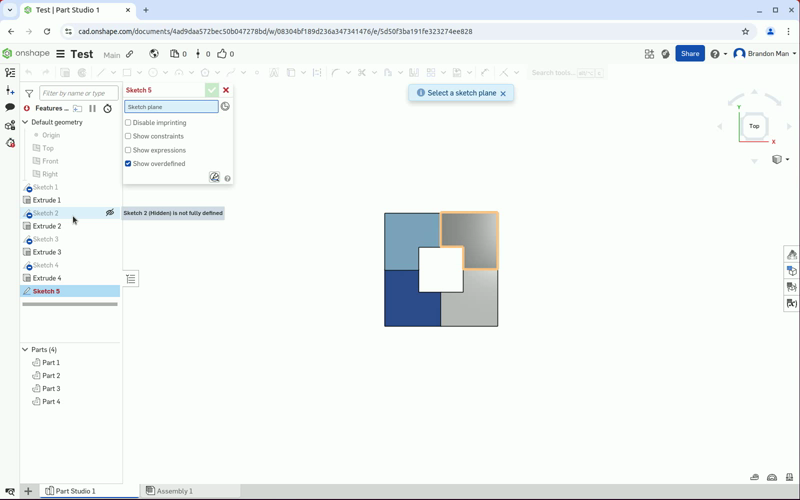
scroll(3)
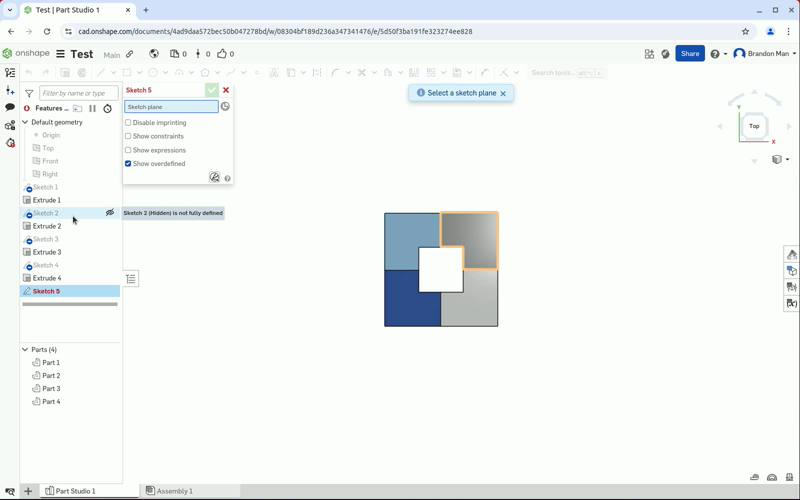
mouse_move(73, 150)
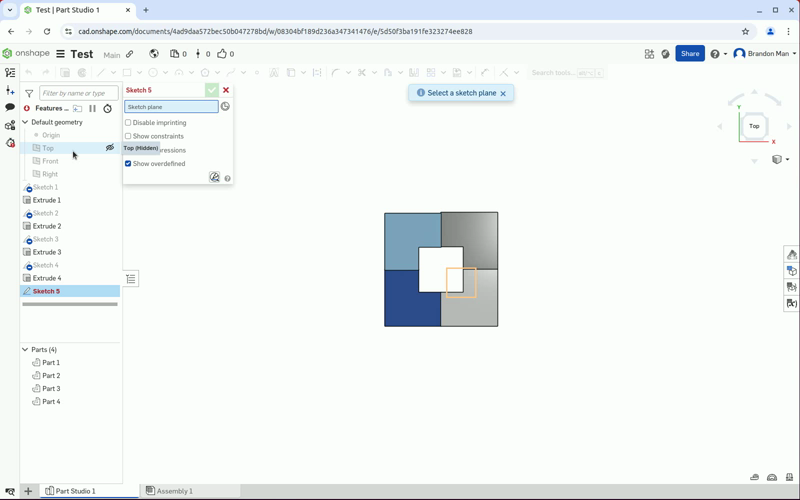
click(73, 150)
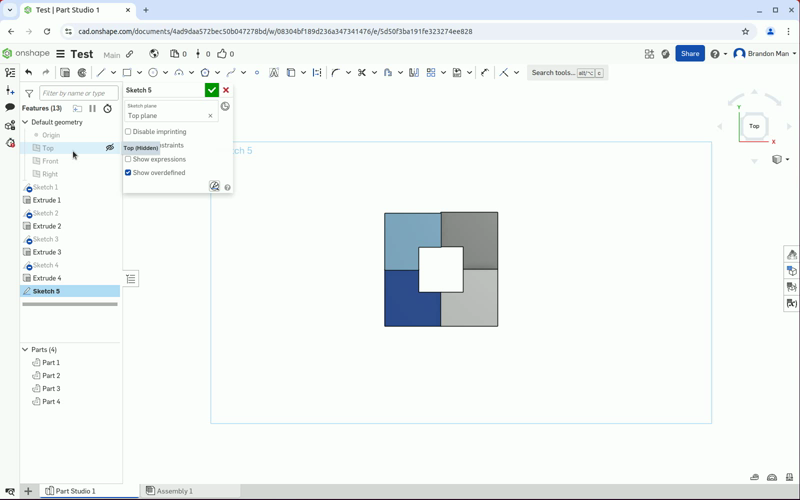
mouse_move(73, 352)
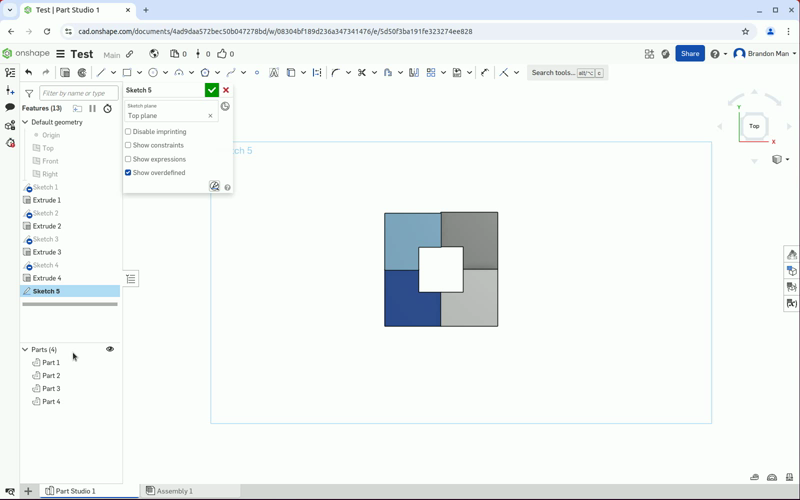
key(y)
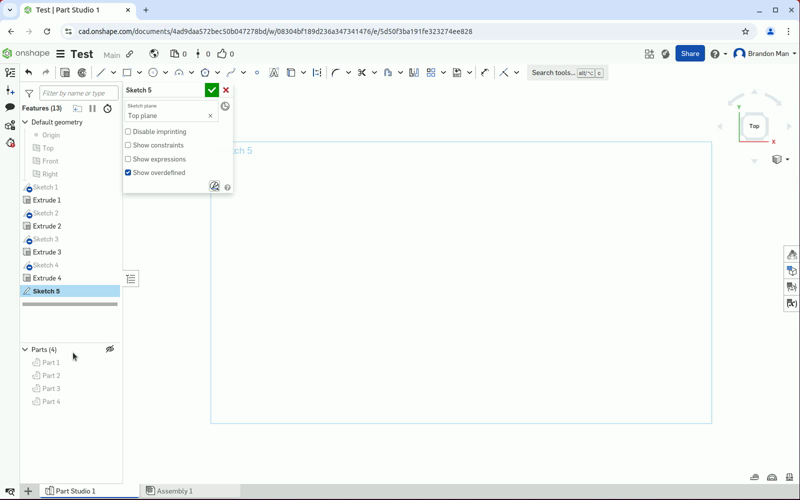
key(l)
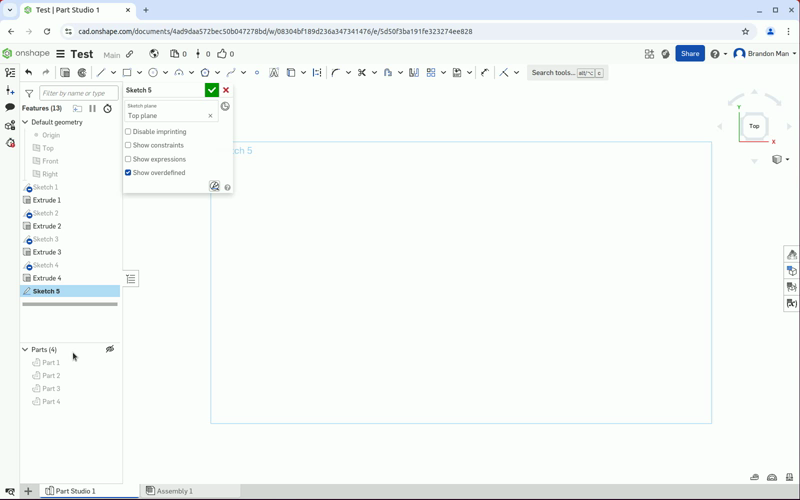
key_down(shift)
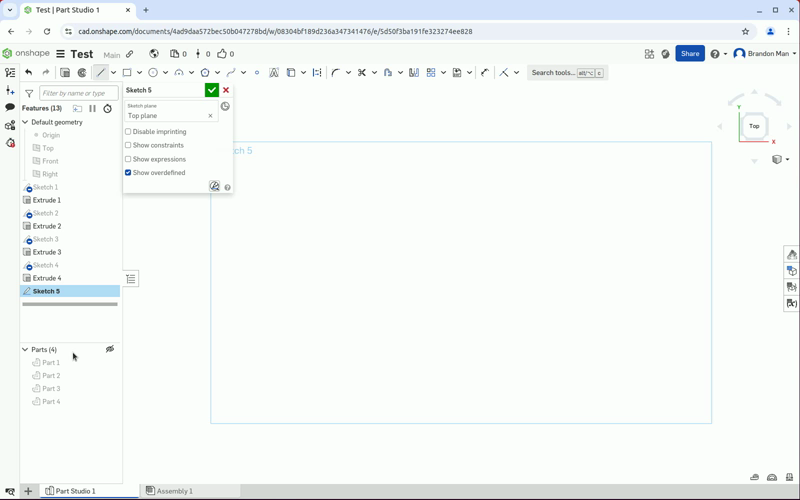
mouse_move(418, 292)
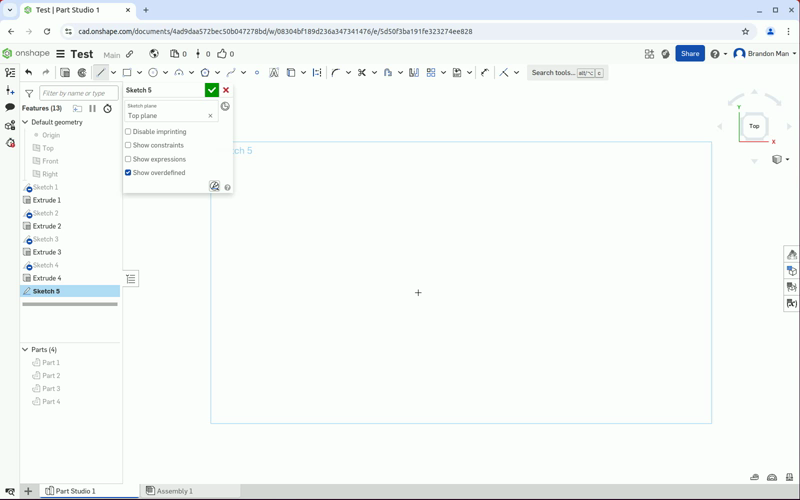
click(418, 292)
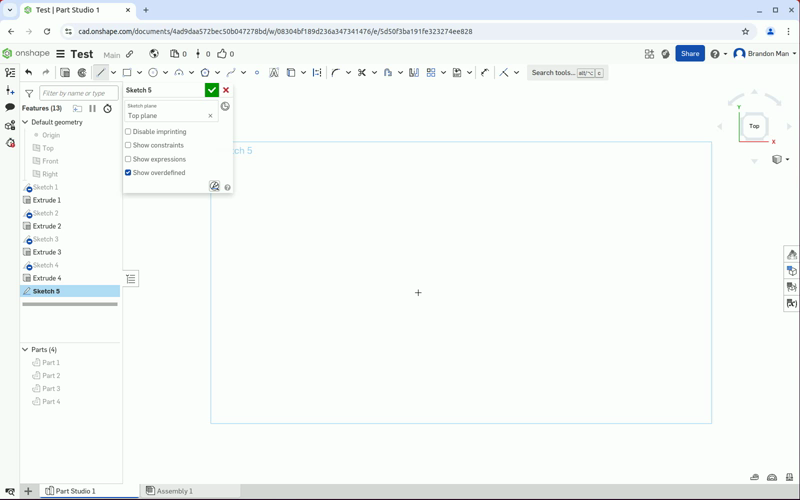
key_up(shift)
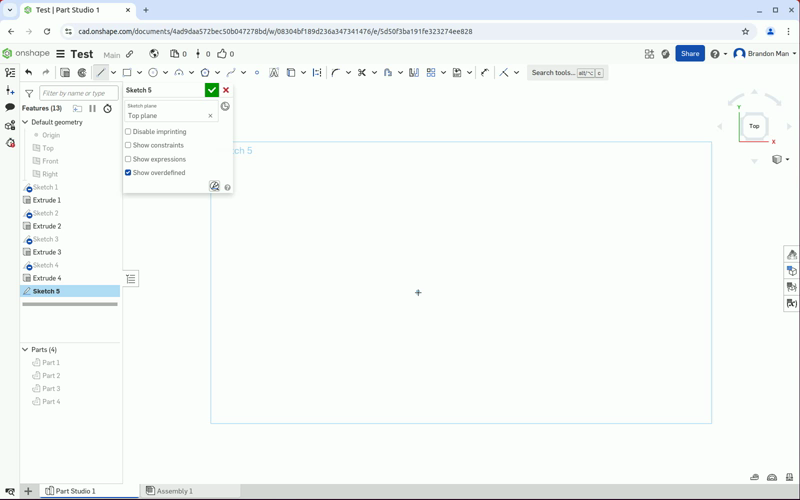
key_down(shift)
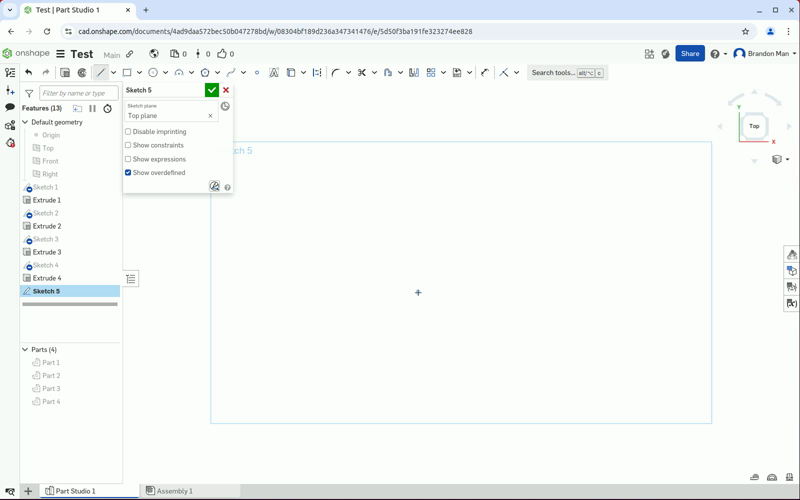
mouse_move(448, 292)
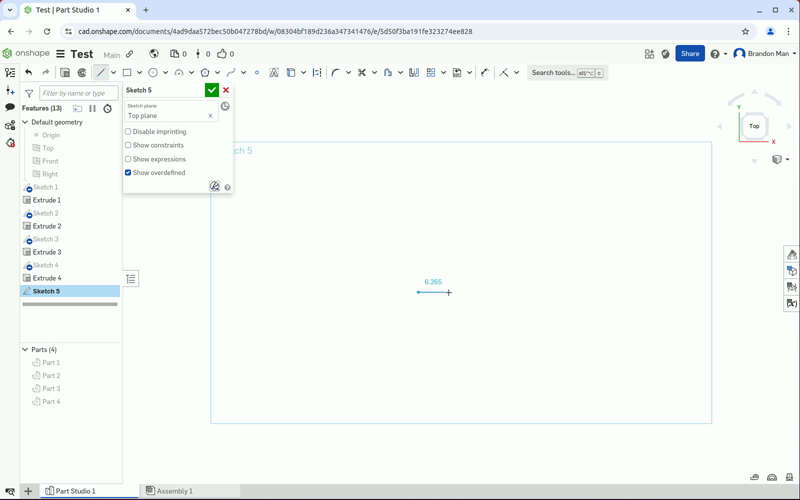
mouse_move(441, 292)
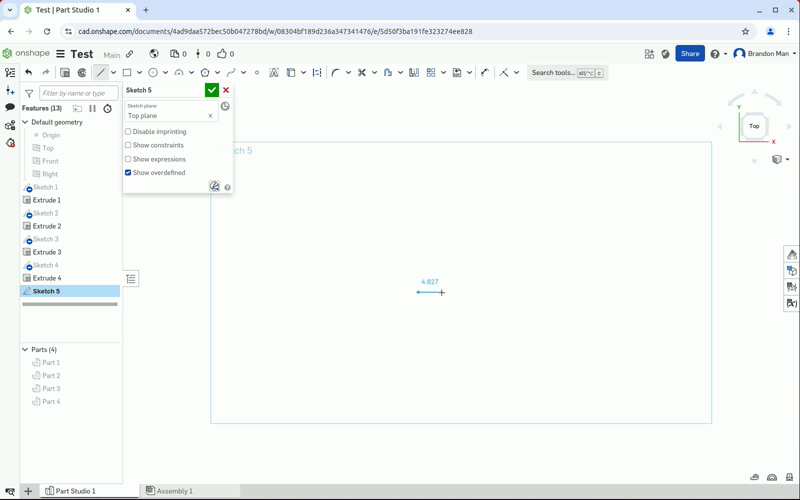
click(441, 292)
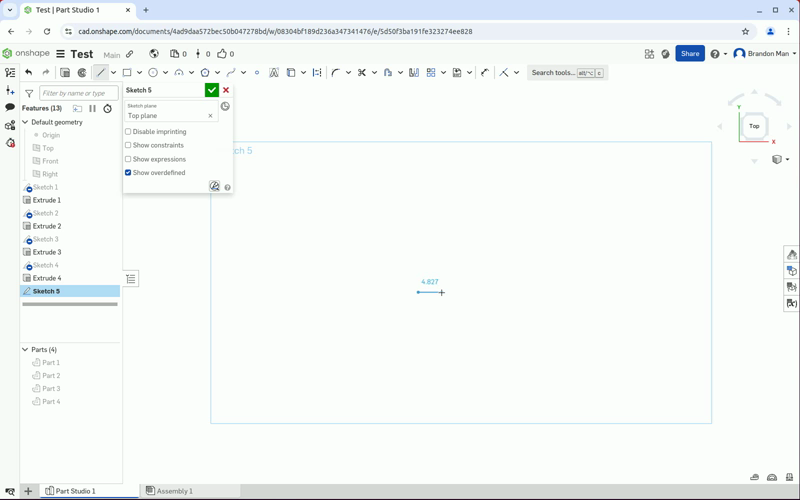
key_up(shift)
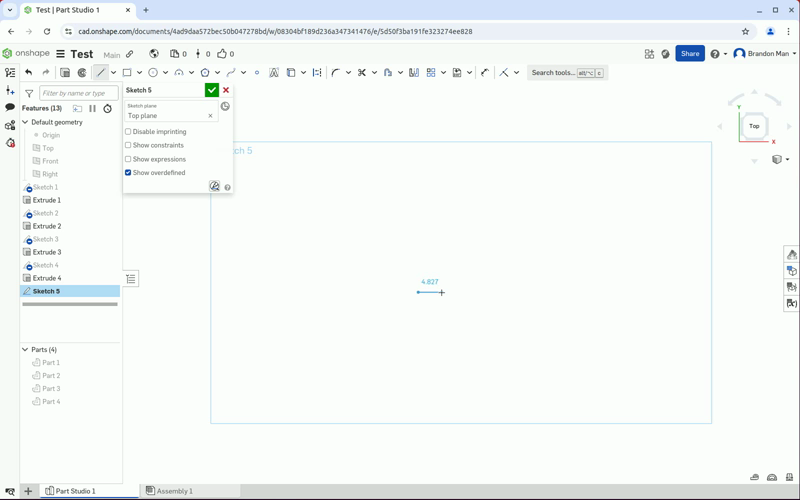
key_down(shift)
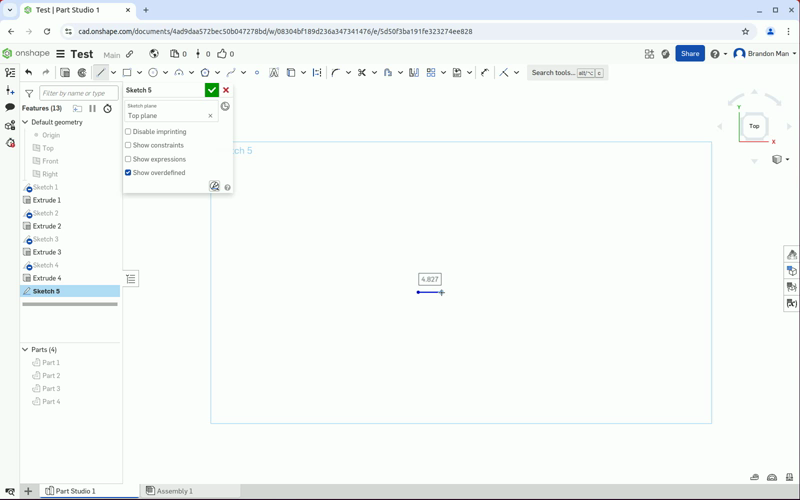
mouse_move(471, 292)
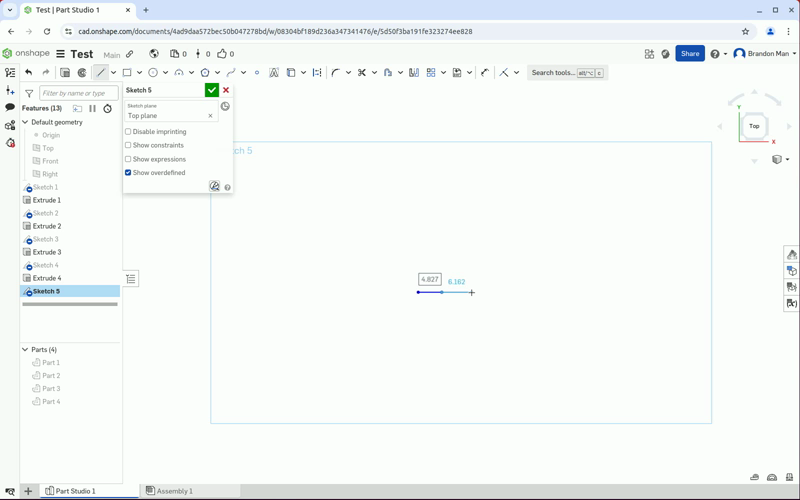
mouse_move(463, 292)
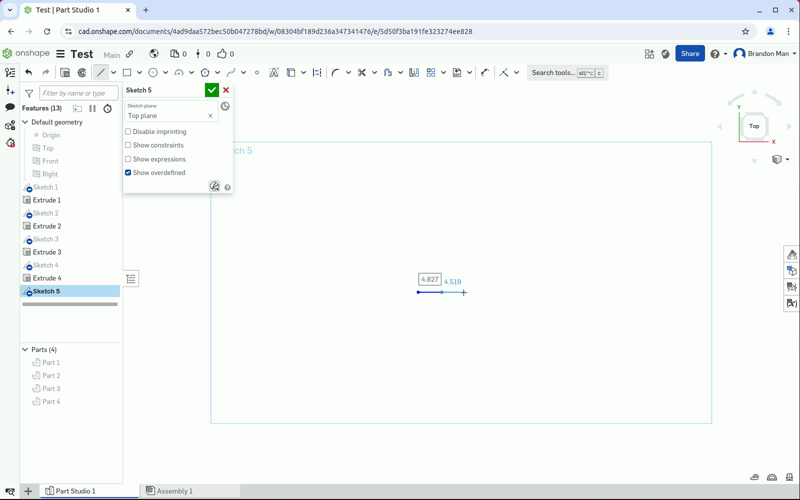
click(463, 292)
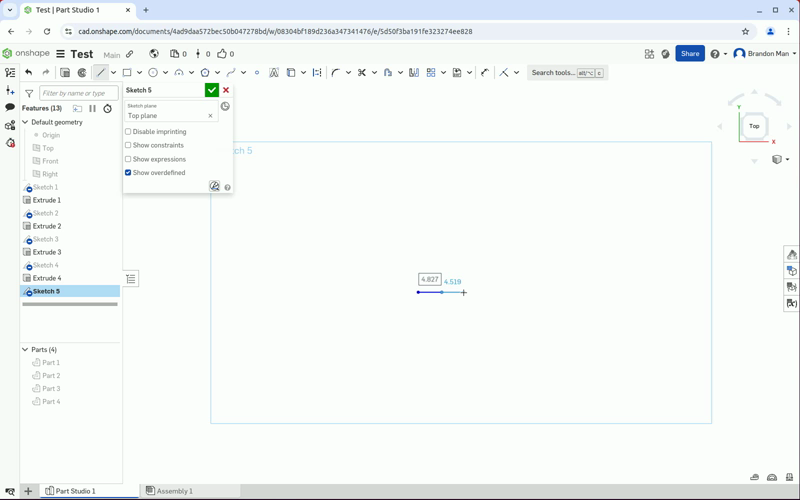
key_up(shift)
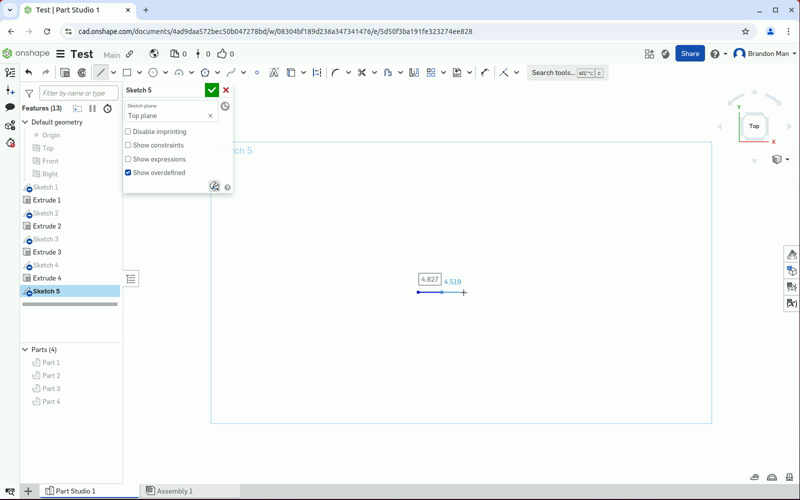
key_down(shift)
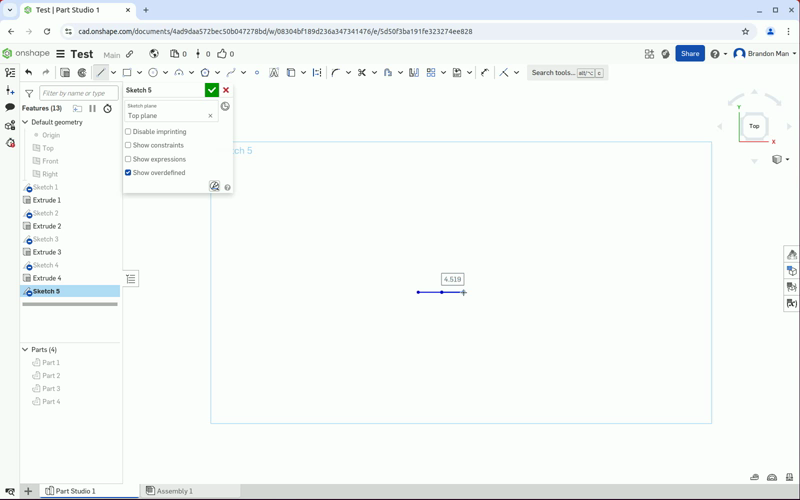
mouse_move(493, 292)
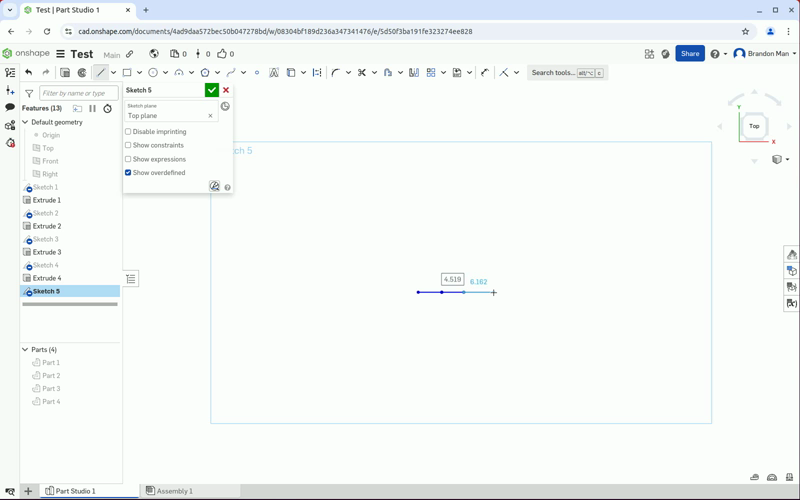
mouse_move(463, 269)
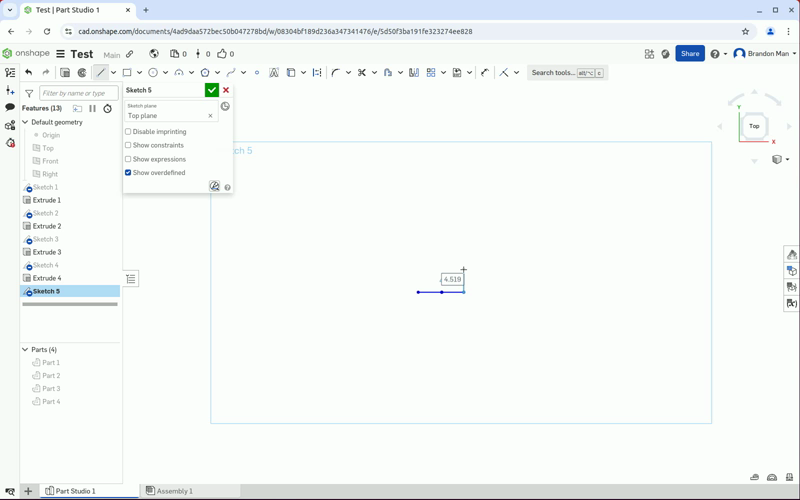
click(463, 269)
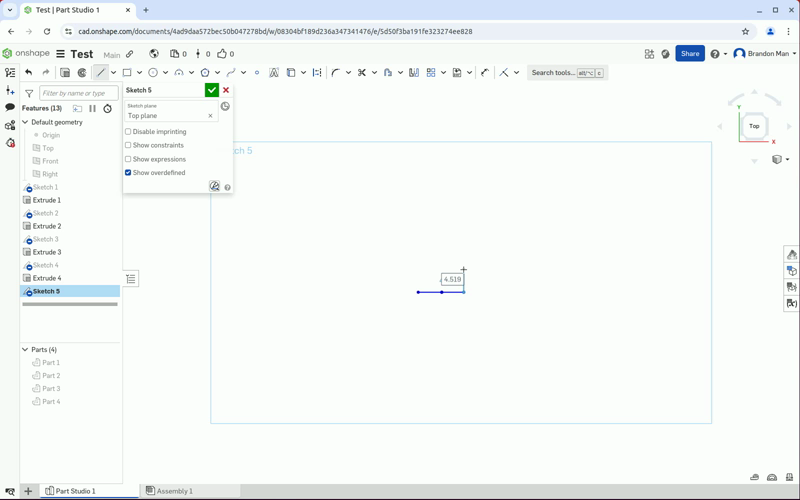
key_up(shift)
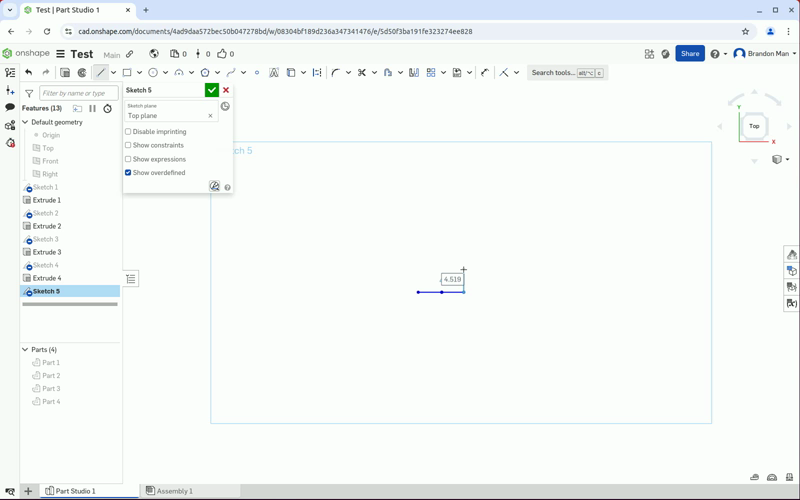
key_down(shift)
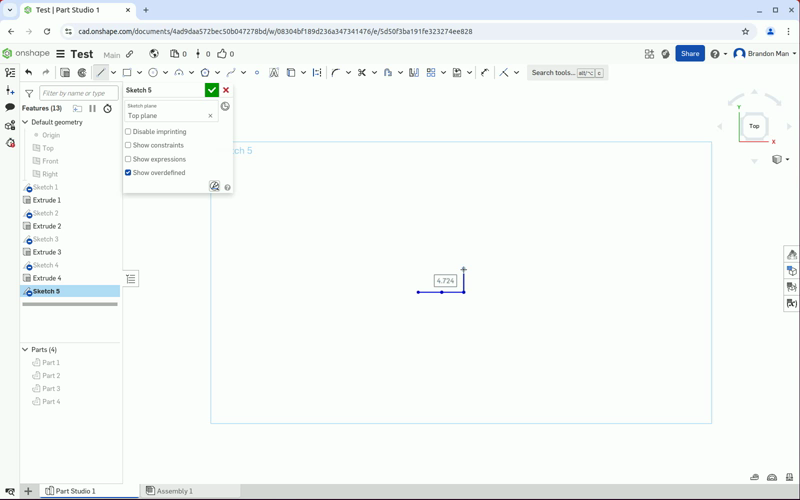
mouse_move(493, 269)
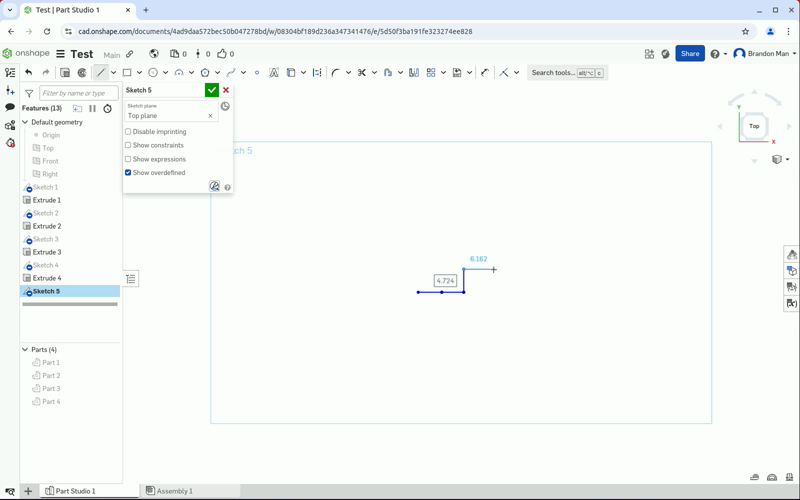
mouse_move(463, 246)
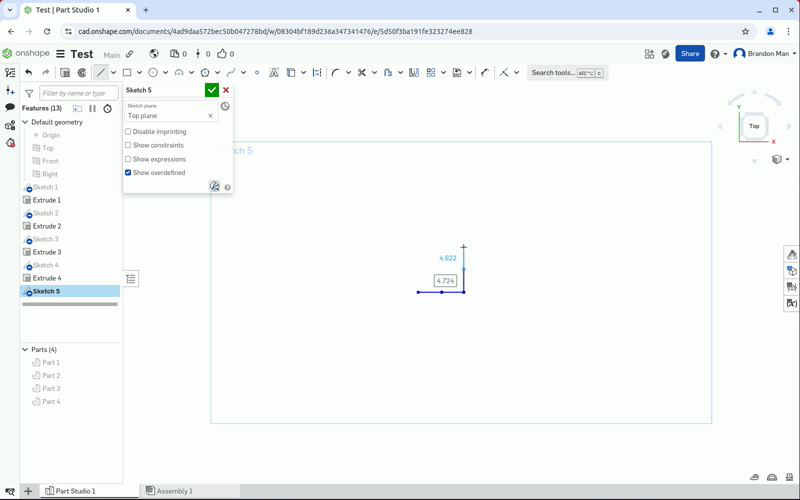
click(463, 246)
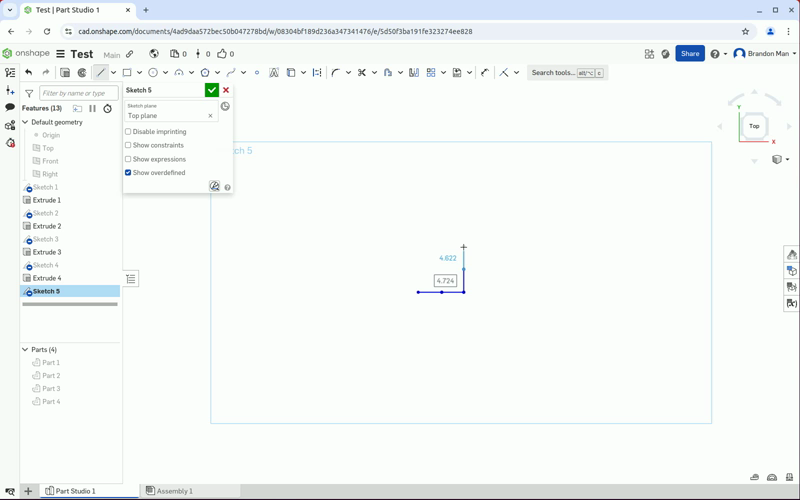
key_up(shift)
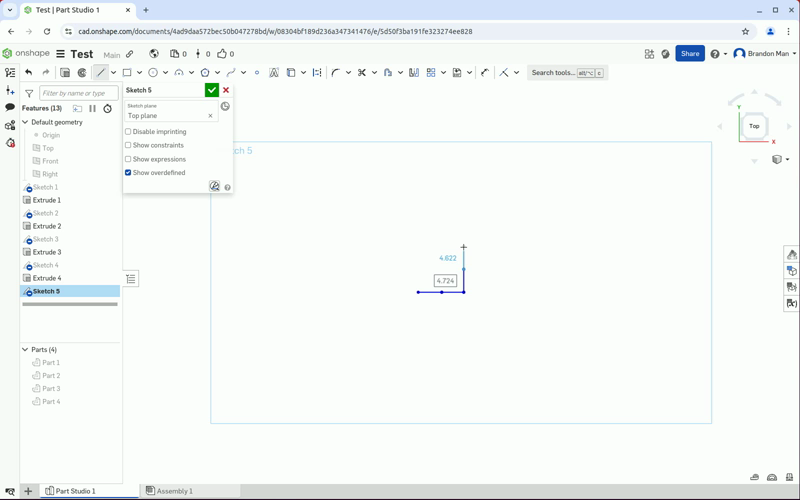
key_down(shift)
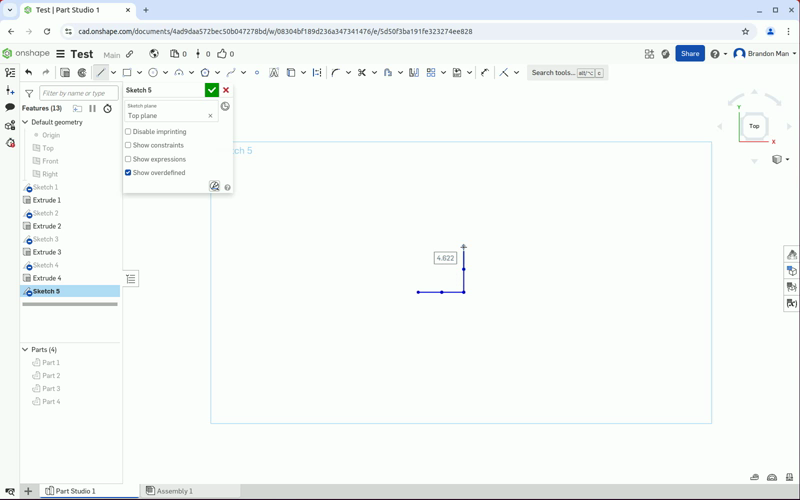
mouse_move(493, 246)
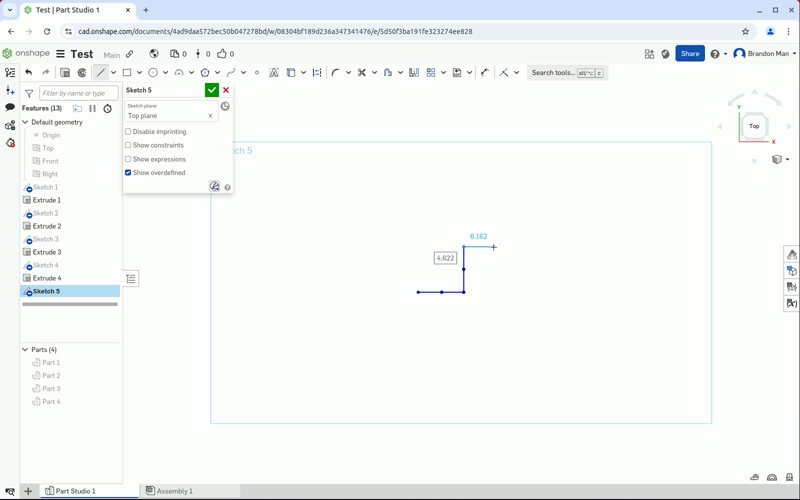
mouse_move(441, 246)
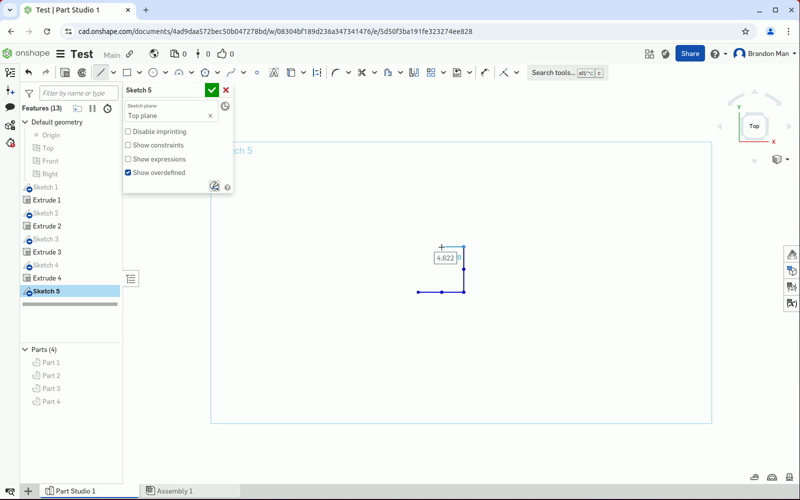
click(441, 246)
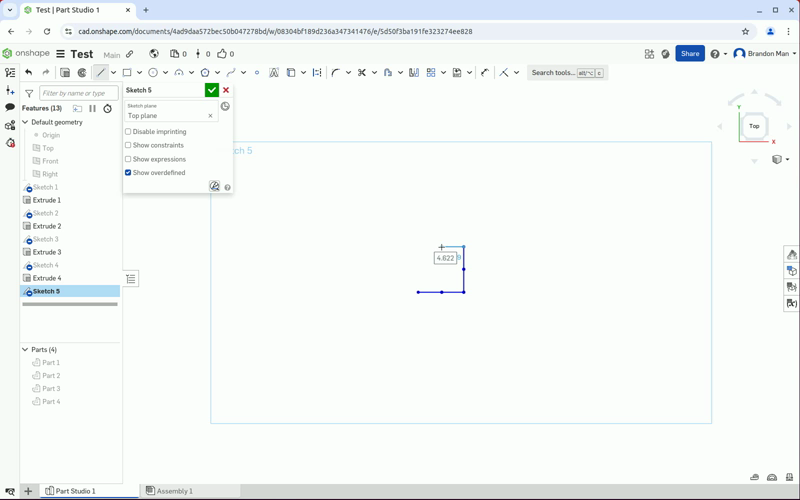
key_up(shift)
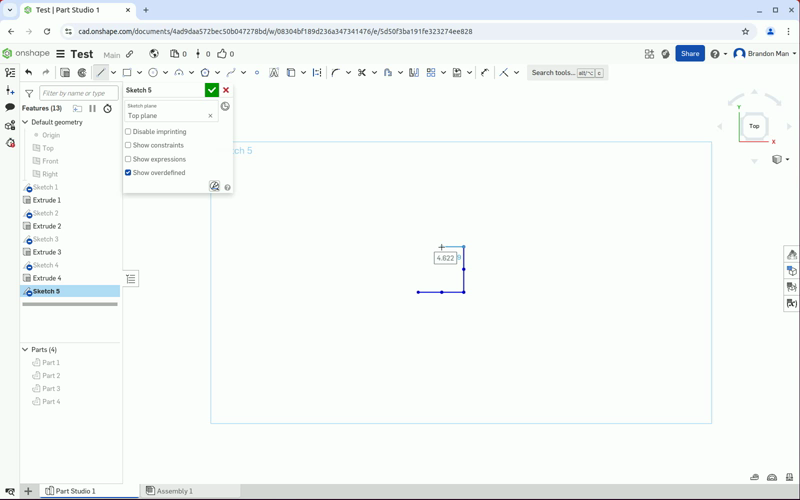
key_down(shift)
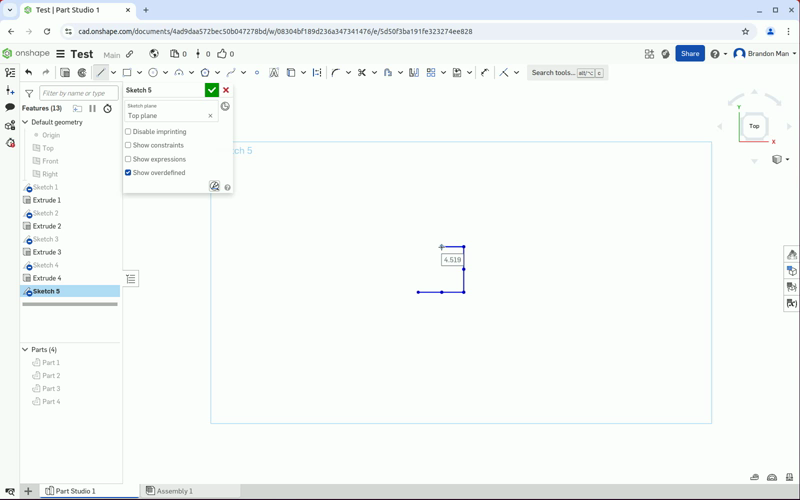
mouse_move(471, 246)
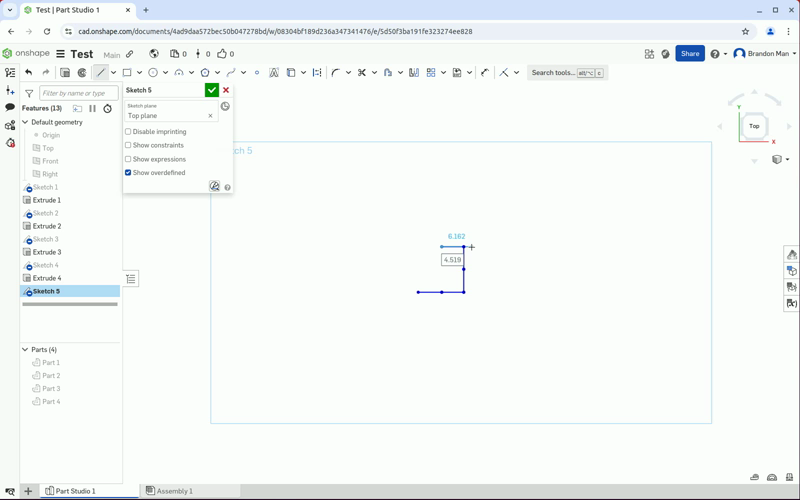
mouse_move(418, 246)
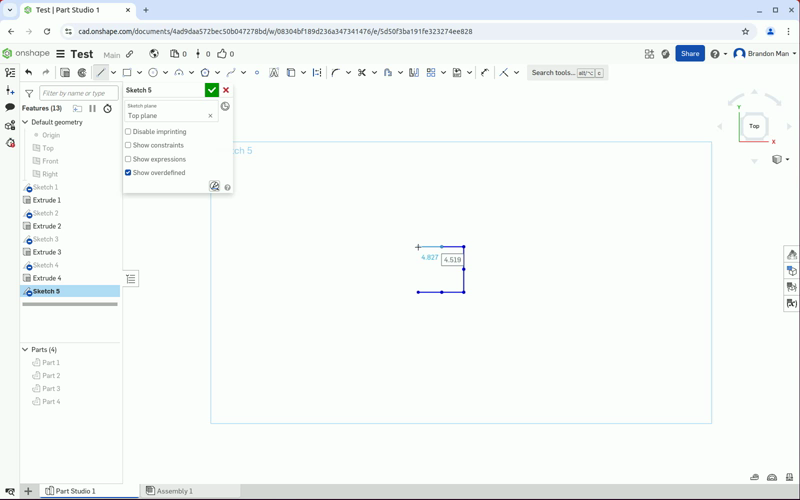
click(418, 246)
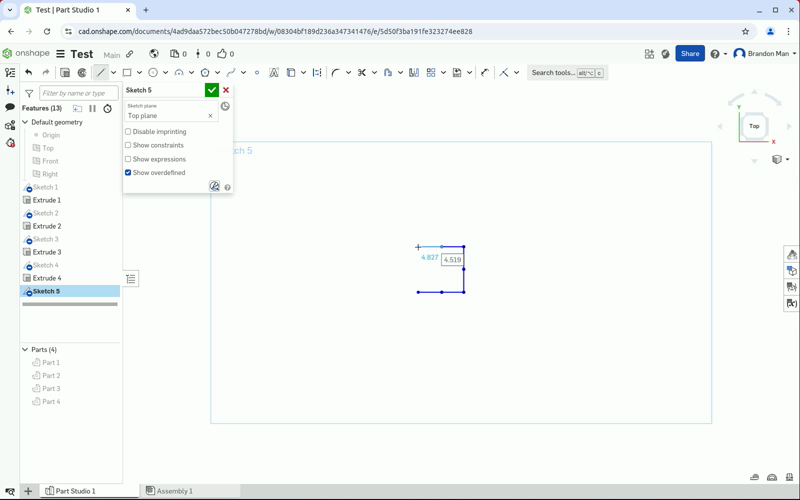
key_up(shift)
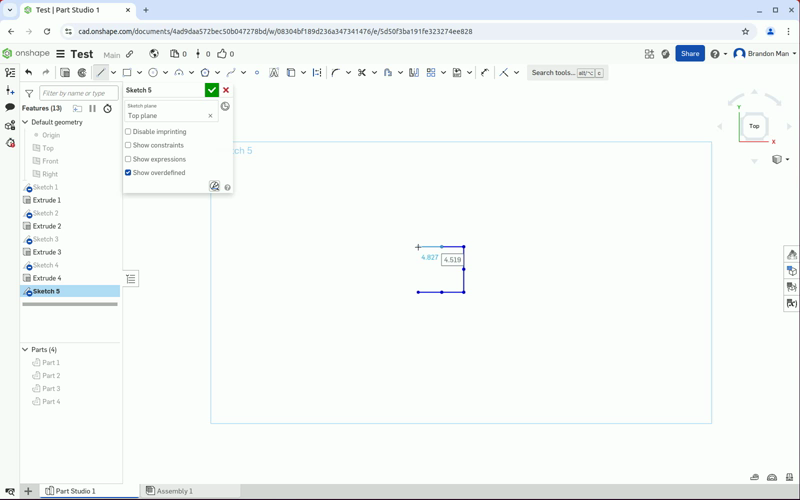
key_down(shift)
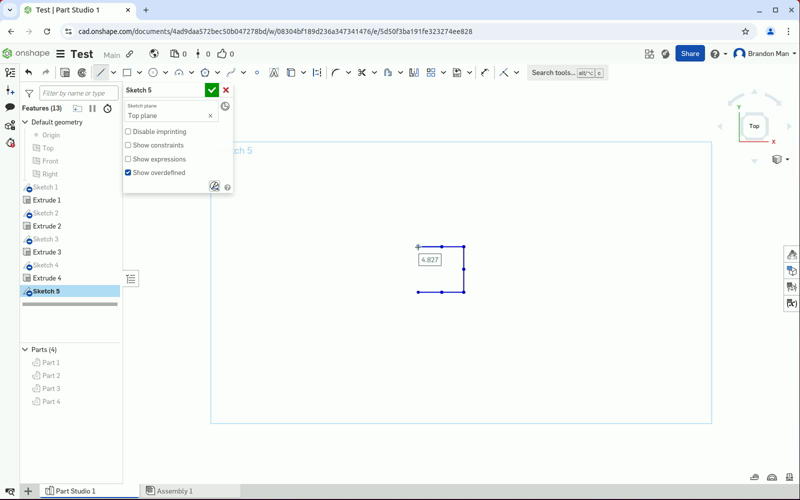
mouse_move(448, 246)
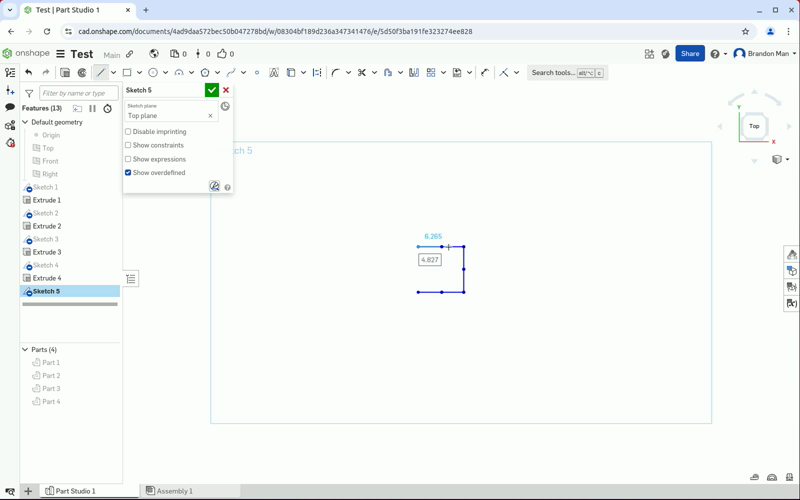
mouse_move(418, 269)
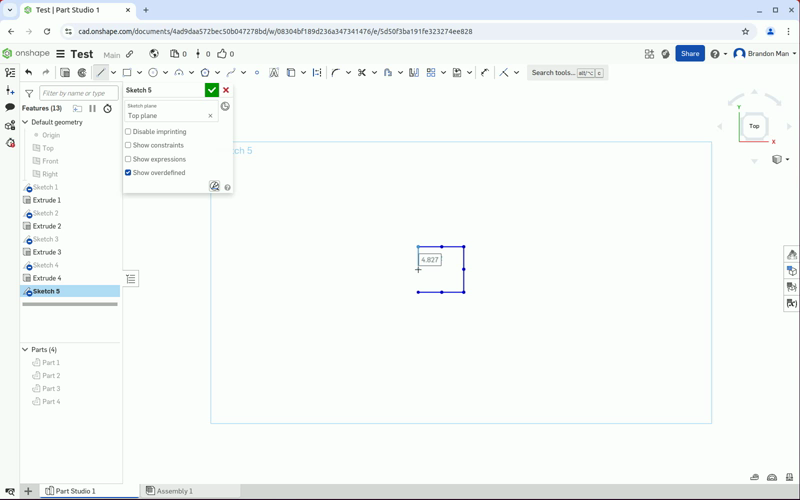
click(418, 269)
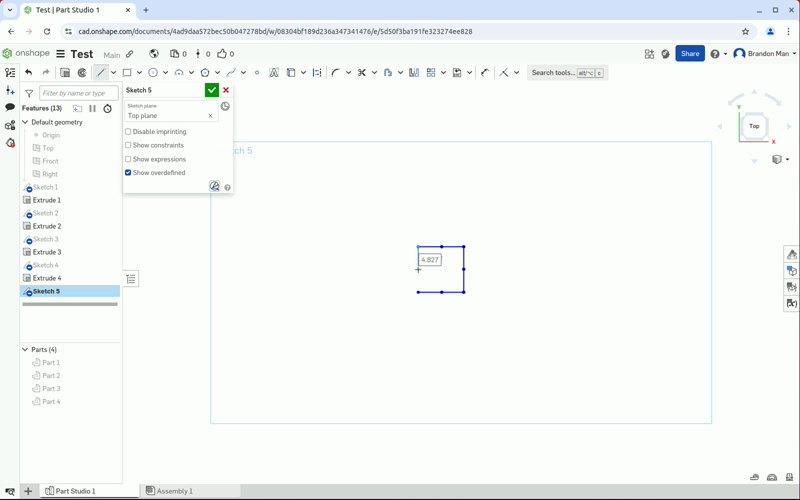
key_up(shift)
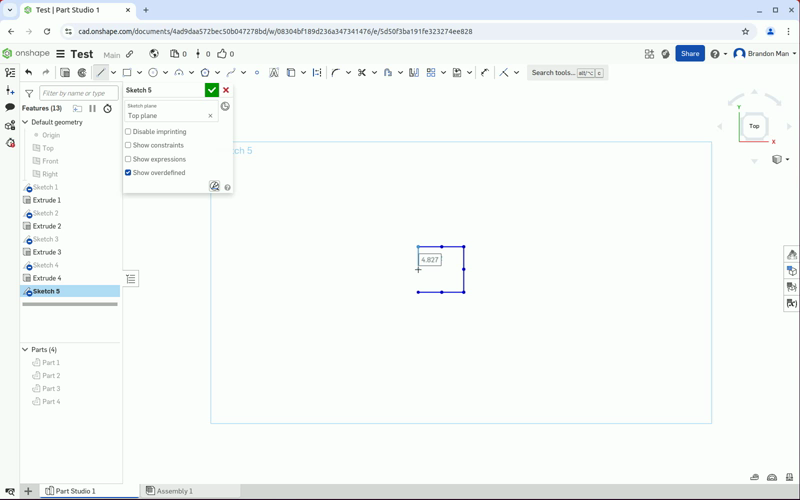
mouse_move(448, 269)
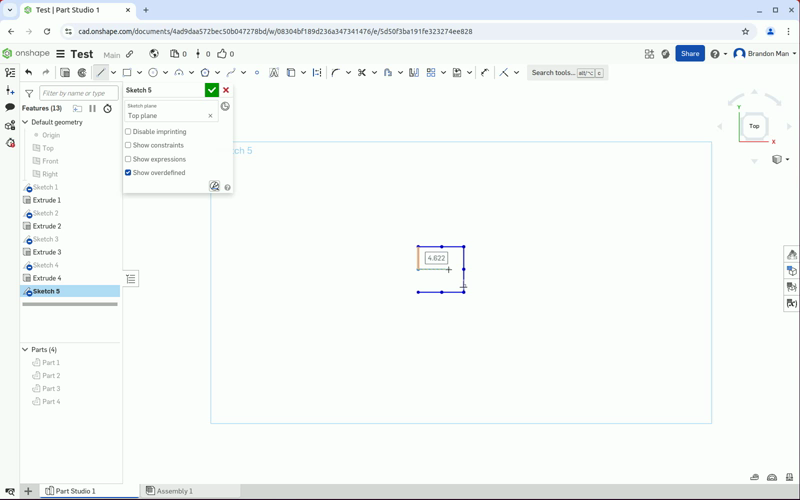
key_down(shift)
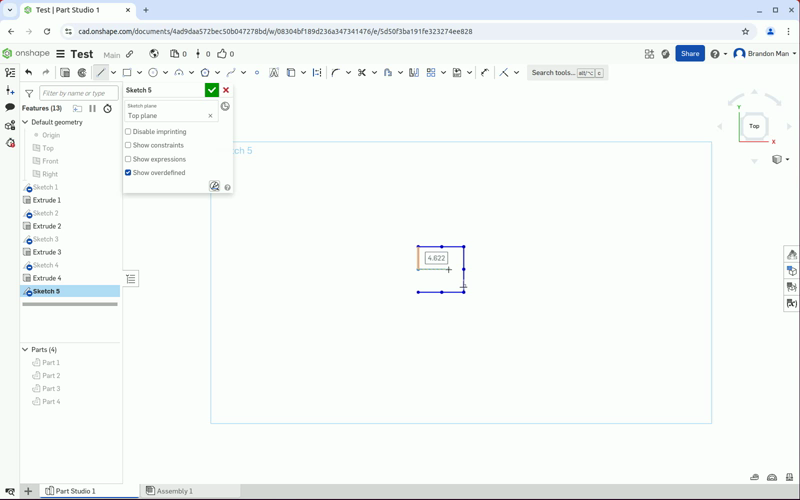
mouse_move(418, 292)
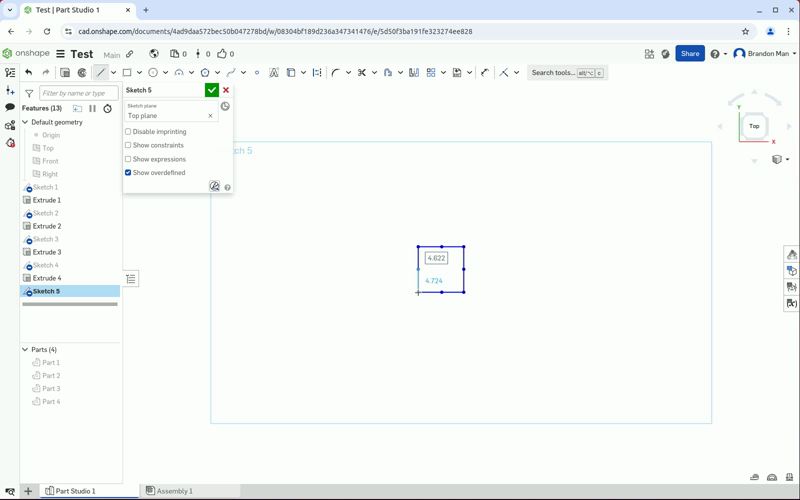
key_up(shift)
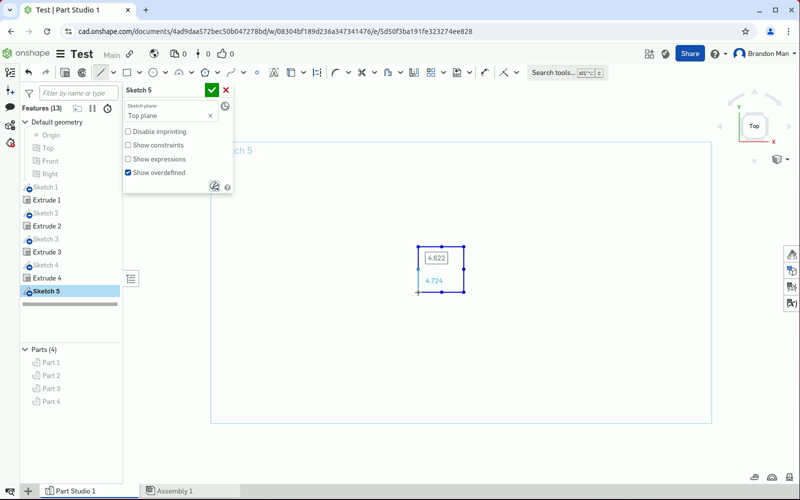
click(418, 292)
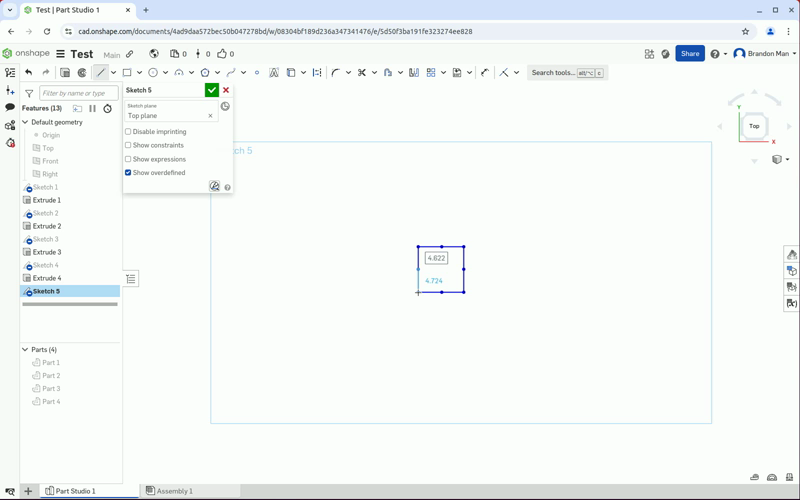
key(esc)
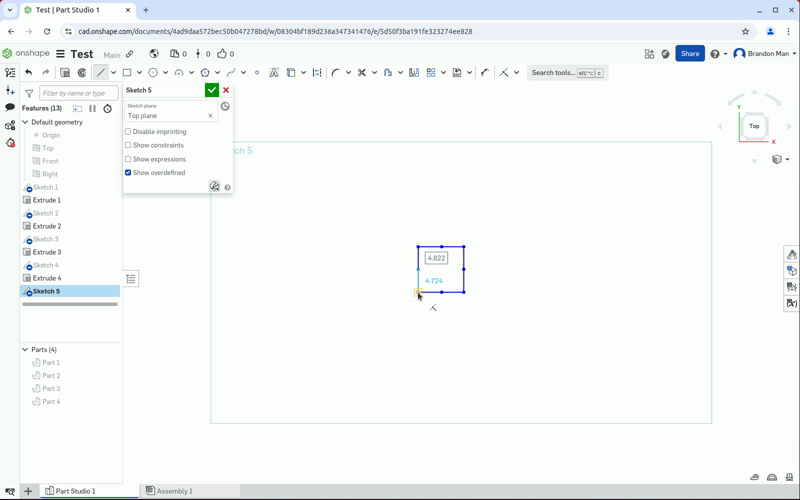
mouse_move(425, 266)
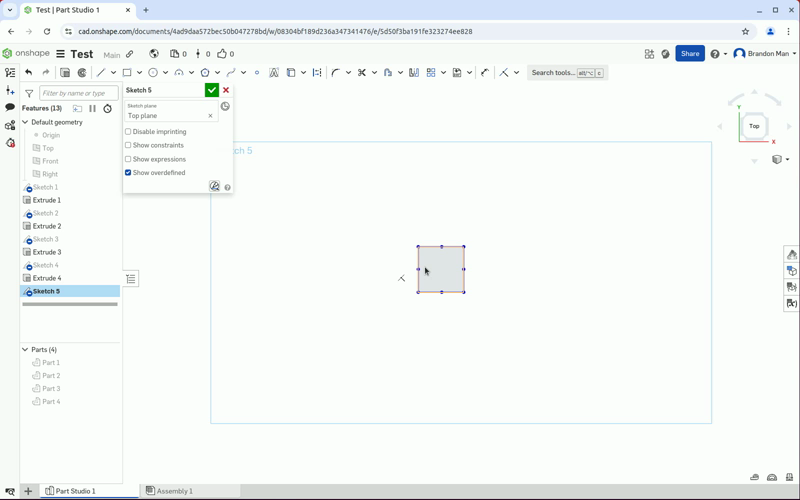
click(425, 266)
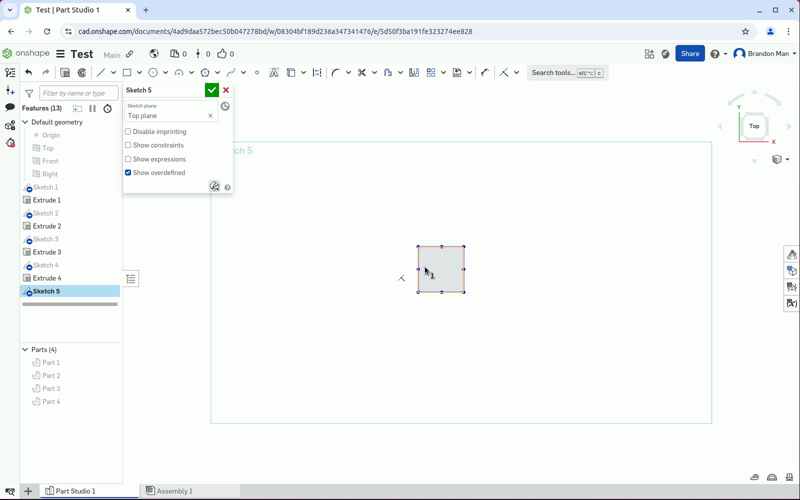
mouse_move(73, 352)
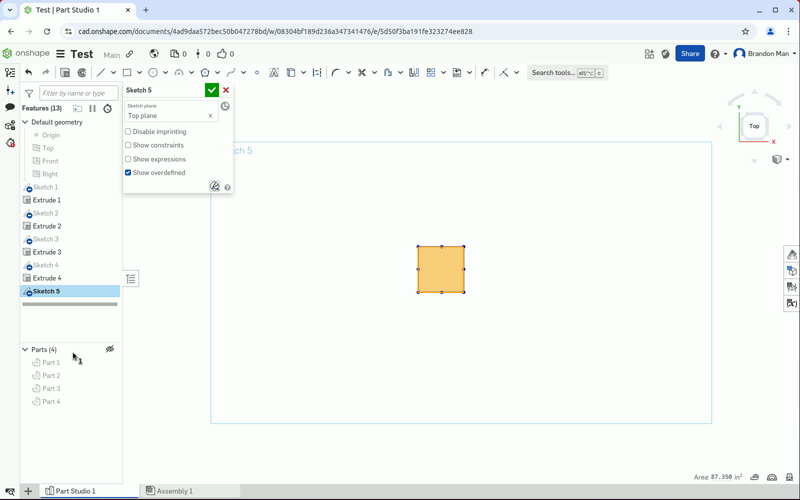
key(shift+y)
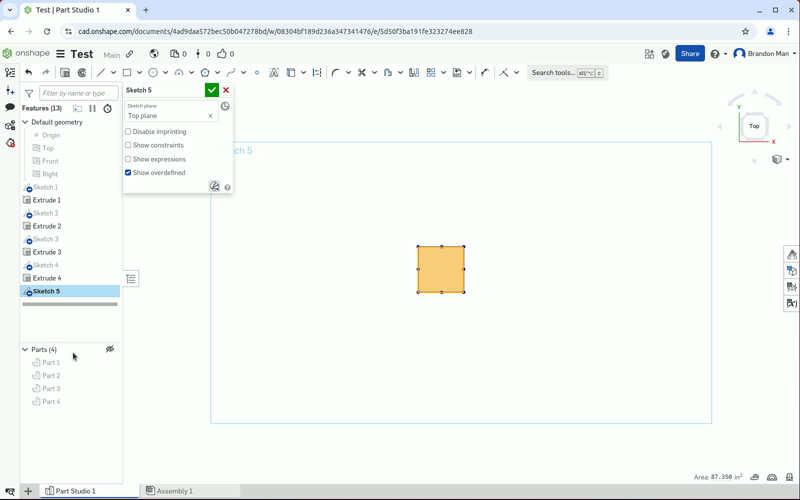
key(shift+e)
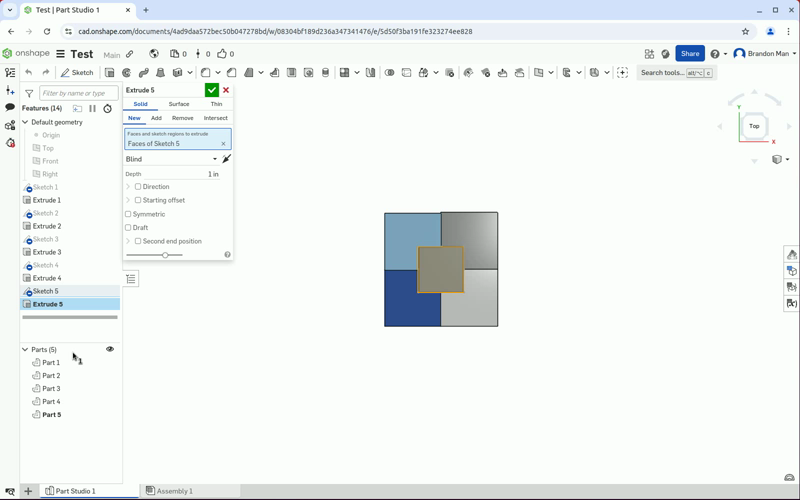
mouse_move(143, 106)
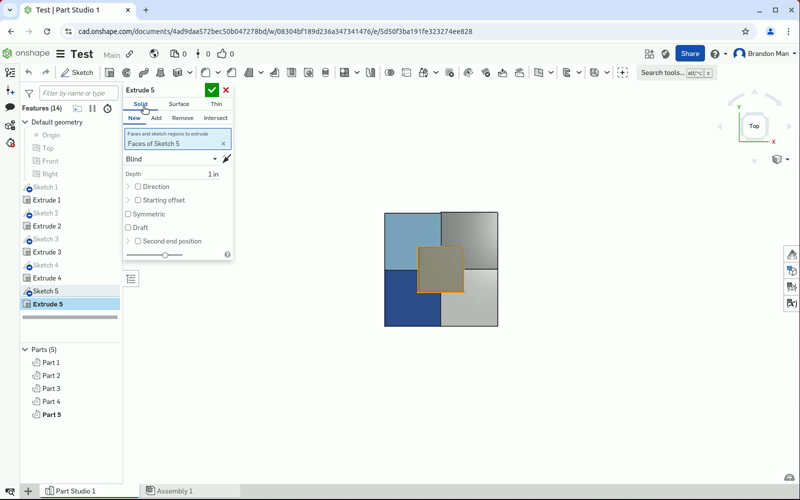
click(143, 106)
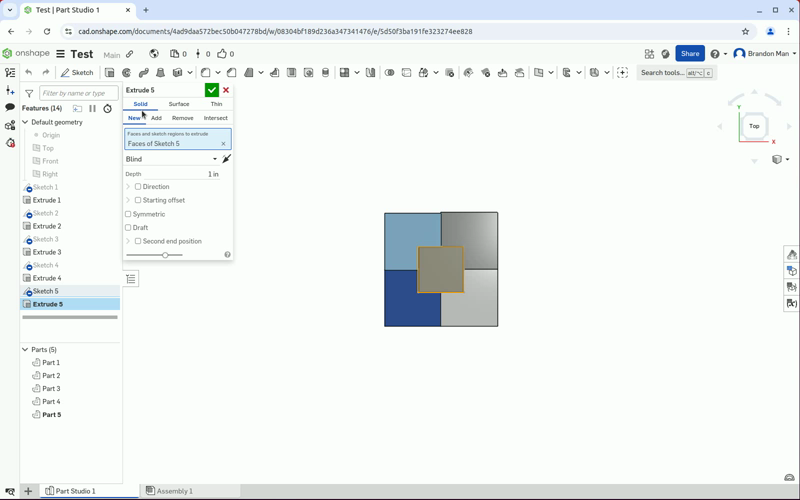
mouse_move(137, 120)
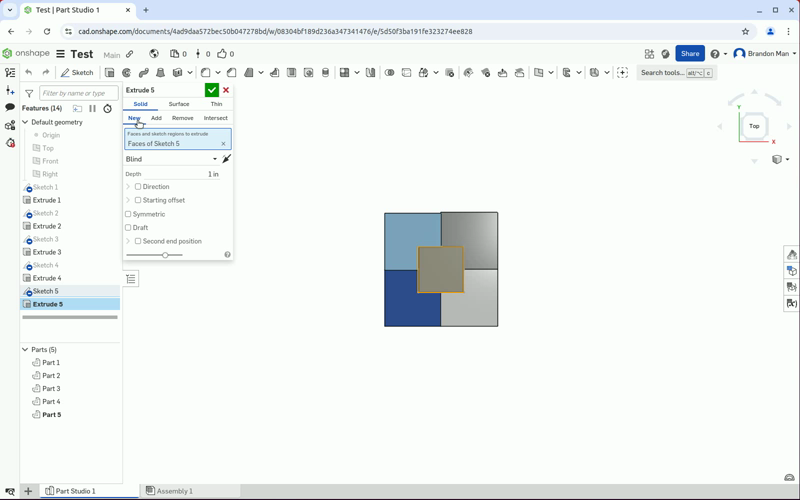
click(137, 120)
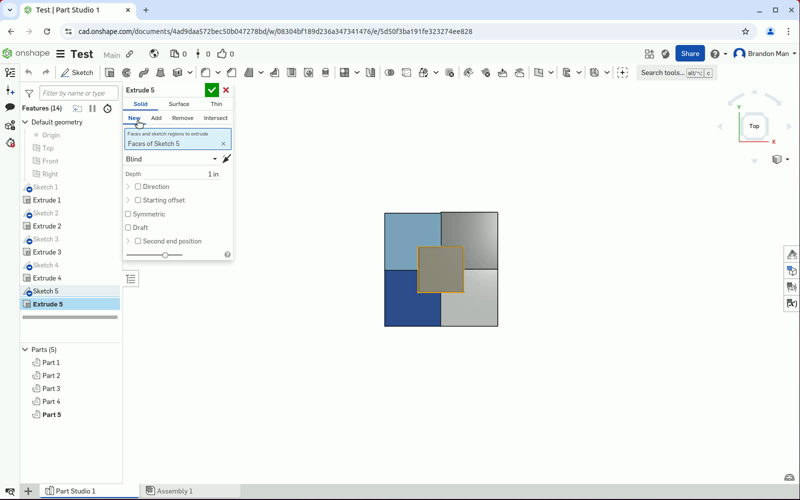
key(tab, 4)
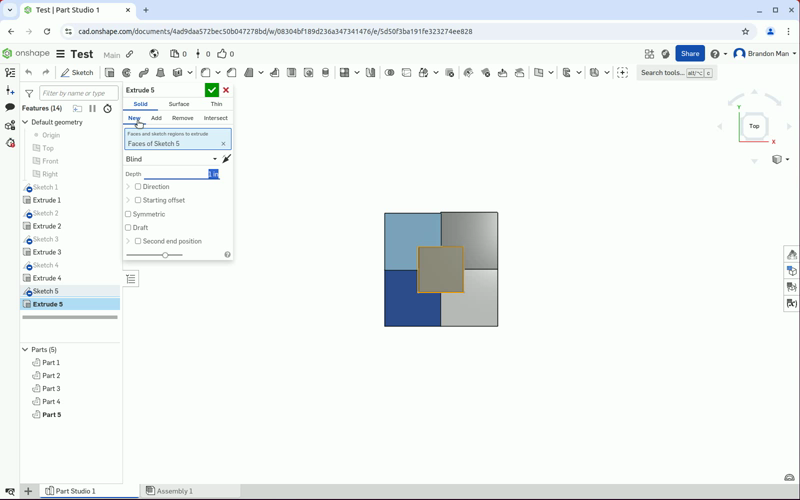
text(23.108)
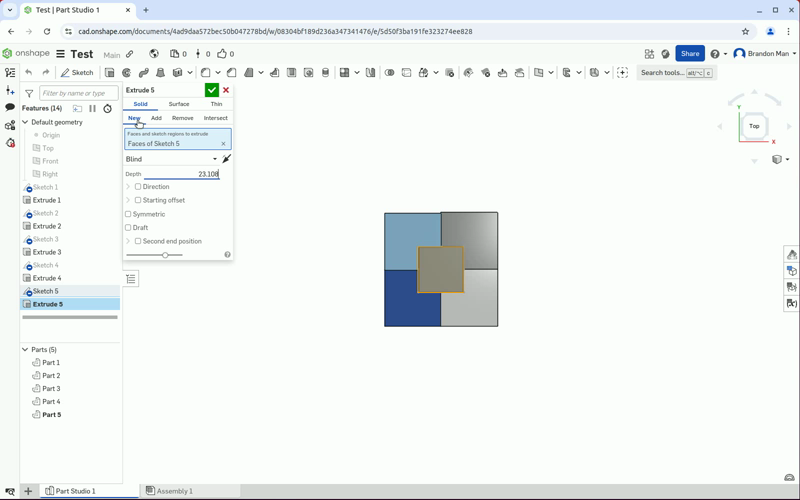
key(enter)
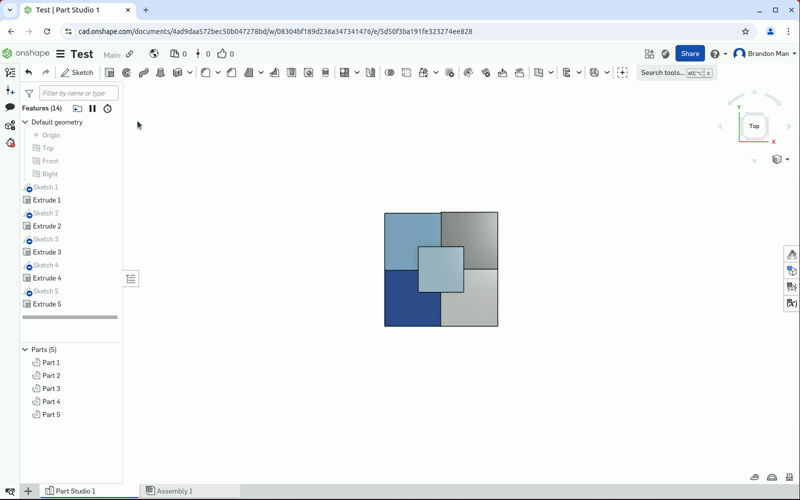
key(shift+h)
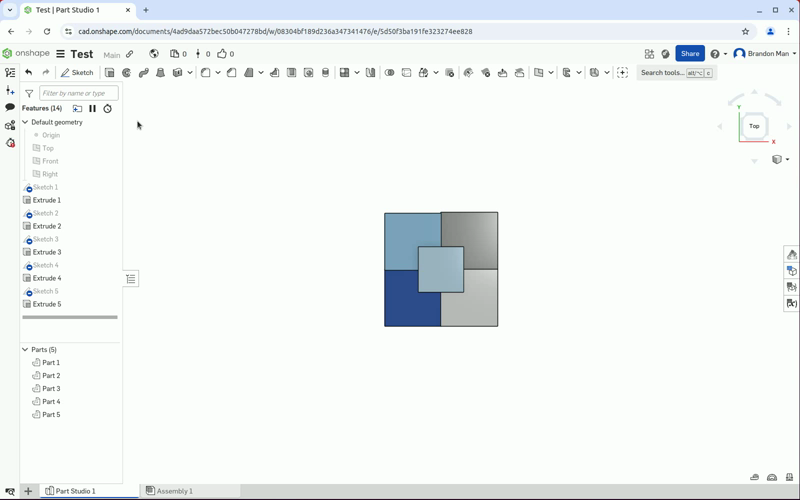
key(shift+h)
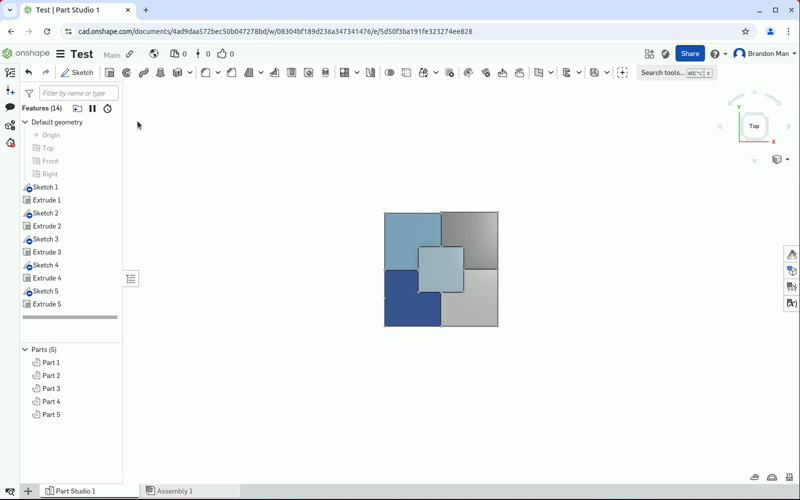
key(shift+7)
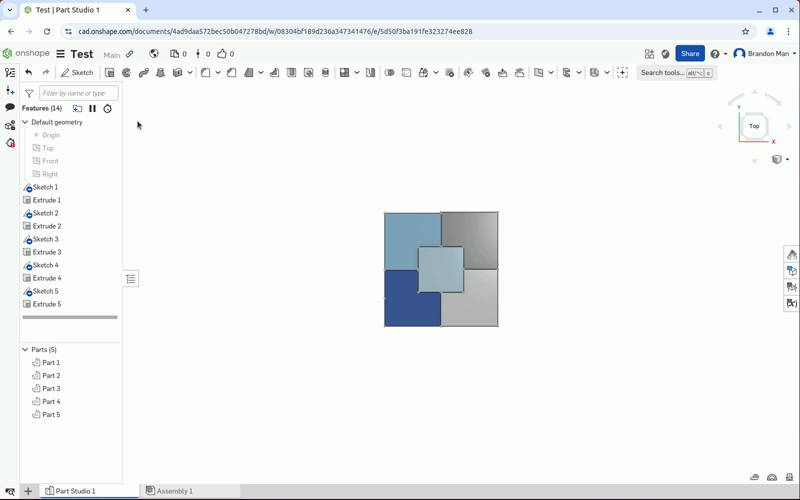
key(up, 3)
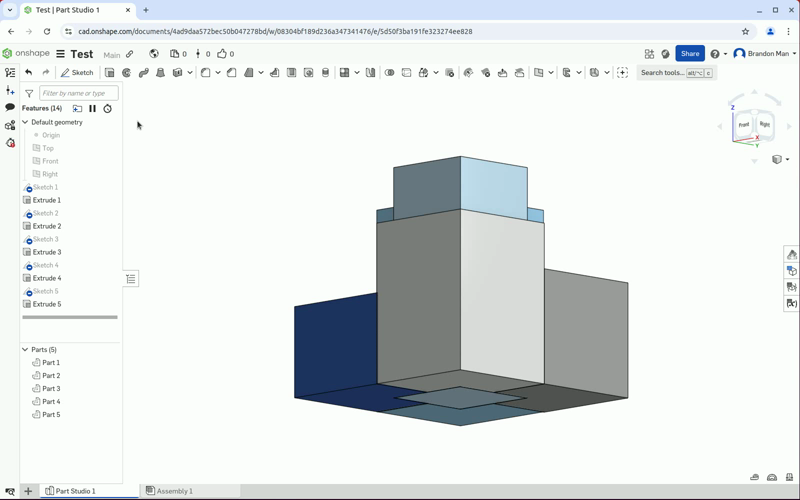
key(left, 3)
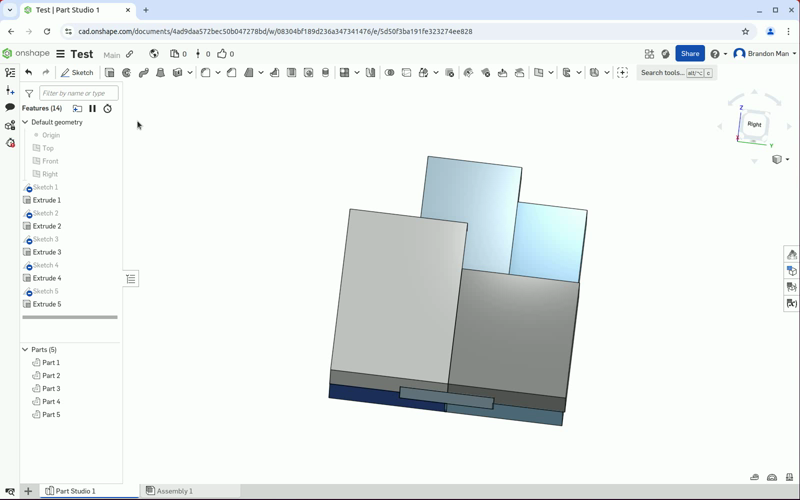
key(right, 3)
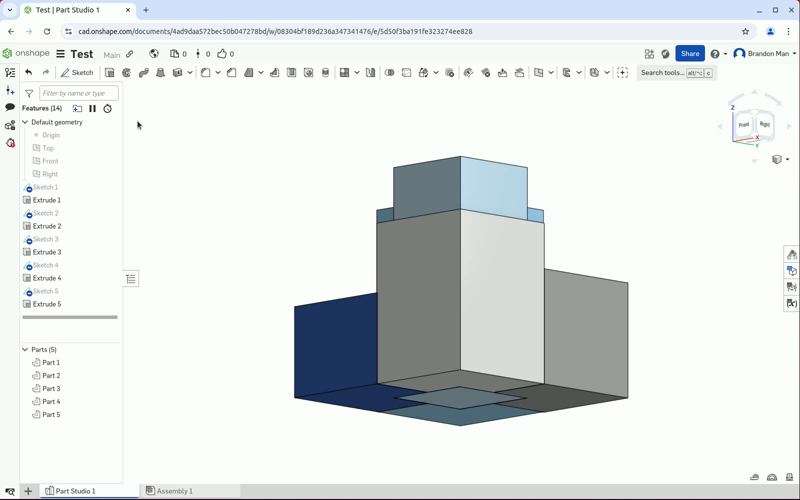
key(down, 3)
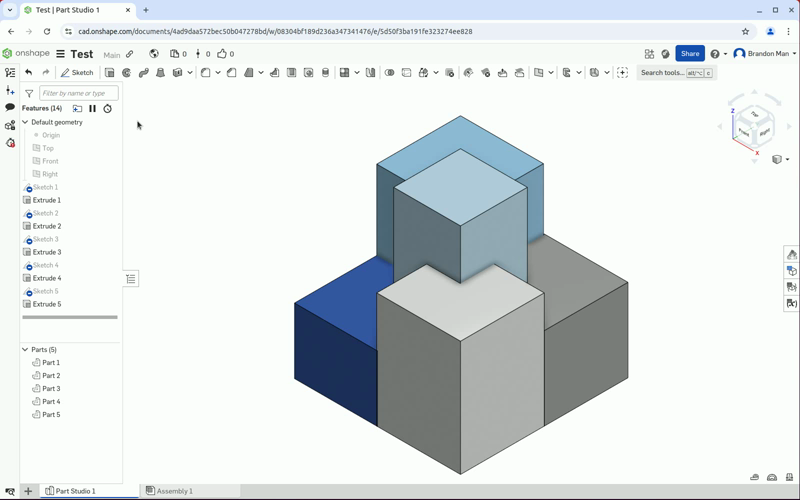
mouse_move(73, 189)
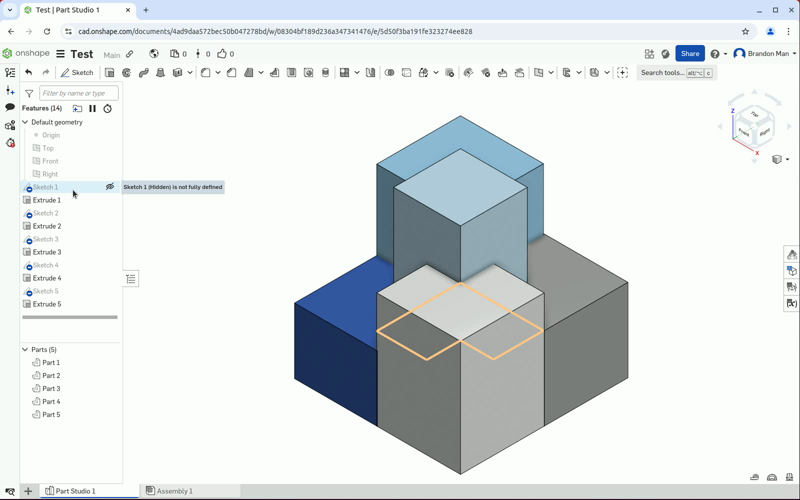
click(73, 189)